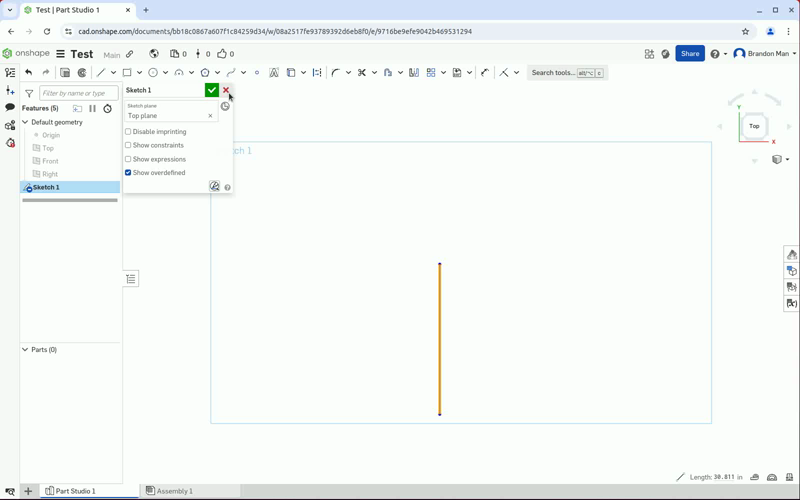
key(shift+h)
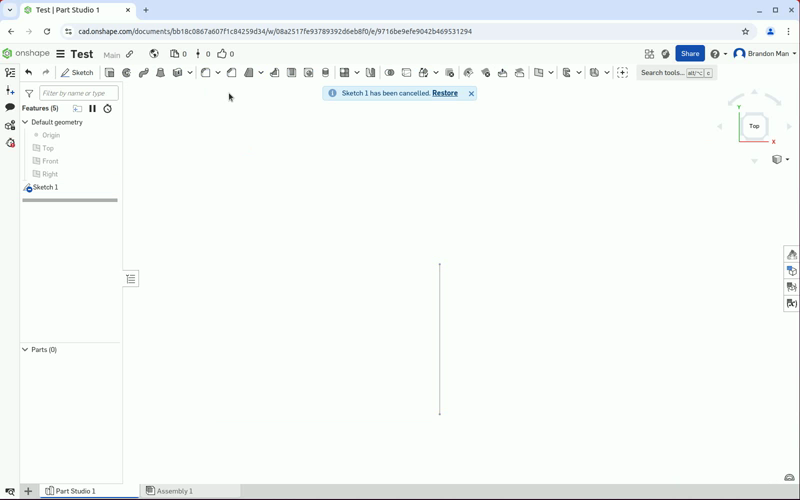
key(shift+s)
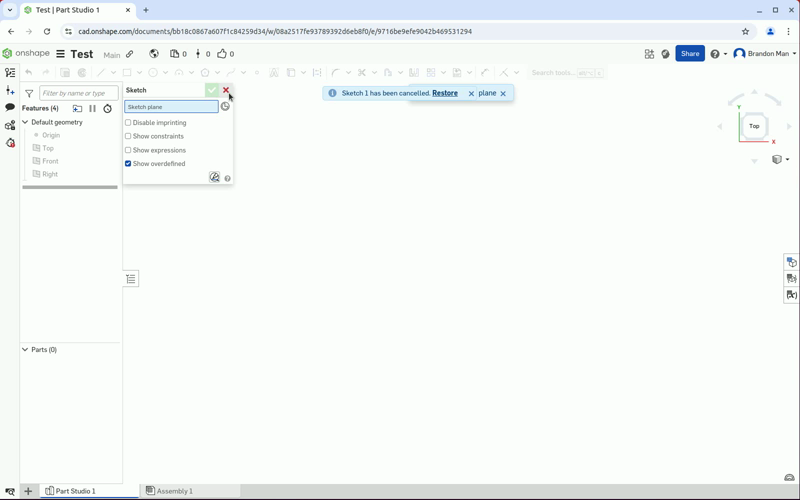
mouse_move(73, 150)
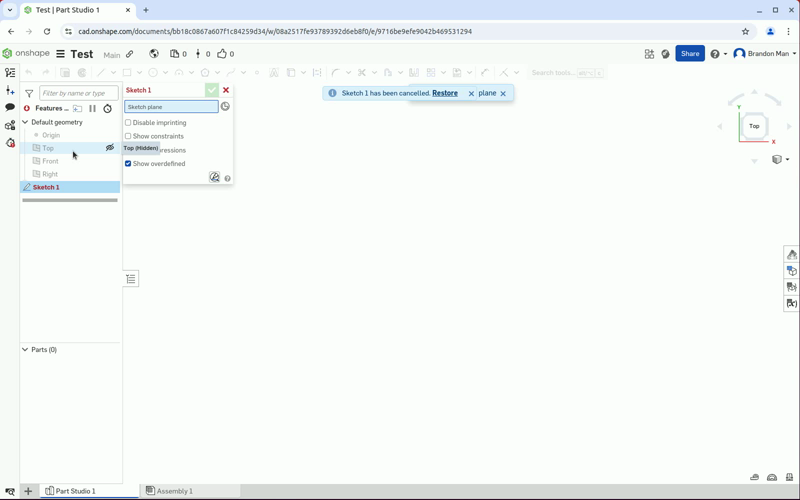
click(73, 150)
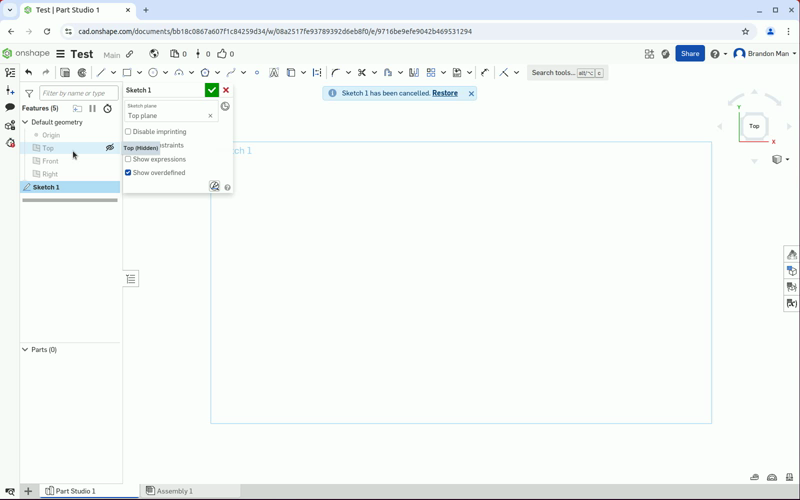
mouse_move(73, 352)
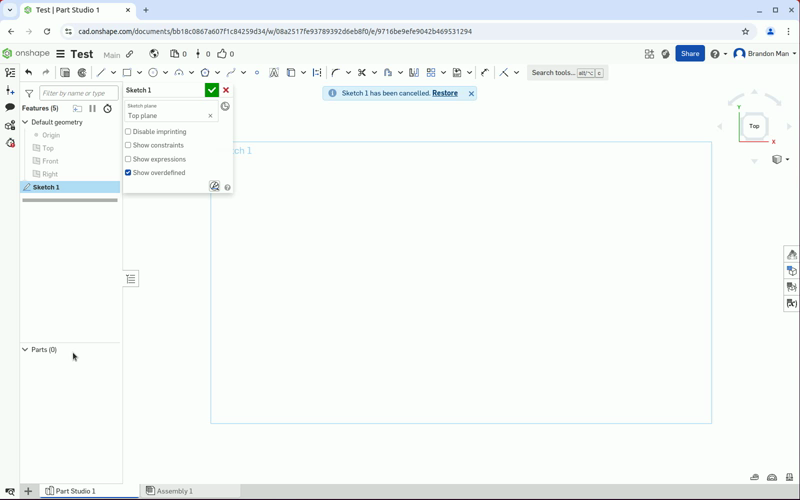
key(y)
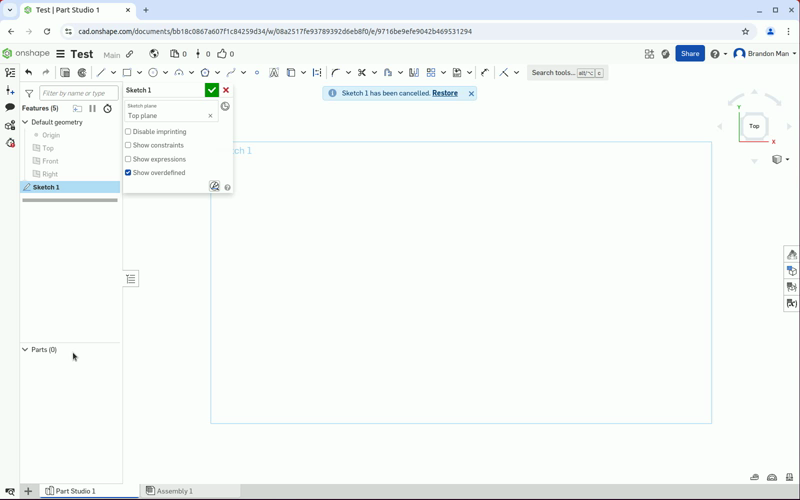
key(l)
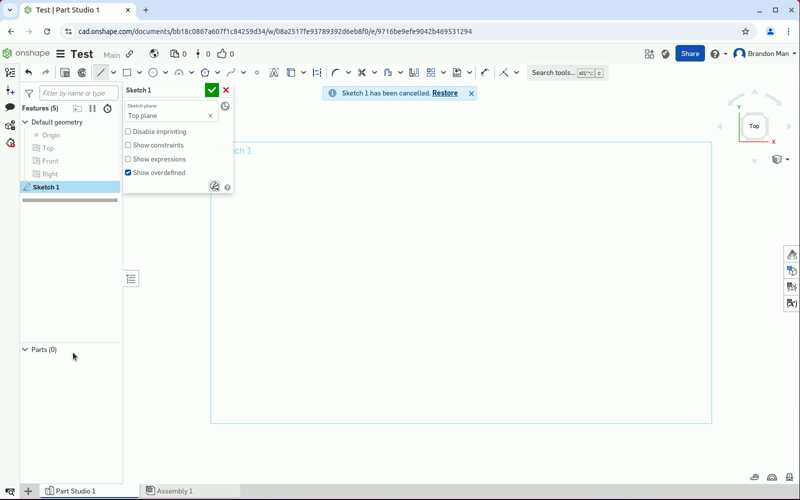
key_down(shift)
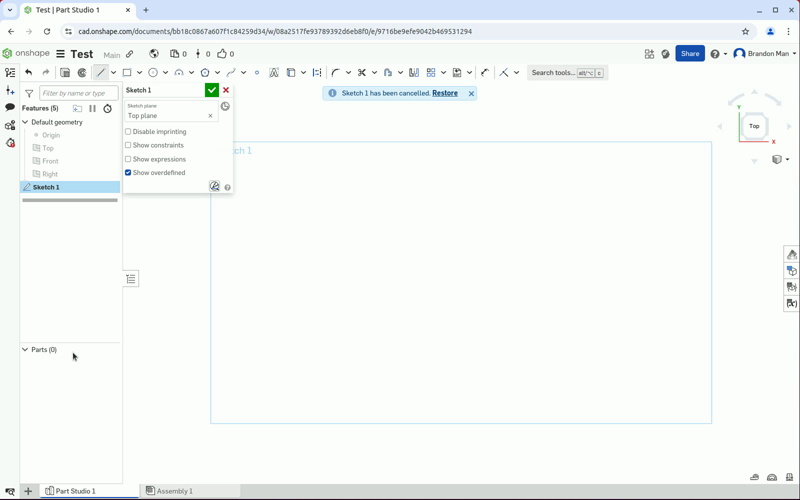
mouse_move(348, 299)
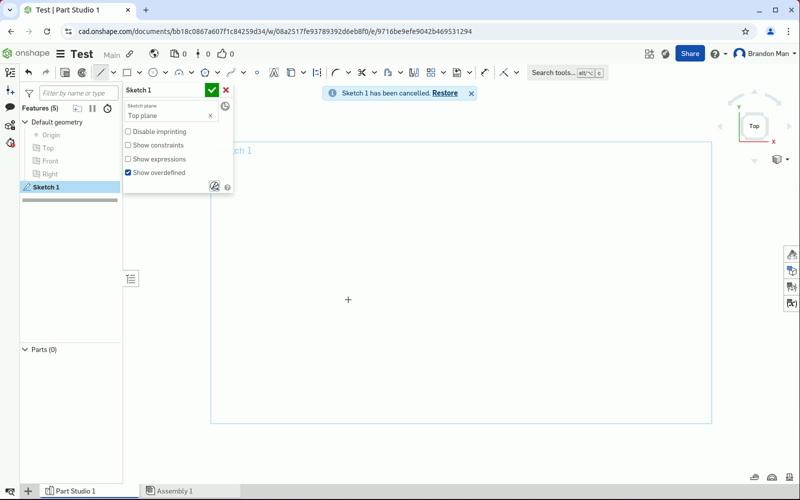
click(348, 299)
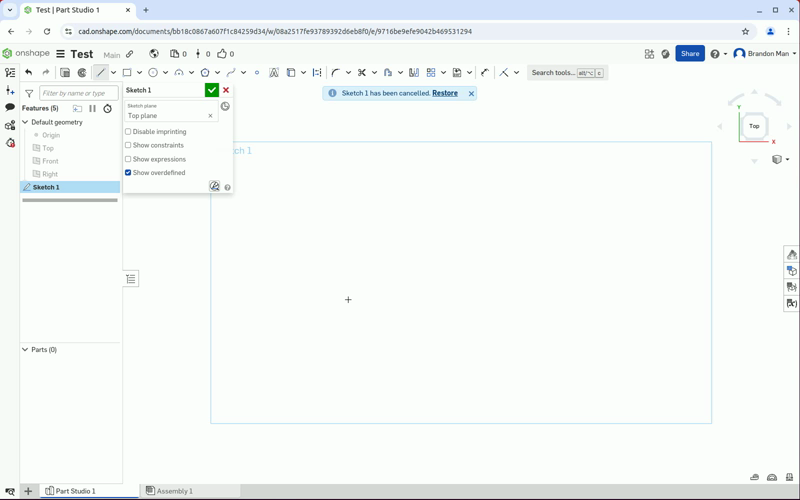
key_up(shift)
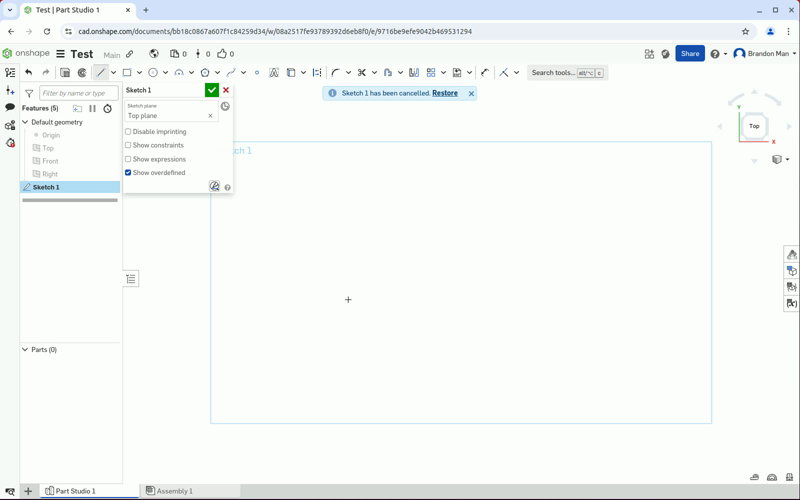
key_down(shift)
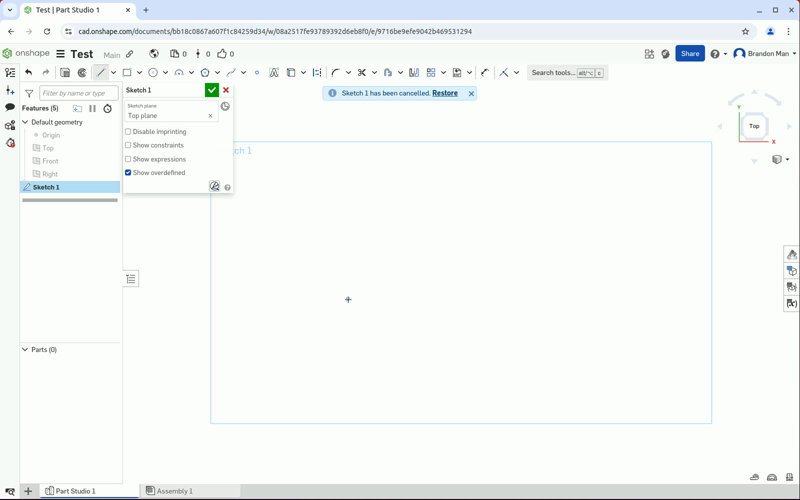
mouse_move(378, 299)
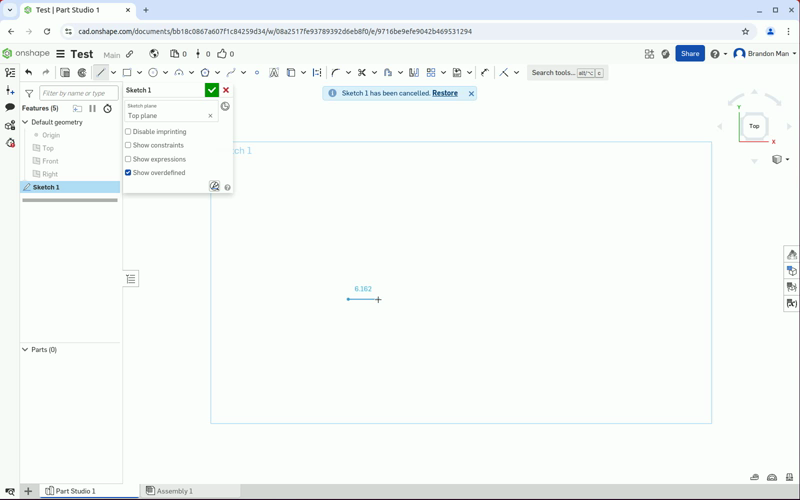
mouse_move(383, 299)
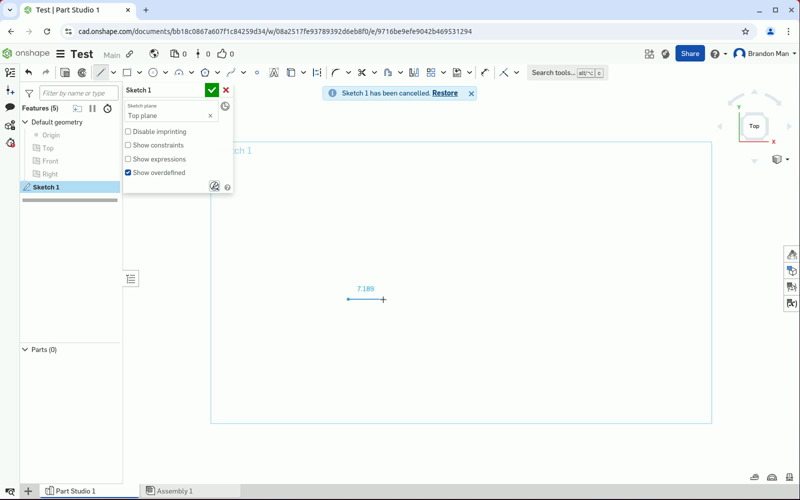
click(383, 299)
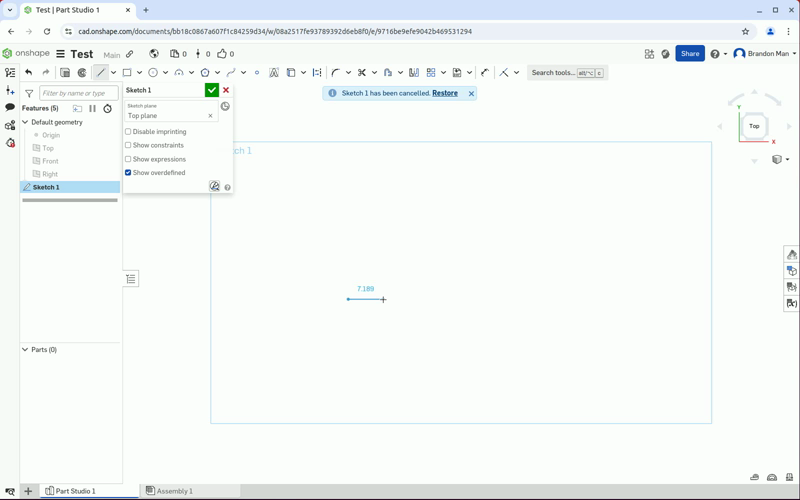
key_up(shift)
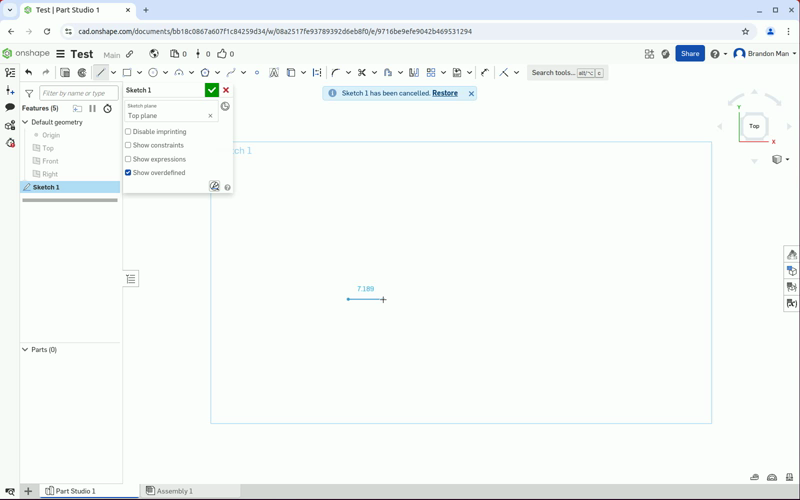
key_down(shift)
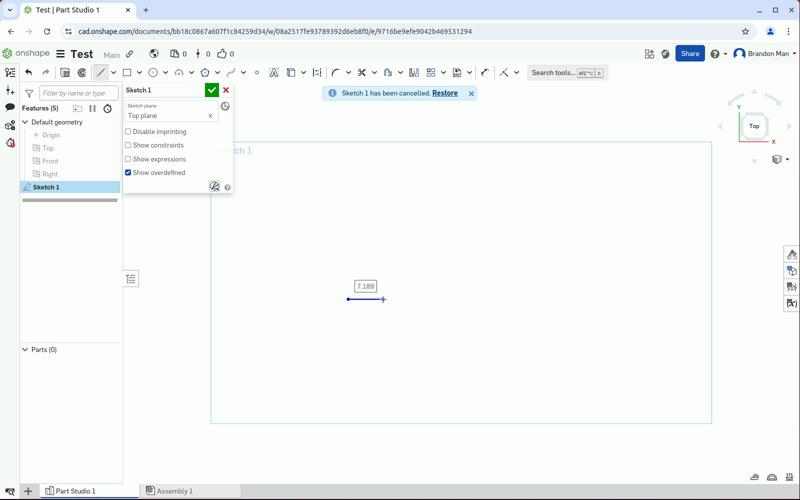
mouse_move(413, 299)
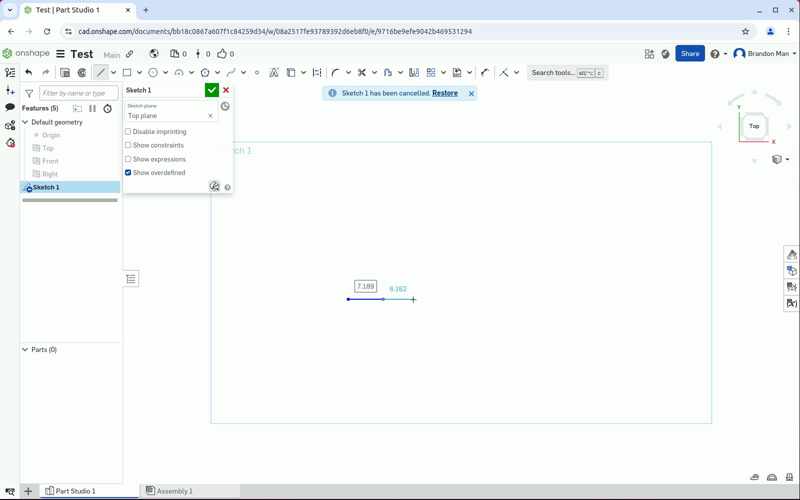
mouse_move(383, 264)
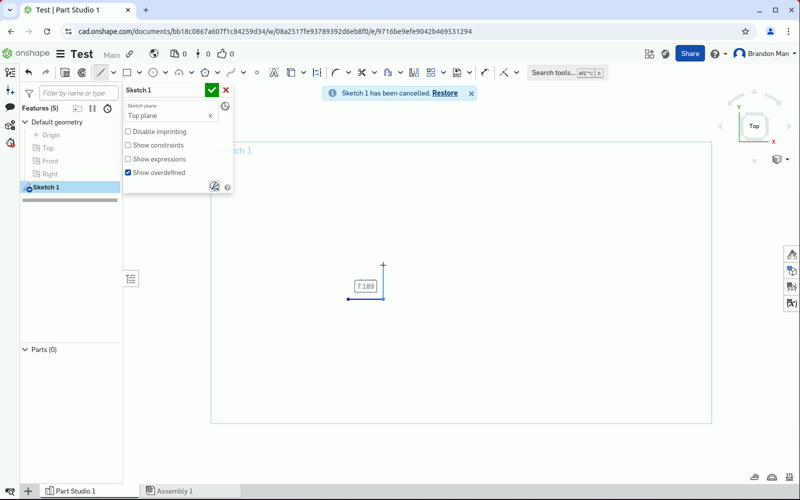
click(383, 264)
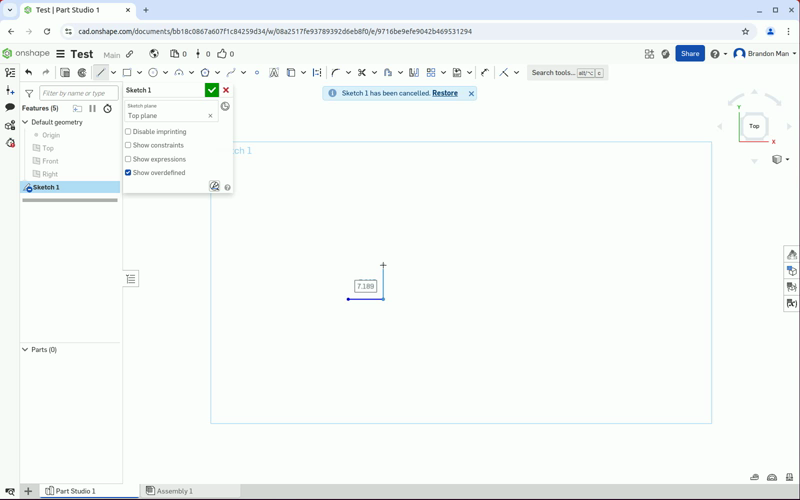
key_up(shift)
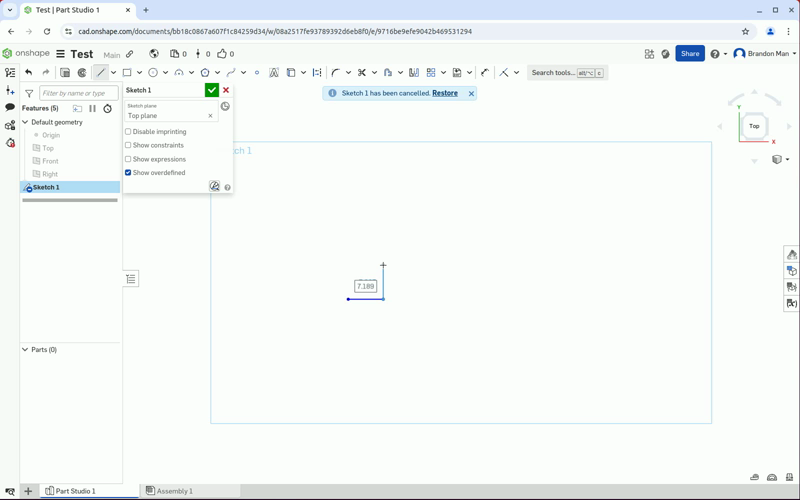
key_down(shift)
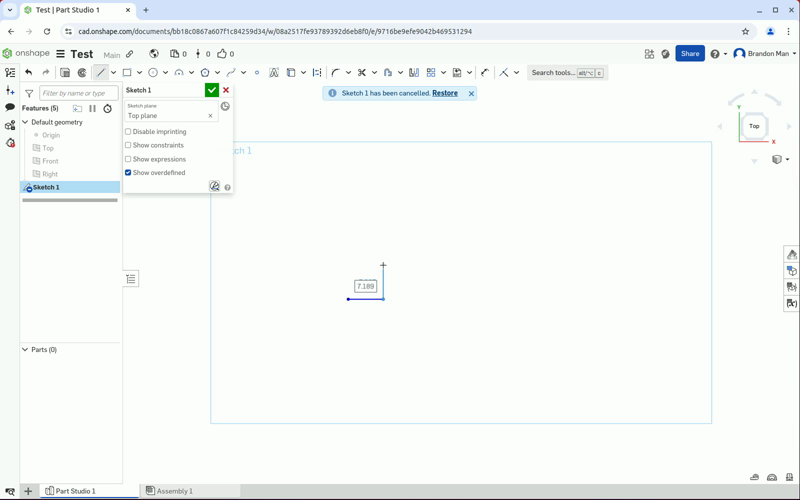
mouse_move(413, 264)
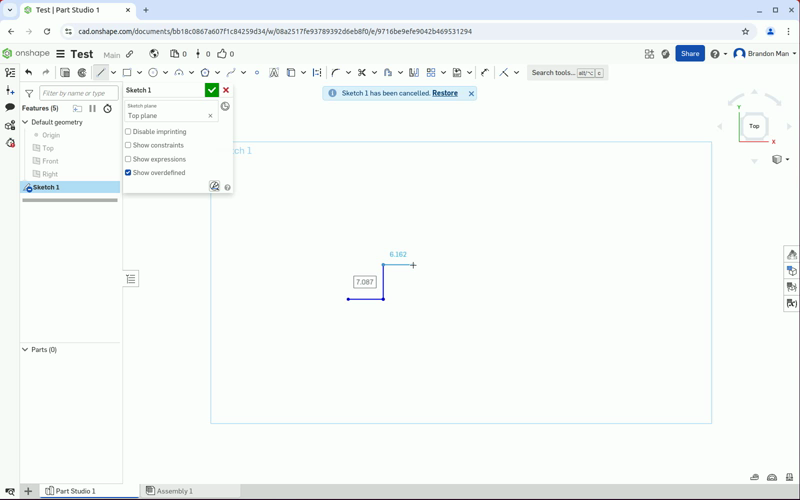
mouse_move(348, 264)
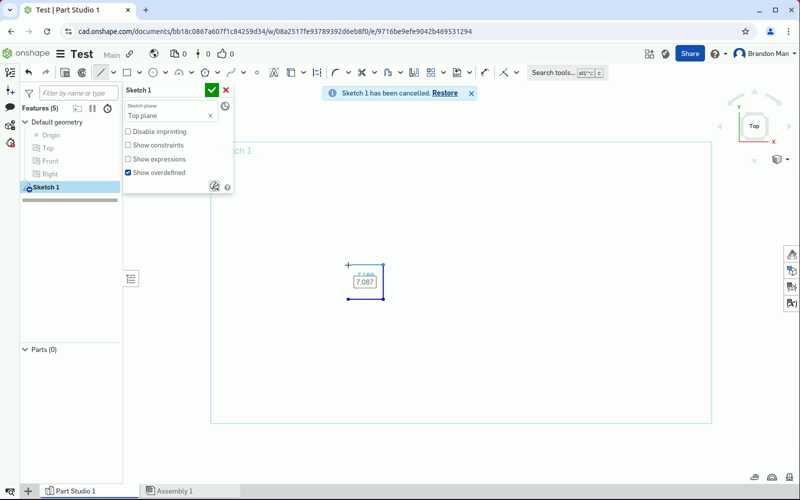
click(348, 264)
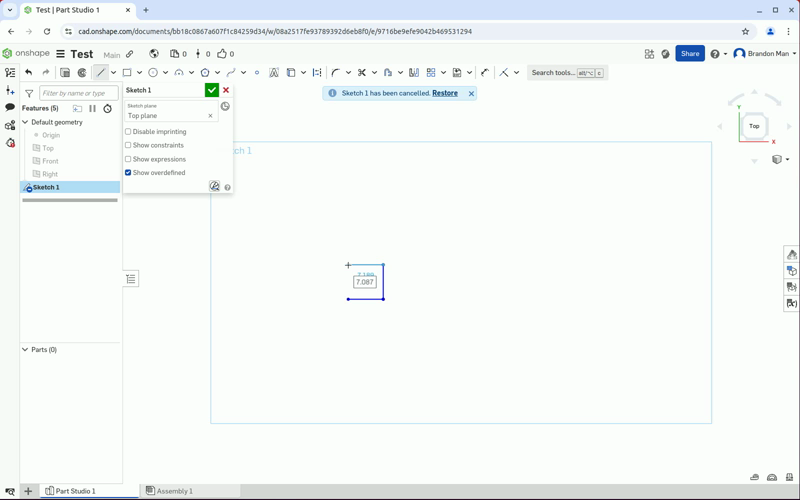
key_up(shift)
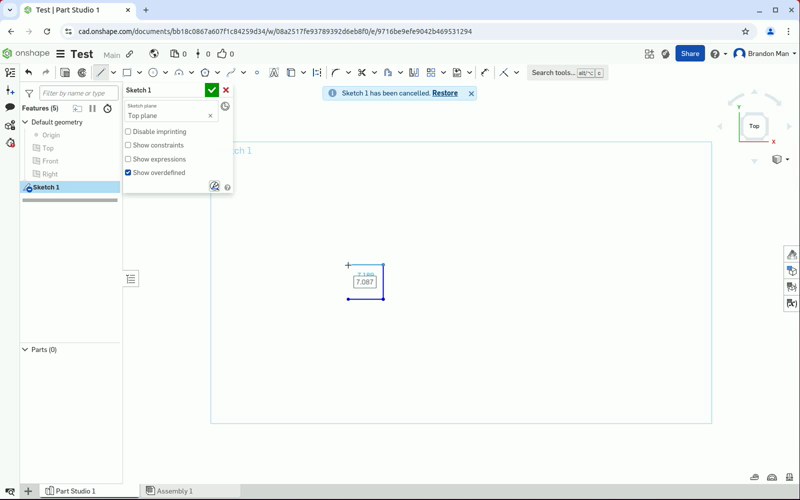
mouse_move(378, 264)
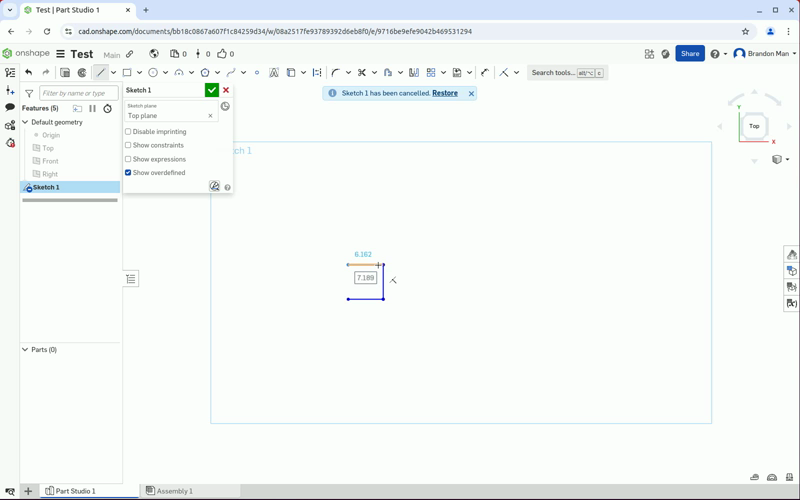
key_down(shift)
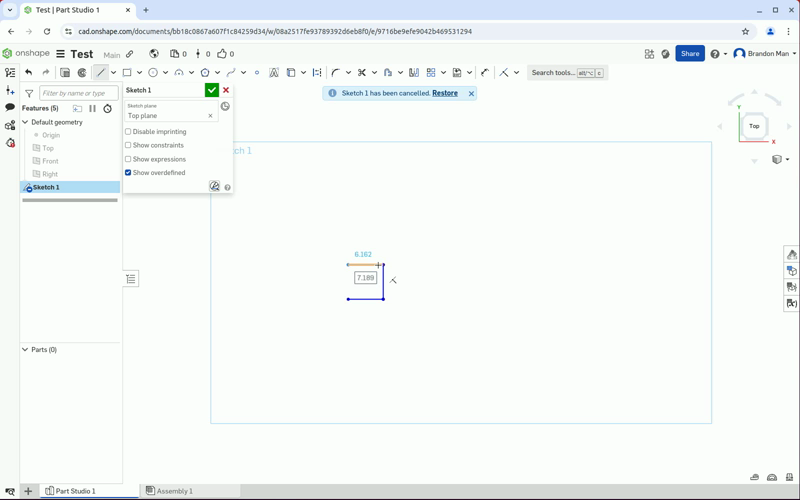
mouse_move(348, 299)
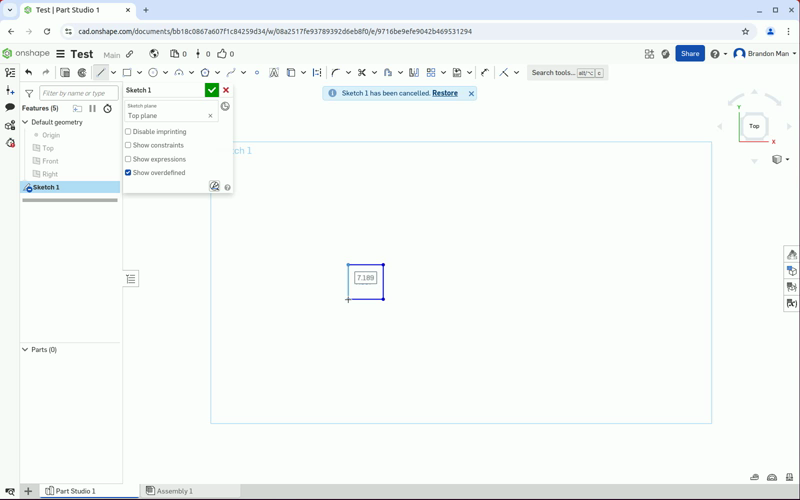
key_up(shift)
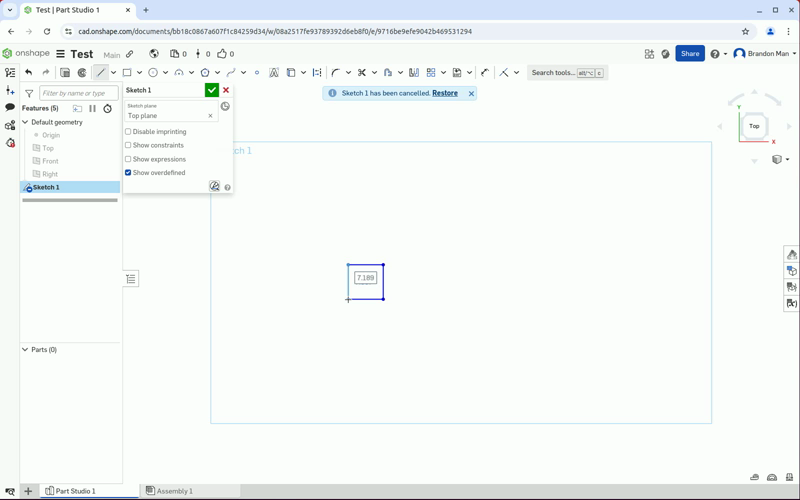
click(348, 299)
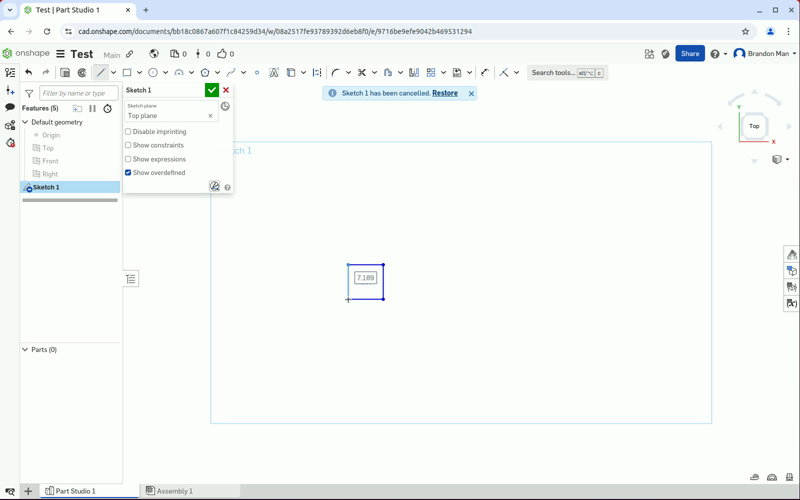
key(esc)
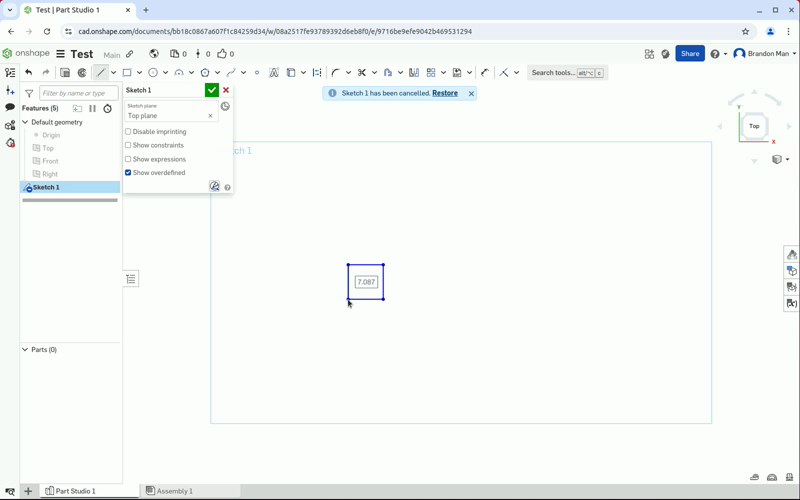
key(c)
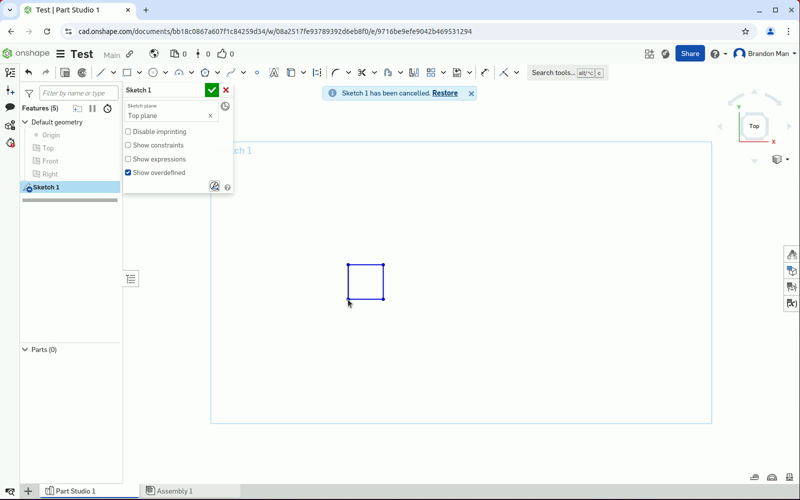
key_down(shift)
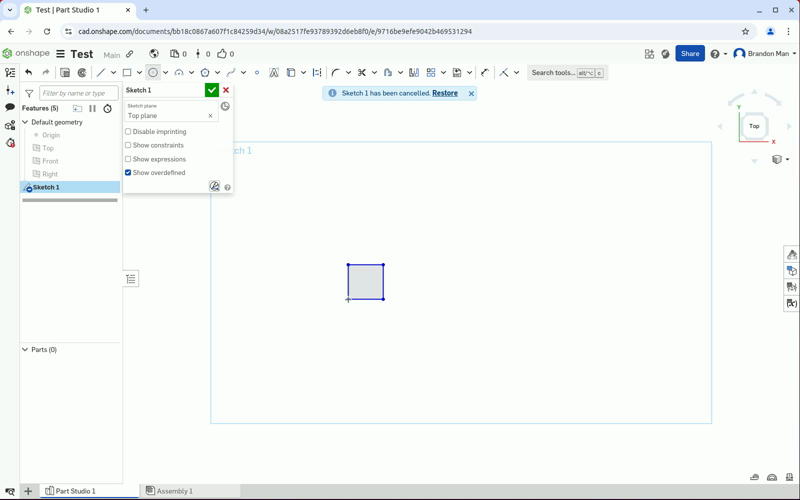
mouse_move(365, 281)
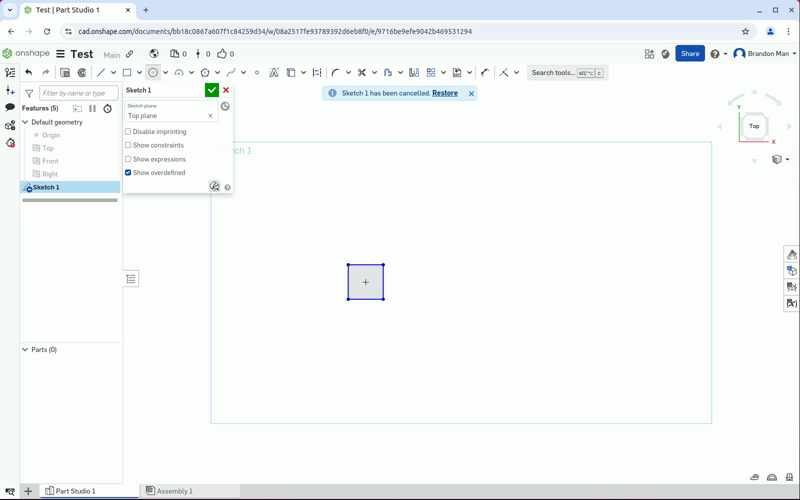
click(365, 281)
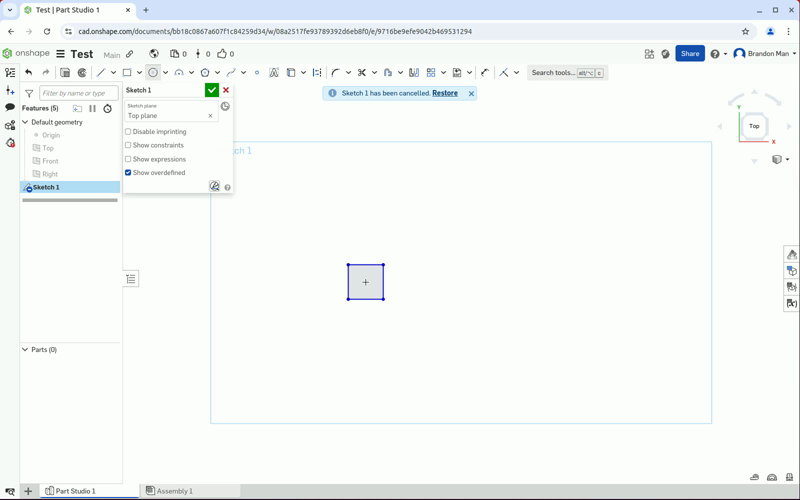
key_up(shift)
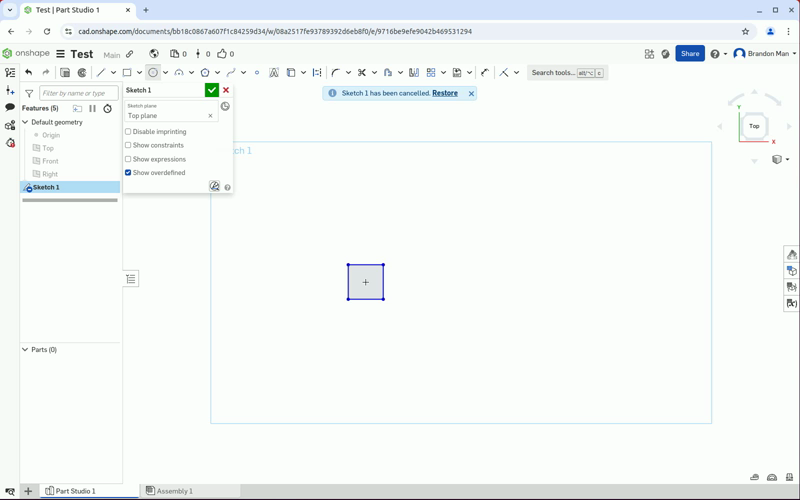
mouse_move(371, 281)
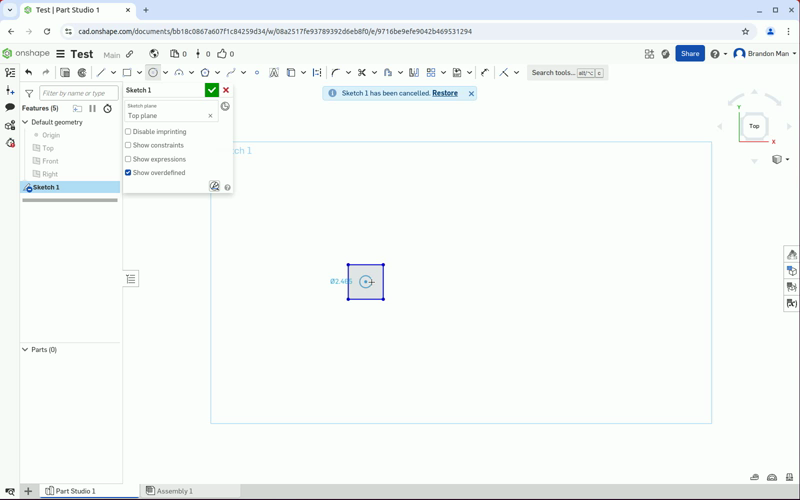
click(371, 281)
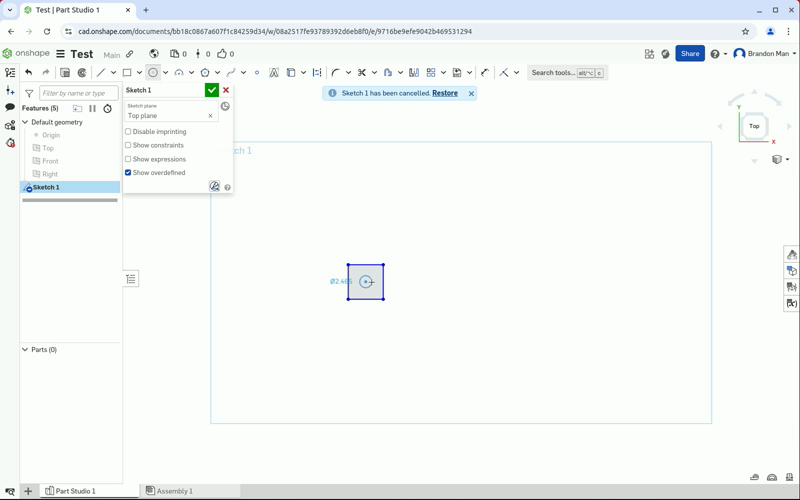
key(esc)
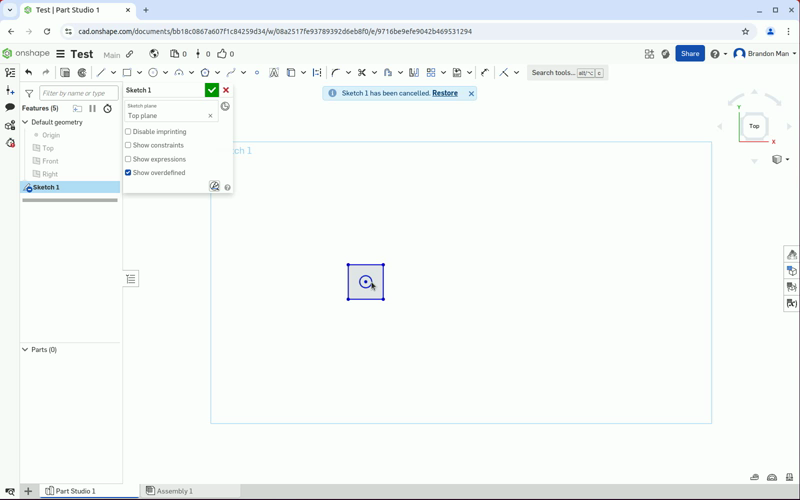
mouse_move(359, 296)
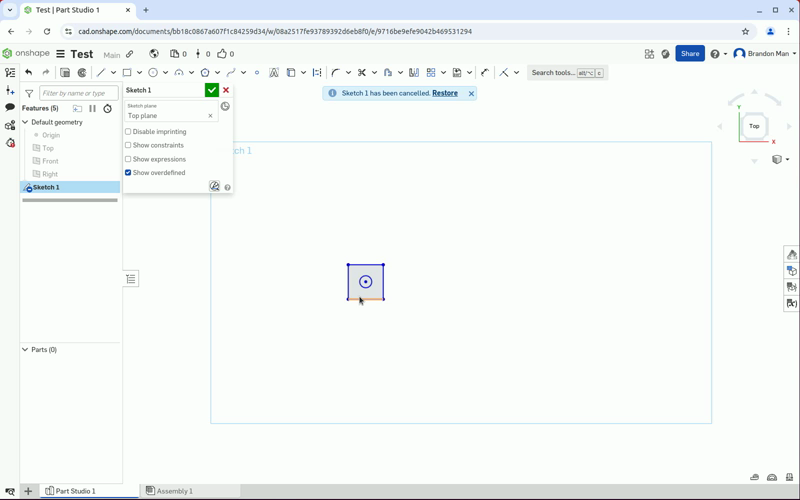
scroll(6)
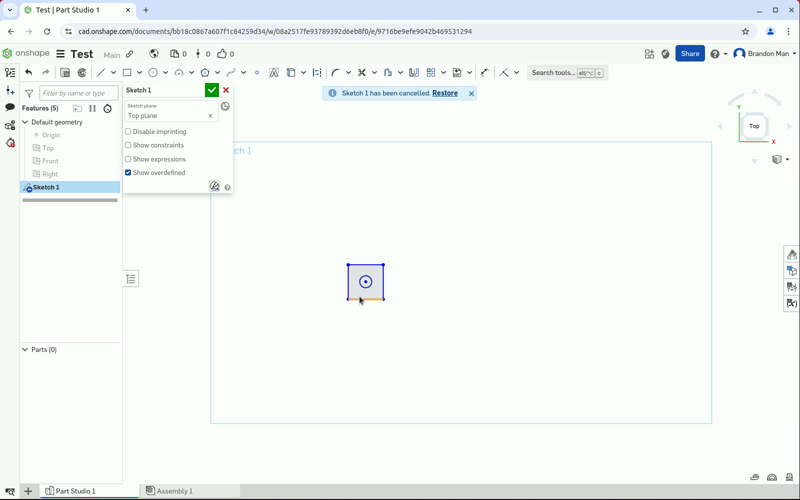
scroll(6)
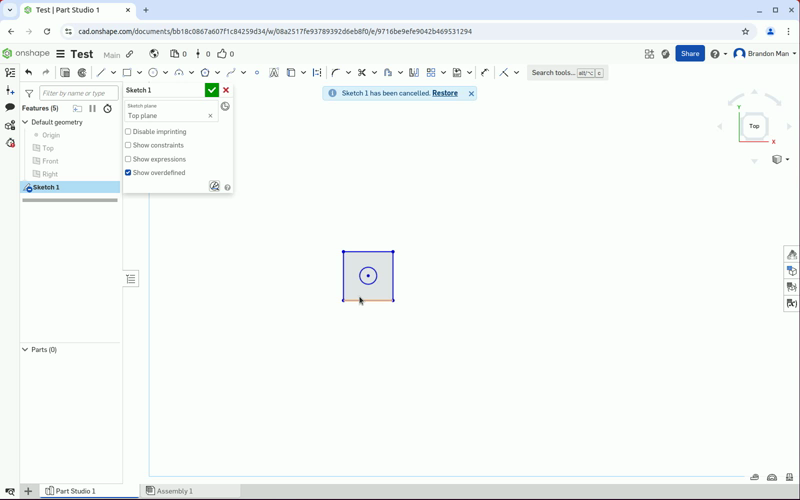
scroll(6)
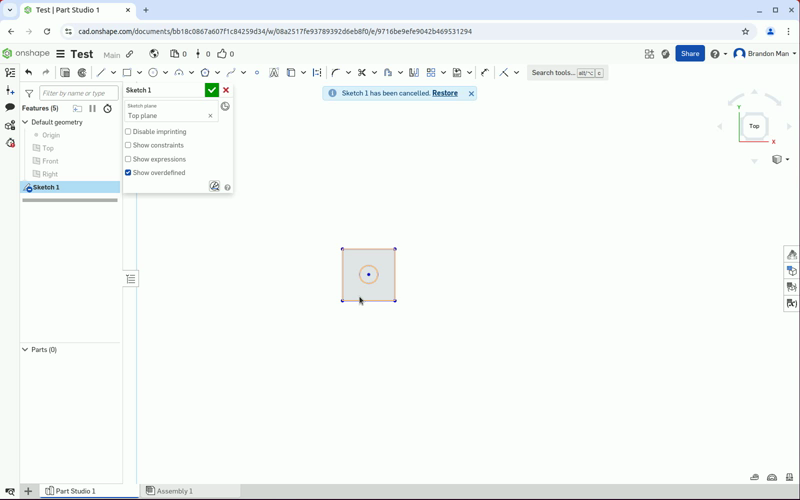
scroll(6)
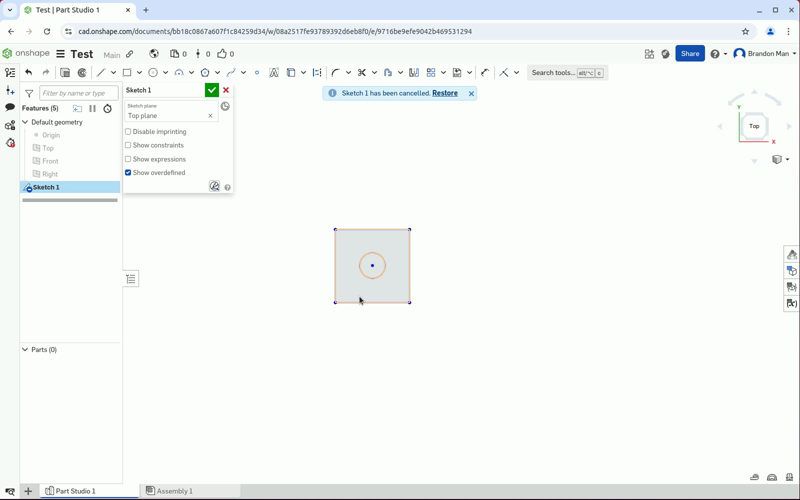
scroll(6)
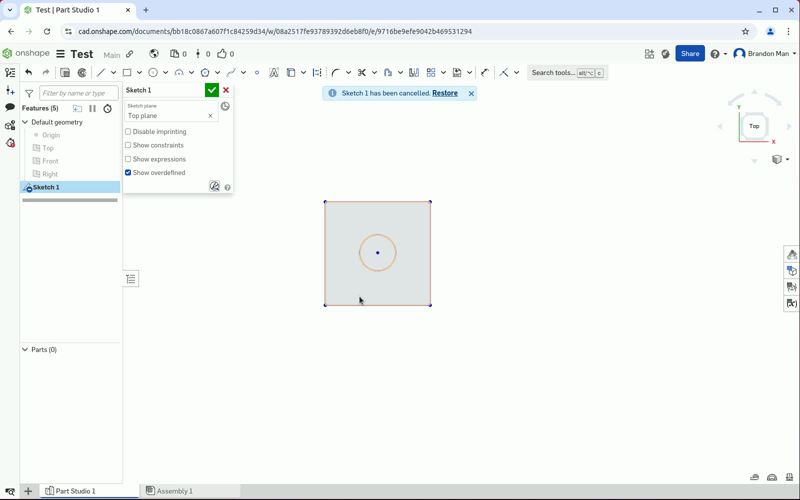
scroll(6)
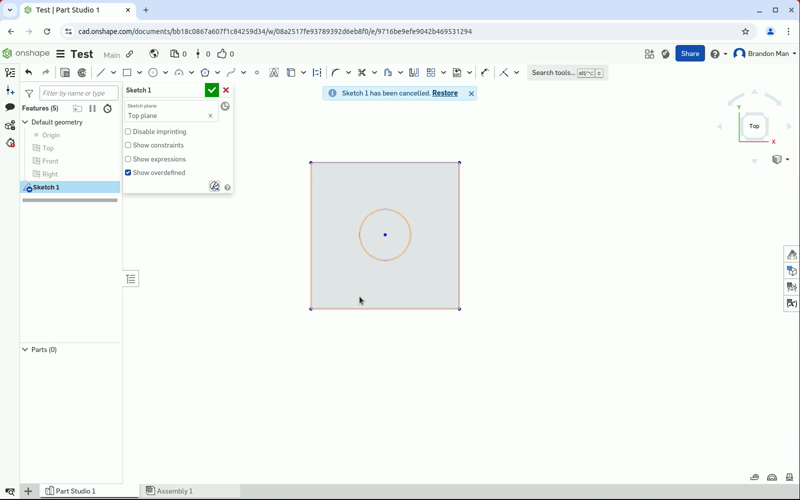
scroll(6)
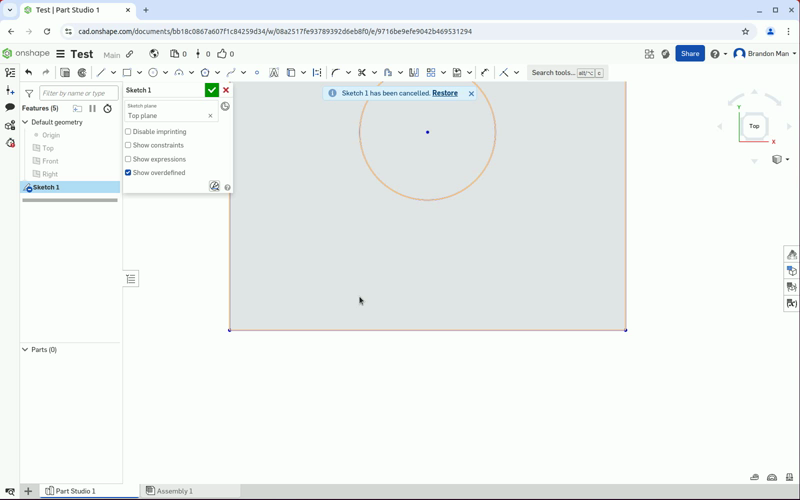
click(359, 296)
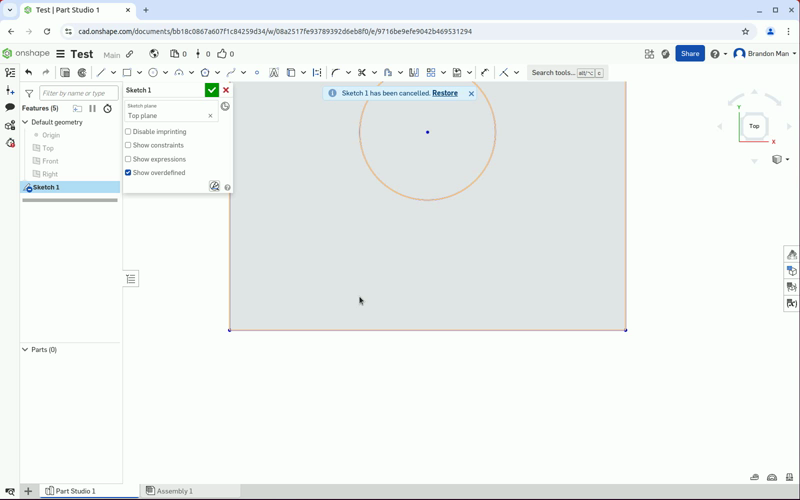
scroll(-6)
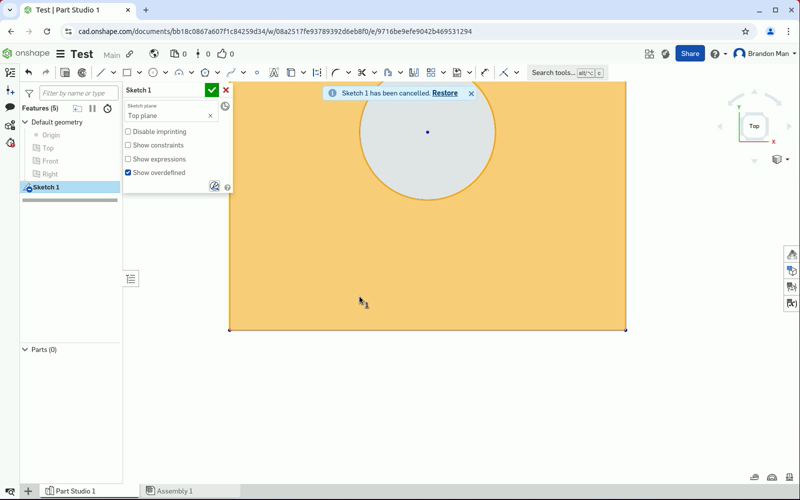
scroll(-6)
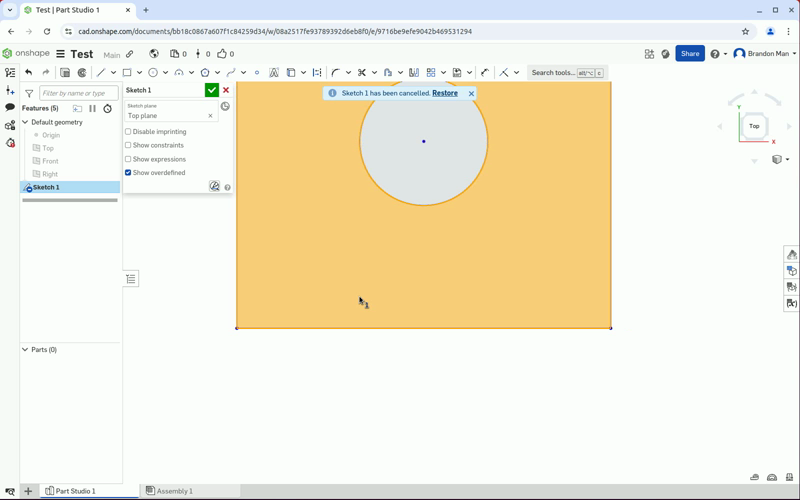
scroll(-6)
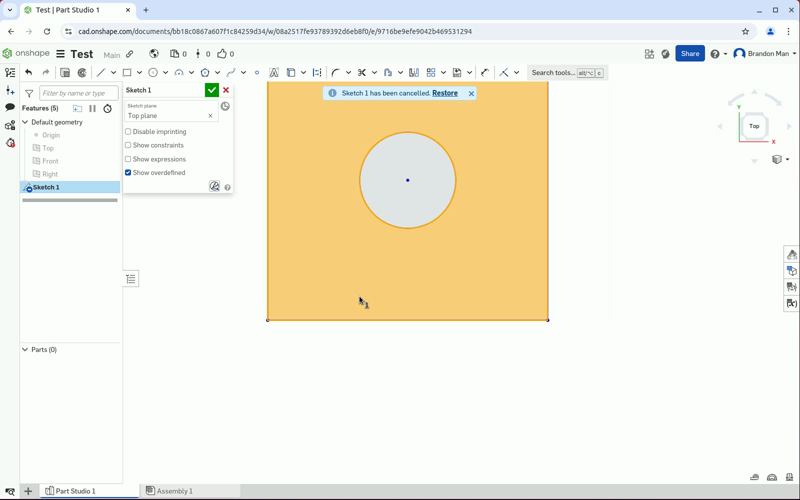
scroll(-6)
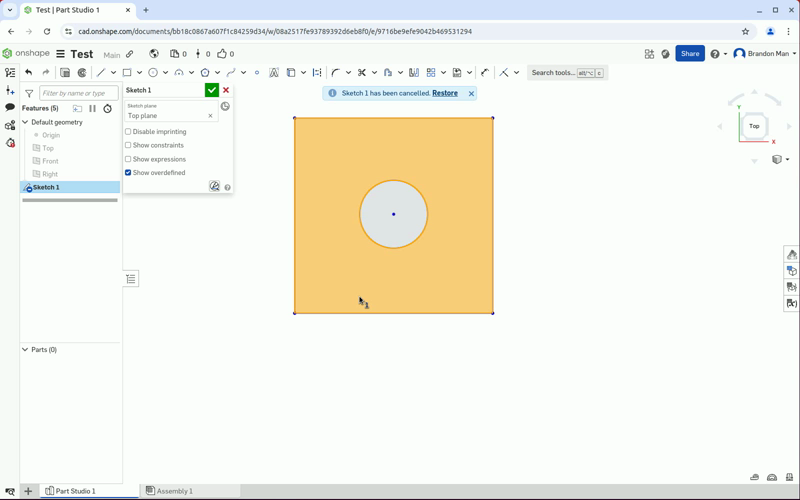
scroll(-6)
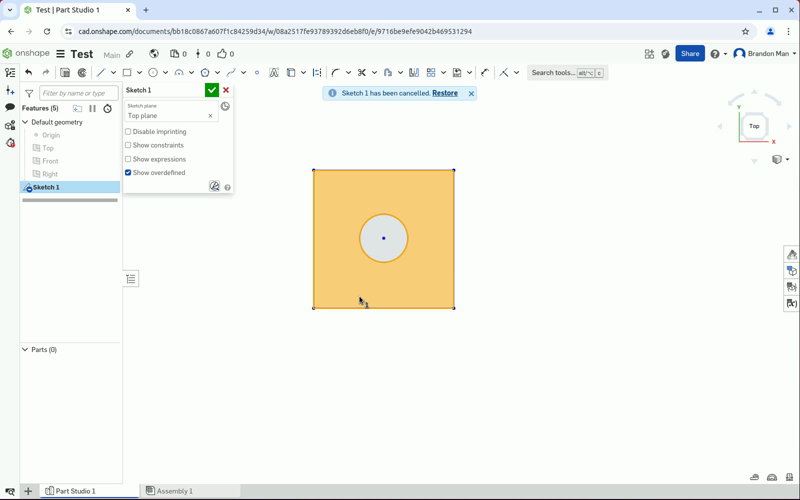
scroll(-6)
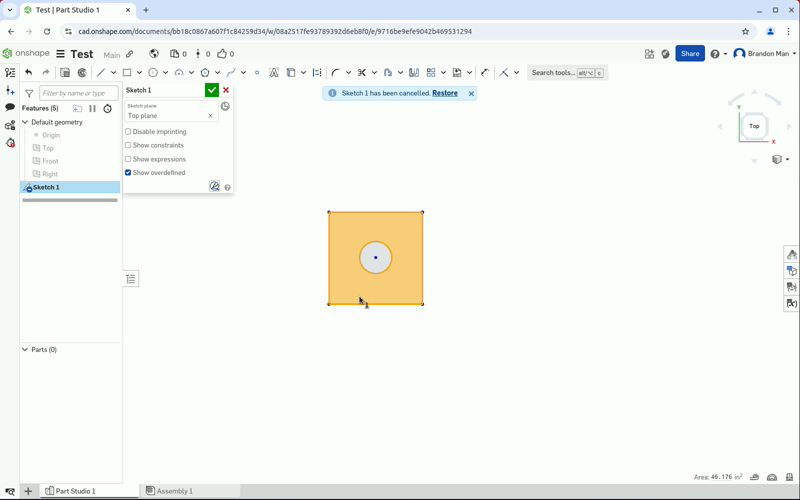
scroll(-6)
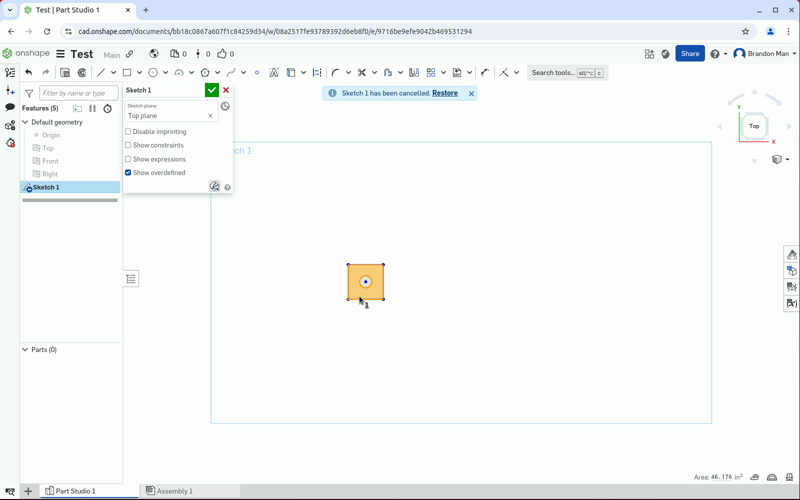
mouse_move(73, 352)
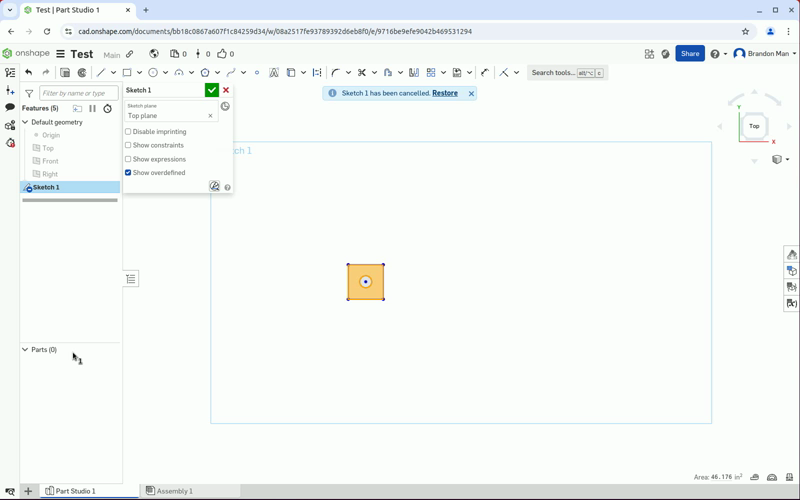
key(shift+y)
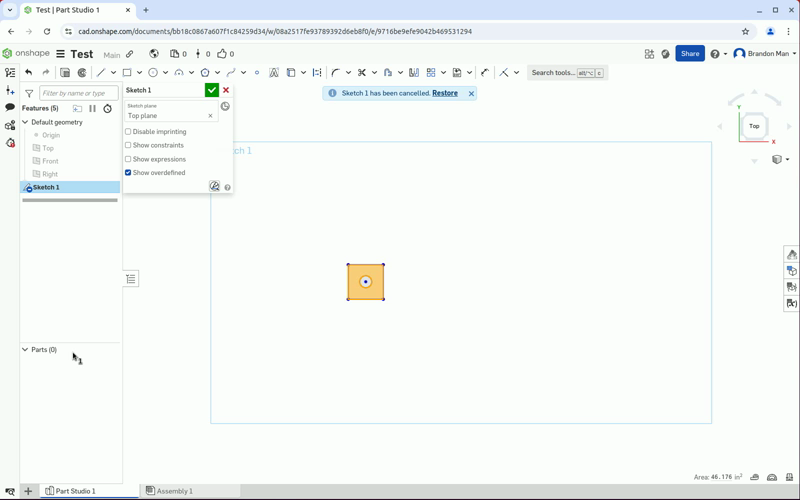
key(shift+e)
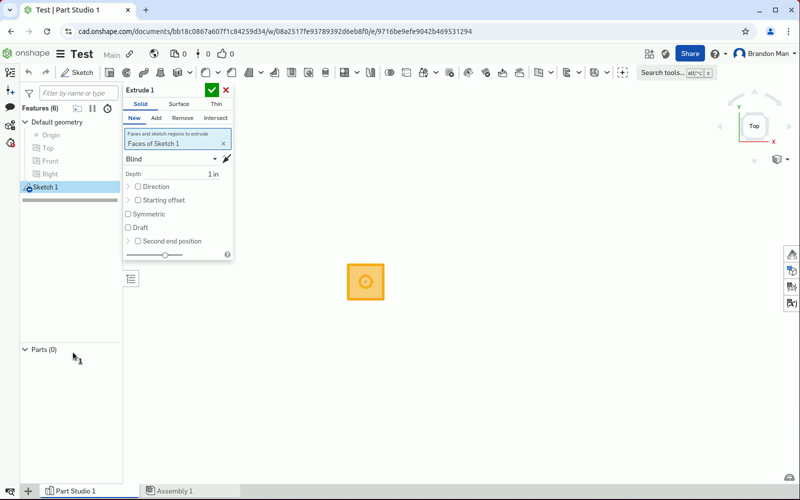
mouse_move(143, 106)
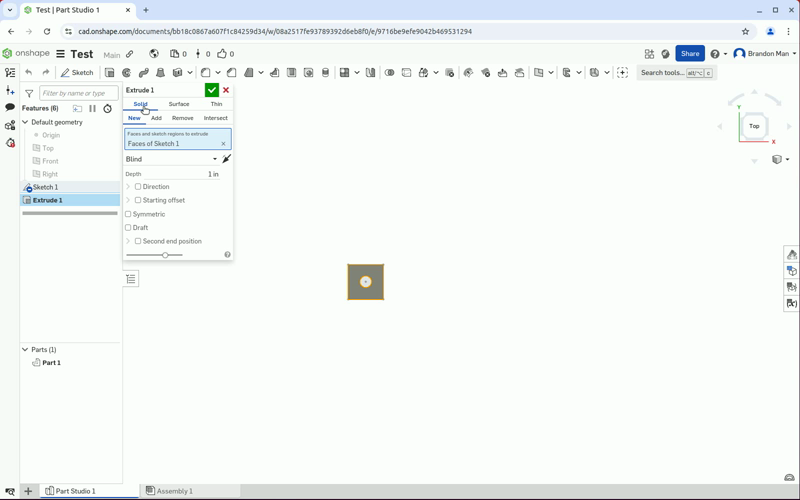
click(143, 106)
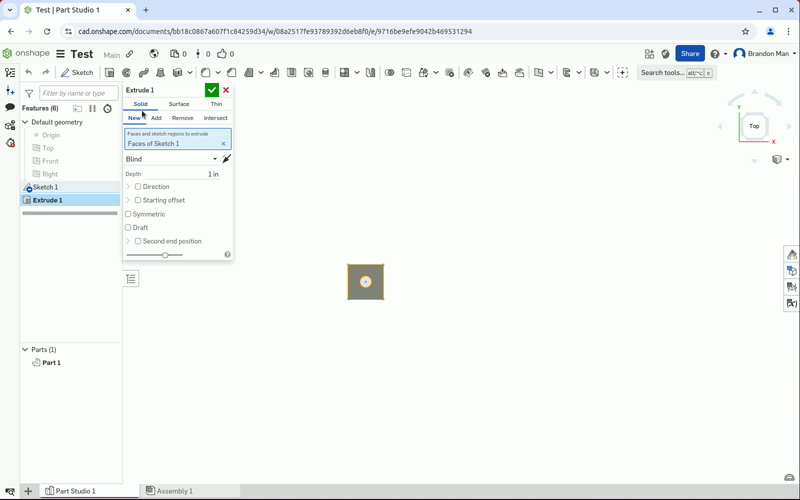
mouse_move(137, 120)
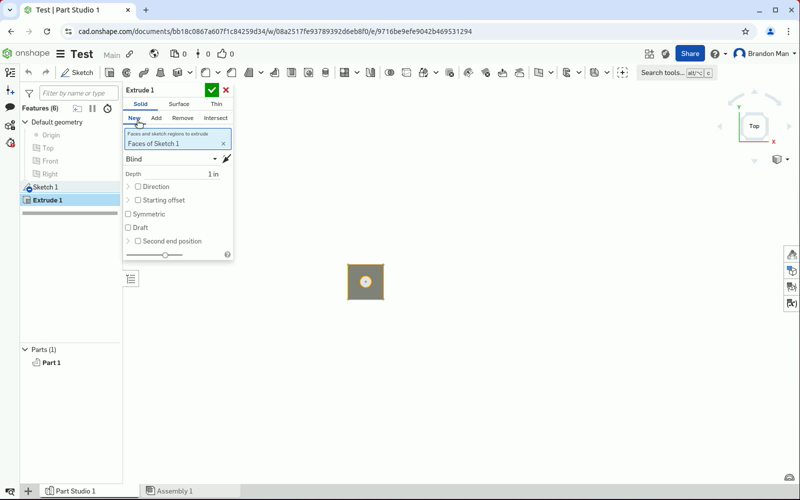
click(137, 120)
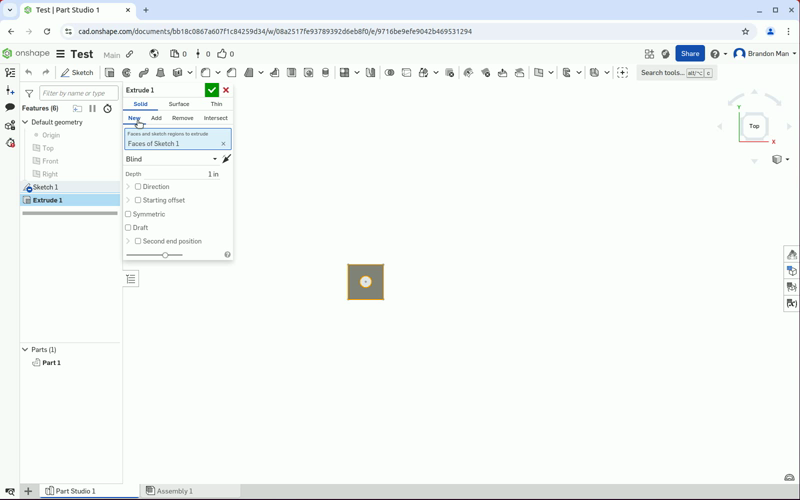
key(tab, 4)
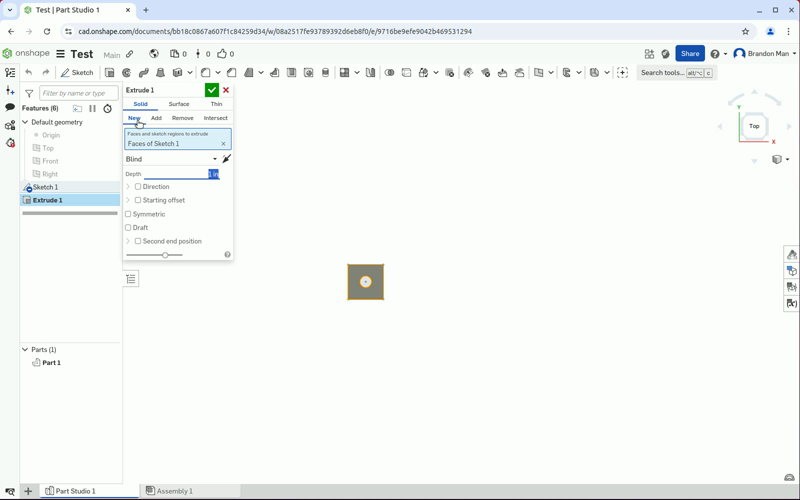
text(4.574)
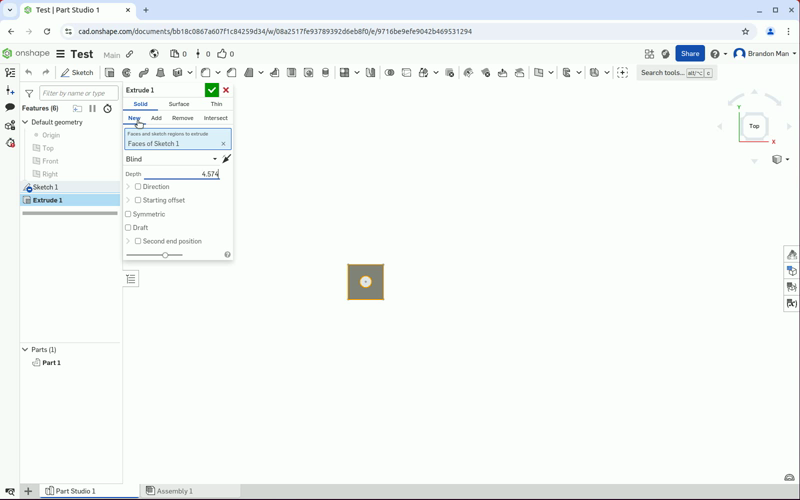
key(enter)
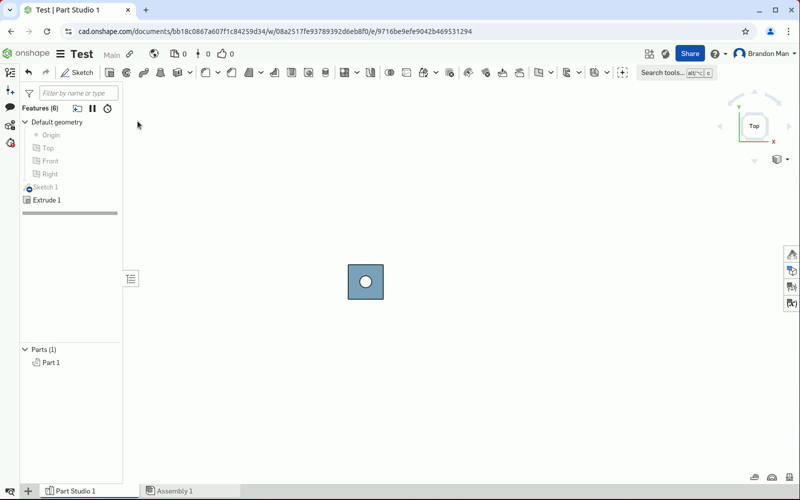
key(shift+h)
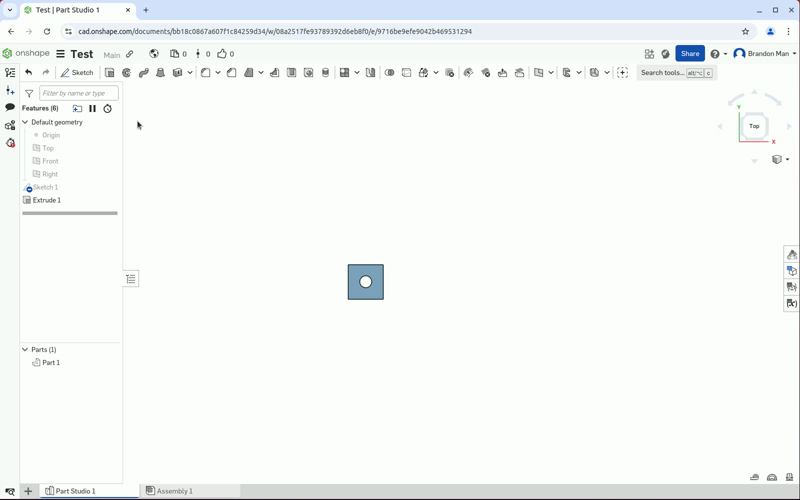
key(shift+h)
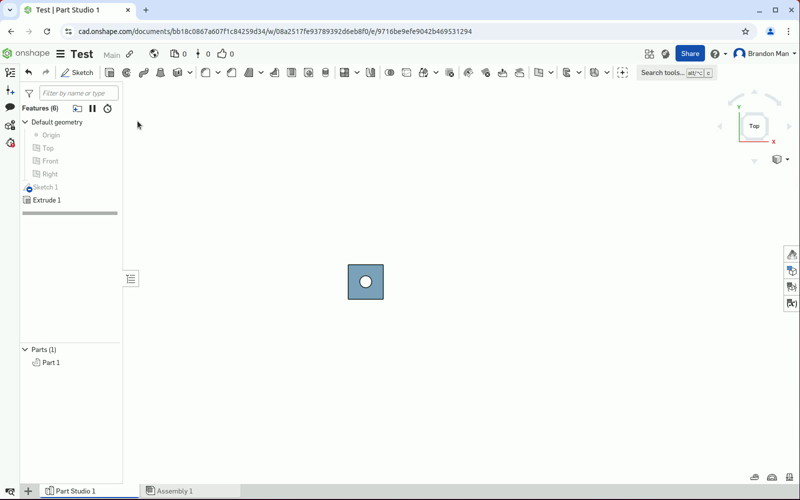
mouse_move(73, 189)
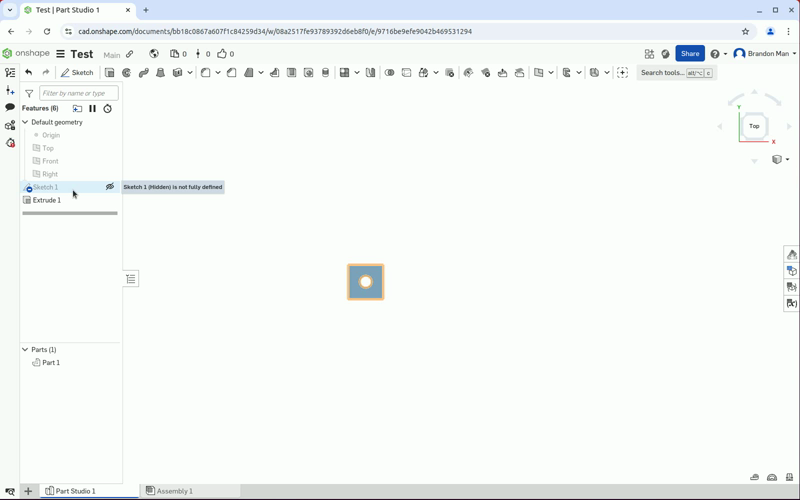
click(73, 189)
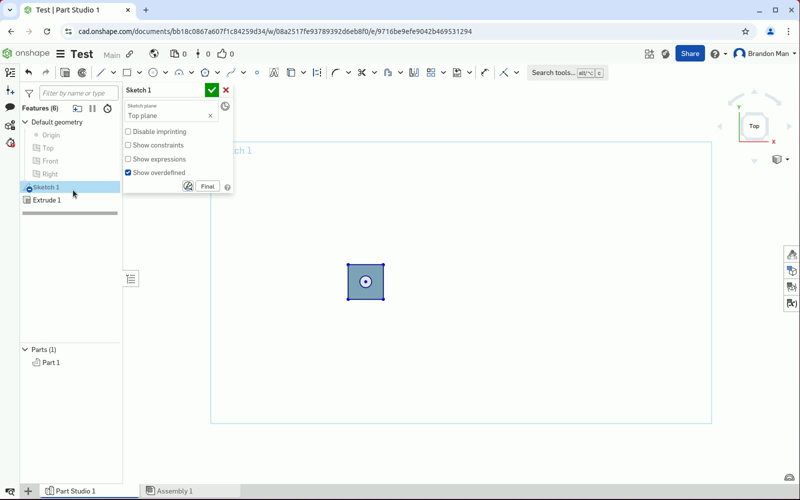
mouse_move(229, 92)
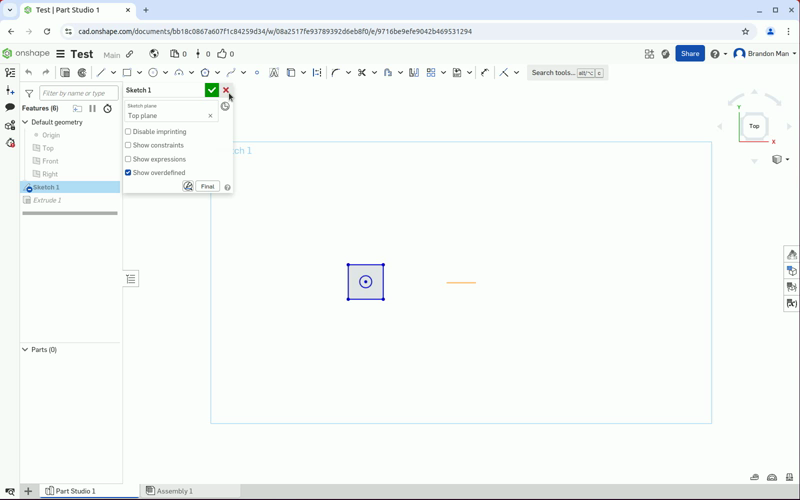
click(229, 92)
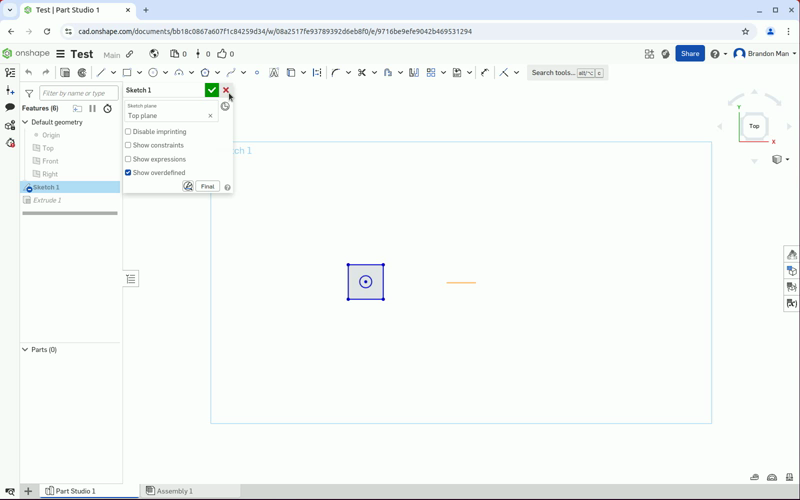
key(shift+s)
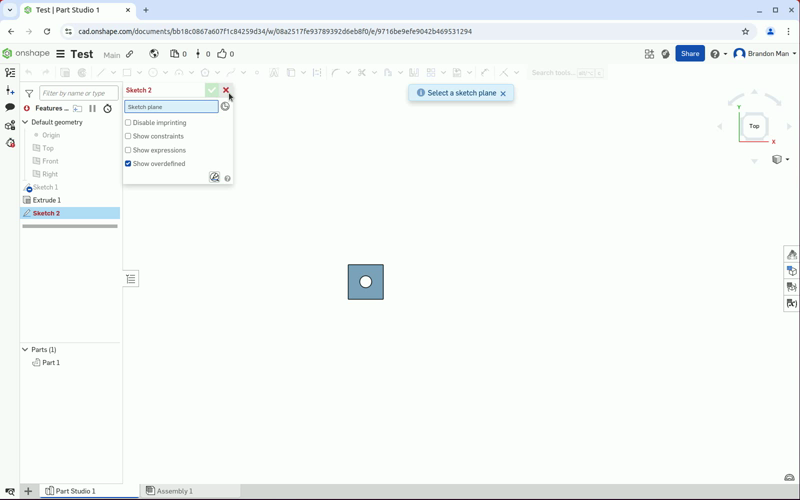
mouse_move(73, 150)
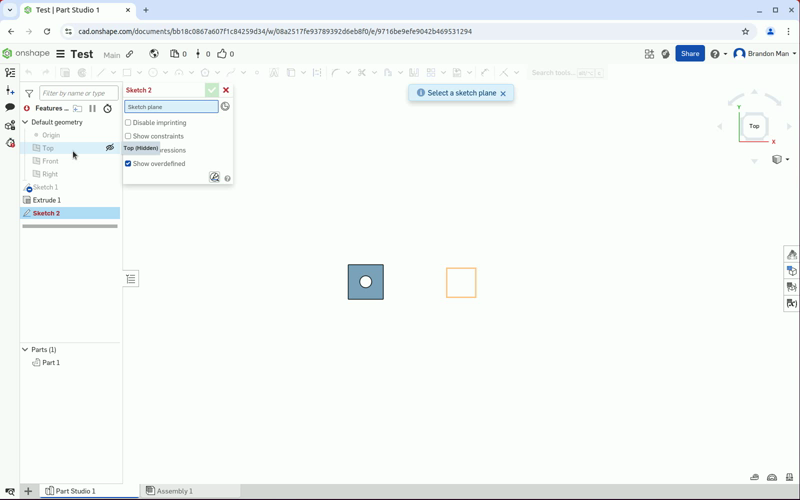
click(73, 150)
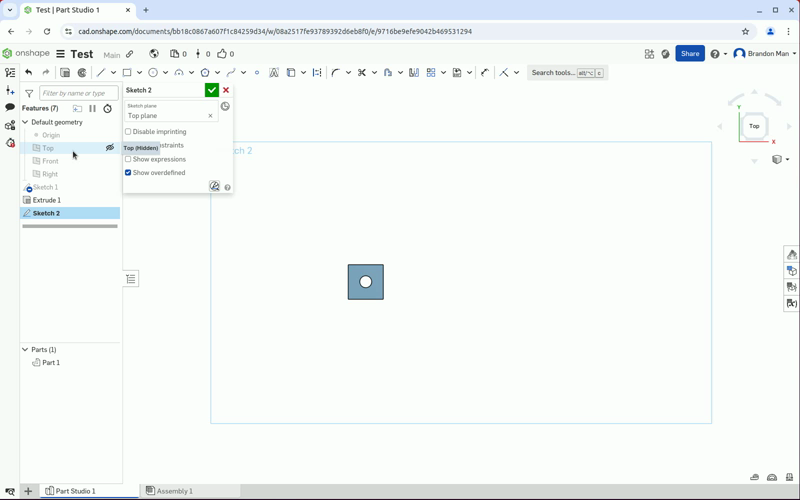
mouse_move(73, 352)
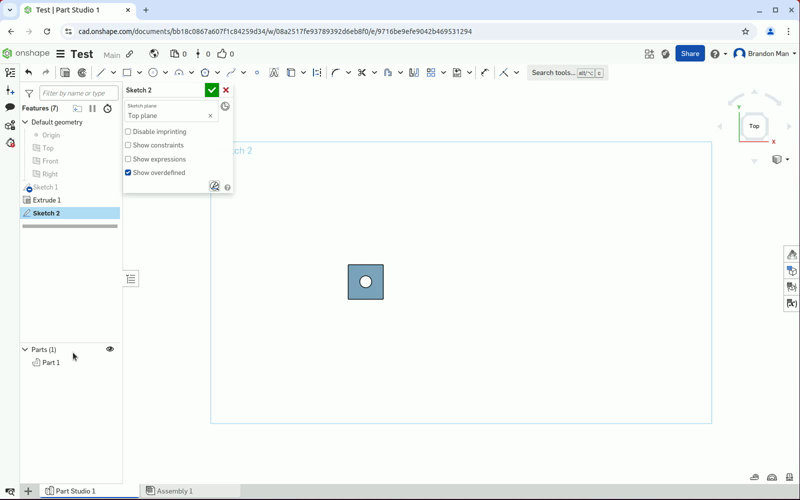
key(y)
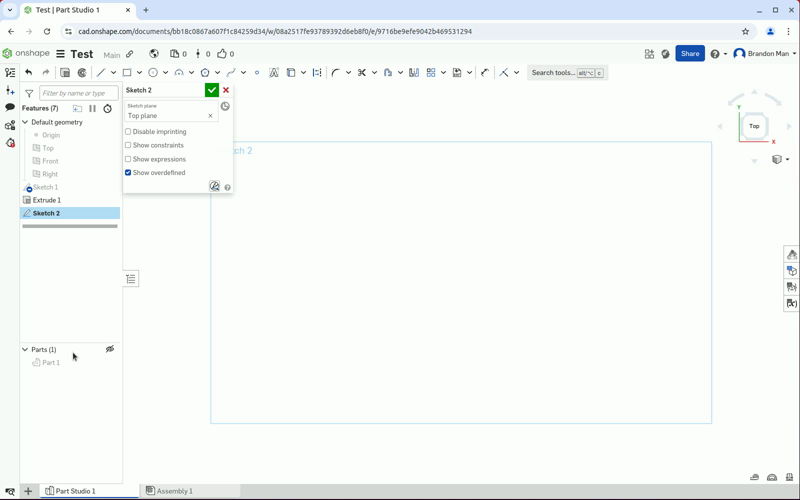
key(l)
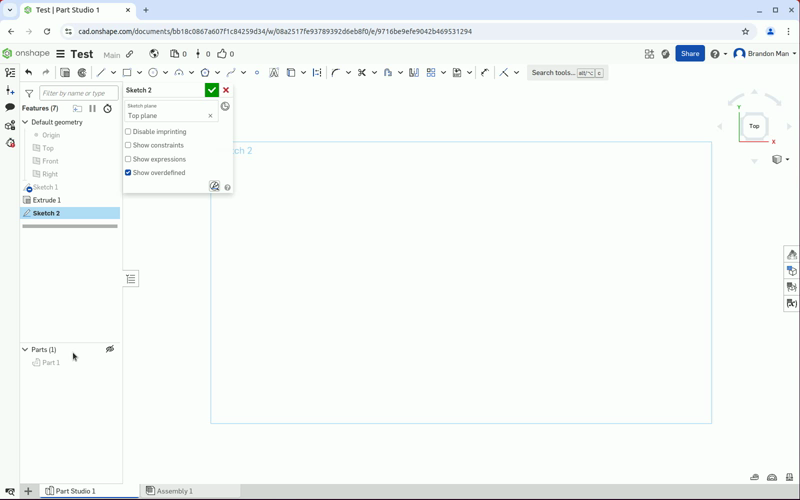
key_down(shift)
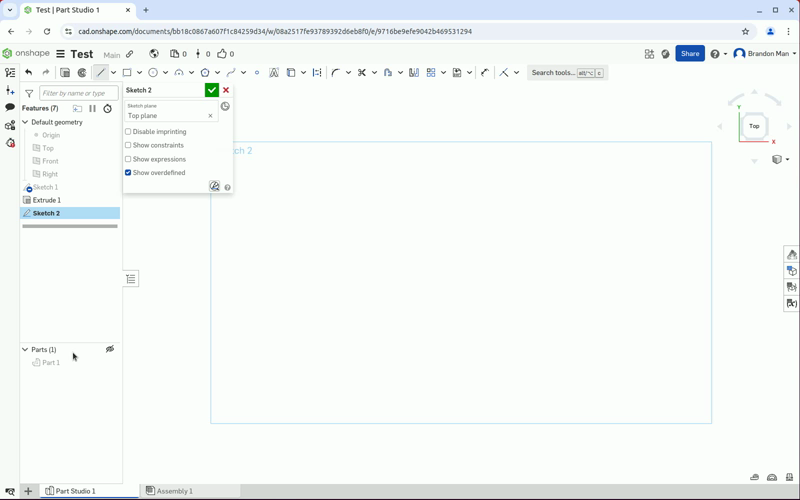
mouse_move(539, 299)
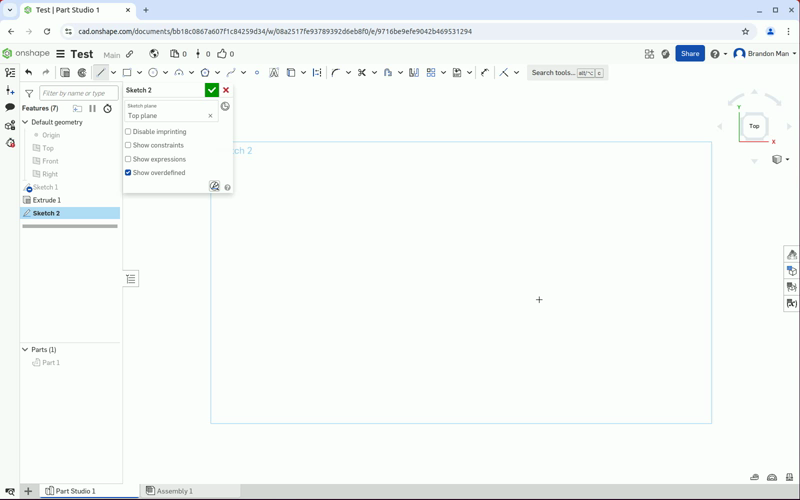
click(539, 299)
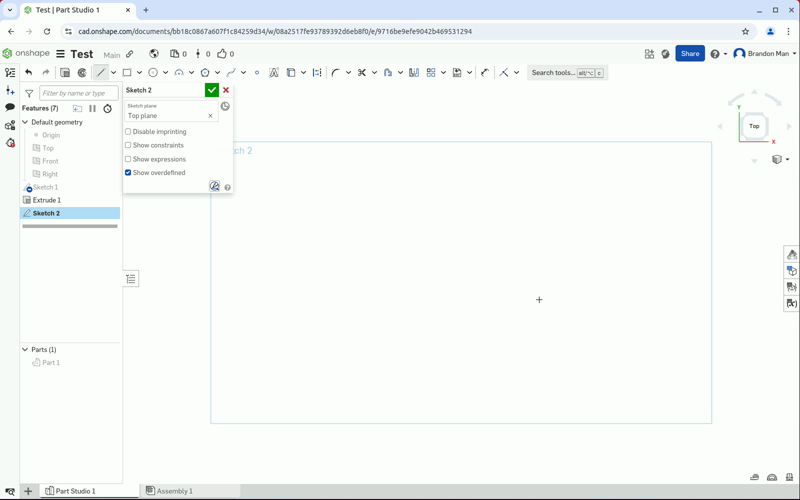
key_up(shift)
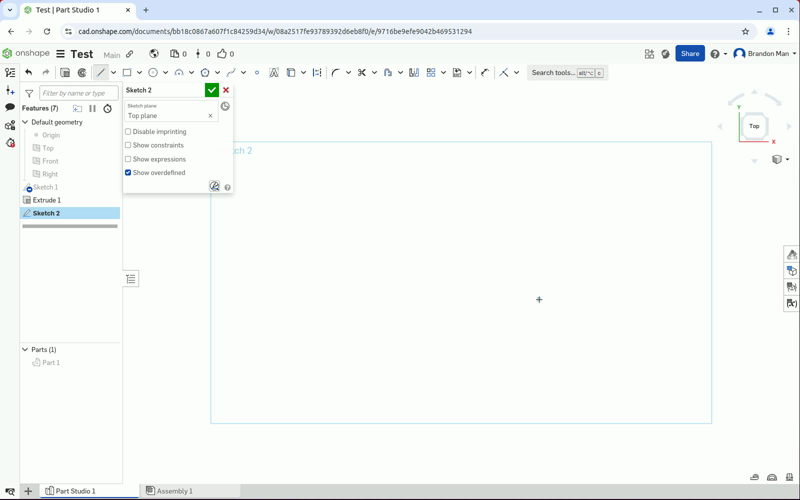
key_down(shift)
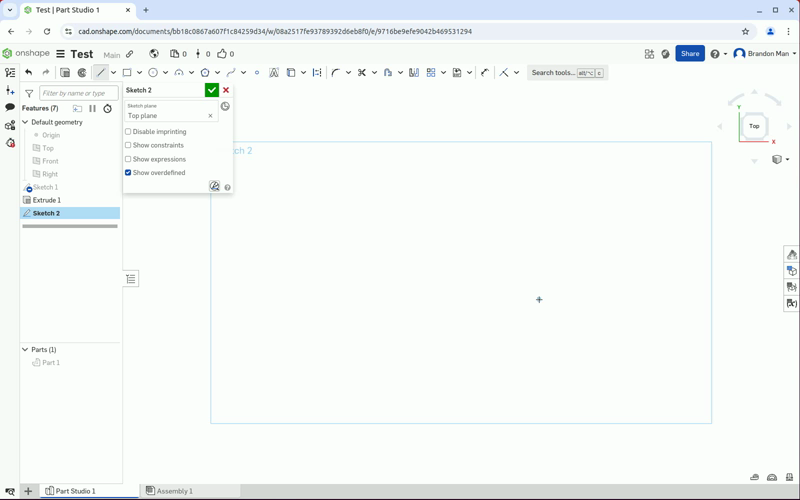
mouse_move(569, 299)
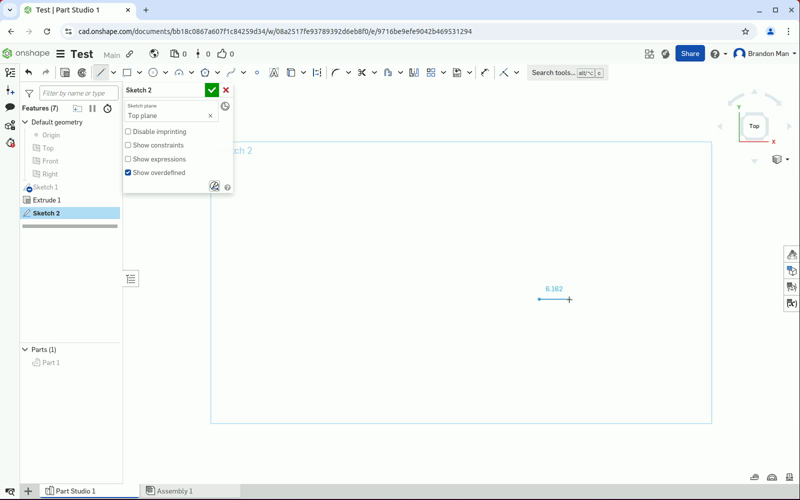
mouse_move(573, 299)
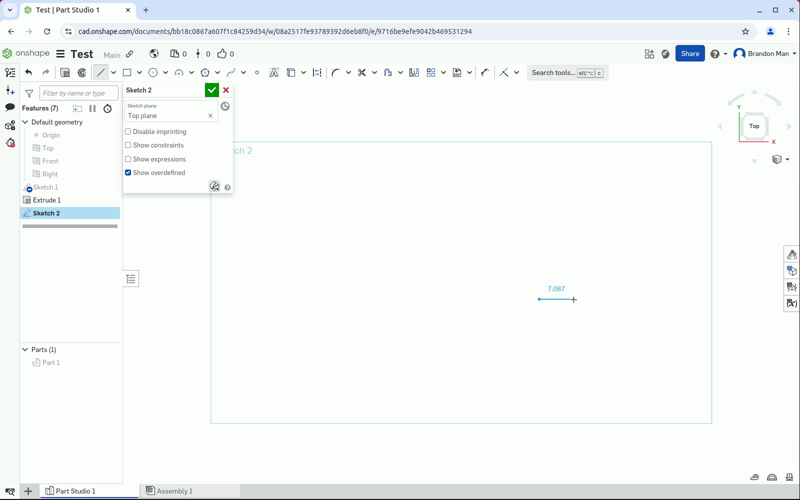
click(573, 299)
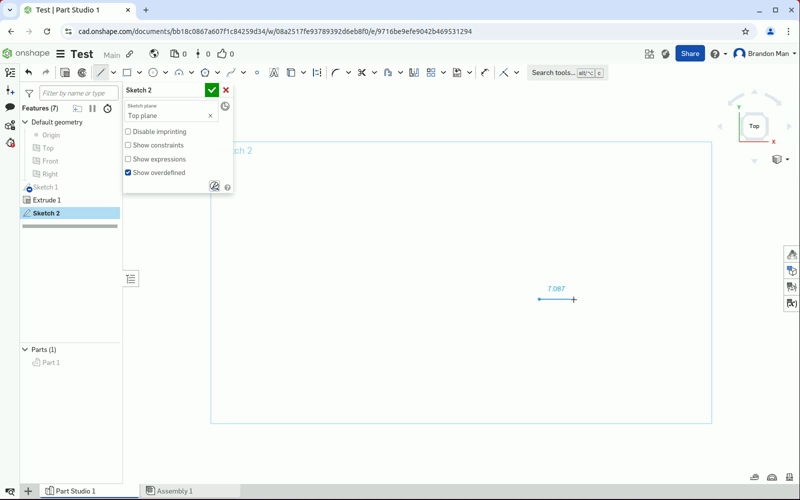
key_up(shift)
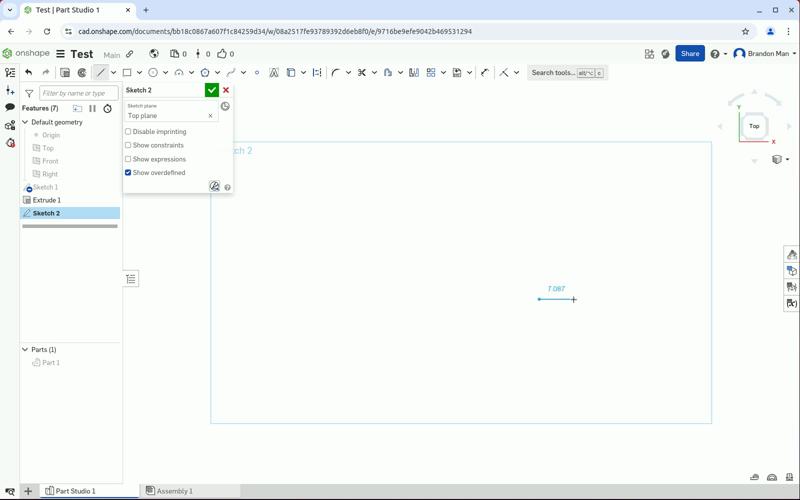
key_down(shift)
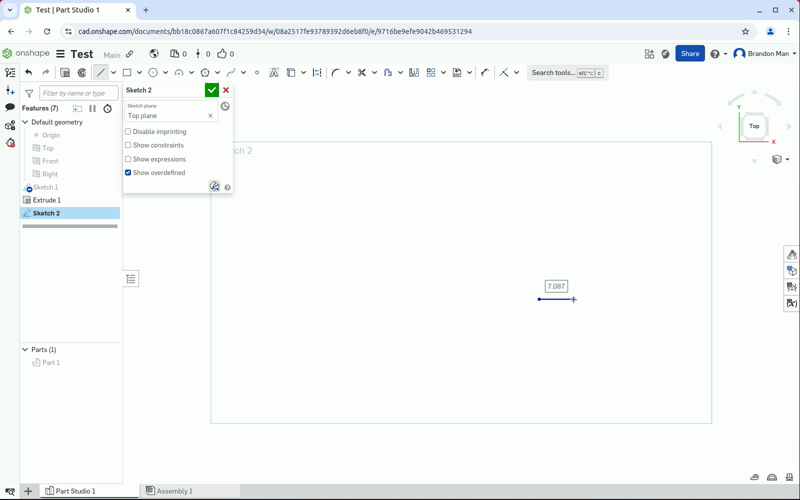
mouse_move(589, 299)
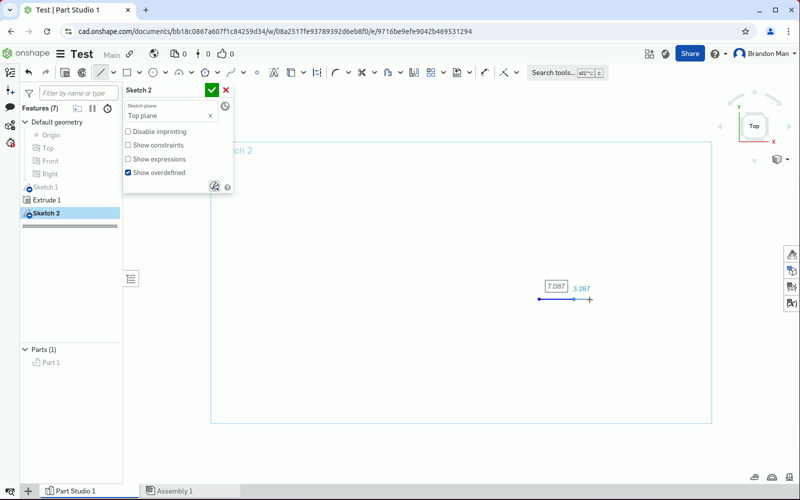
mouse_move(573, 264)
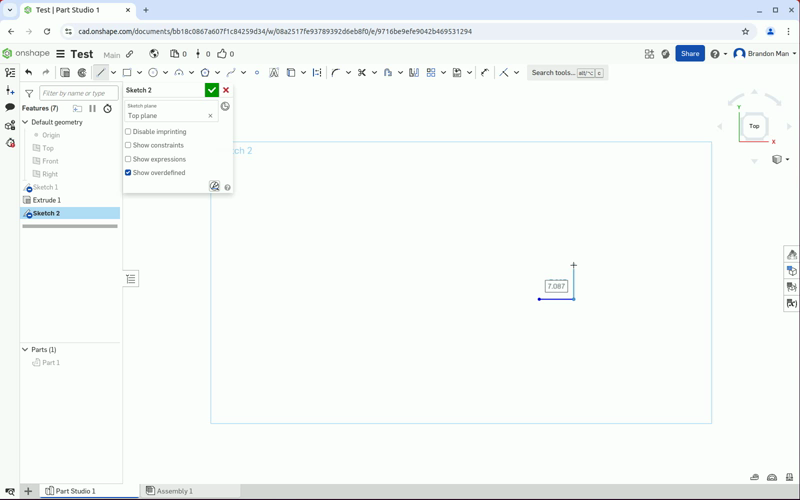
click(573, 264)
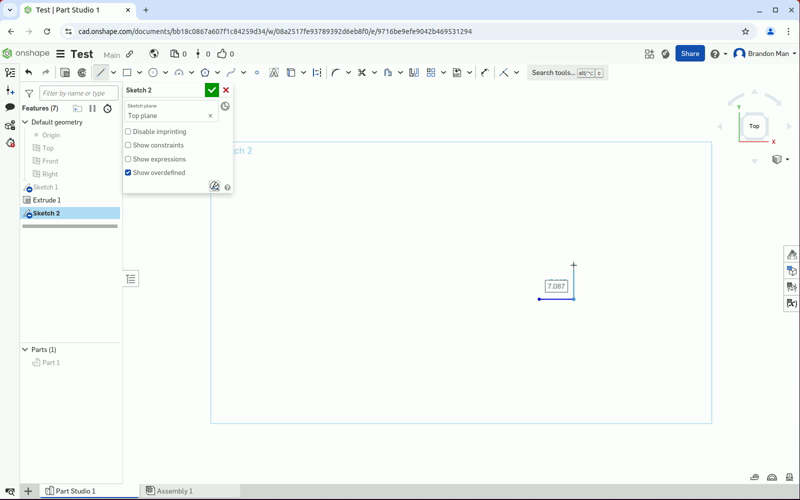
key_up(shift)
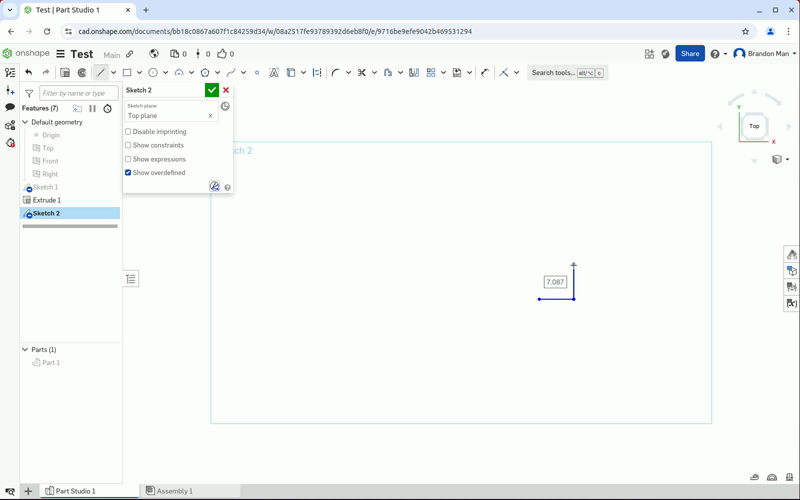
key_down(shift)
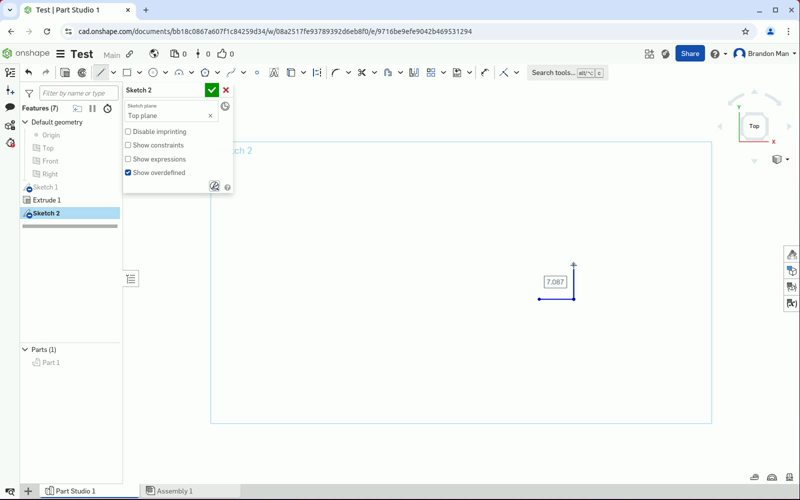
mouse_move(589, 264)
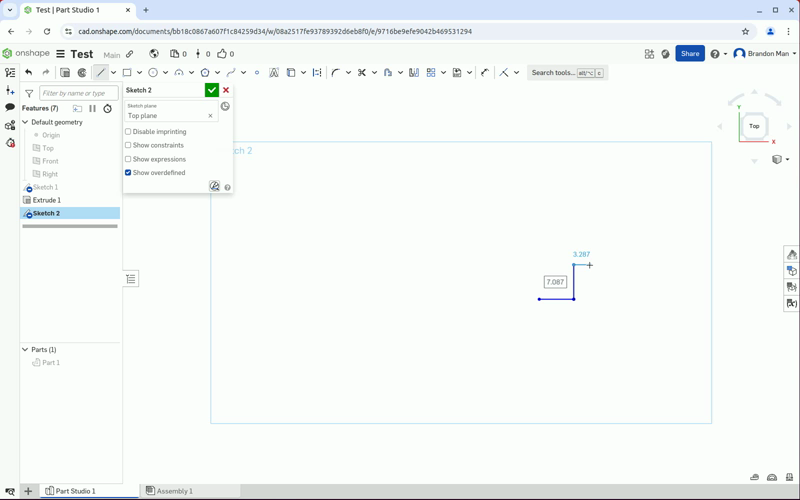
mouse_move(539, 264)
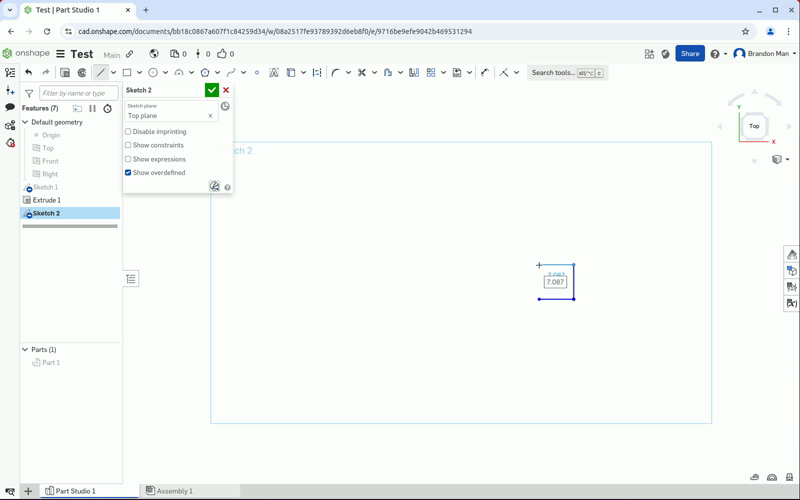
click(539, 264)
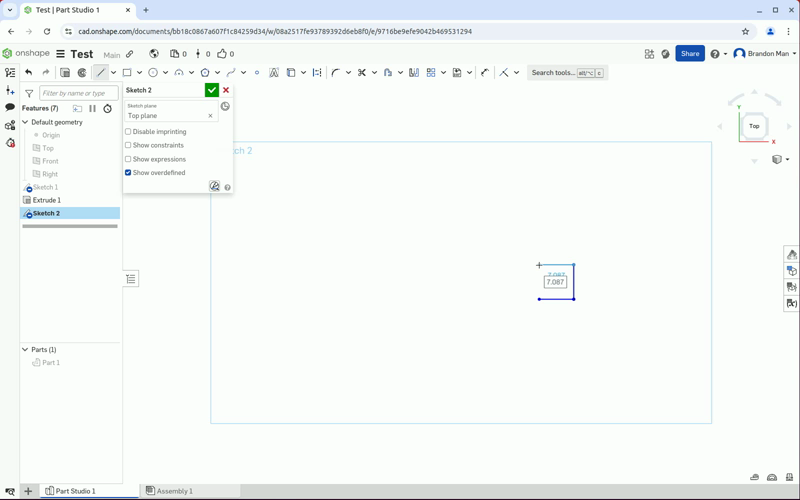
key_up(shift)
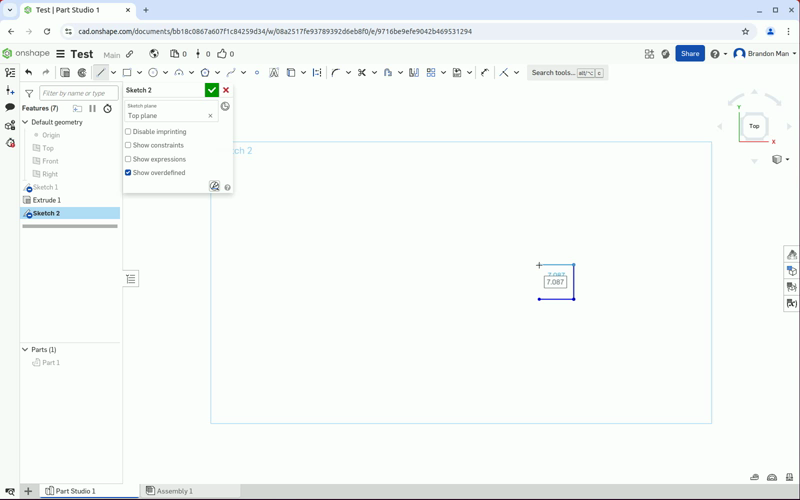
mouse_move(569, 264)
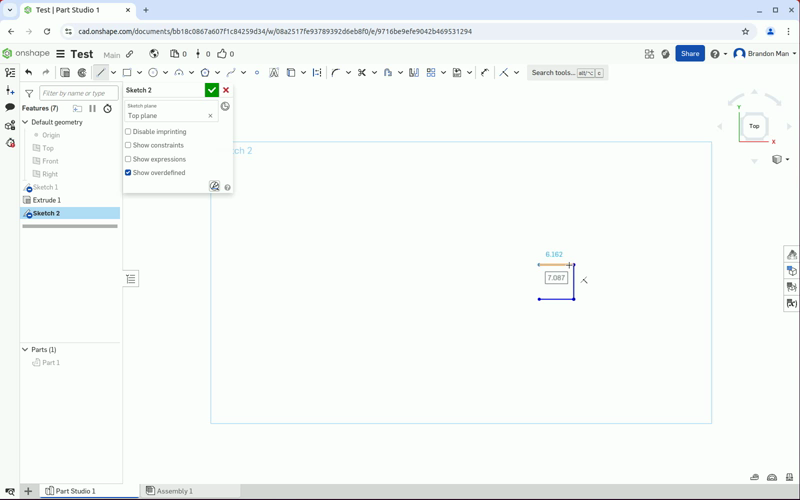
key_down(shift)
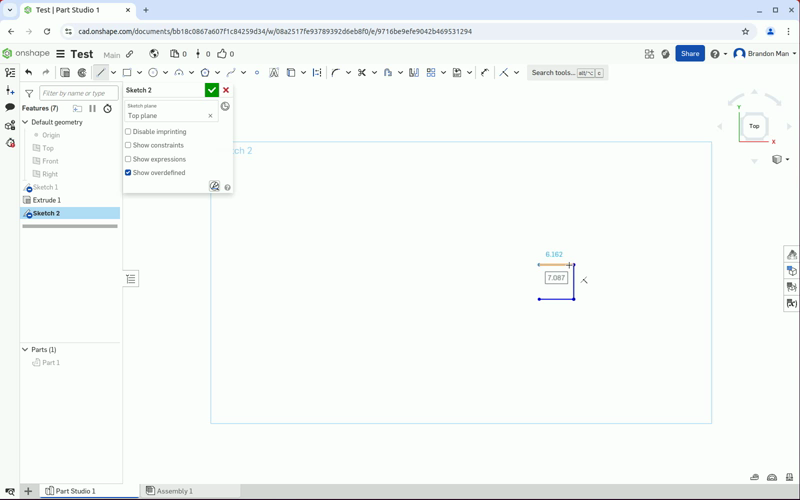
mouse_move(539, 299)
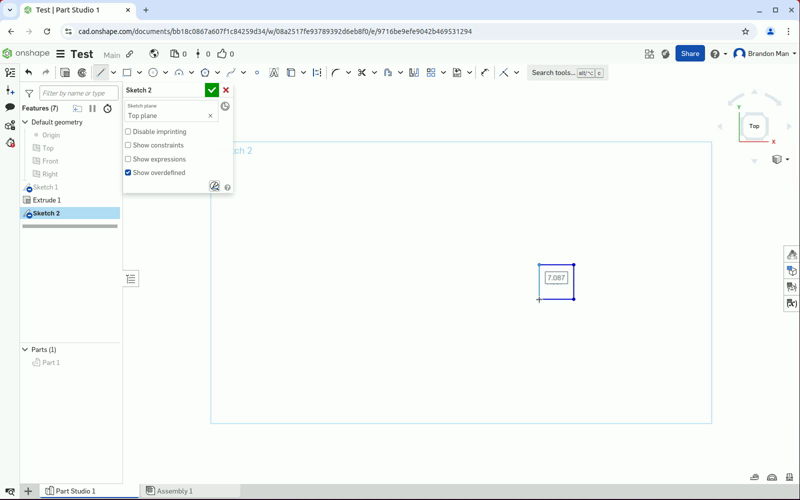
key_up(shift)
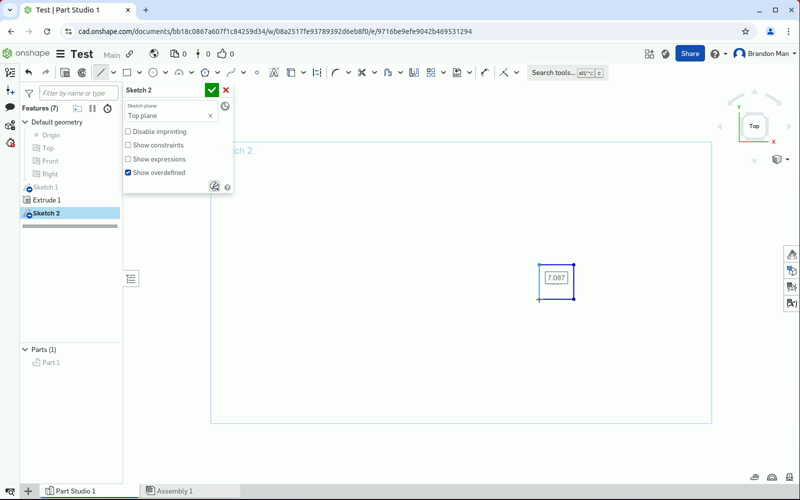
click(539, 299)
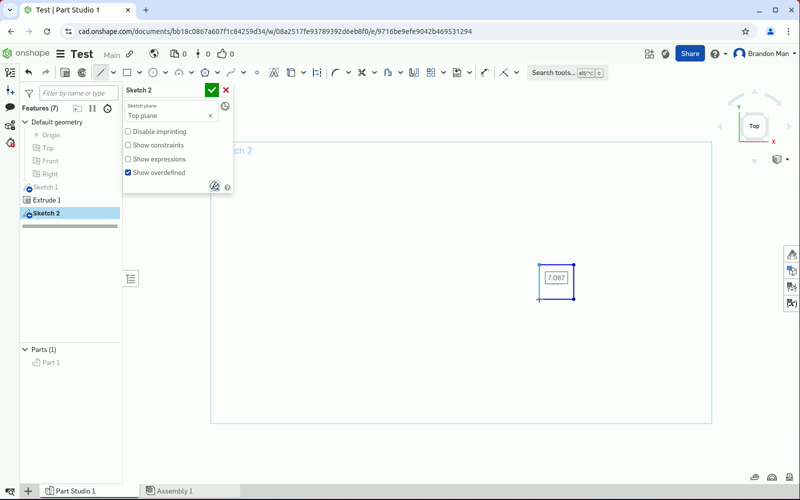
key(esc)
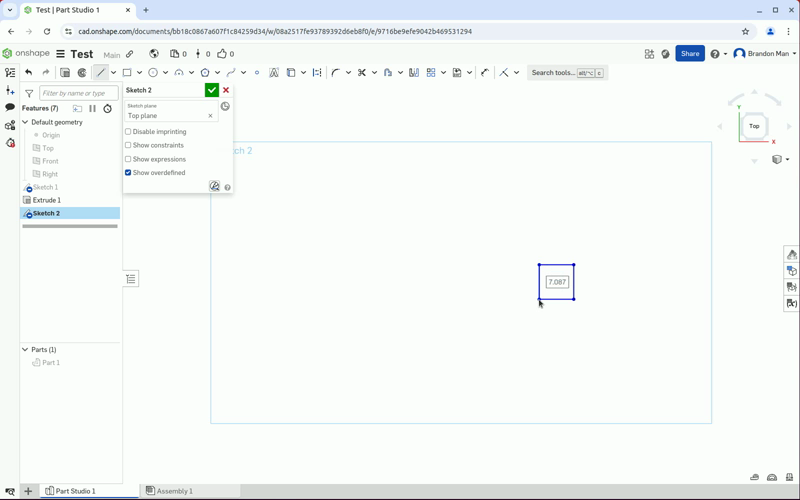
key(c)
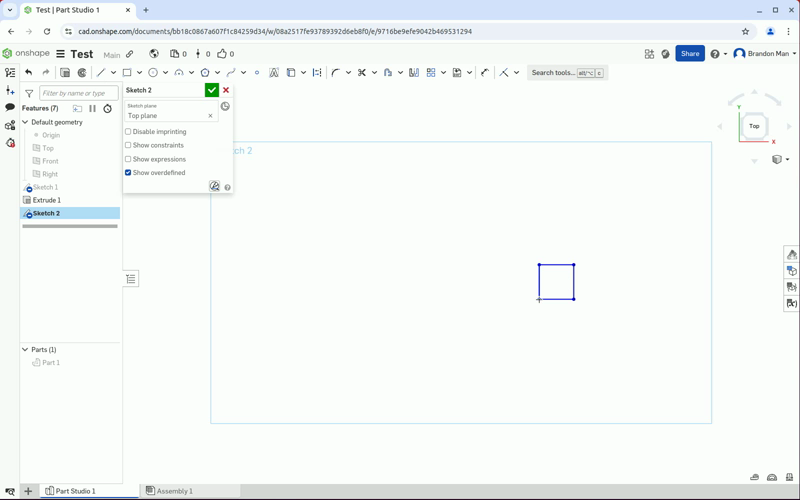
key_down(shift)
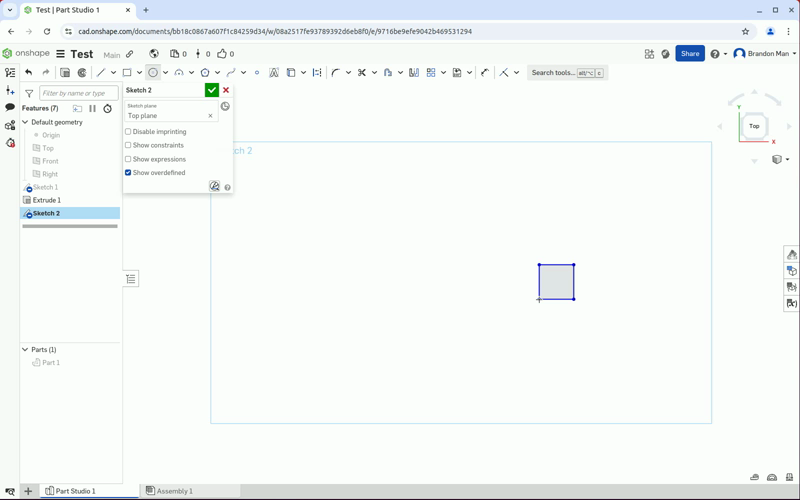
mouse_move(556, 281)
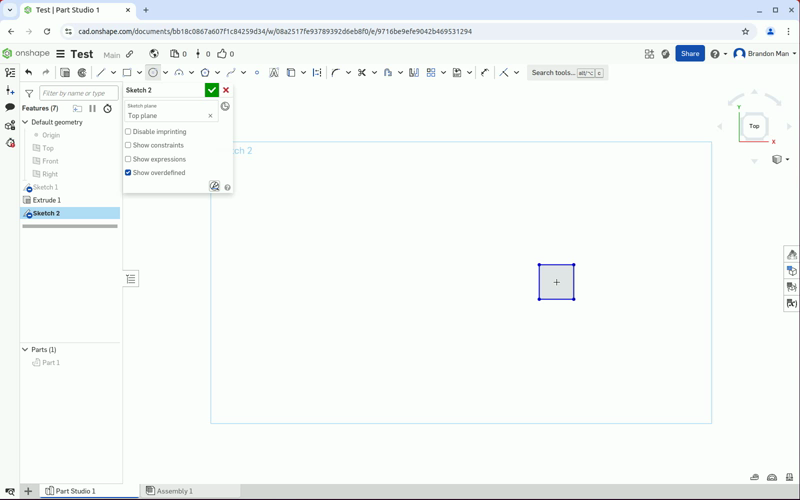
click(556, 281)
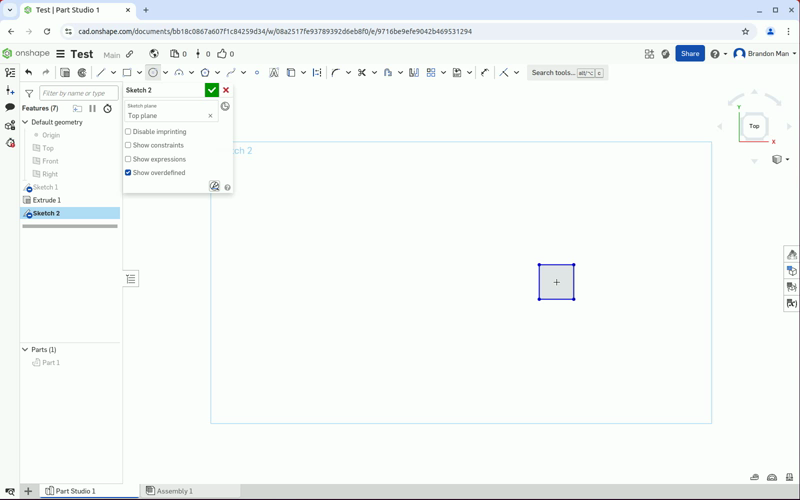
key_up(shift)
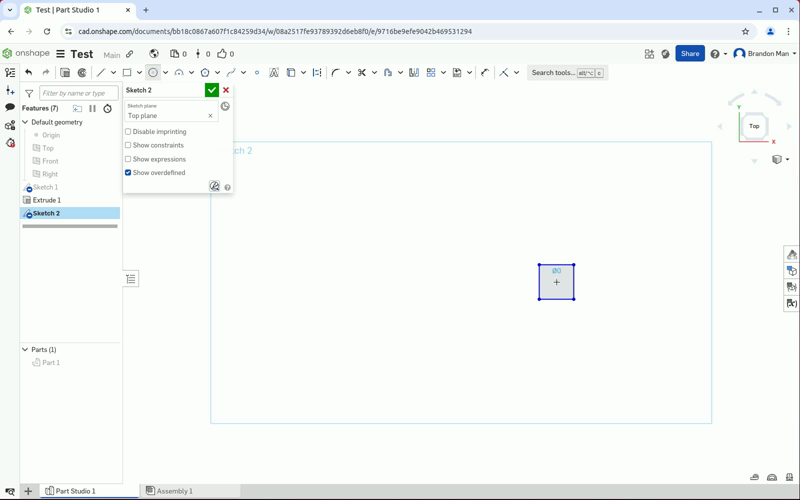
mouse_move(562, 281)
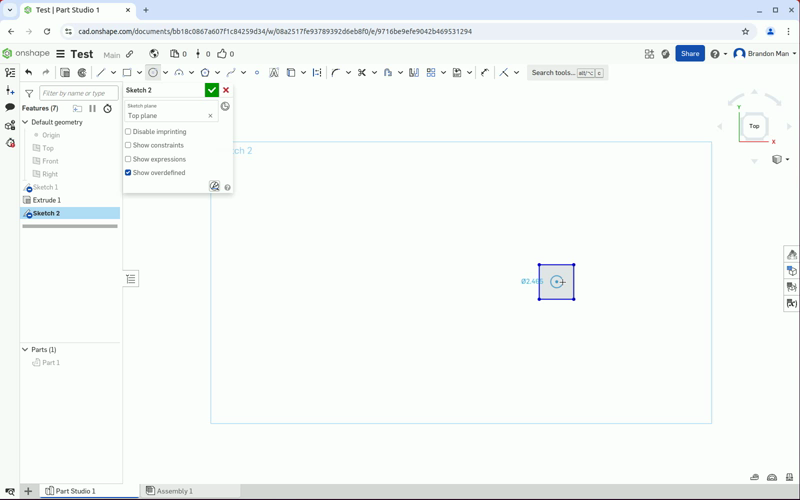
click(562, 281)
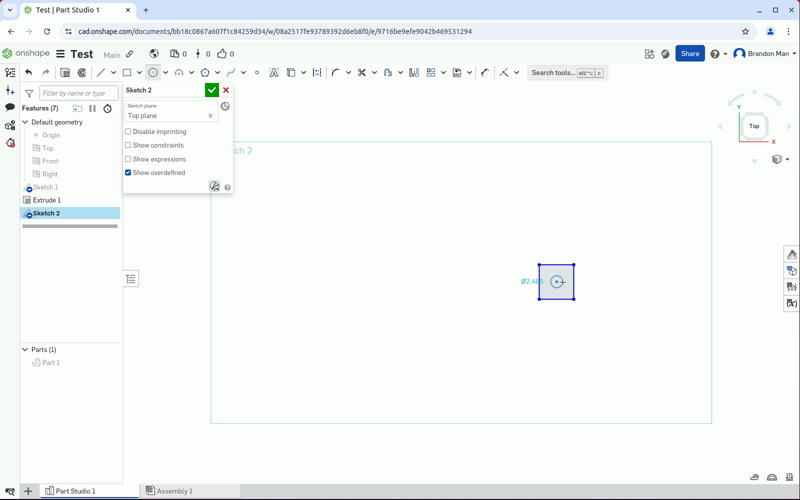
key(esc)
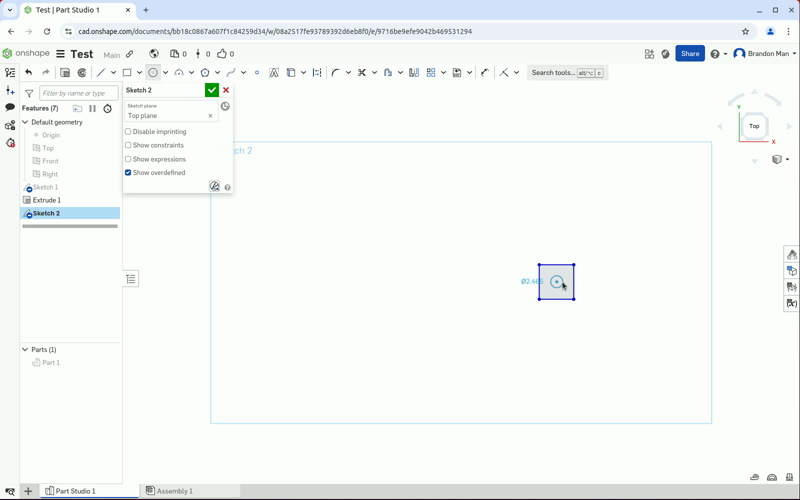
mouse_move(548, 281)
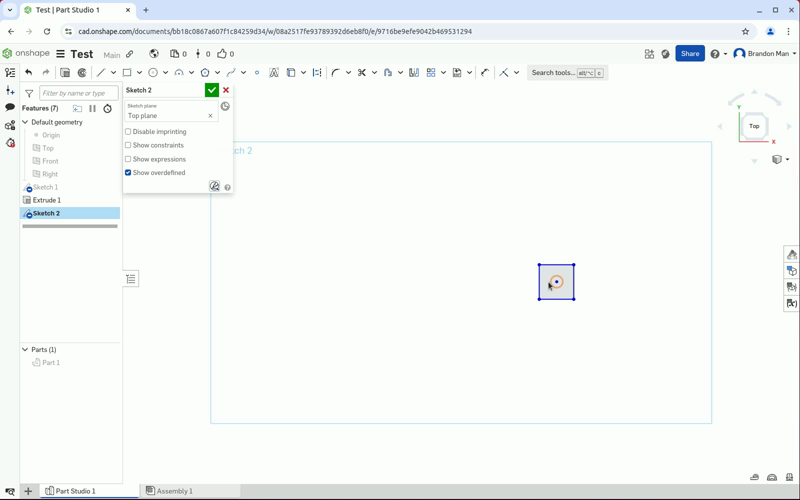
scroll(6)
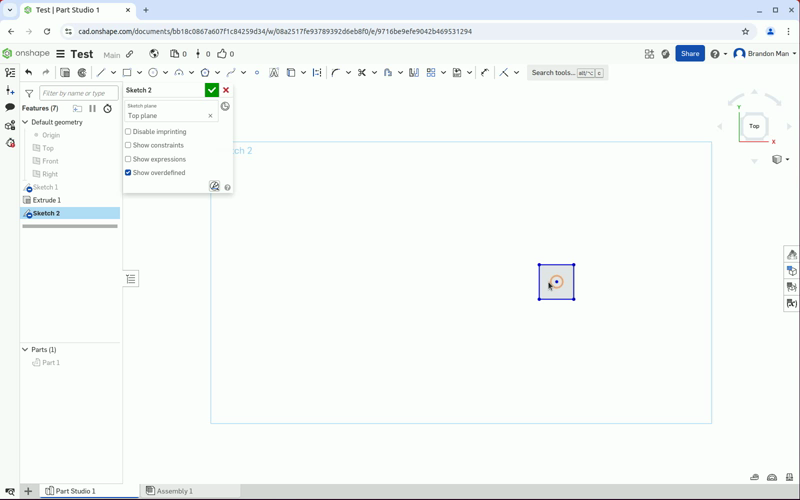
scroll(6)
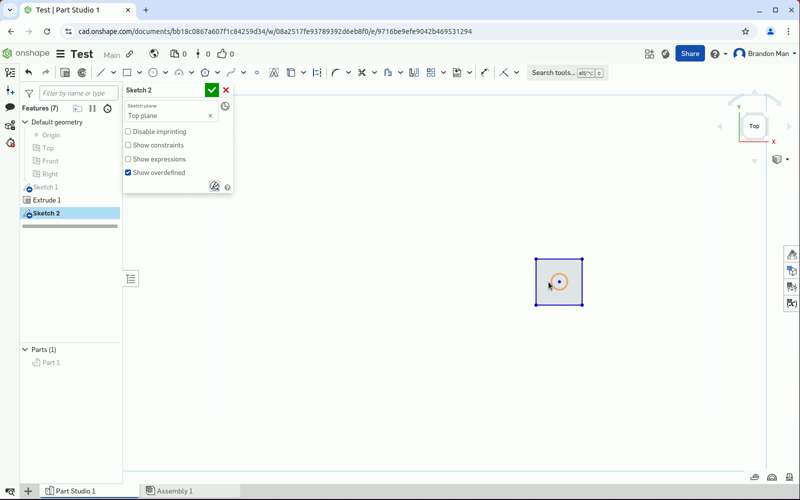
scroll(6)
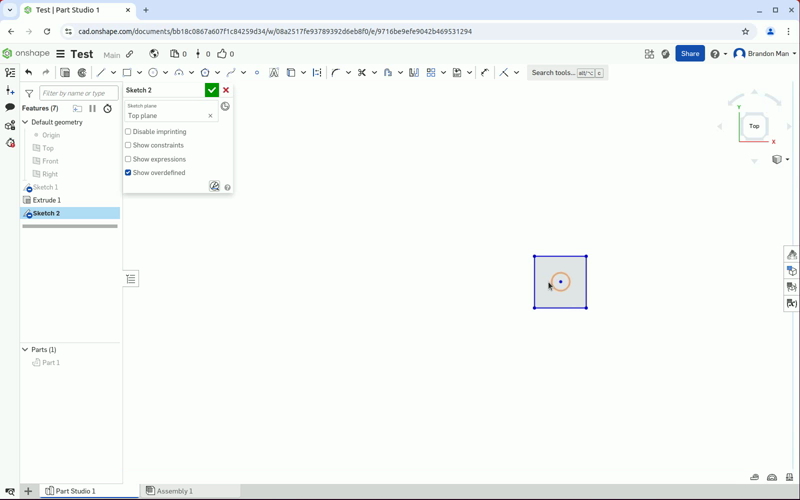
scroll(6)
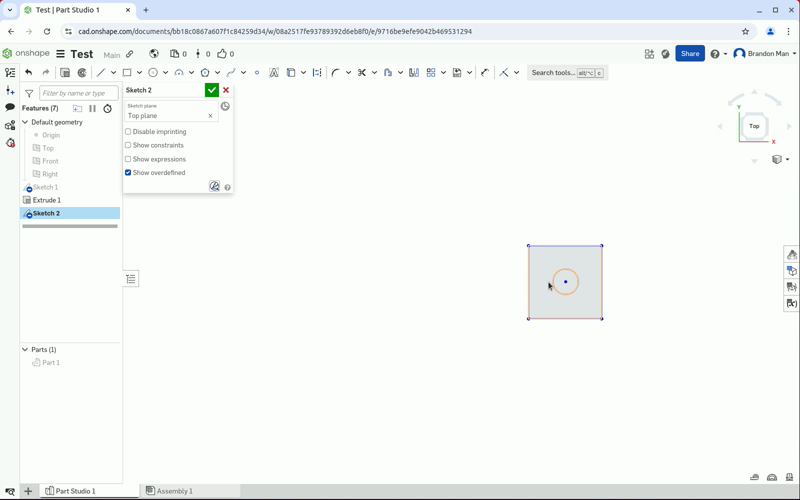
scroll(6)
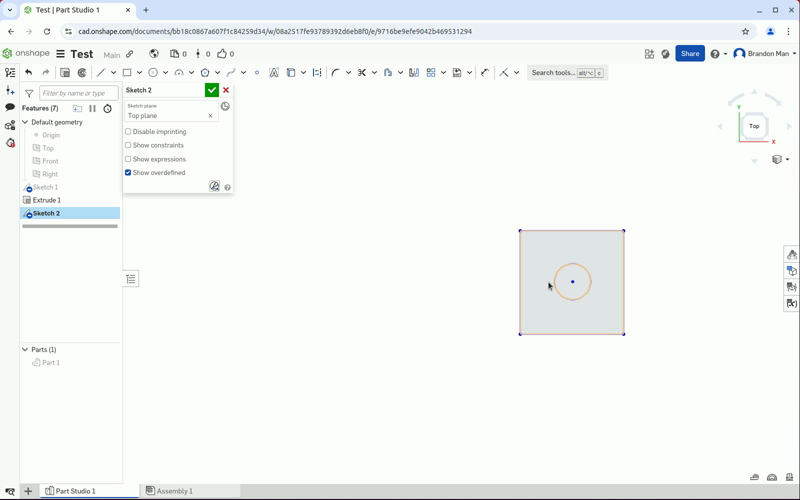
scroll(6)
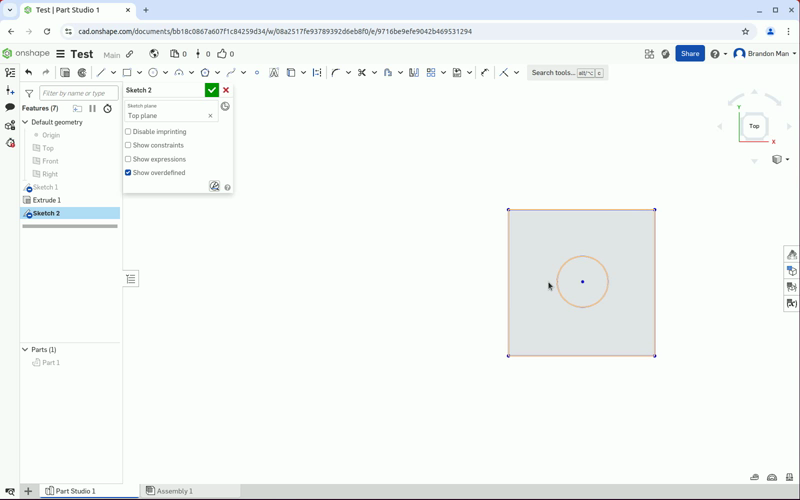
scroll(6)
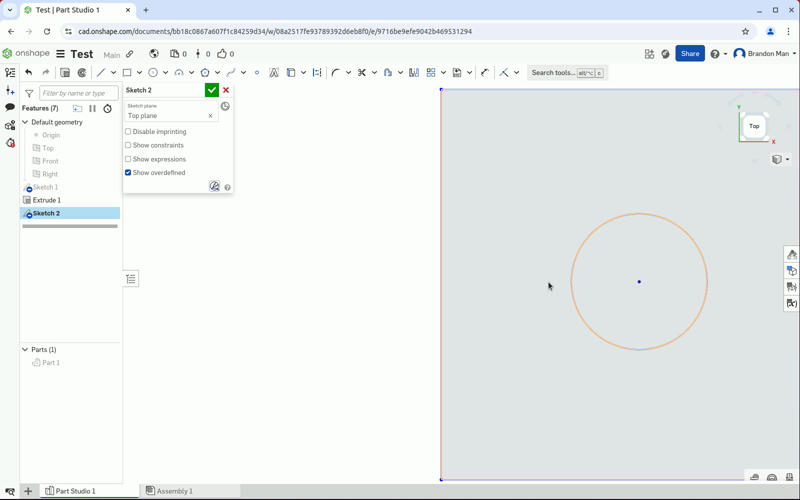
click(548, 281)
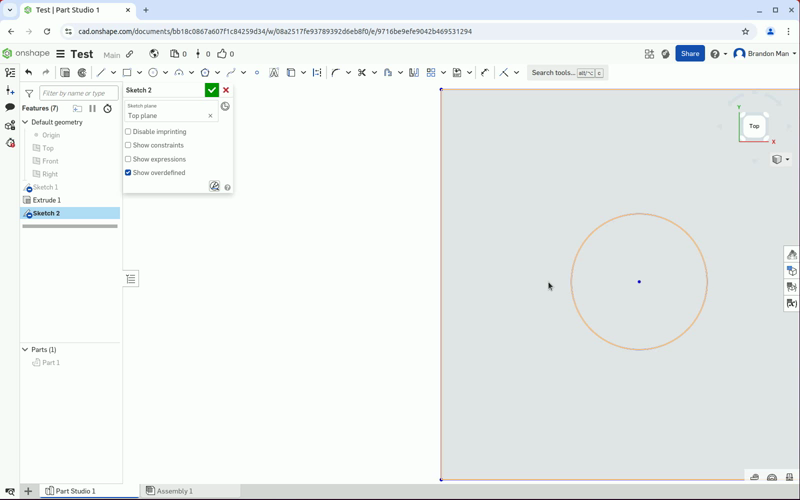
scroll(-6)
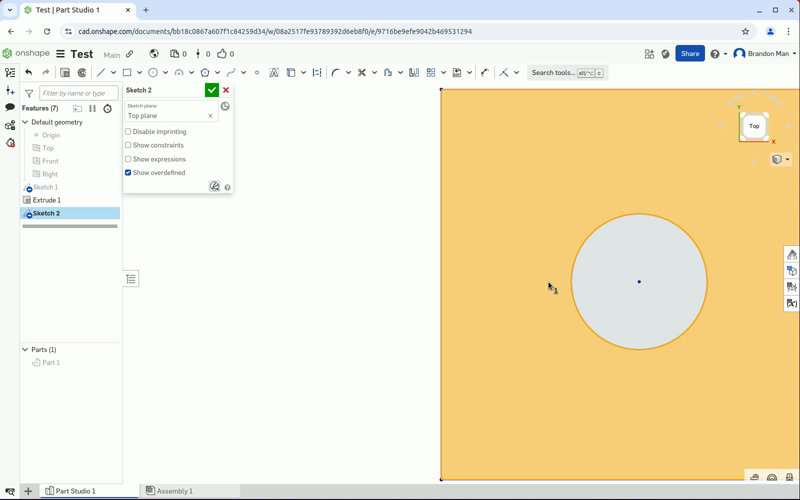
scroll(-6)
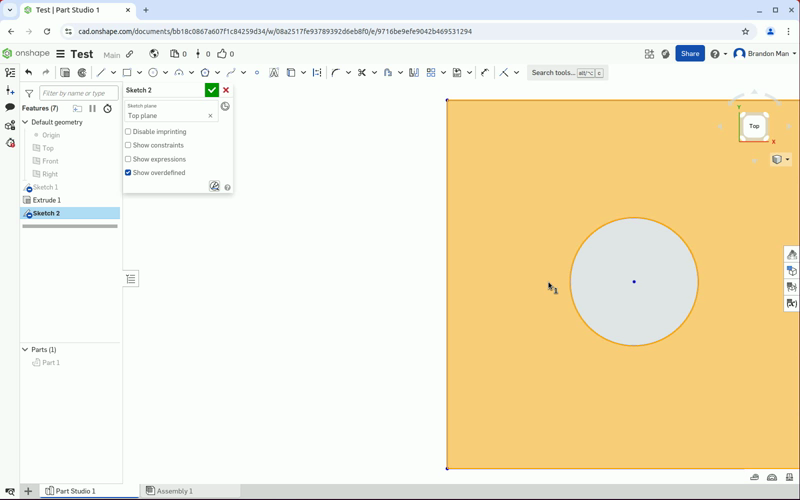
scroll(-6)
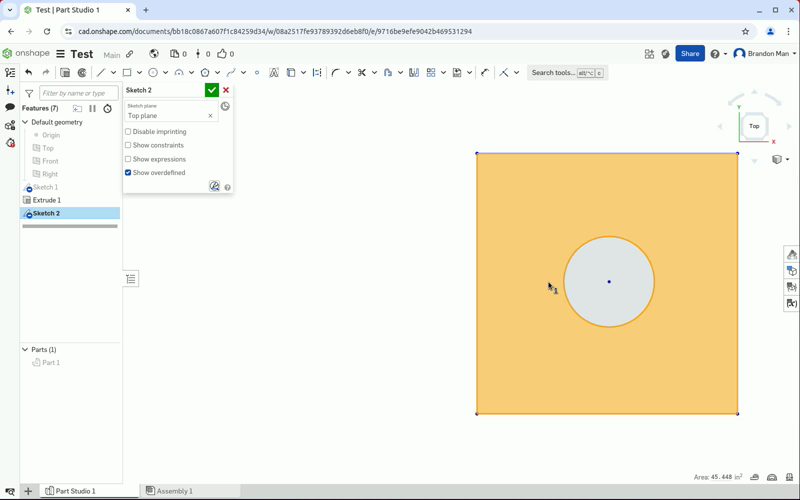
scroll(-6)
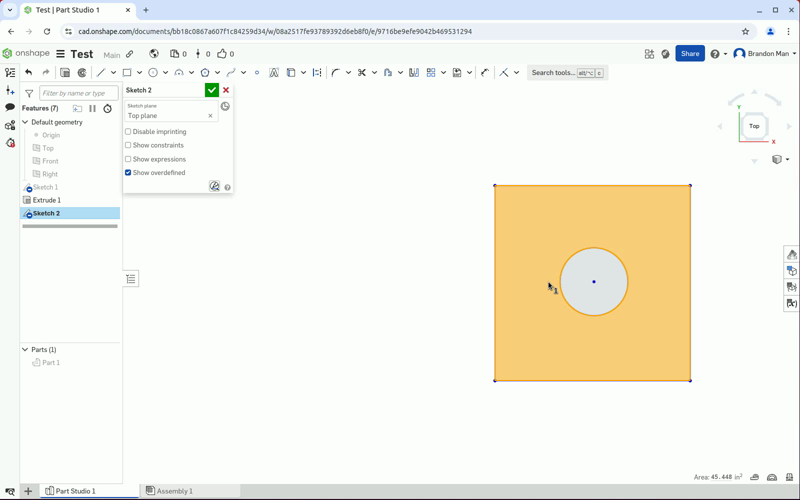
scroll(-6)
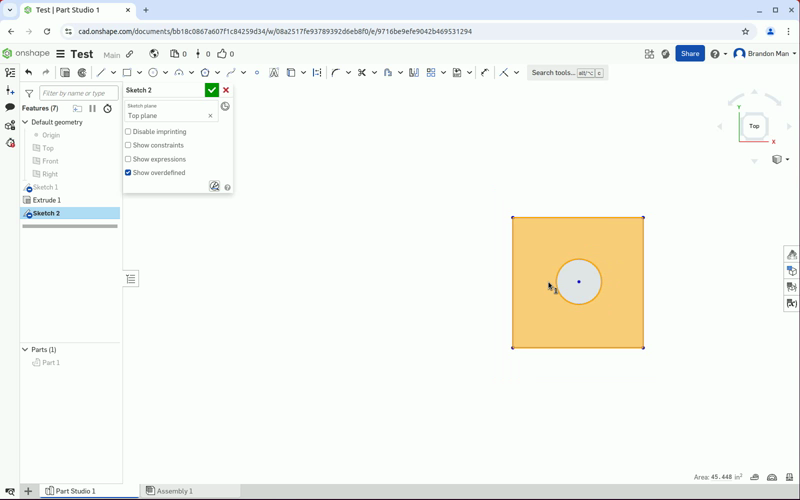
scroll(-6)
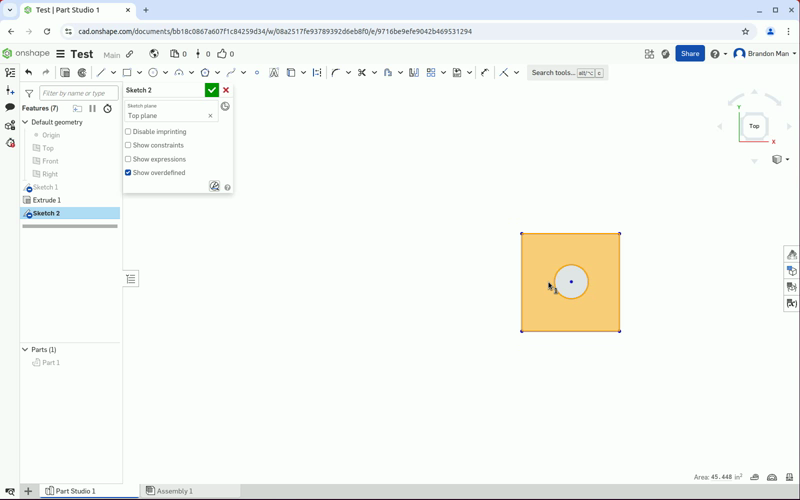
scroll(-6)
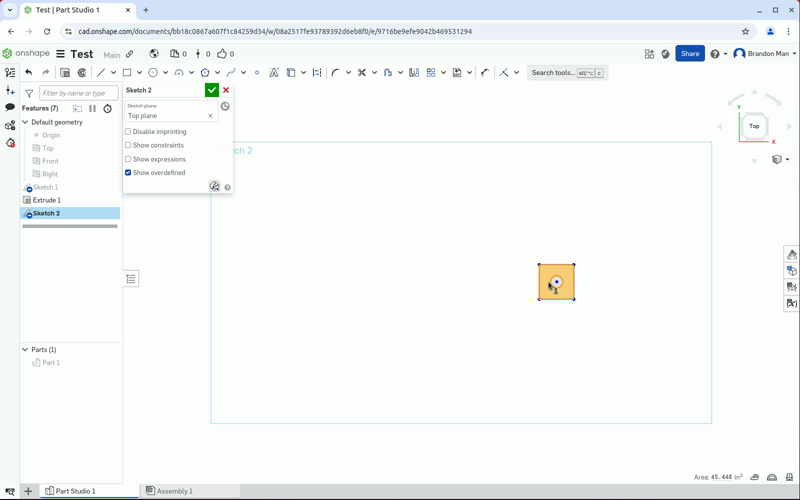
mouse_move(73, 352)
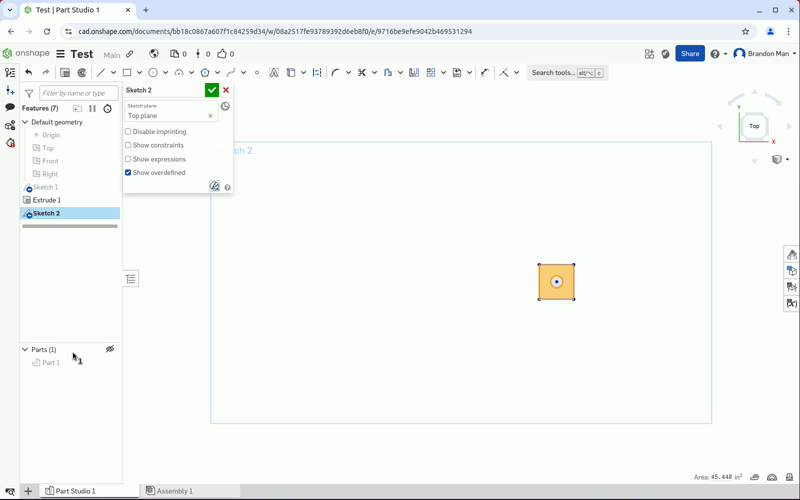
key(shift+y)
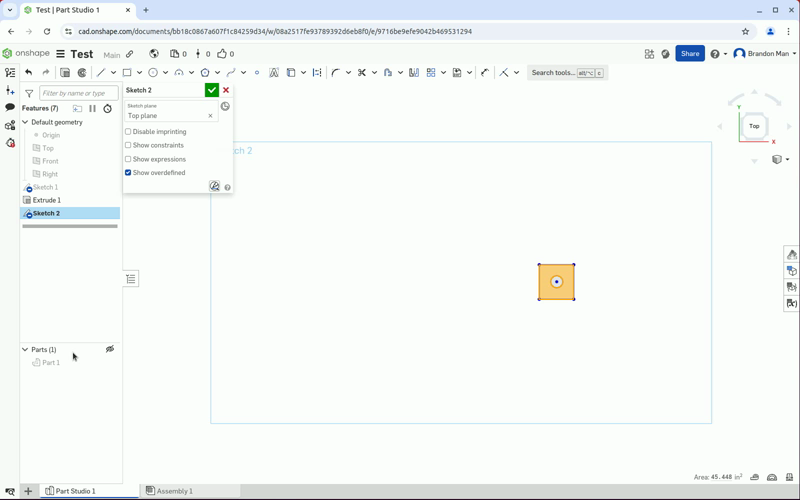
key(shift+e)
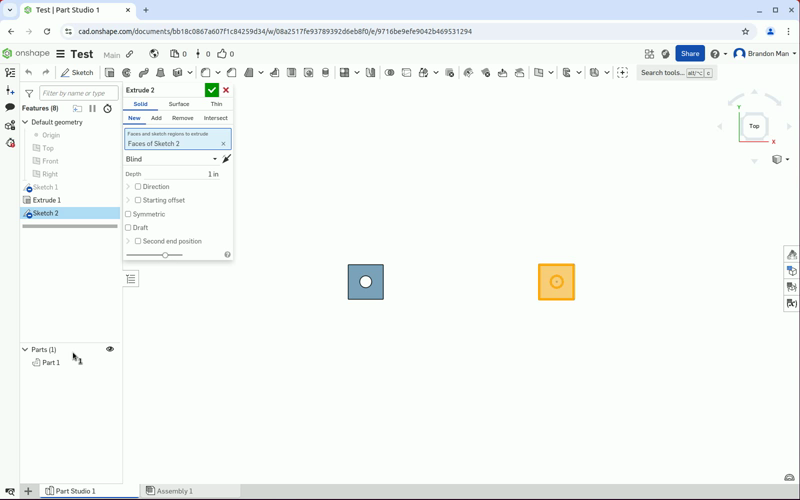
mouse_move(143, 106)
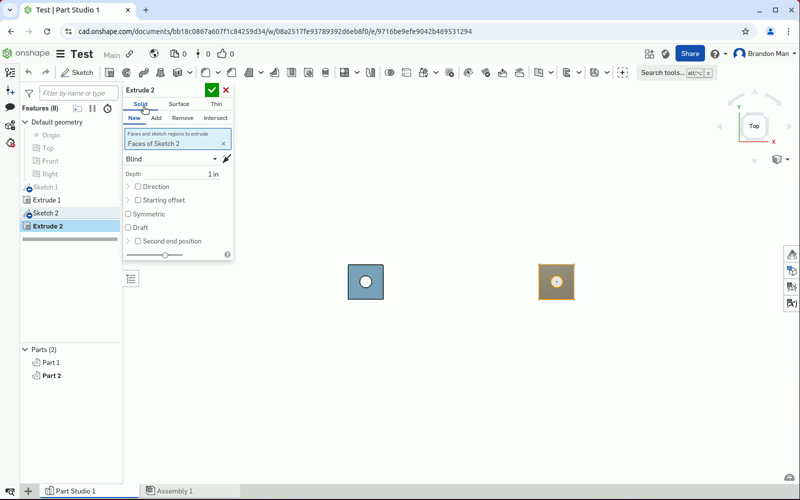
click(143, 106)
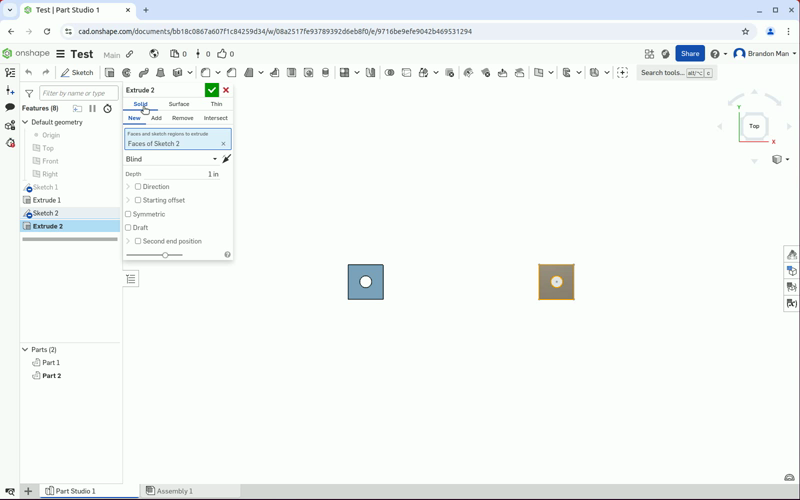
mouse_move(137, 120)
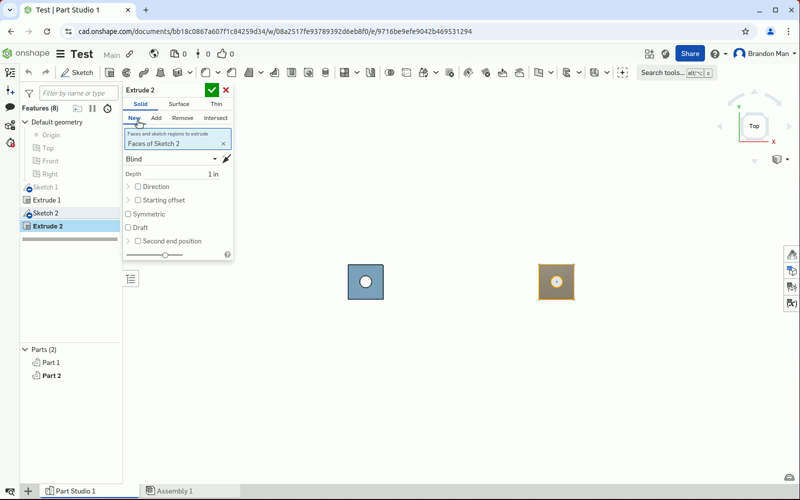
click(137, 120)
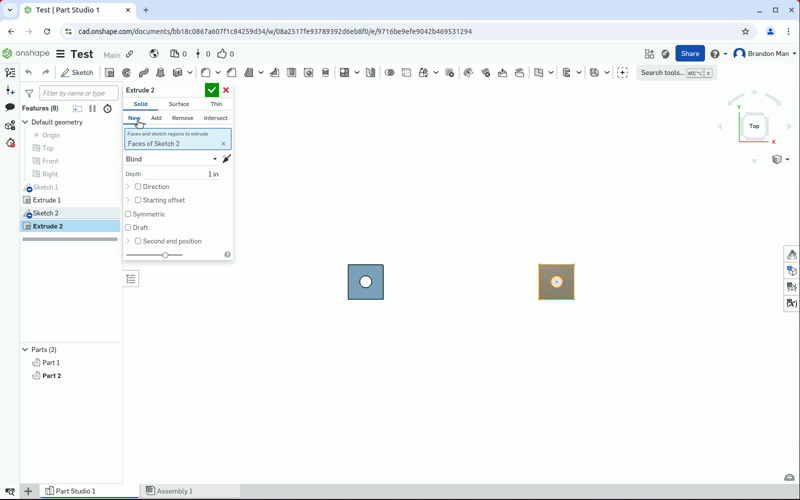
key(tab, 4)
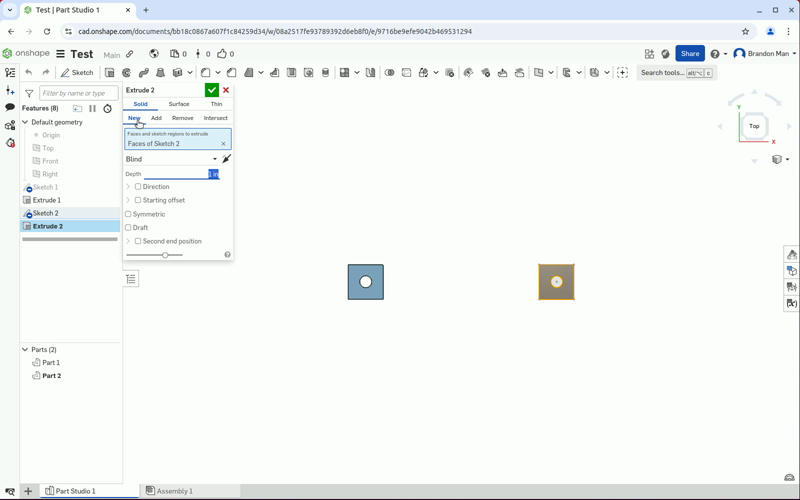
text(4.574)
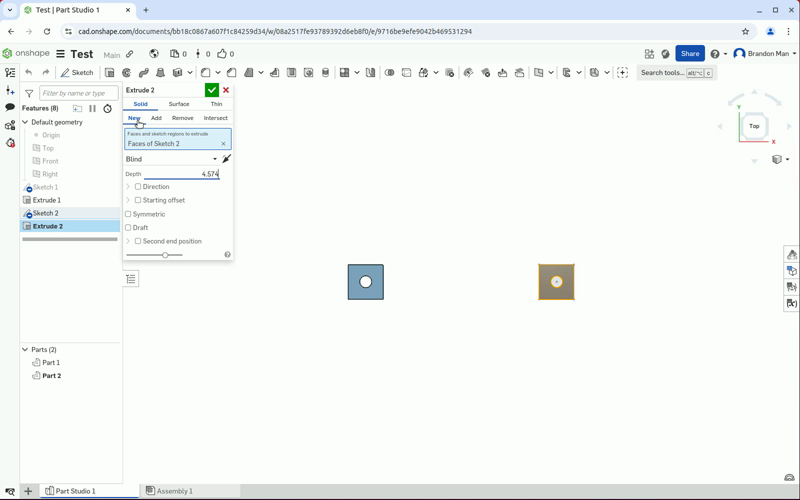
key(enter)
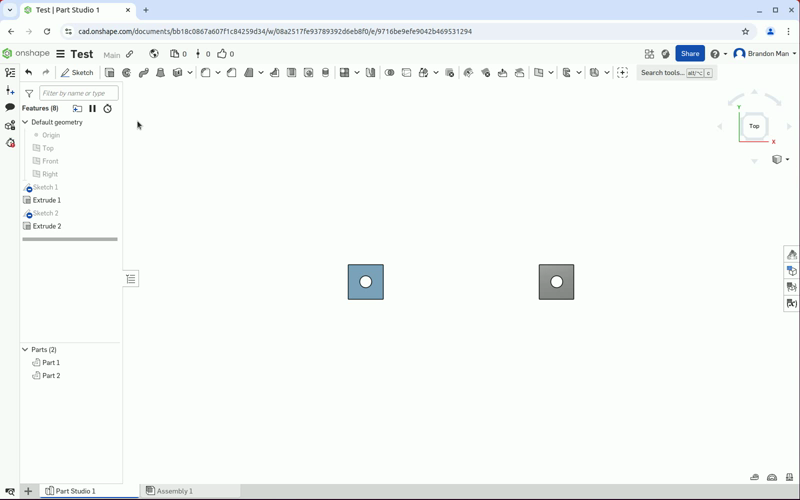
key(shift+h)
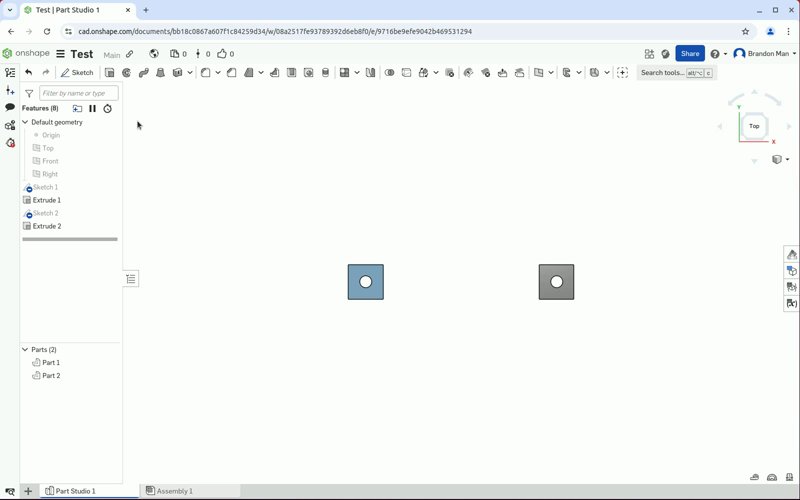
key(shift+h)
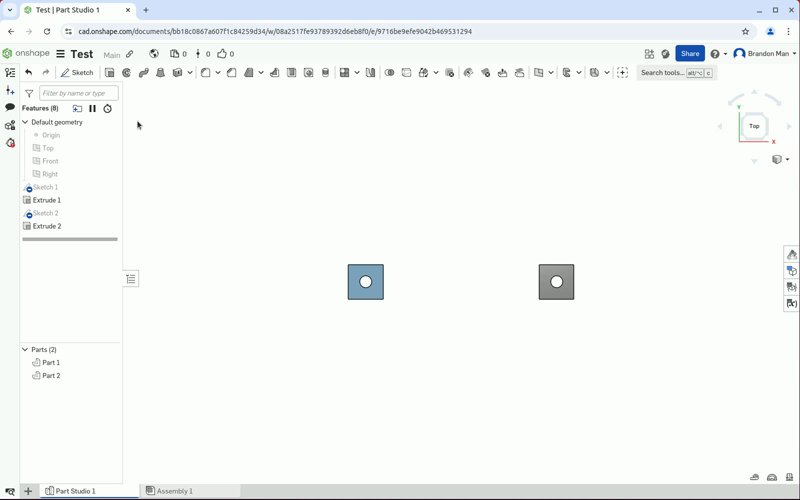
mouse_move(73, 189)
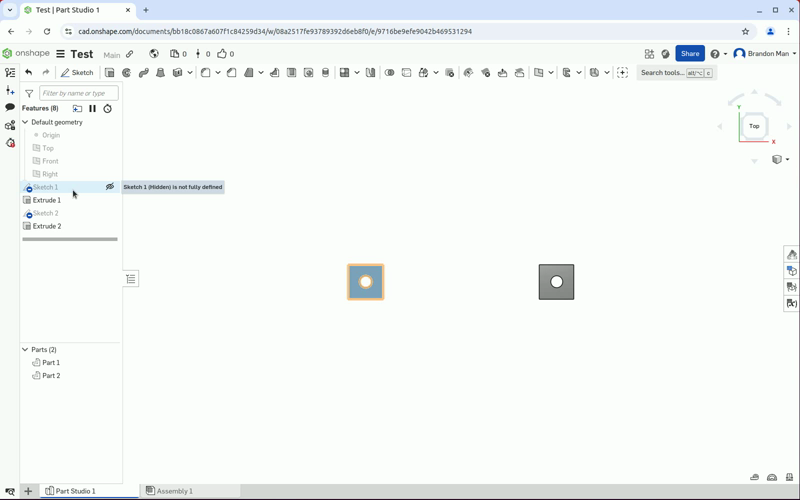
click(73, 189)
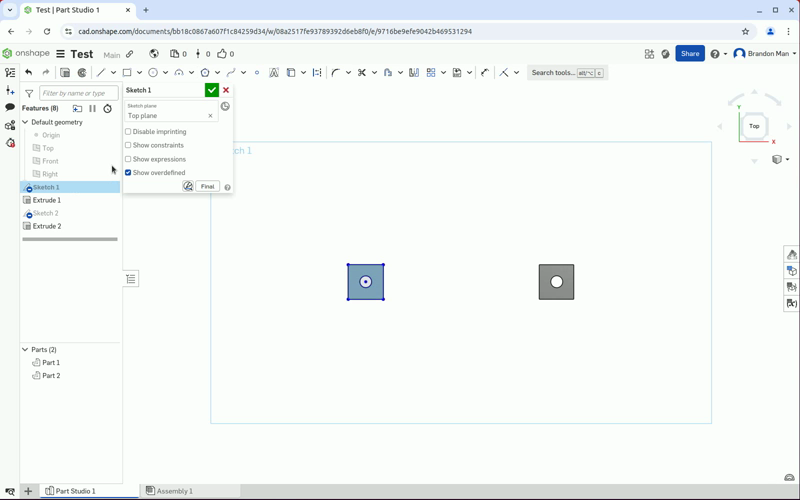
mouse_move(229, 92)
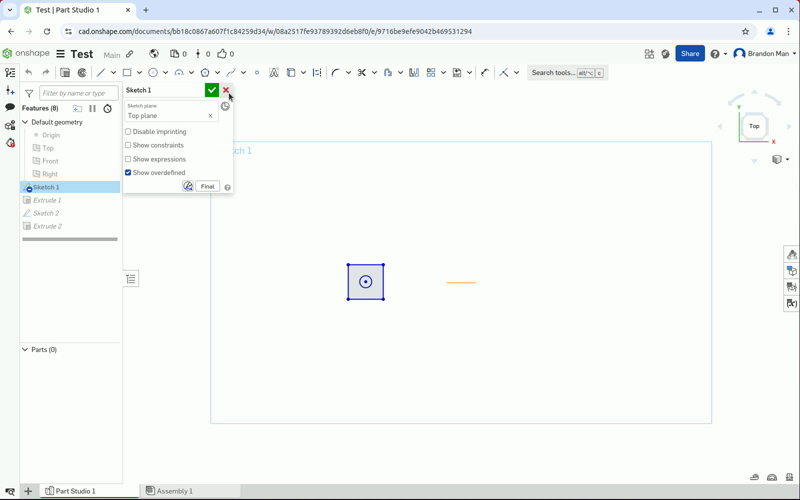
click(229, 92)
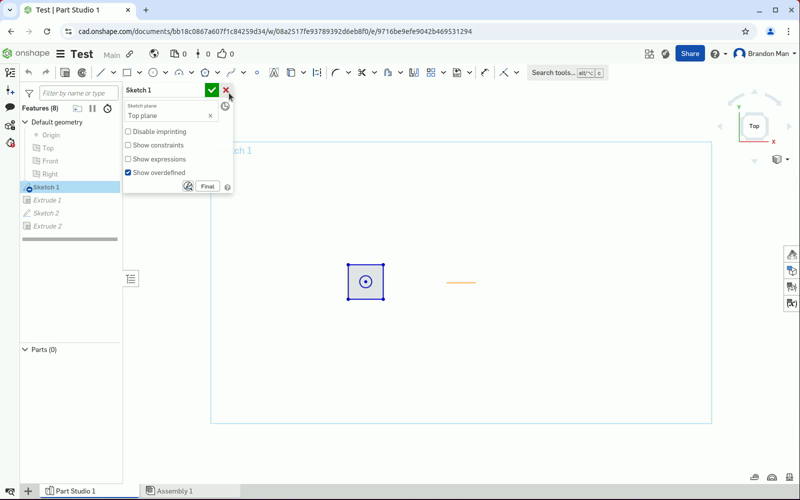
key(shift+s)
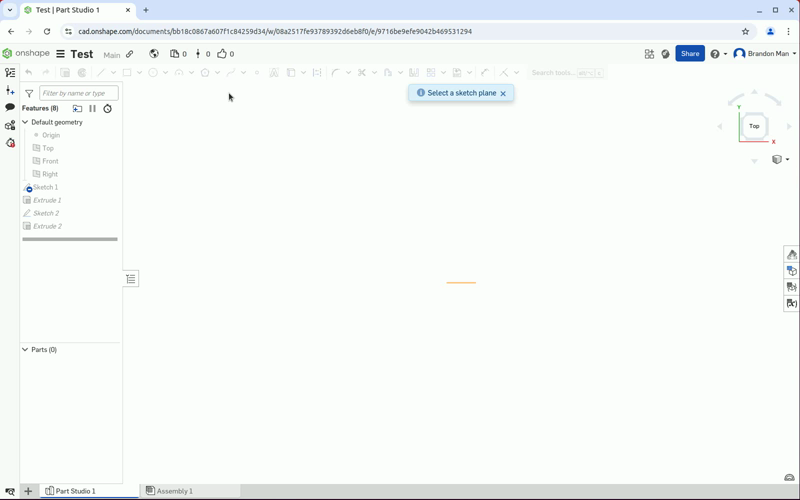
mouse_move(73, 150)
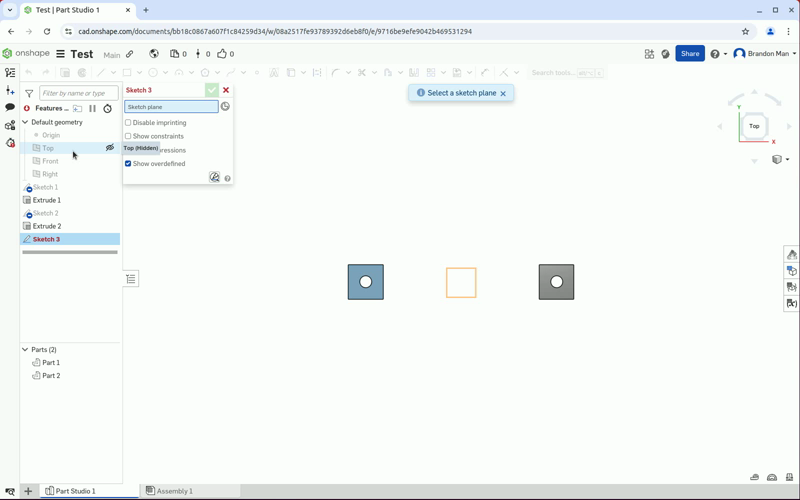
click(73, 150)
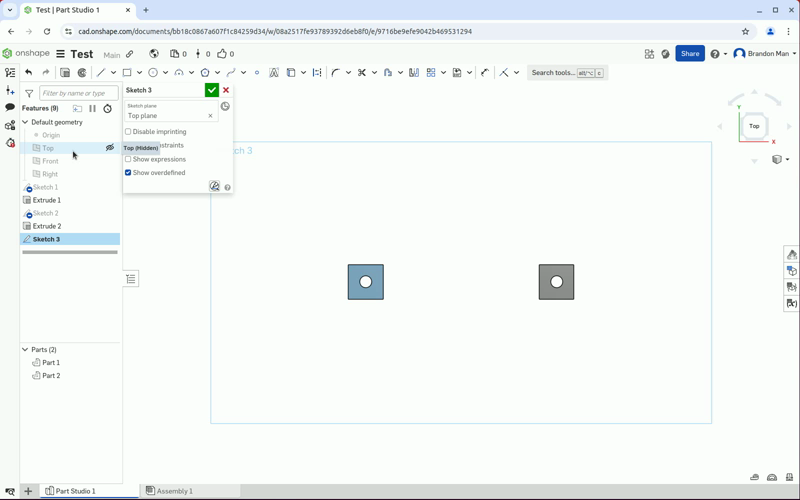
mouse_move(73, 352)
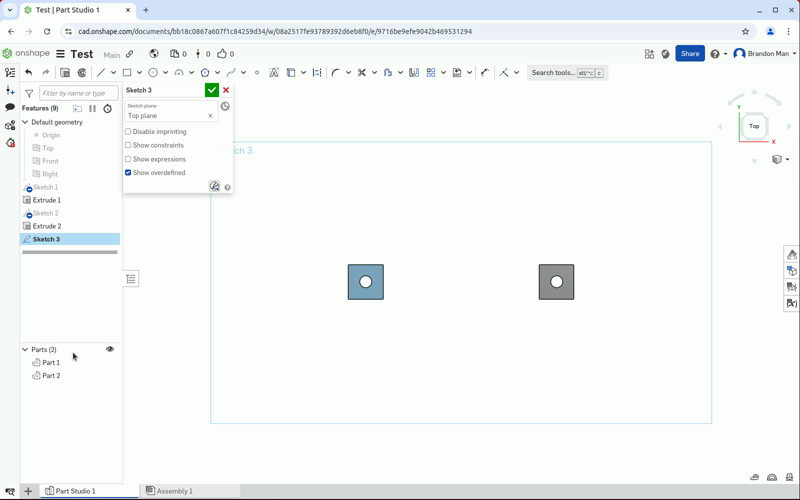
key(y)
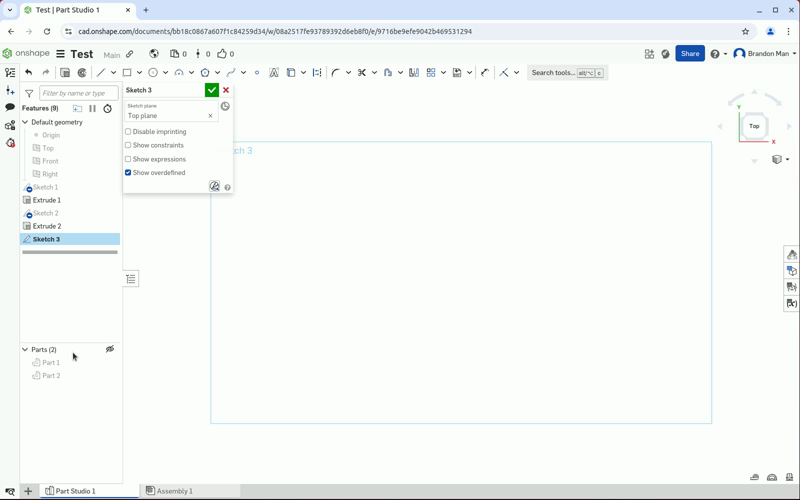
key(l)
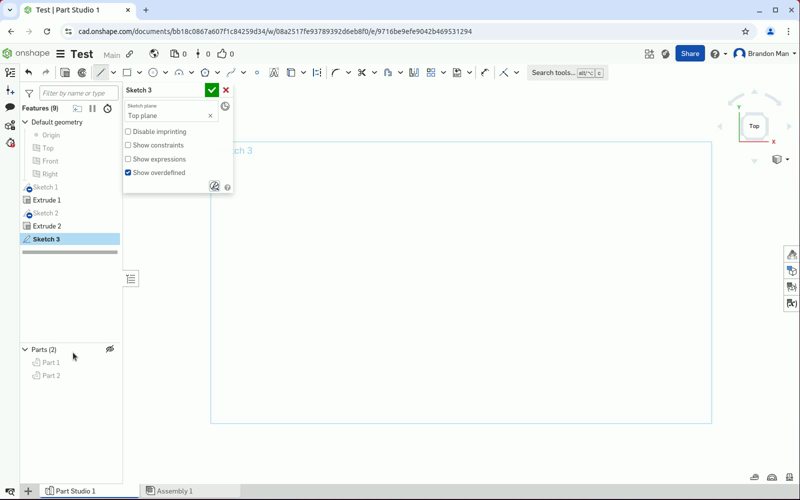
key_down(shift)
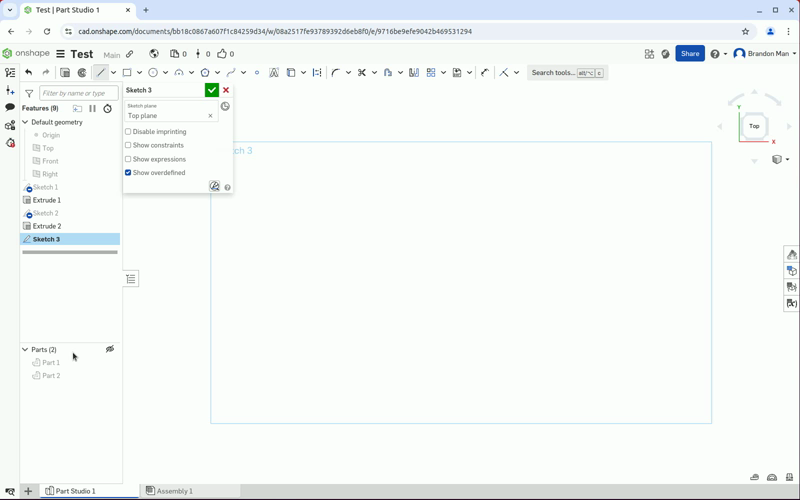
mouse_move(382, 299)
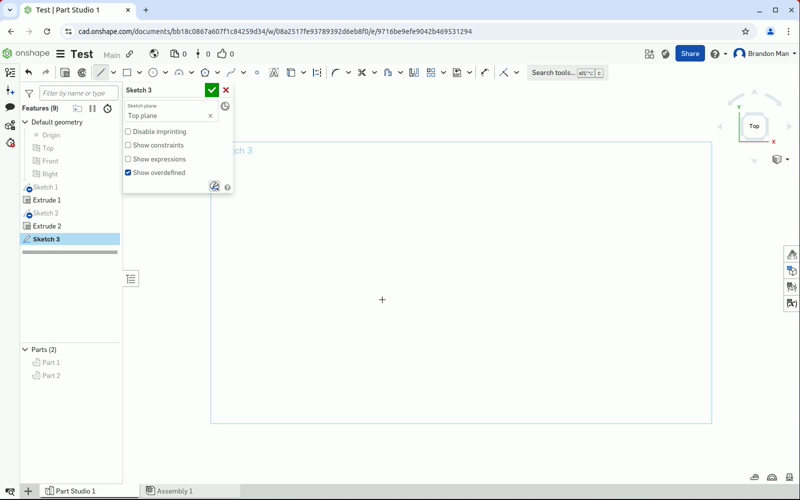
click(382, 299)
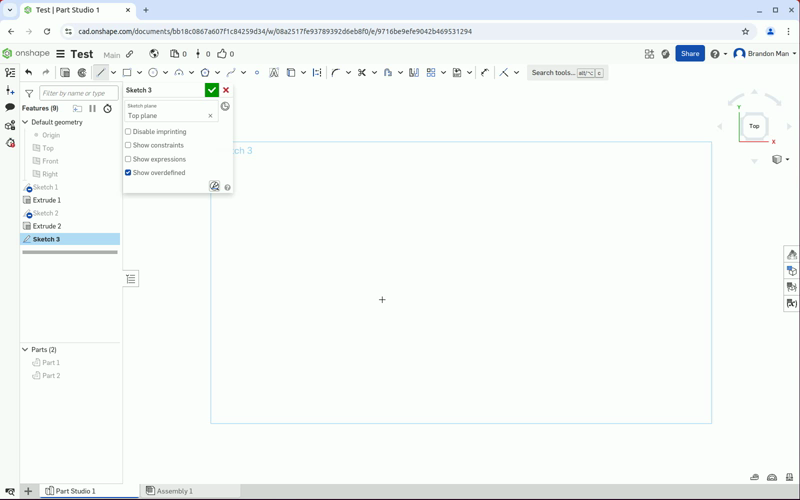
key_up(shift)
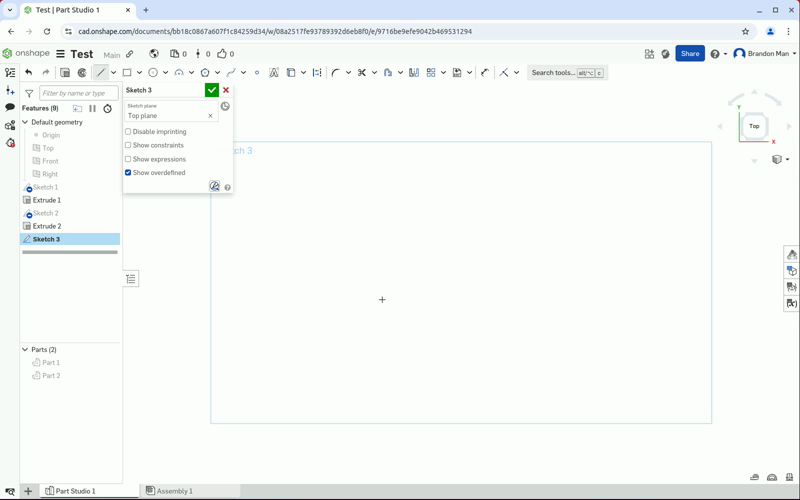
key_down(shift)
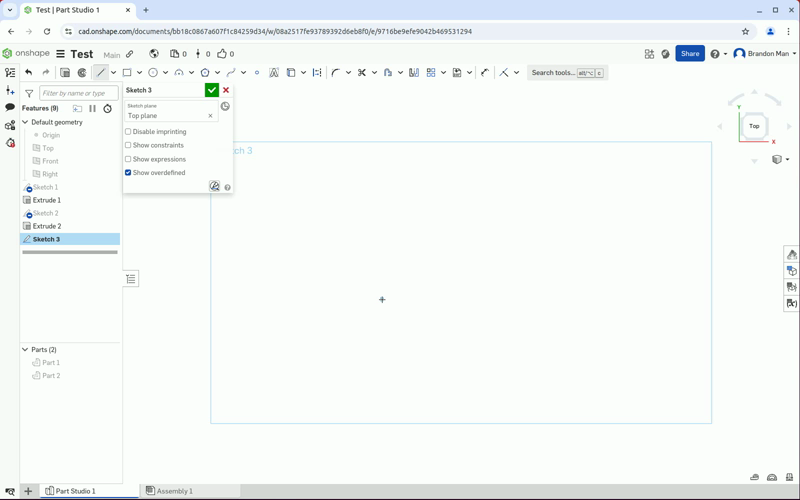
mouse_move(538, 299)
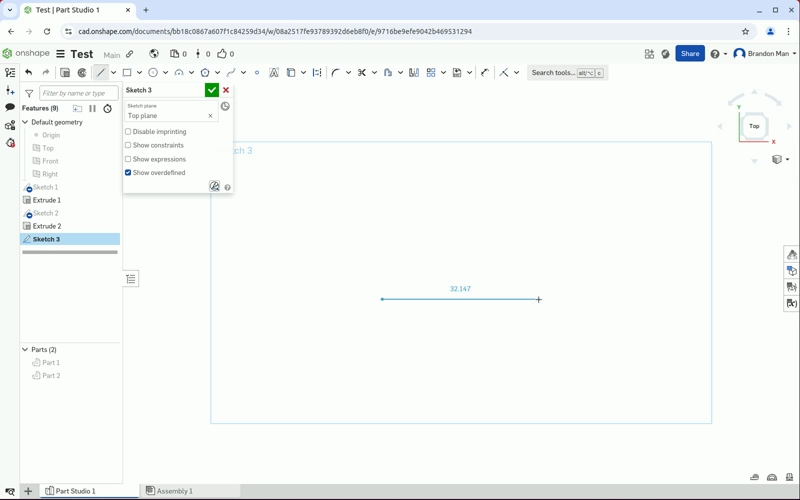
click(538, 299)
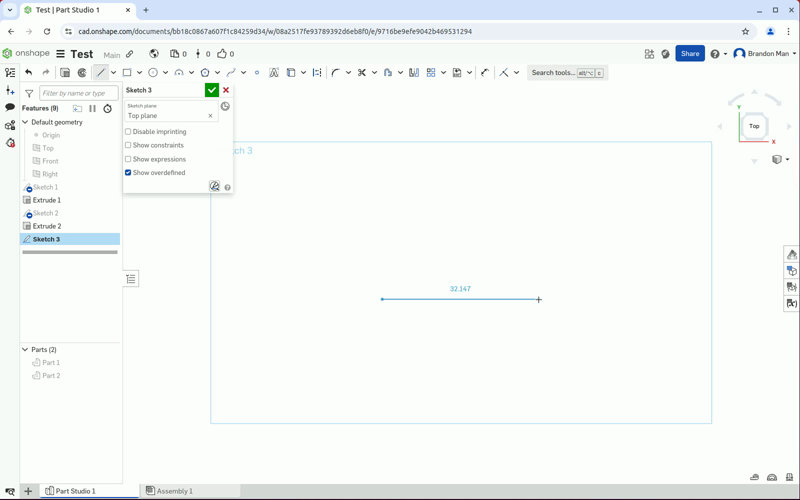
key_up(shift)
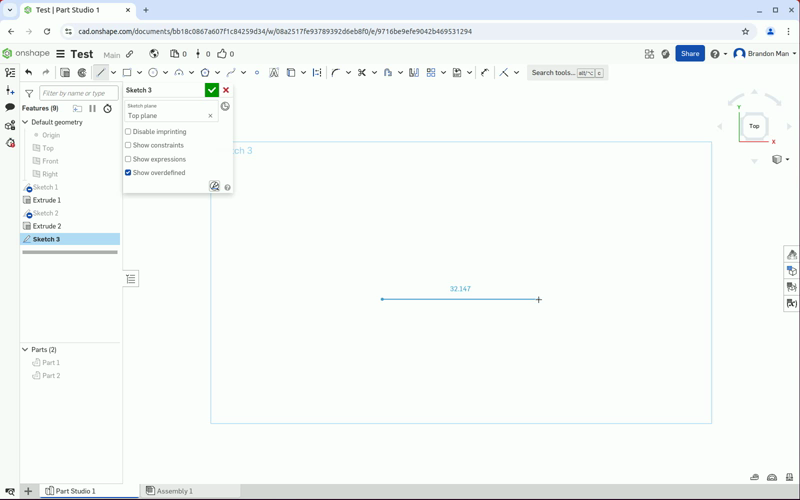
key_down(shift)
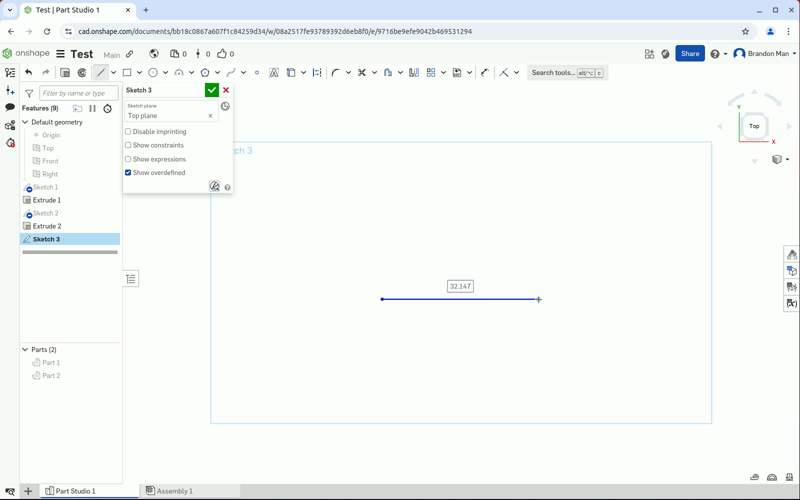
mouse_move(568, 299)
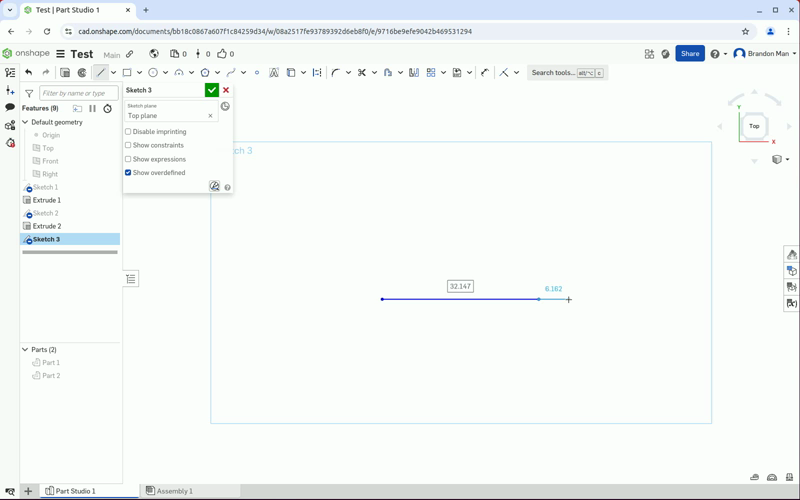
mouse_move(538, 266)
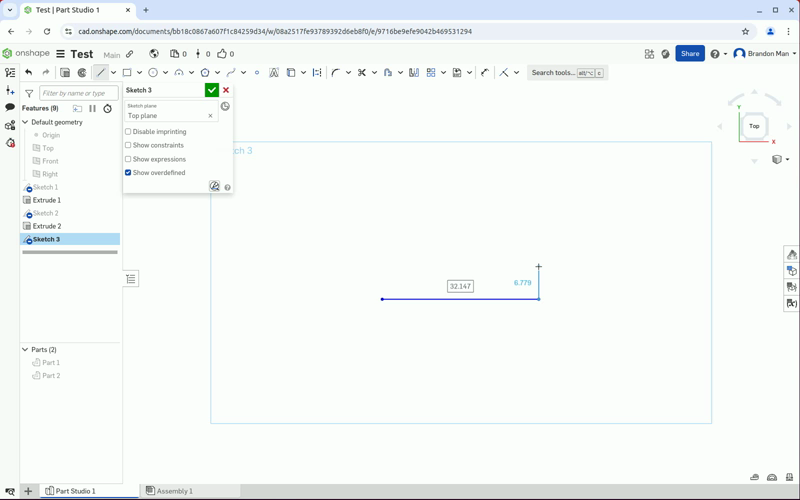
click(538, 266)
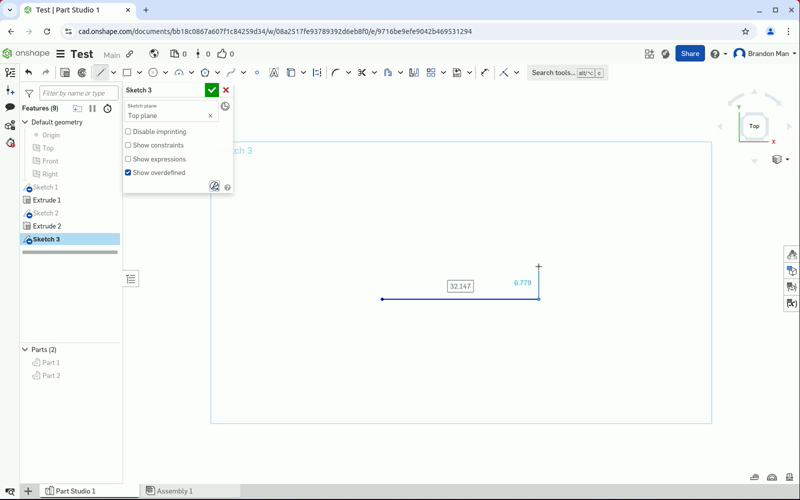
key_up(shift)
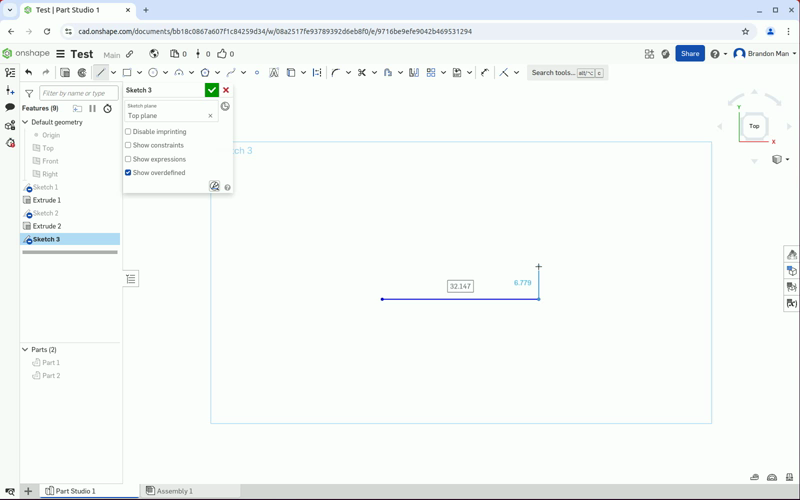
key_down(shift)
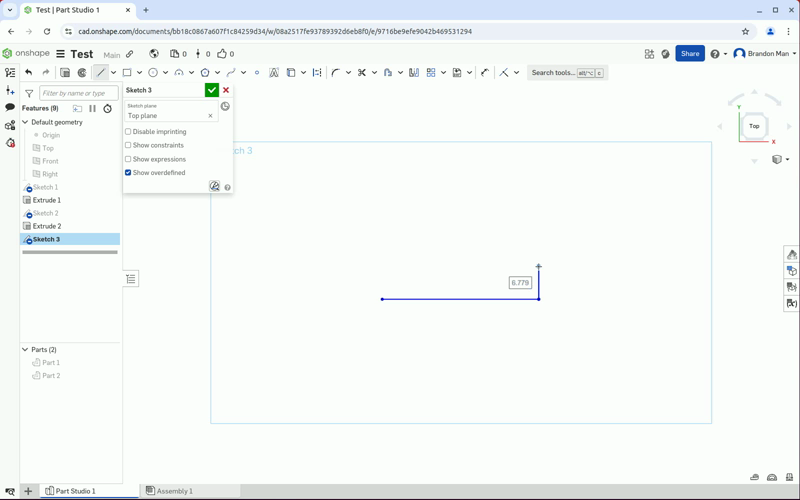
mouse_move(382, 266)
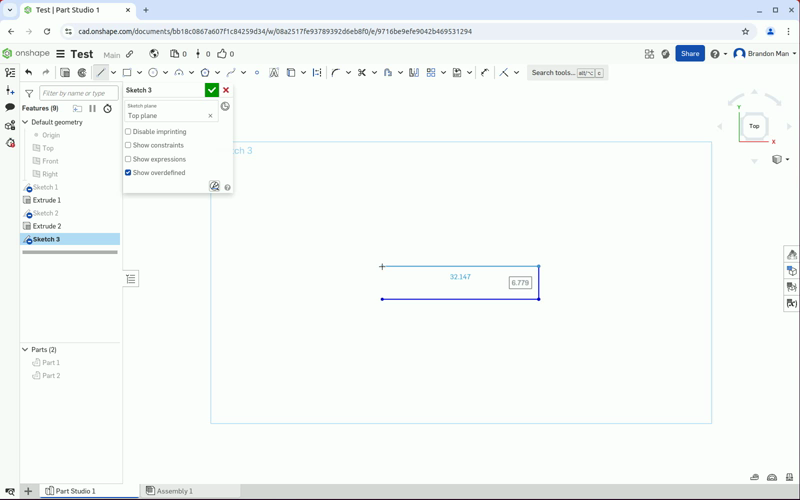
click(382, 266)
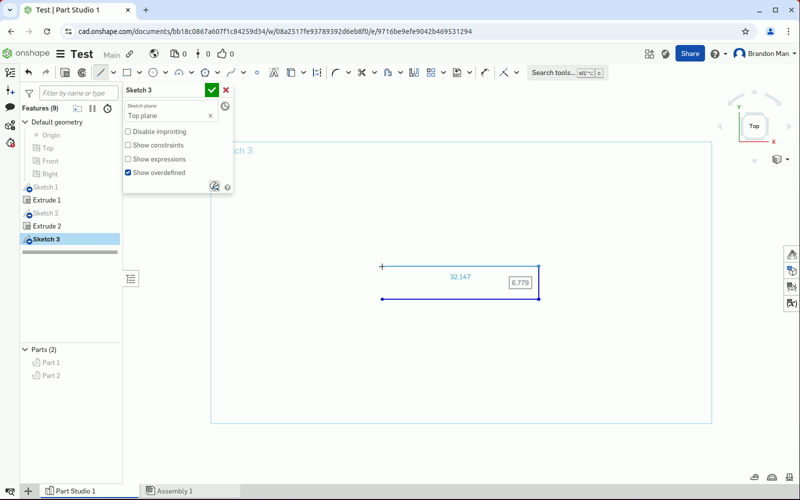
key_up(shift)
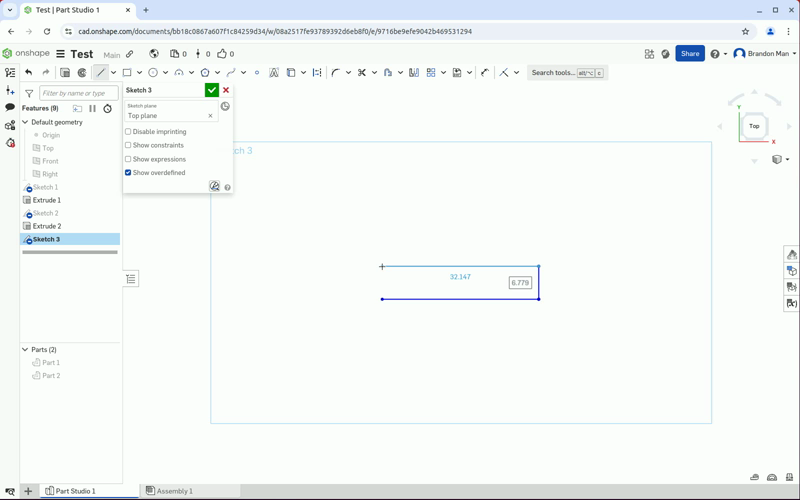
mouse_move(412, 266)
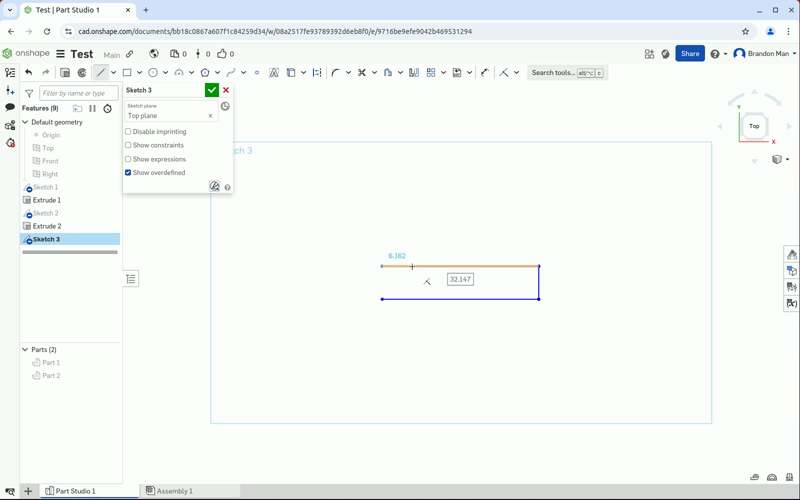
key_down(shift)
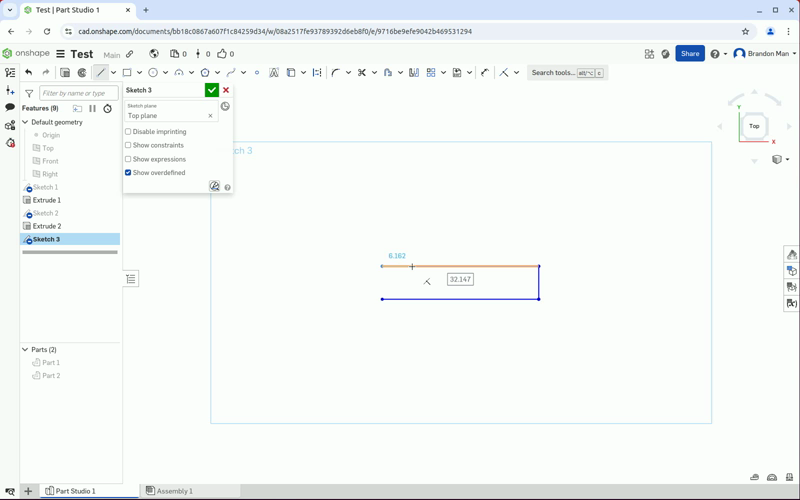
mouse_move(382, 299)
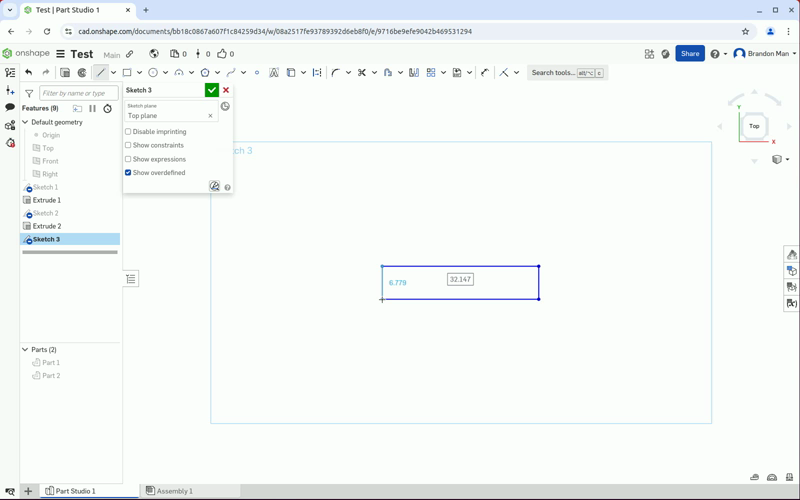
key_up(shift)
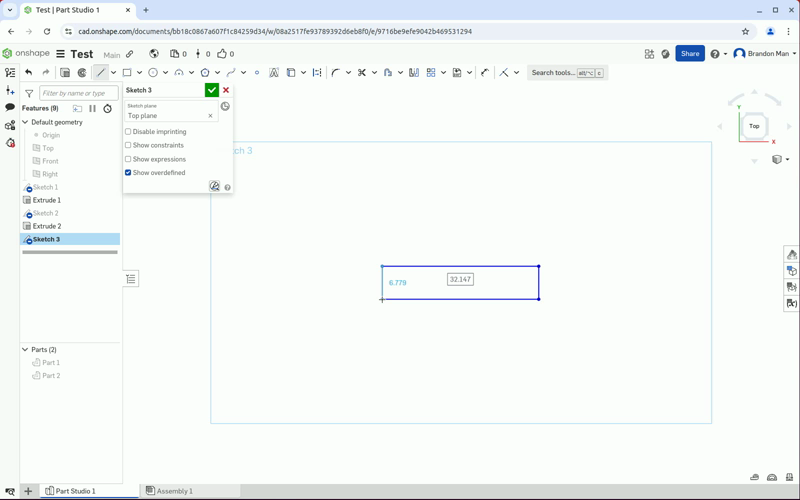
click(382, 299)
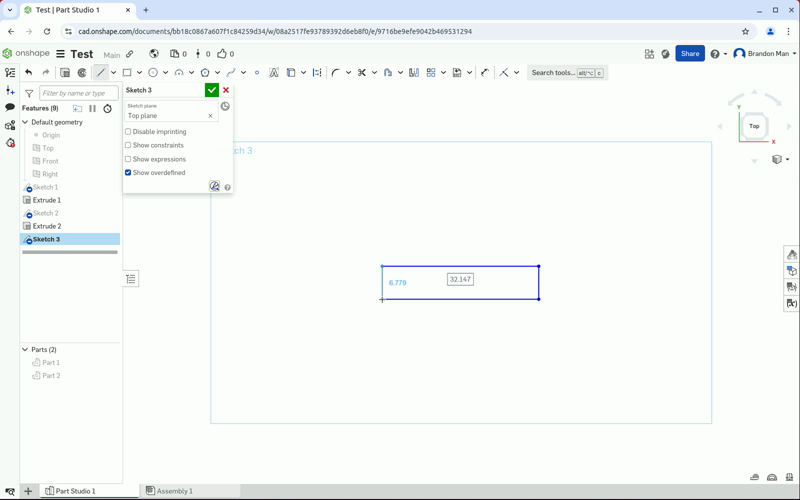
key(esc)
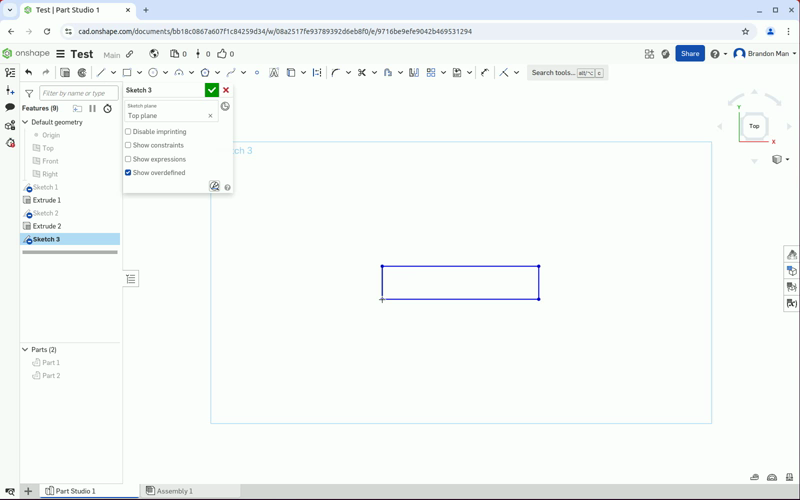
mouse_move(437, 283)
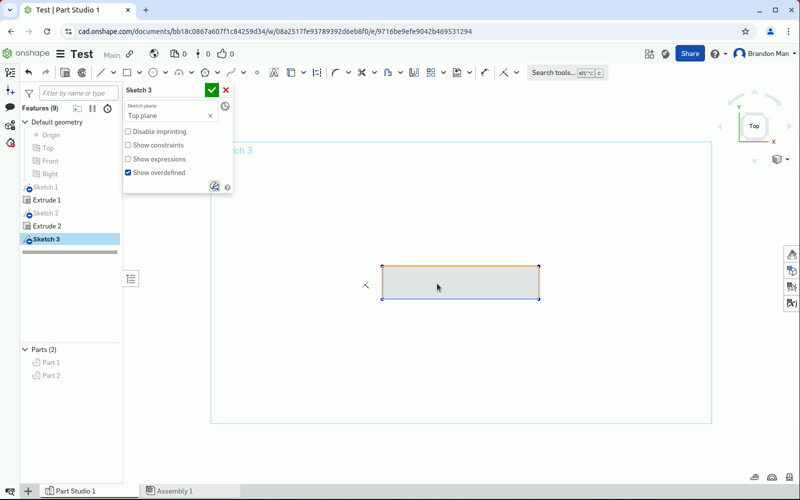
click(437, 283)
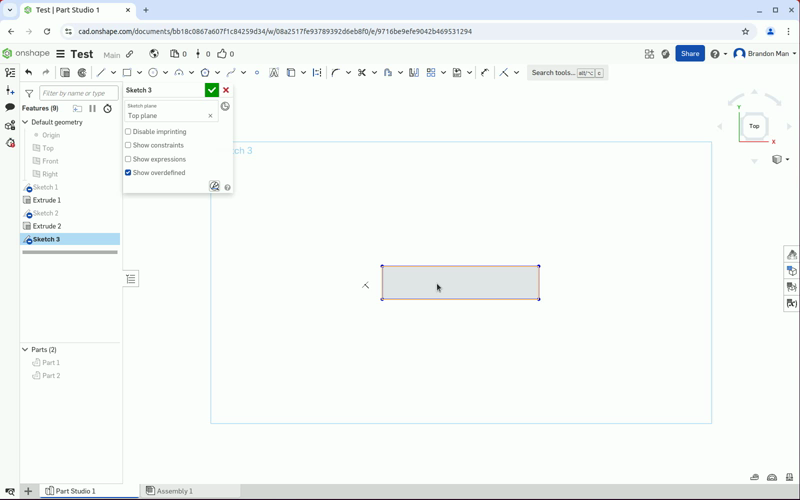
mouse_move(73, 352)
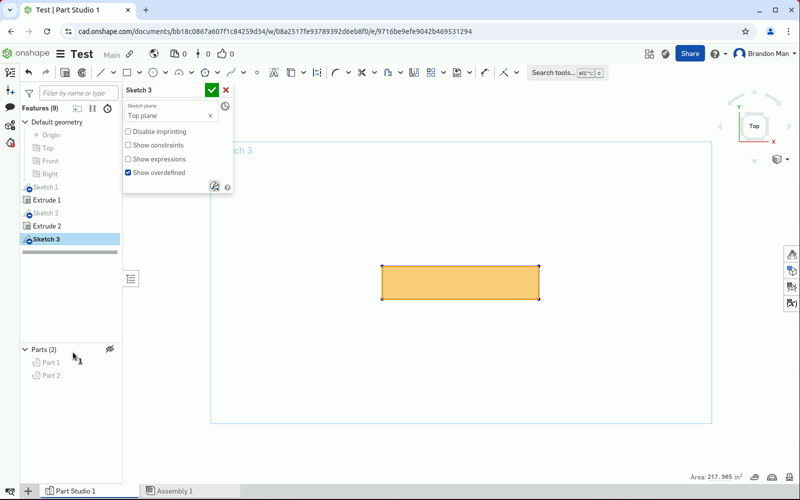
key(shift+y)
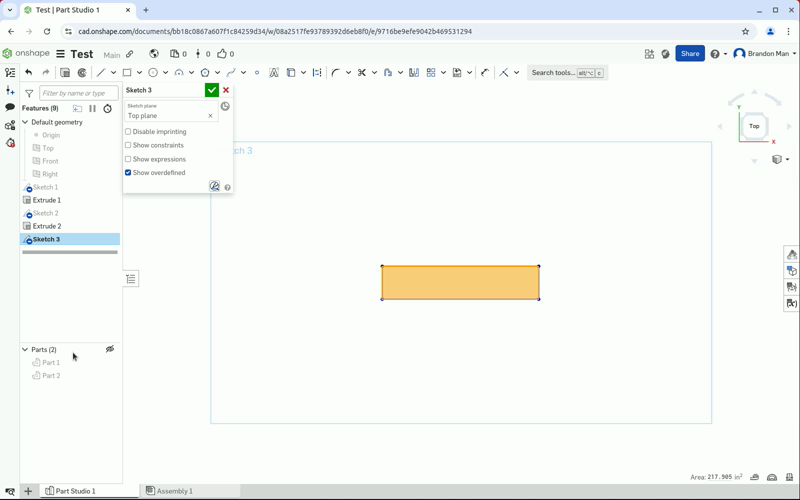
key(shift+e)
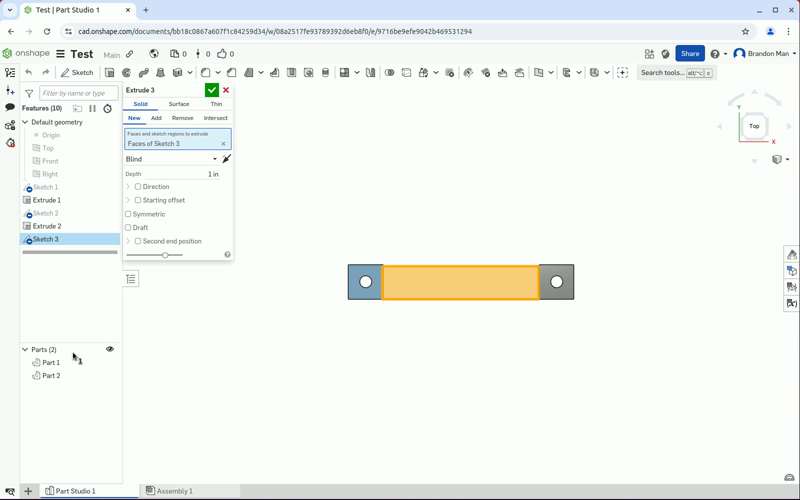
mouse_move(143, 106)
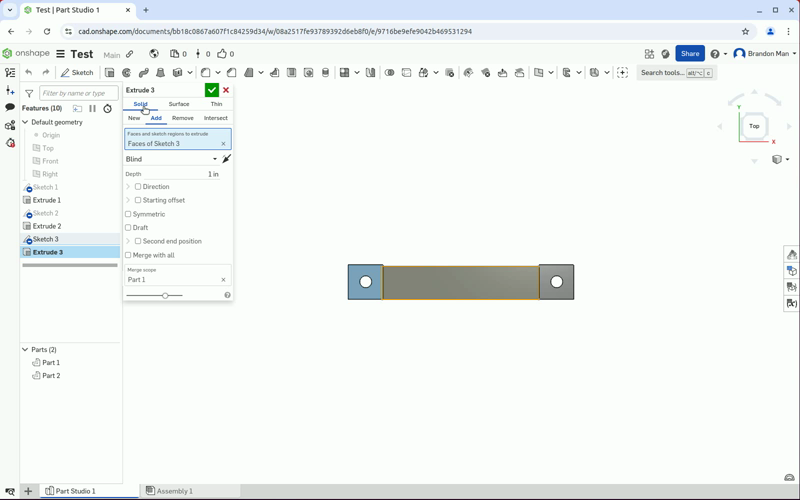
click(143, 106)
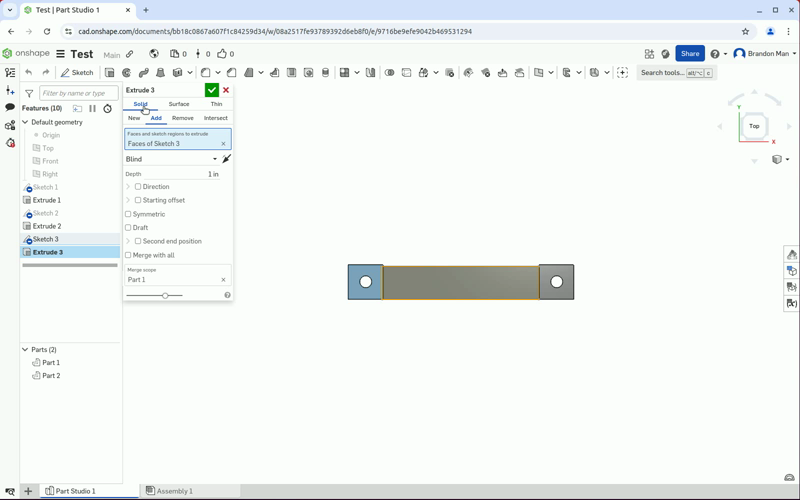
mouse_move(137, 120)
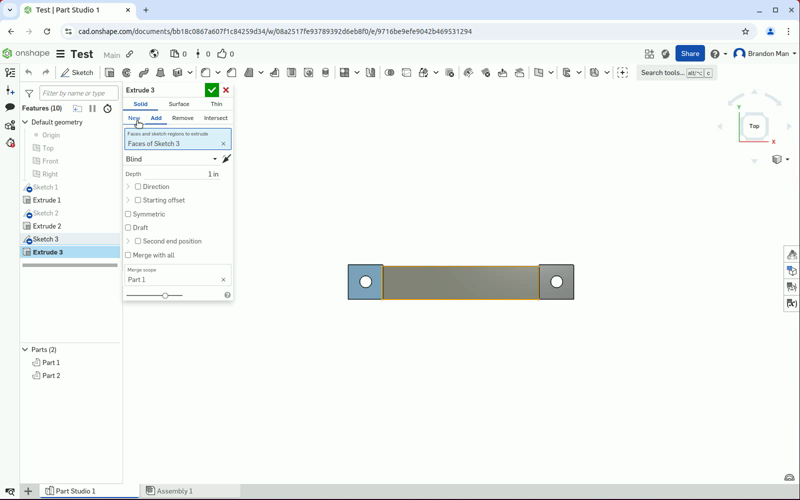
click(137, 120)
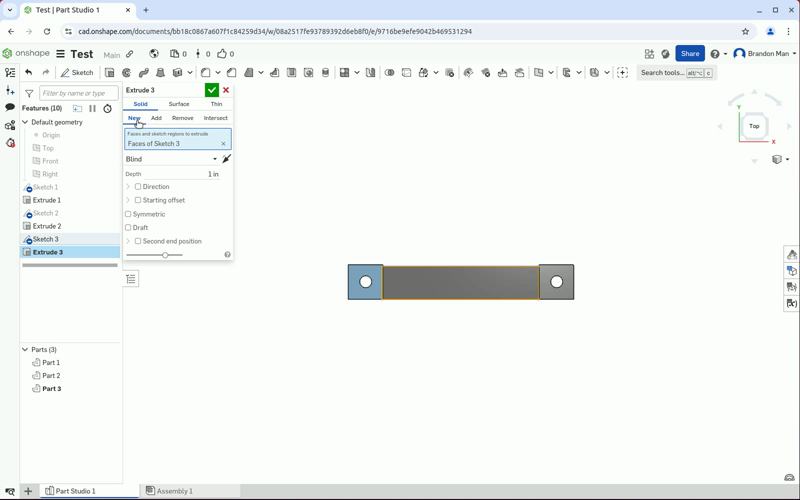
key(tab, 4)
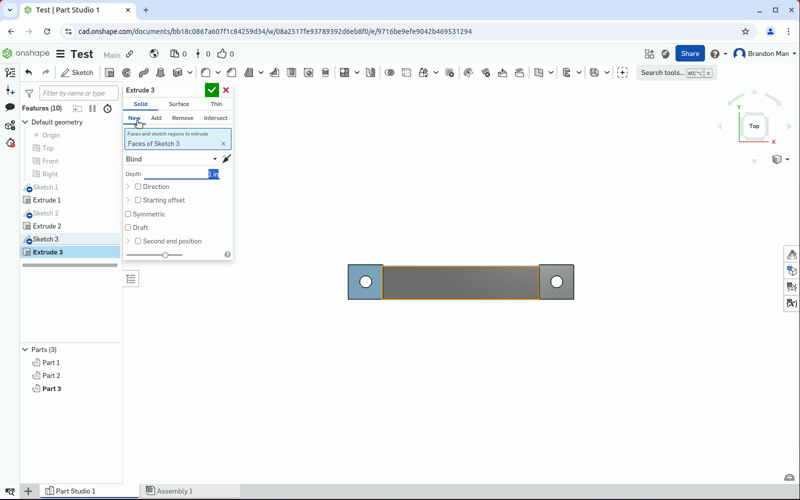
text(23.108)
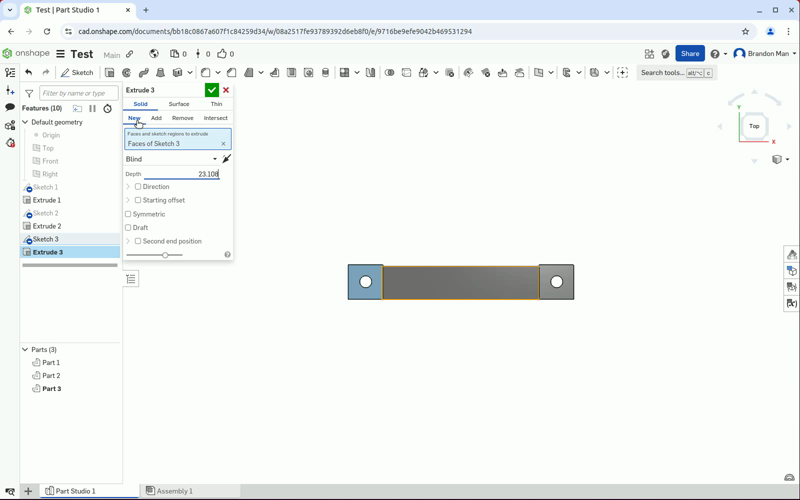
key(enter)
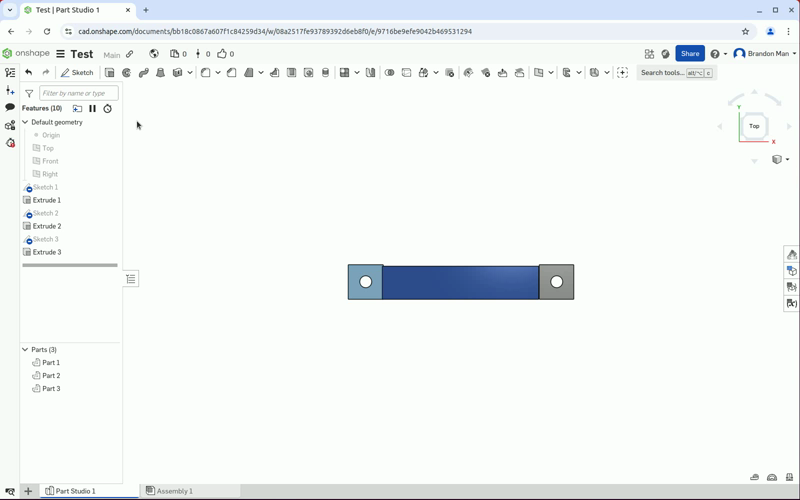
key(shift+h)
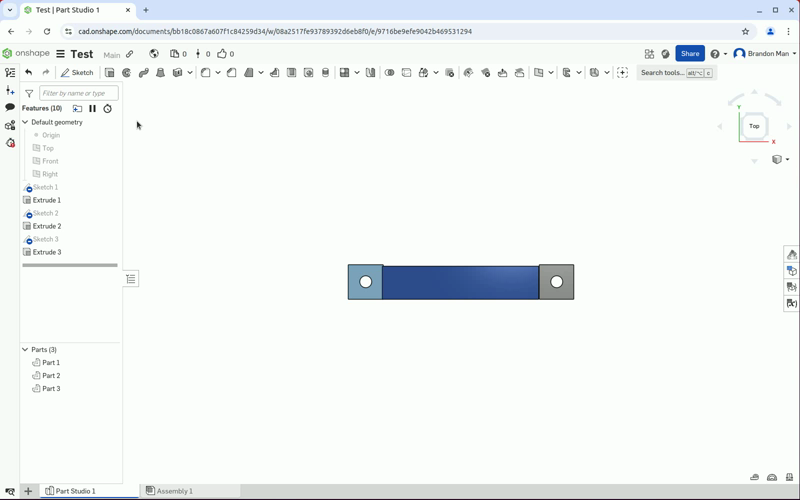
key(shift+h)
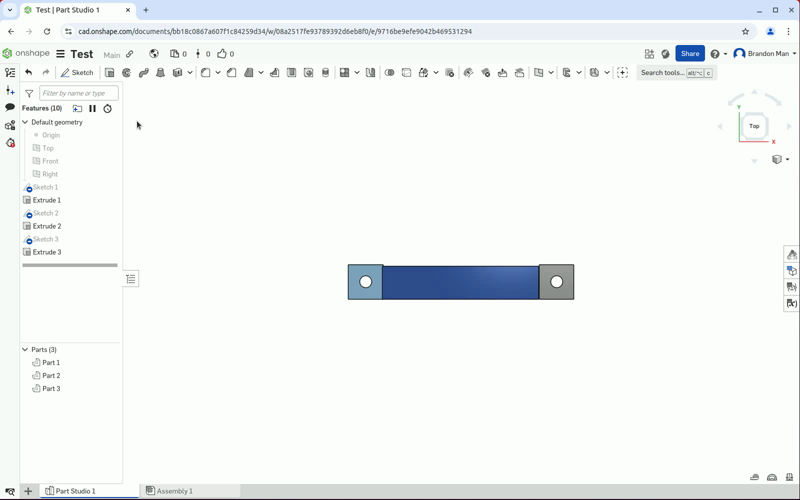
mouse_move(73, 189)
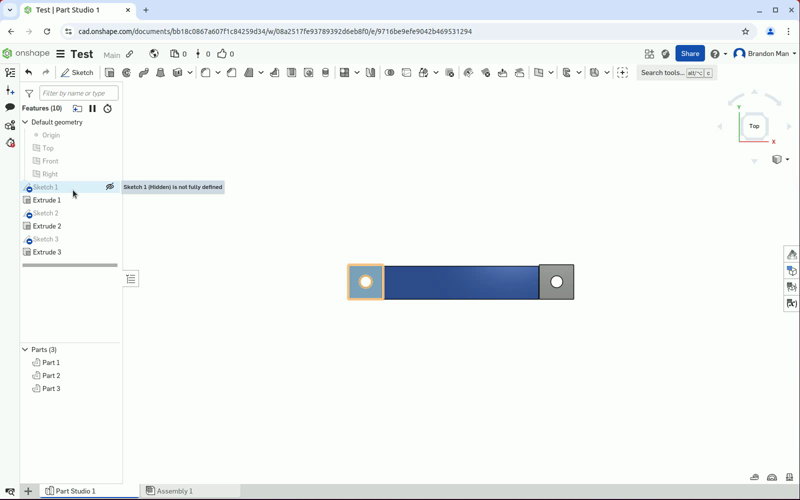
click(73, 189)
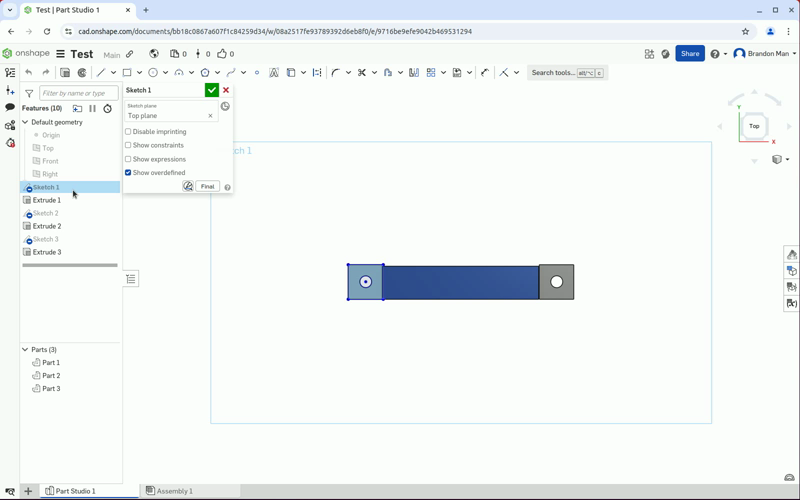
mouse_move(229, 92)
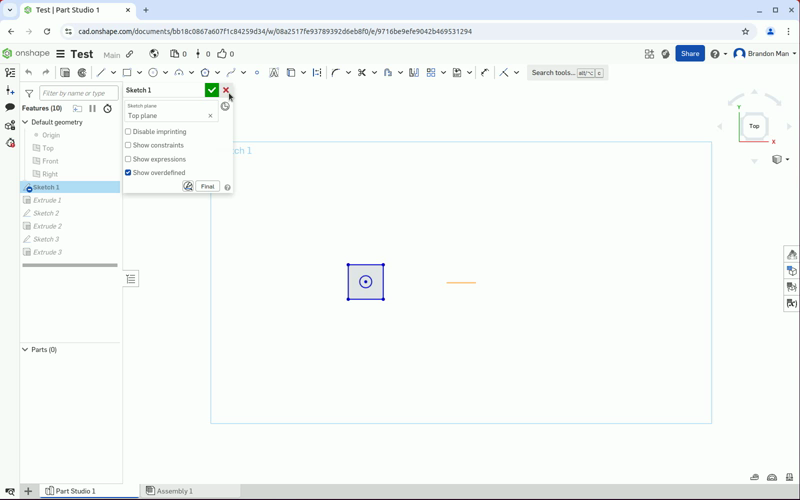
click(229, 92)
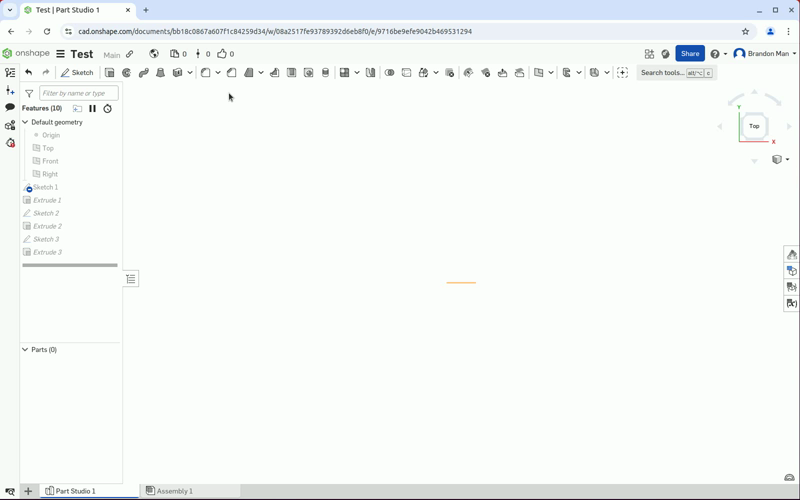
mouse_move(73, 352)
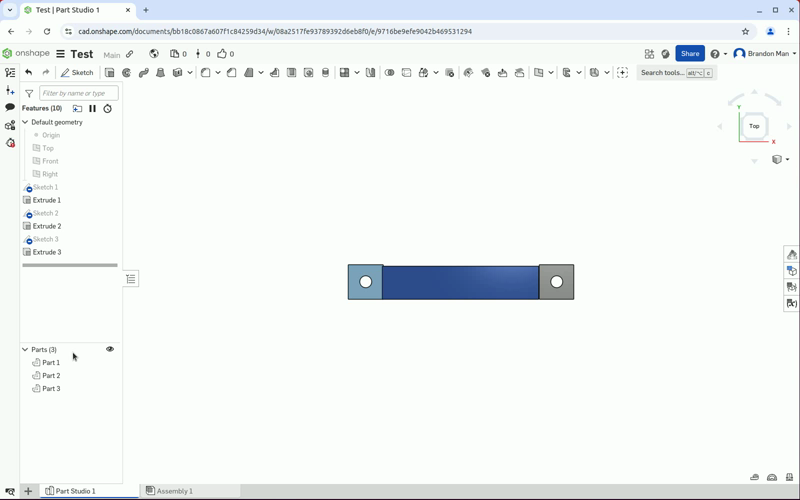
key(y)
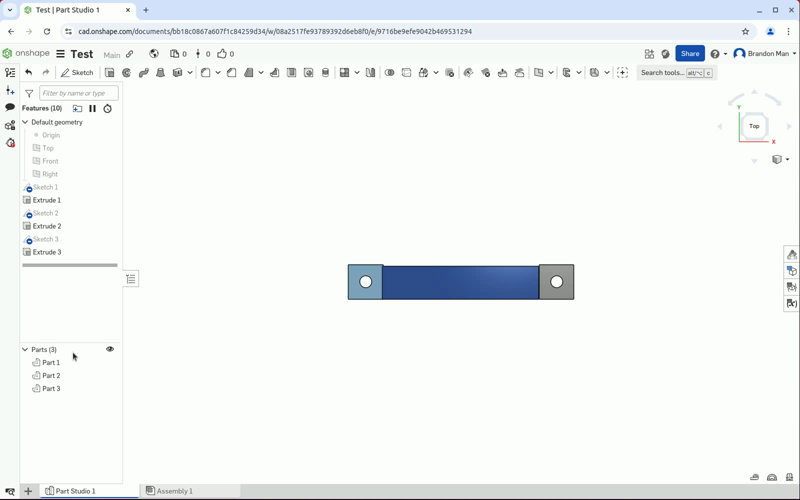
key(shift+p)
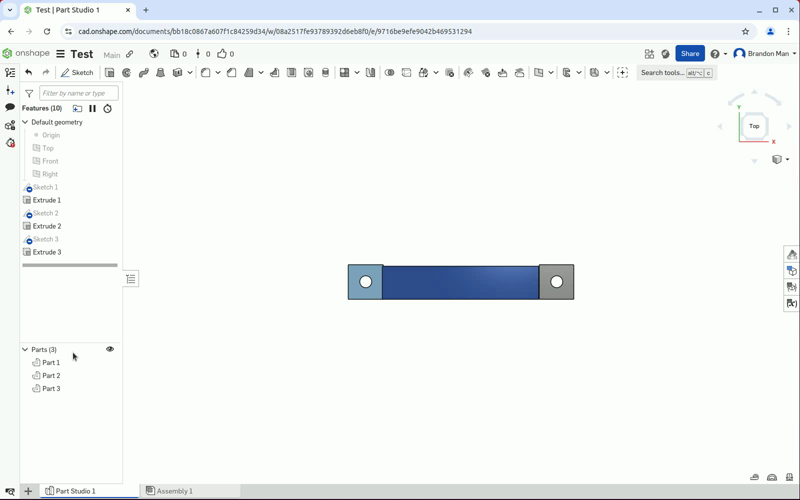
key(space)
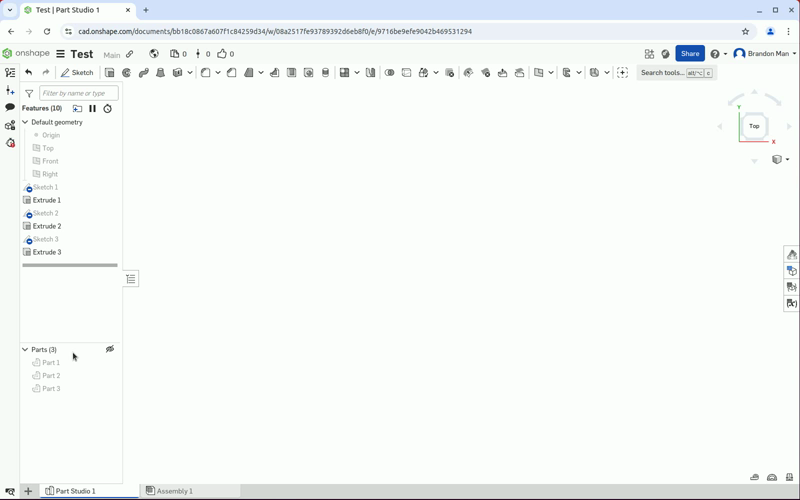
key_down(shift)
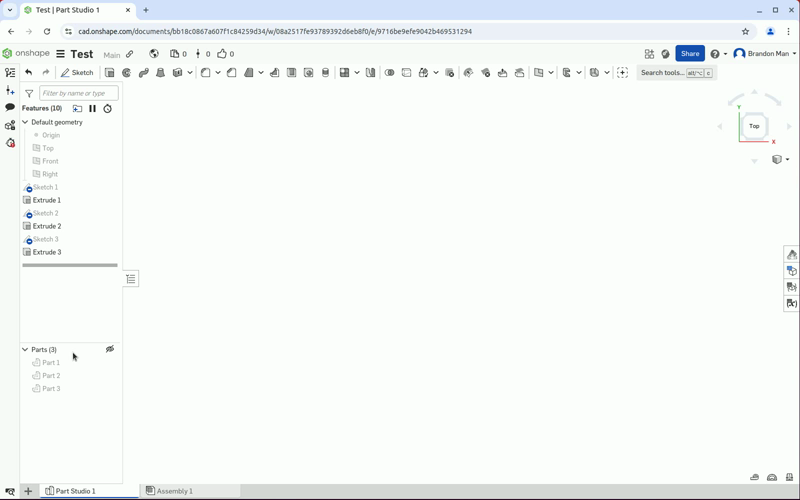
key(up)
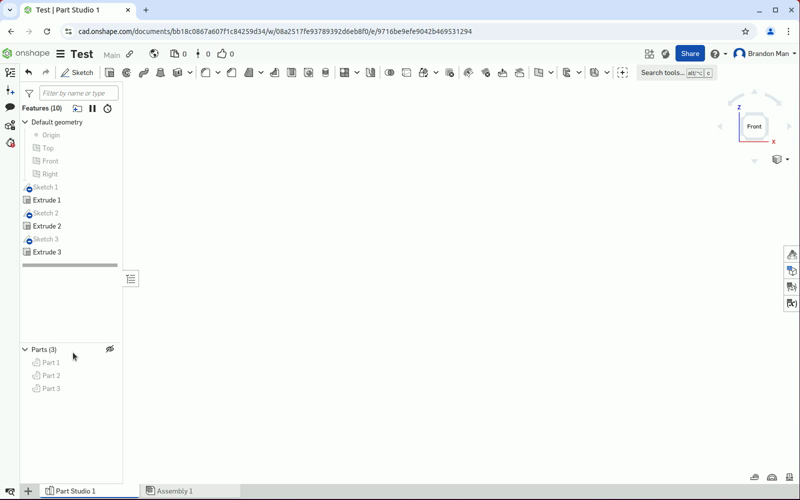
key_up(shift)
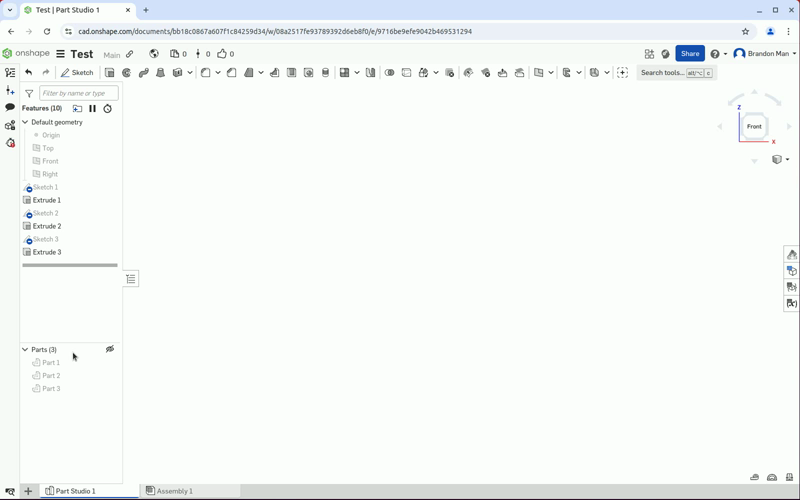
mouse_move(73, 352)
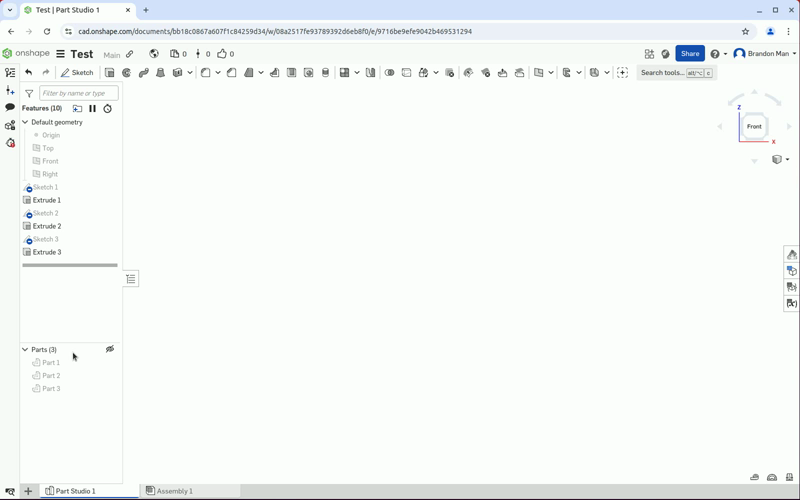
key(shift+y)
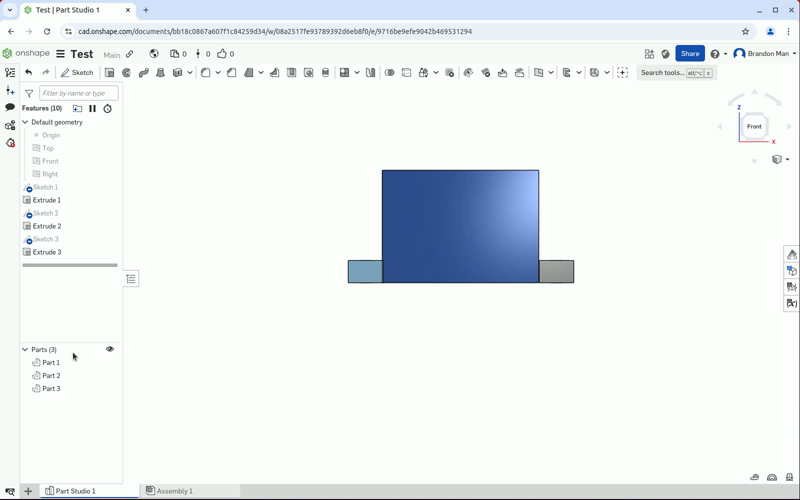
mouse_move(541, 75)
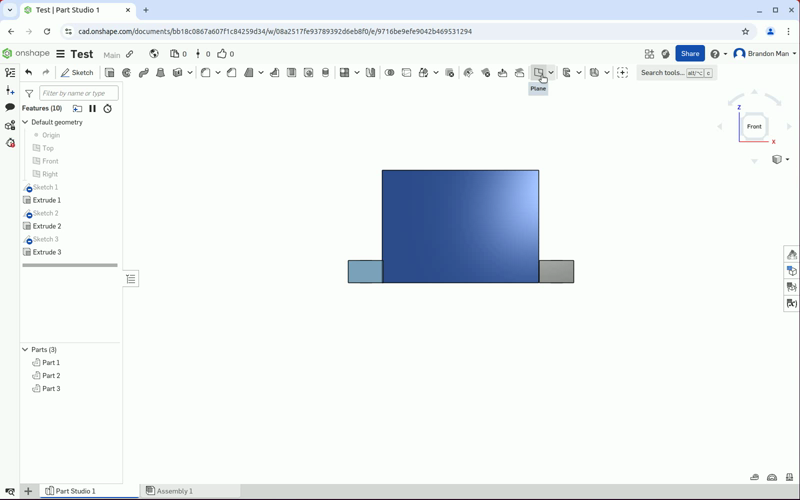
click(541, 75)
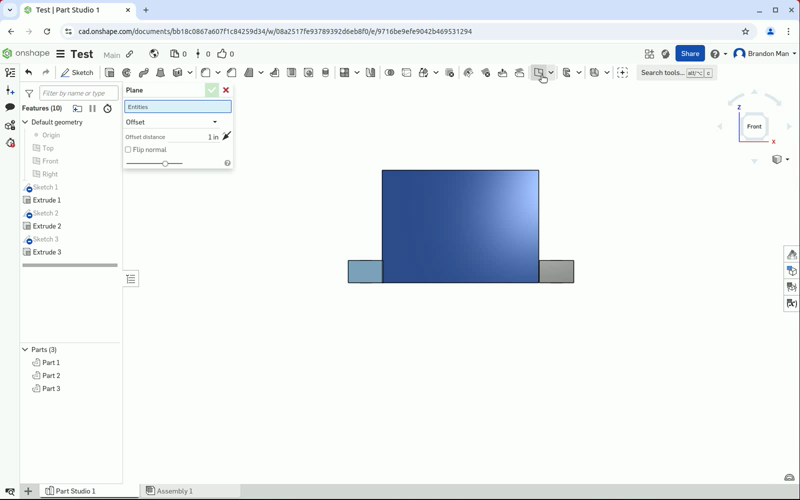
mouse_move(73, 163)
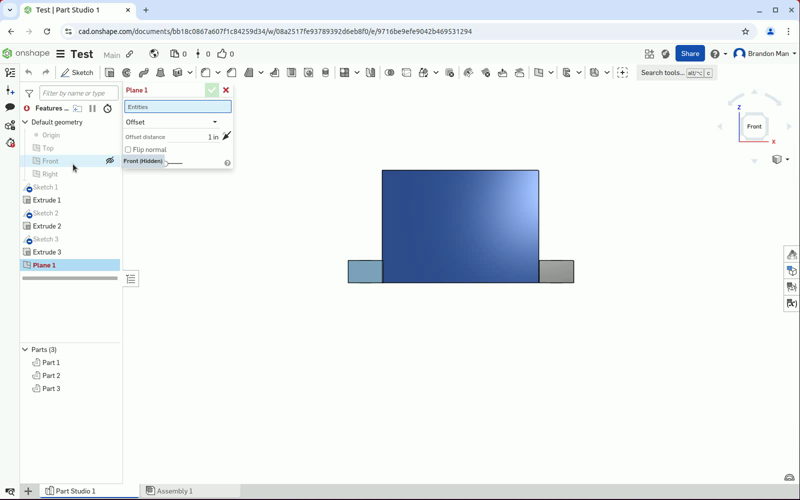
click(73, 163)
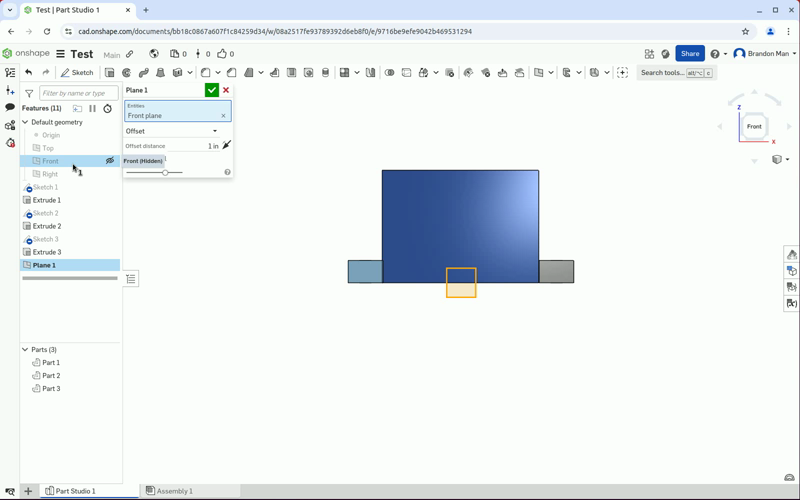
key(tab, 2)
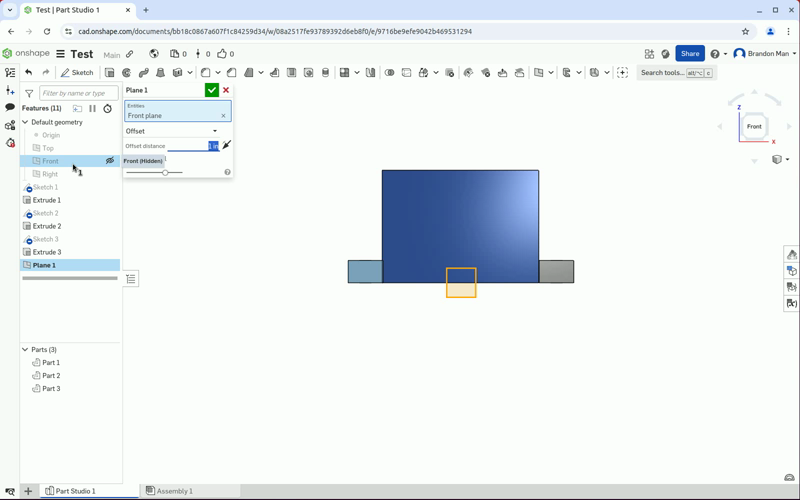
text(3.358)
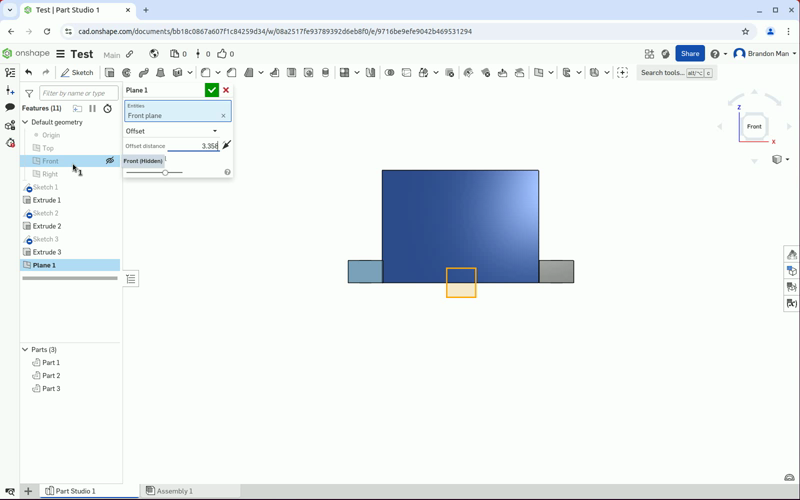
key(enter, 2)
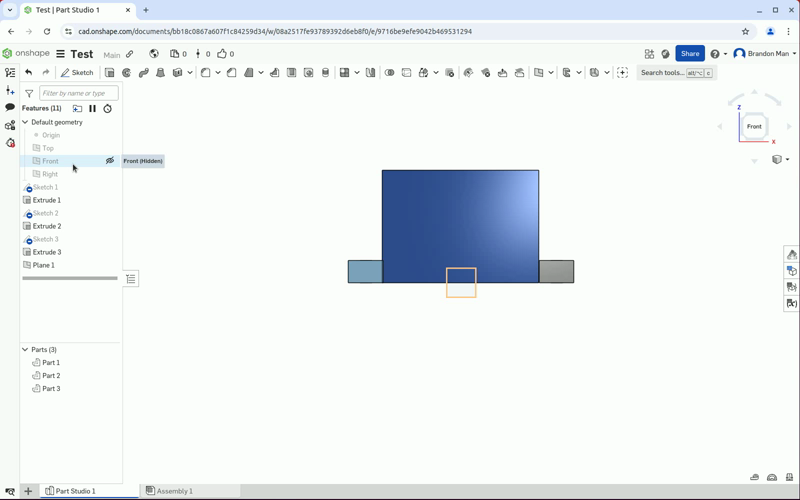
key(shift+s)
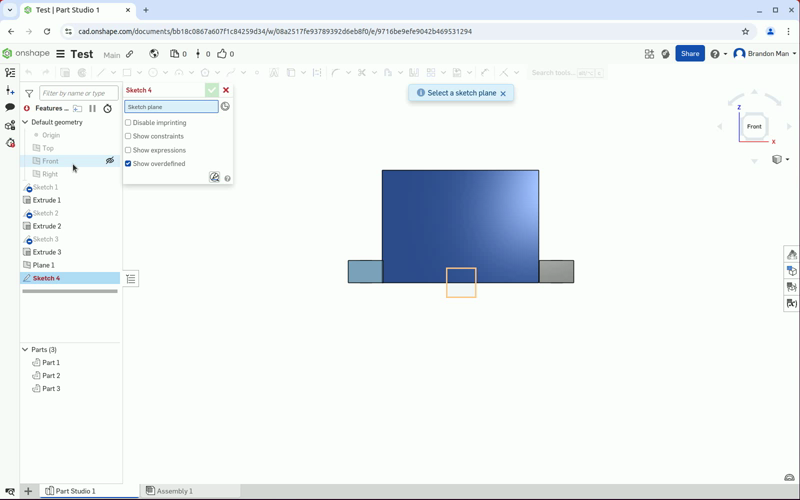
mouse_move(73, 267)
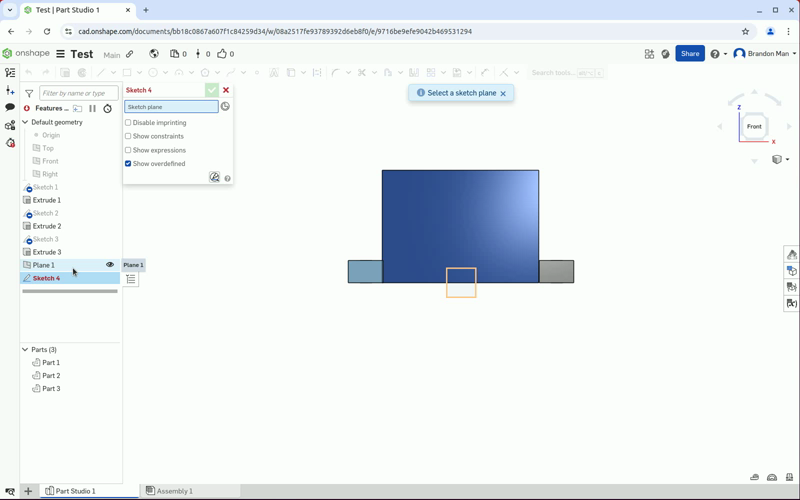
click(73, 267)
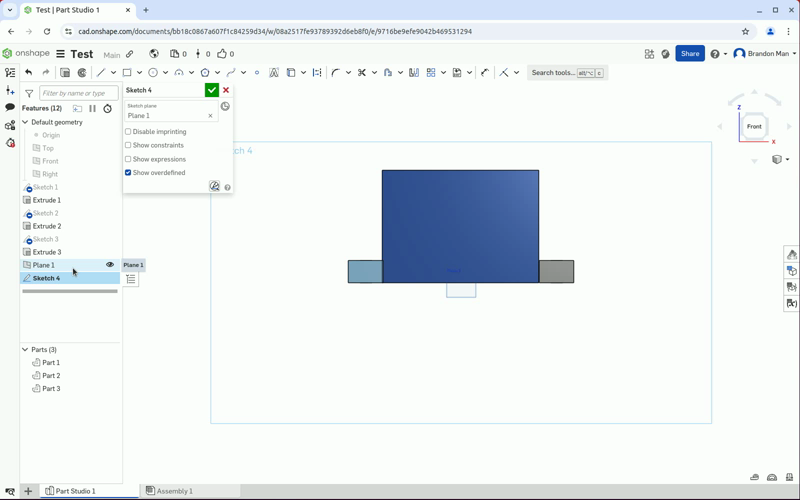
mouse_move(73, 352)
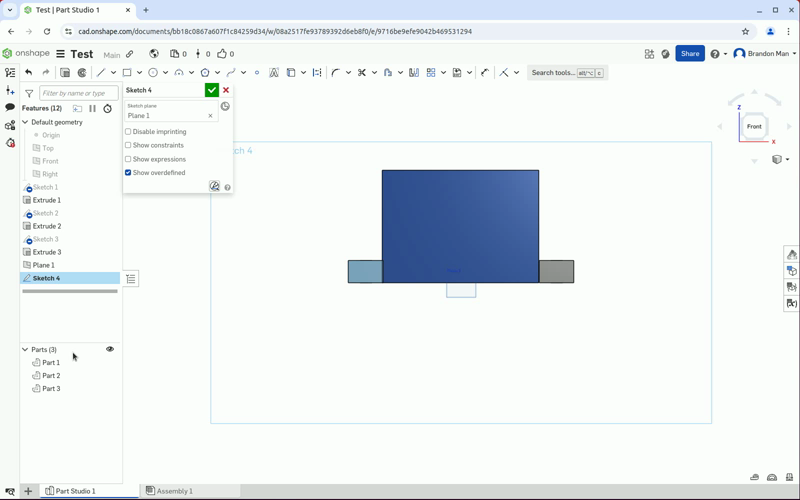
key(y)
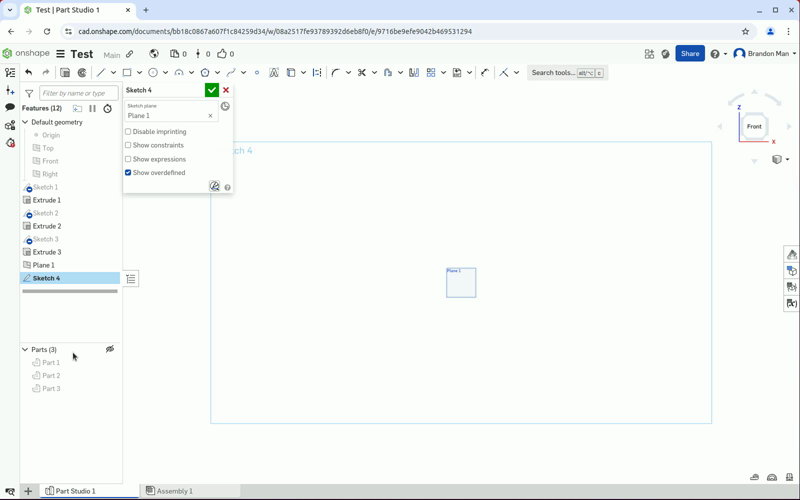
key(c)
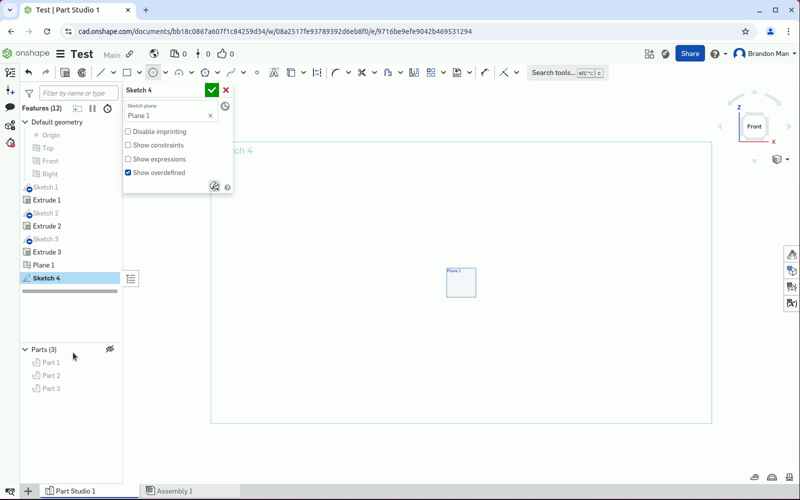
key_down(shift)
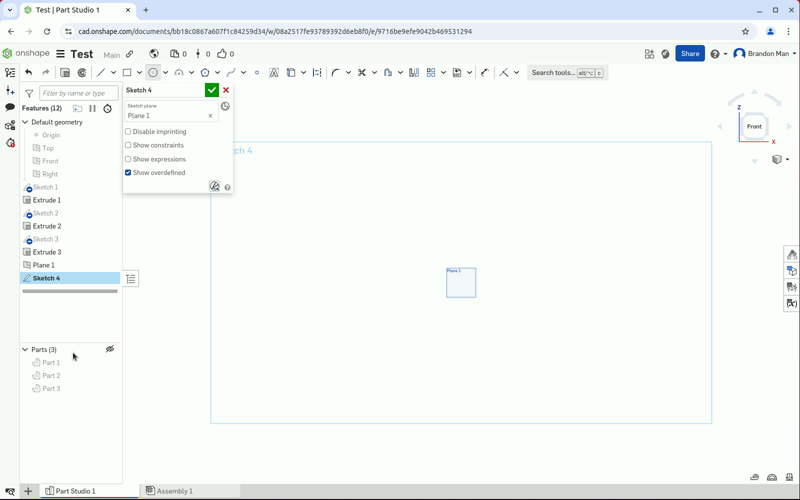
mouse_move(410, 224)
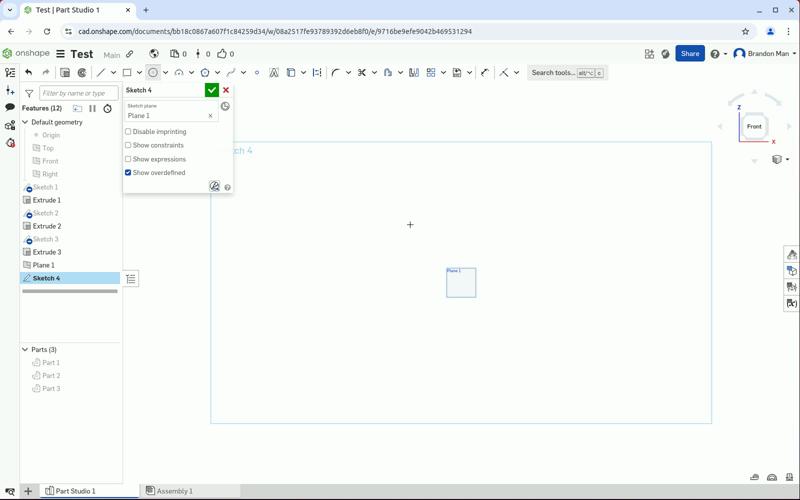
click(410, 224)
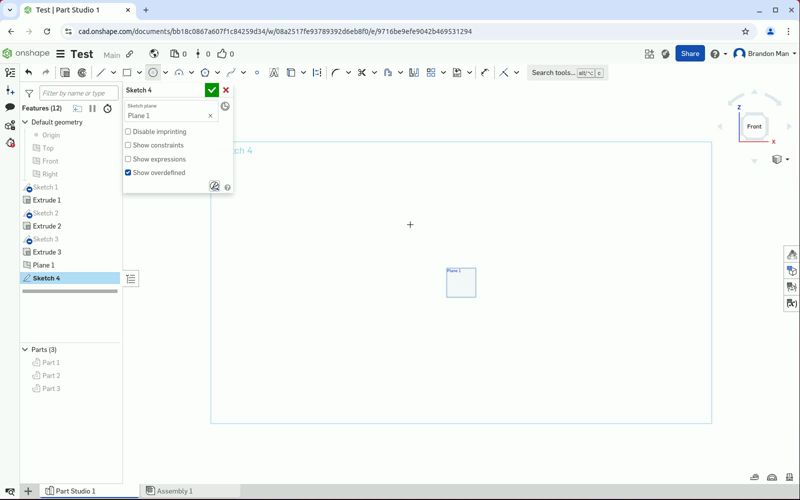
key_up(shift)
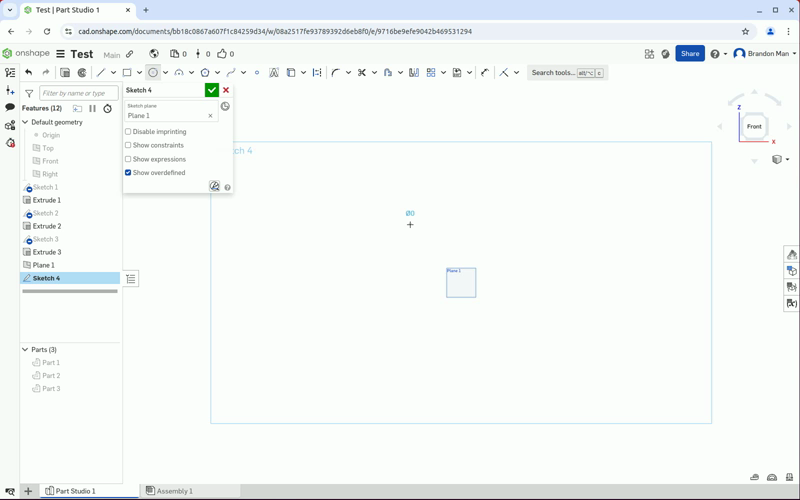
mouse_move(418, 224)
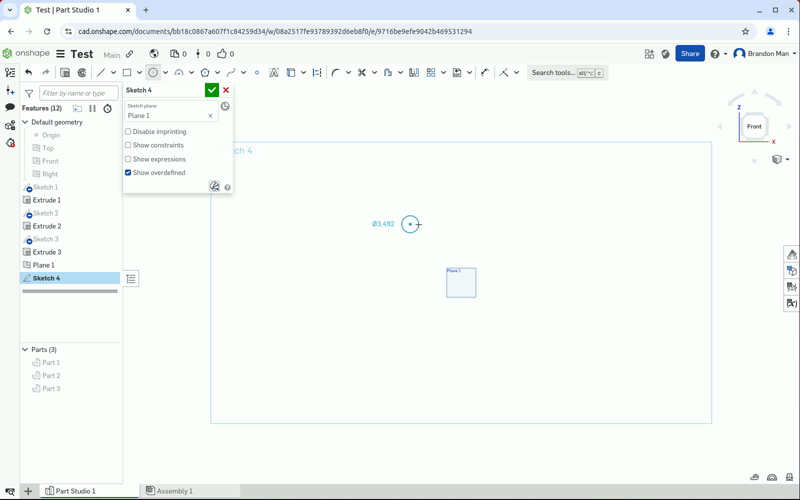
click(418, 224)
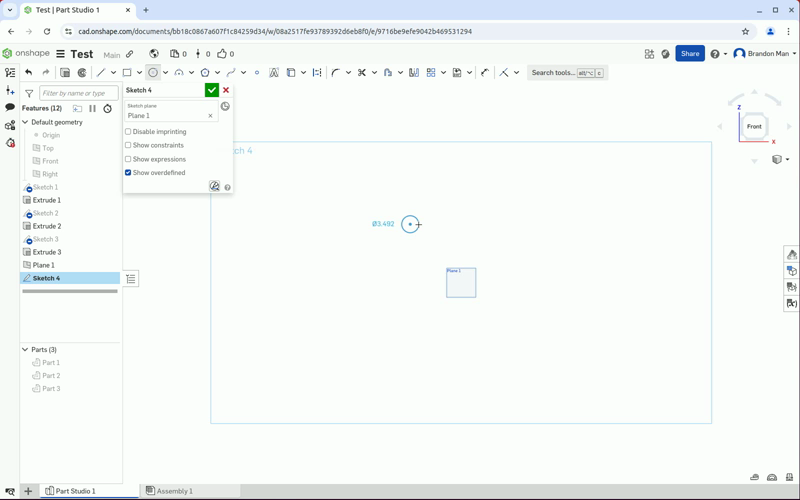
key(esc)
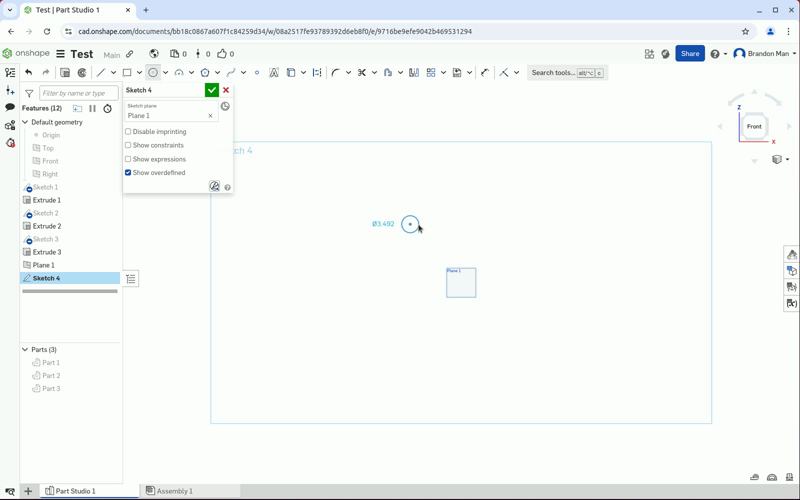
mouse_move(413, 226)
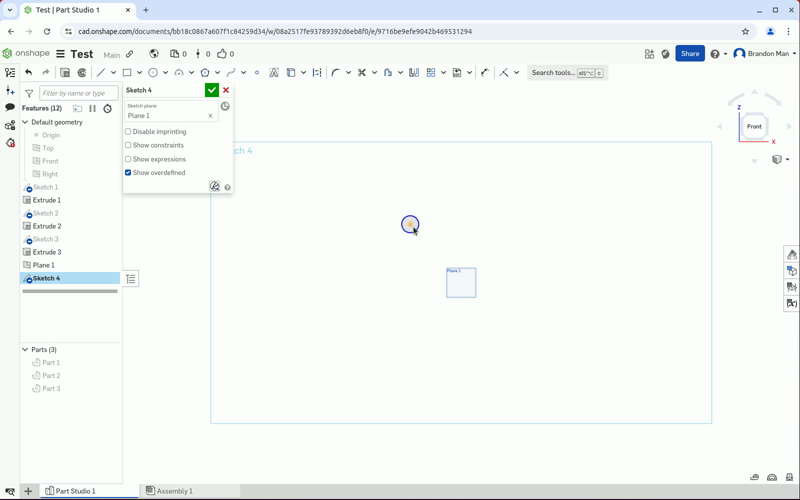
scroll(6)
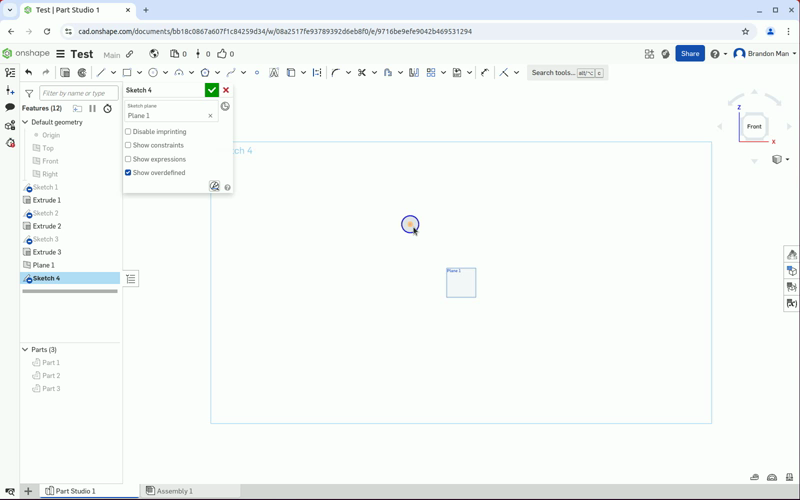
scroll(6)
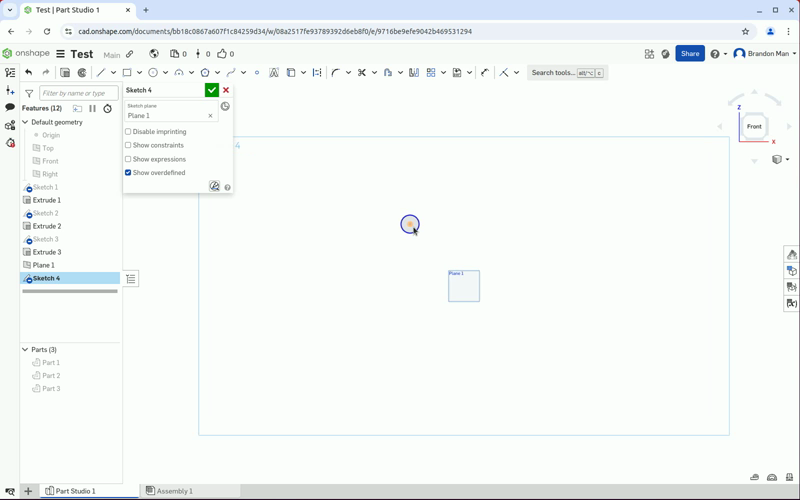
scroll(6)
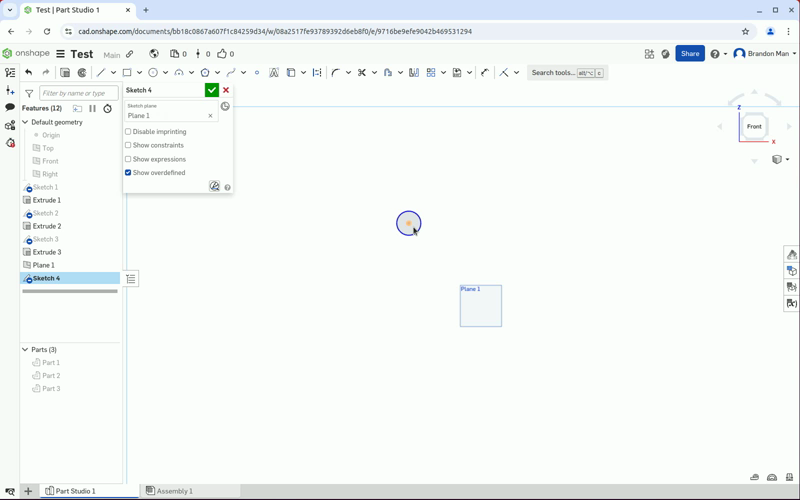
scroll(6)
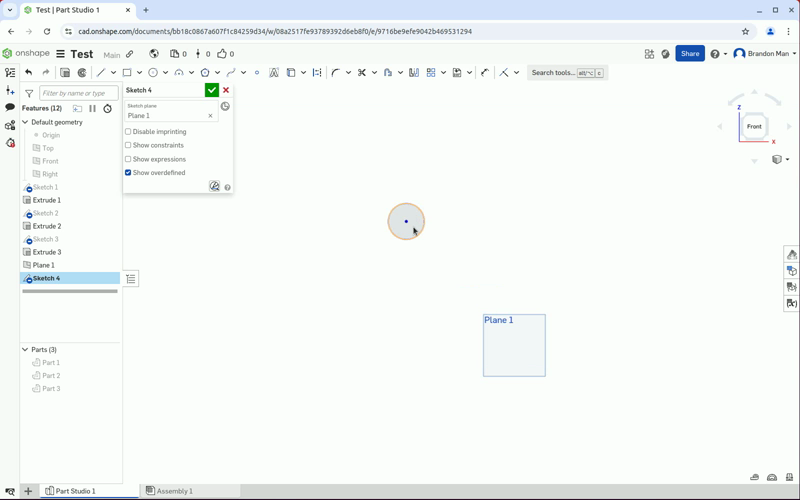
scroll(6)
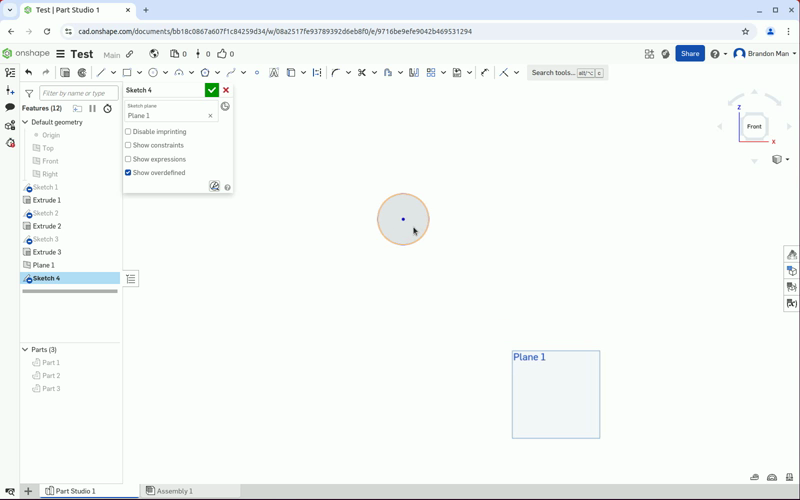
scroll(6)
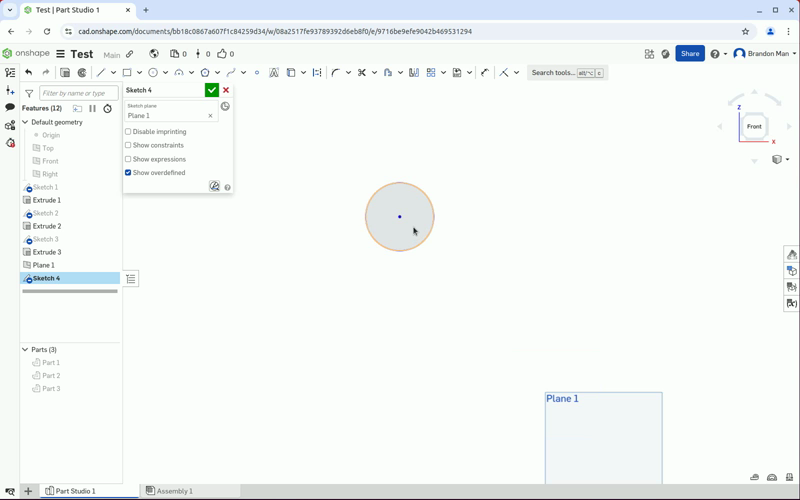
scroll(6)
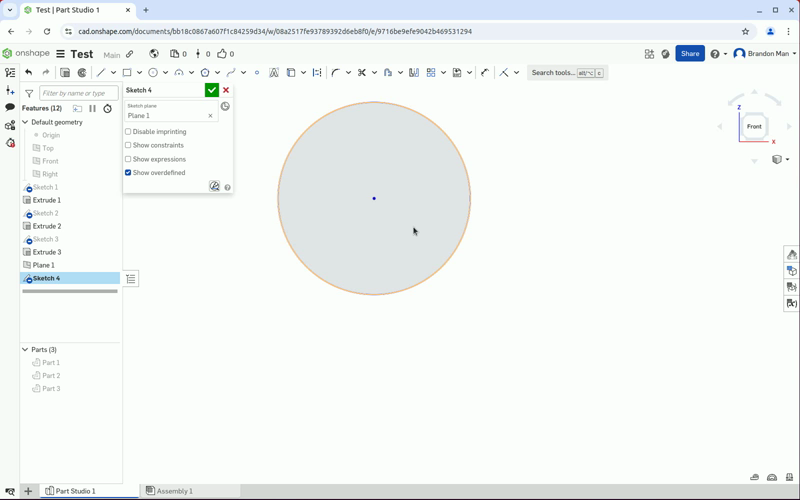
click(413, 226)
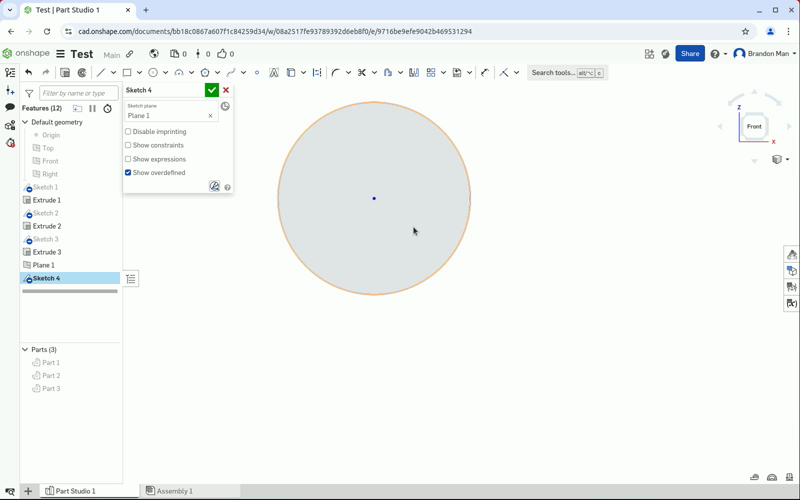
scroll(-6)
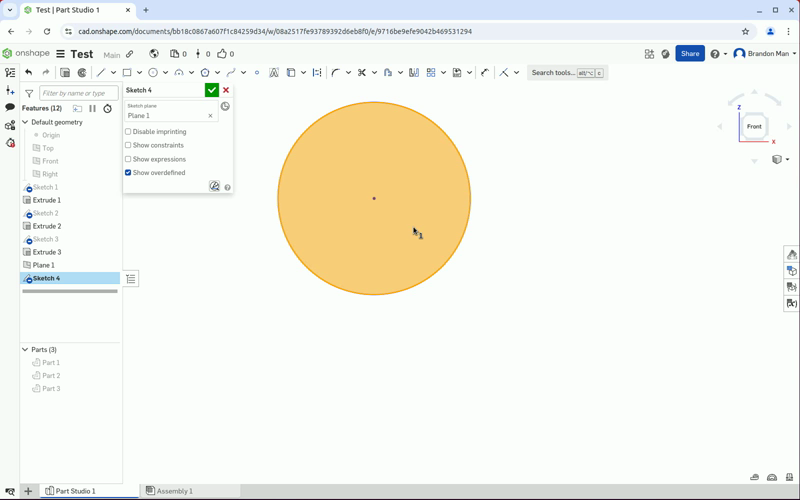
scroll(-6)
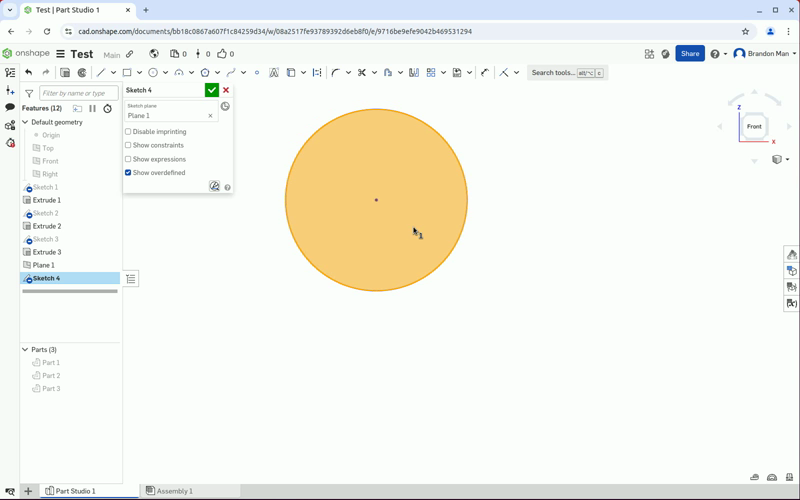
scroll(-6)
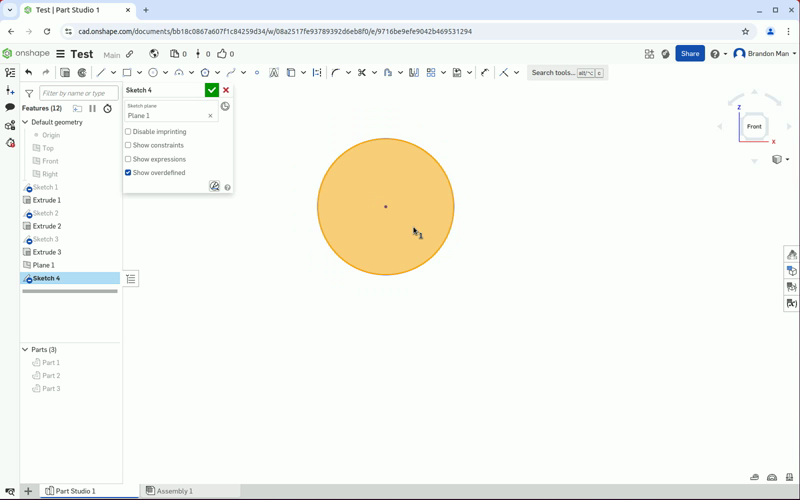
scroll(-6)
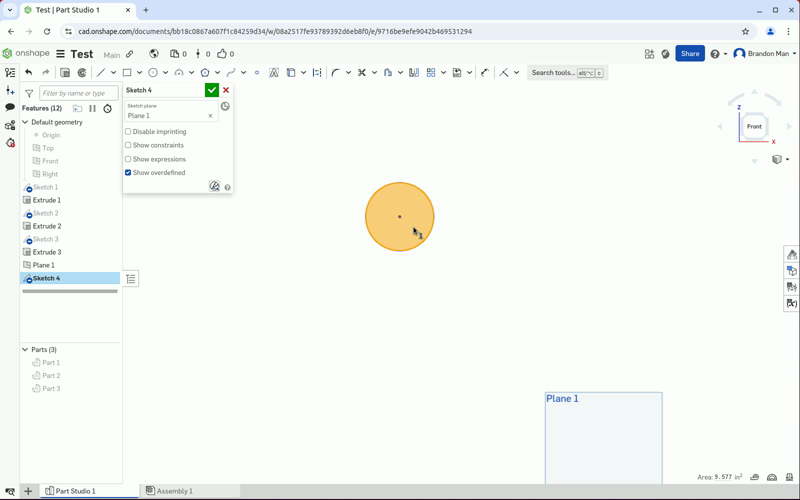
scroll(-6)
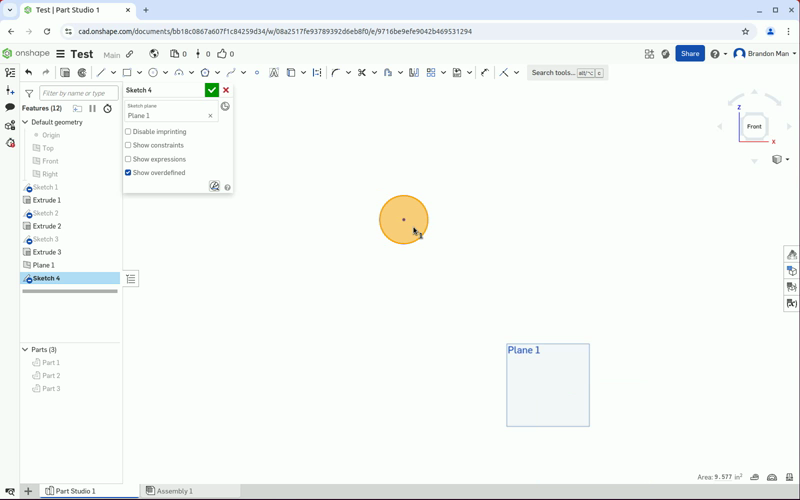
scroll(-6)
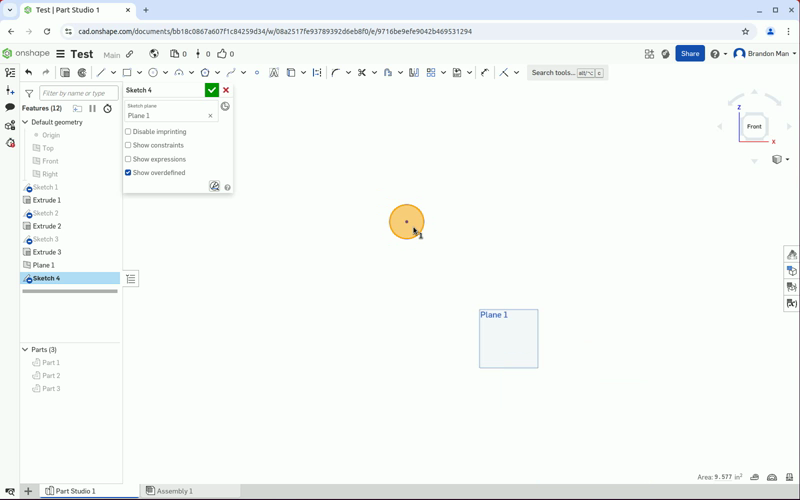
scroll(-6)
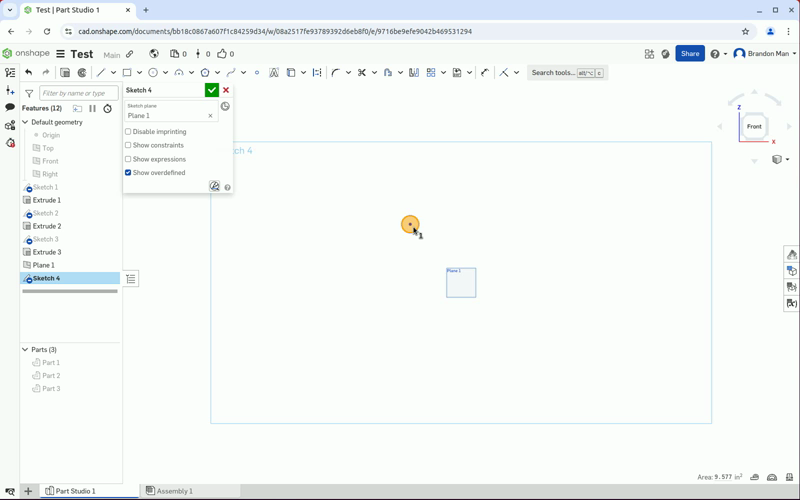
mouse_move(73, 352)
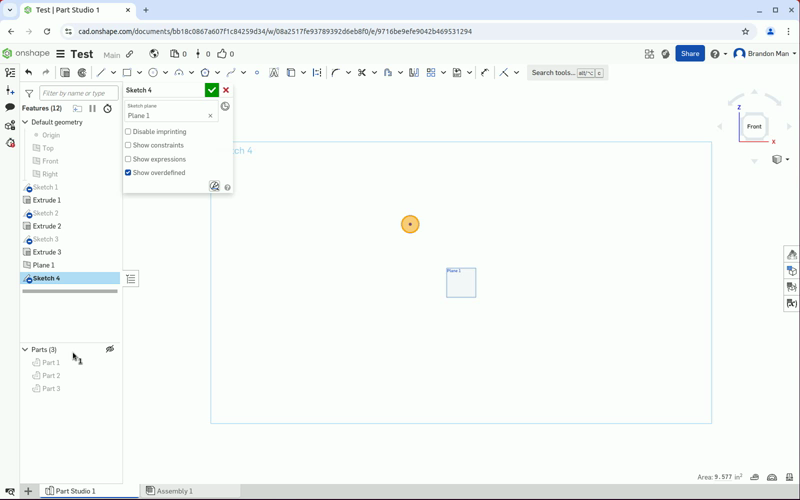
key(shift+y)
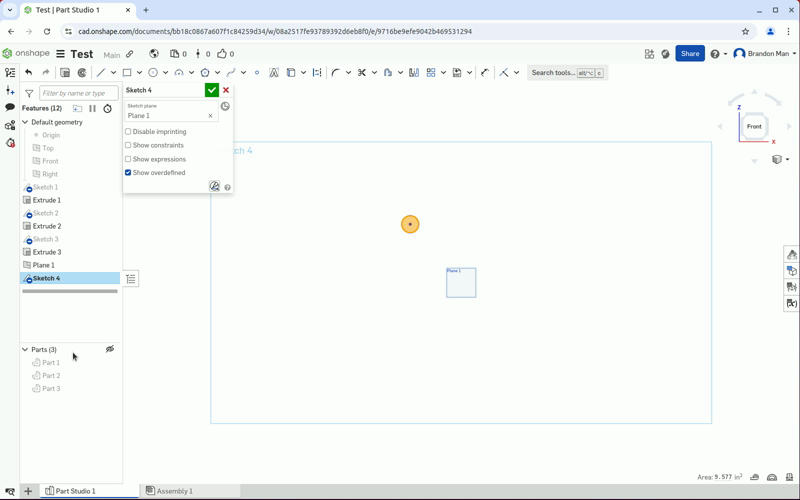
key(shift+e)
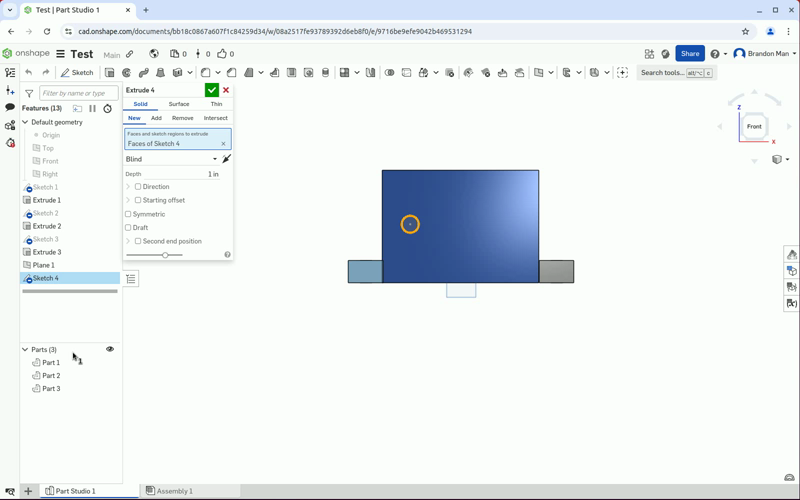
mouse_move(143, 106)
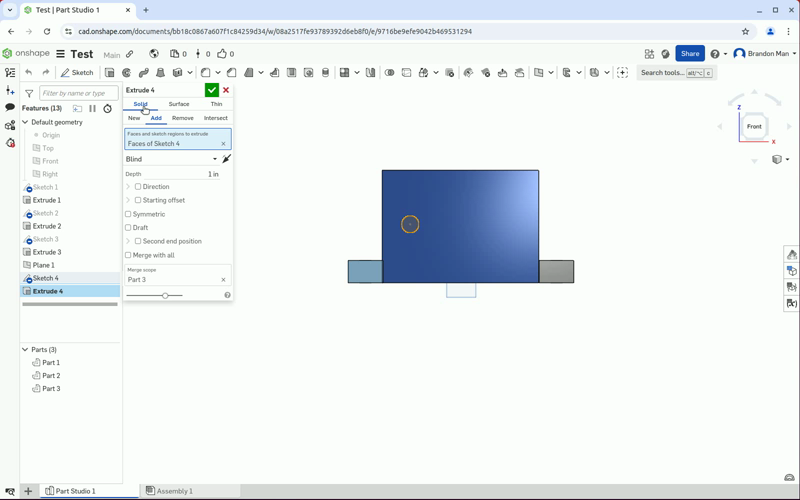
click(143, 106)
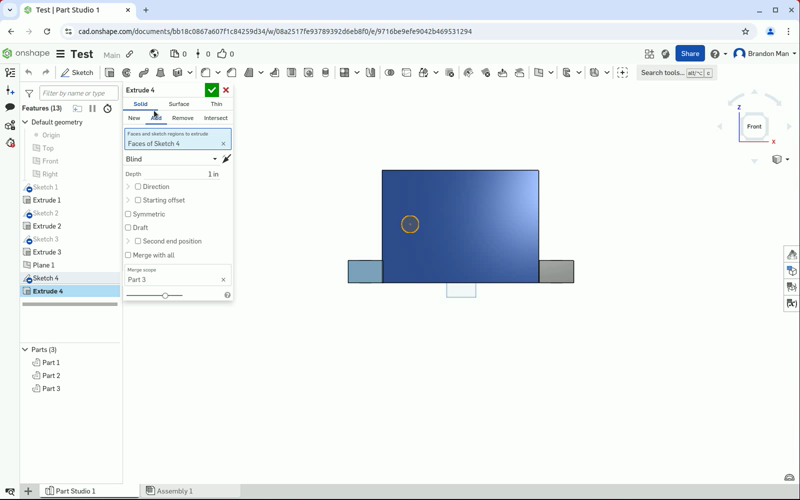
mouse_move(186, 120)
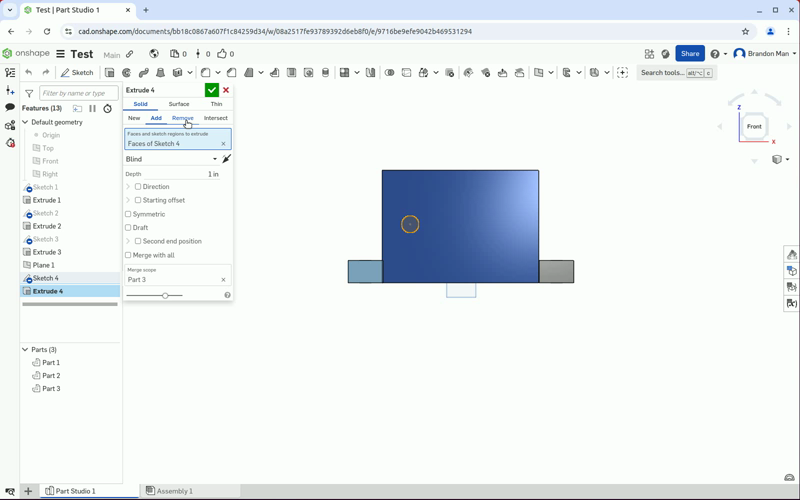
click(186, 120)
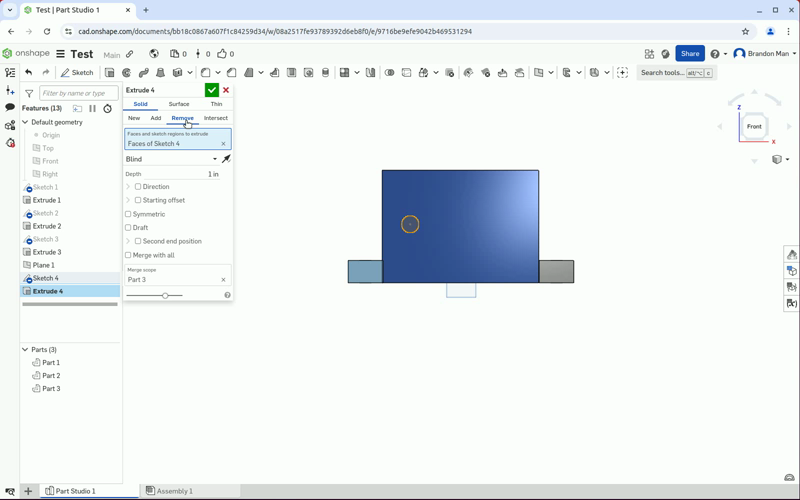
key(tab, 4)
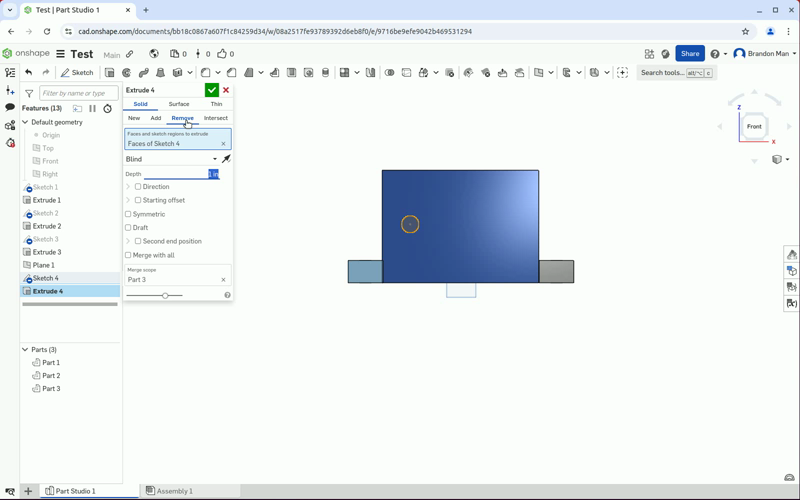
text(4.574)
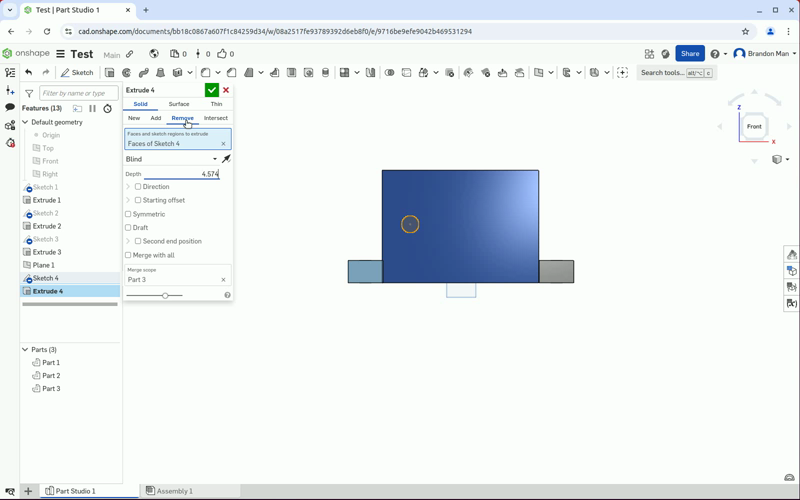
key(tab, 6)
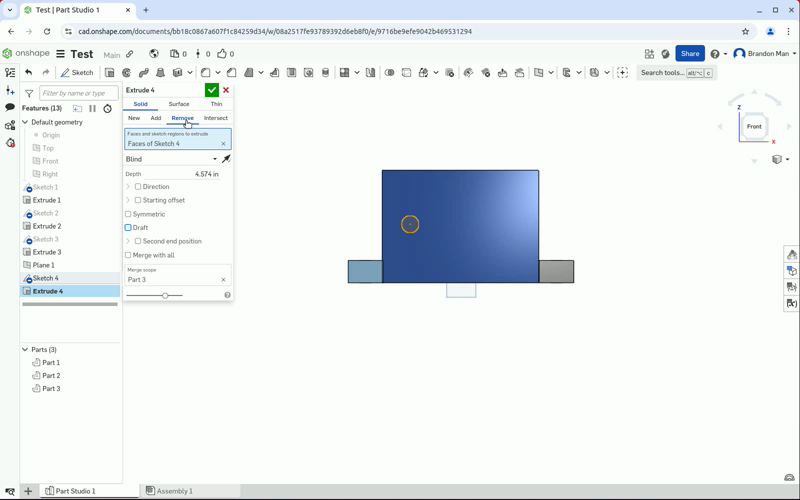
key(space)
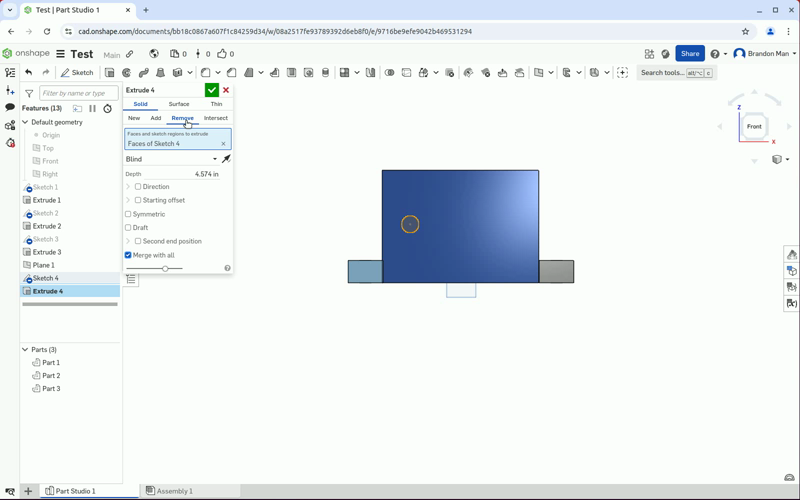
key(enter)
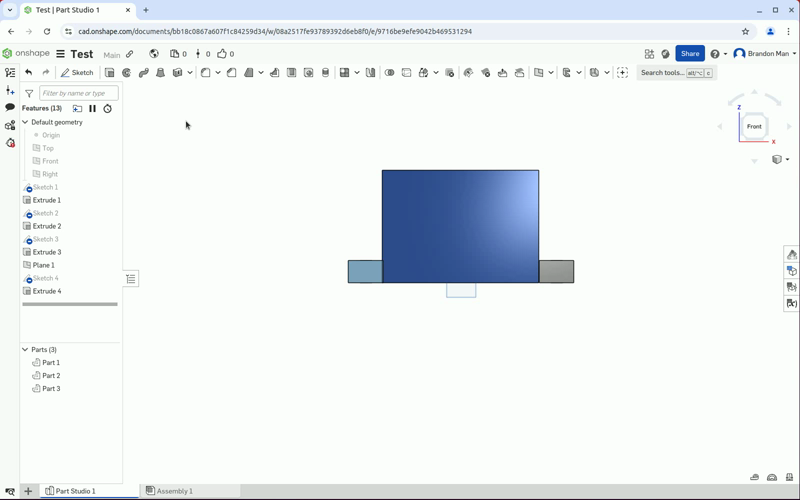
key(shift+h)
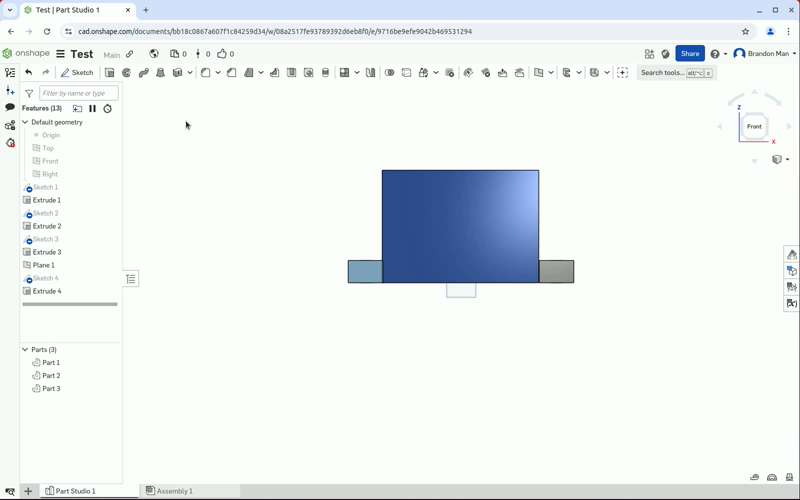
key(shift+h)
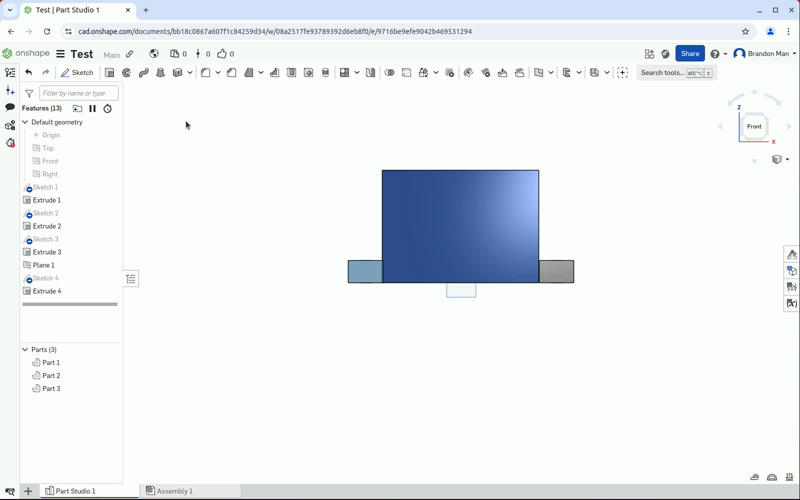
mouse_move(73, 189)
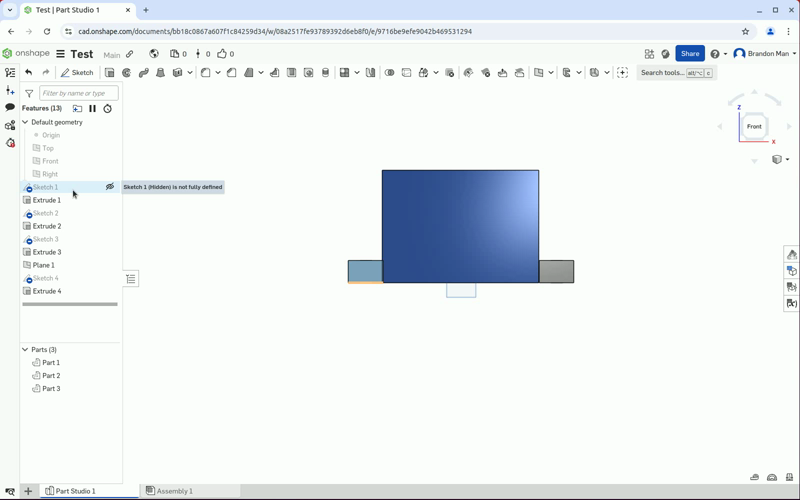
click(73, 189)
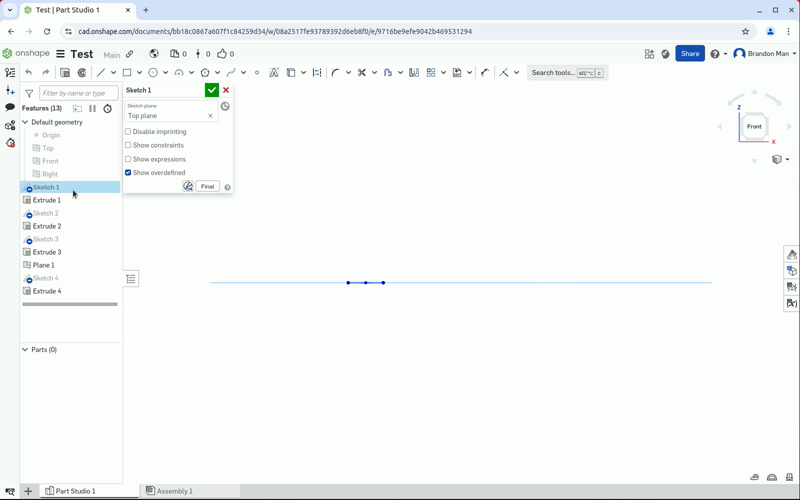
mouse_move(229, 92)
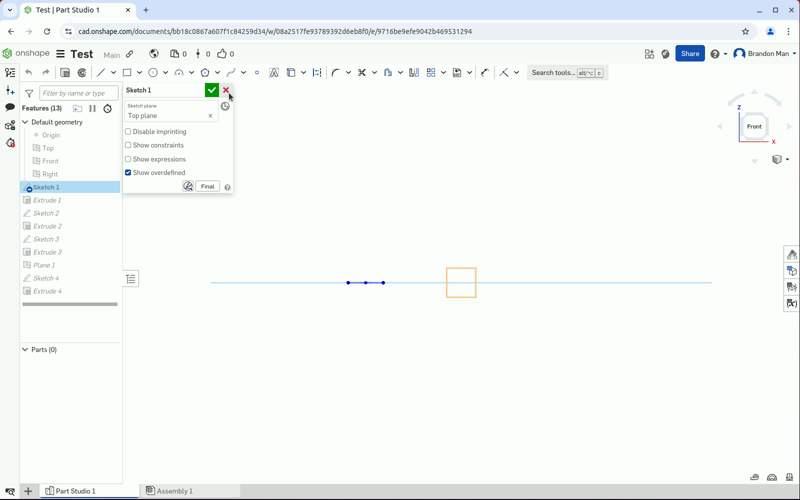
click(229, 92)
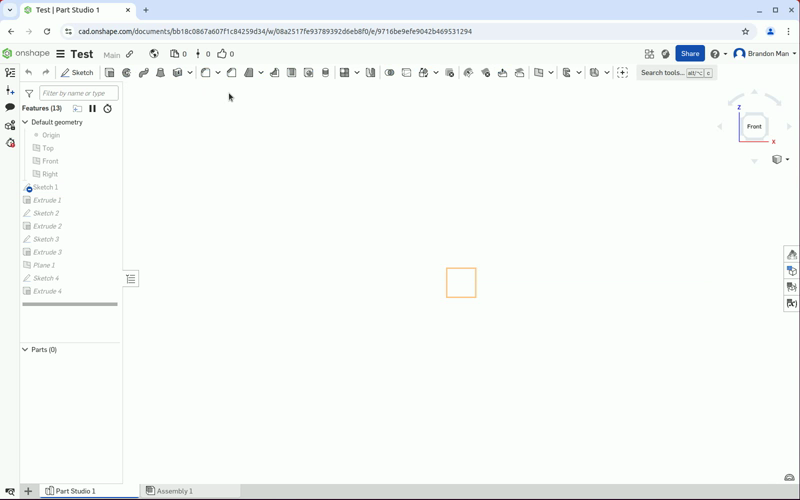
key(shift+s)
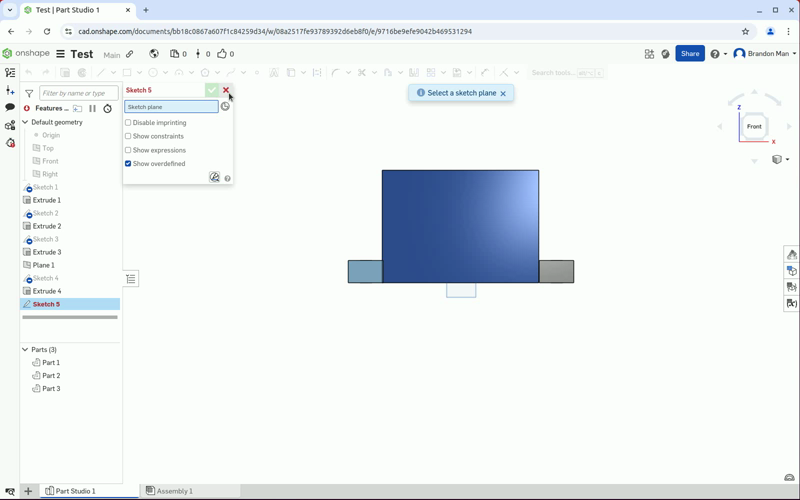
mouse_move(73, 267)
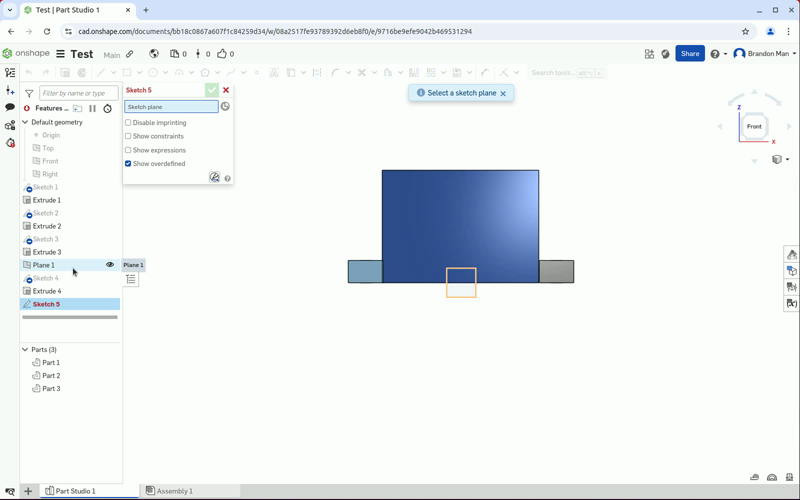
click(73, 267)
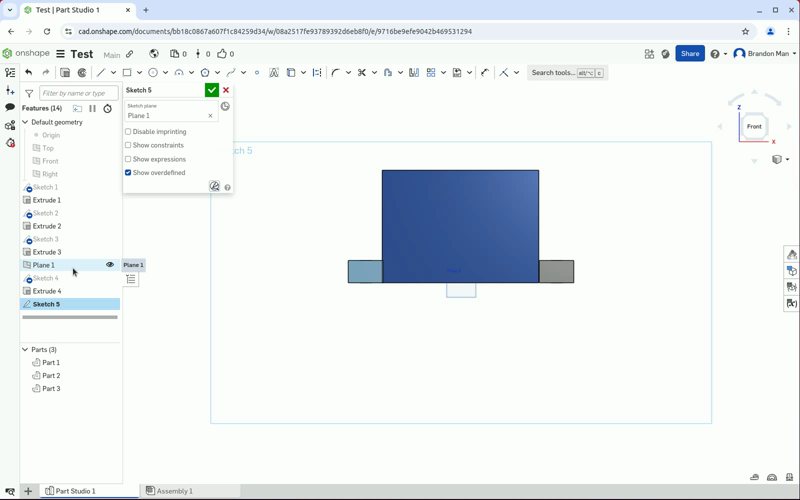
mouse_move(73, 352)
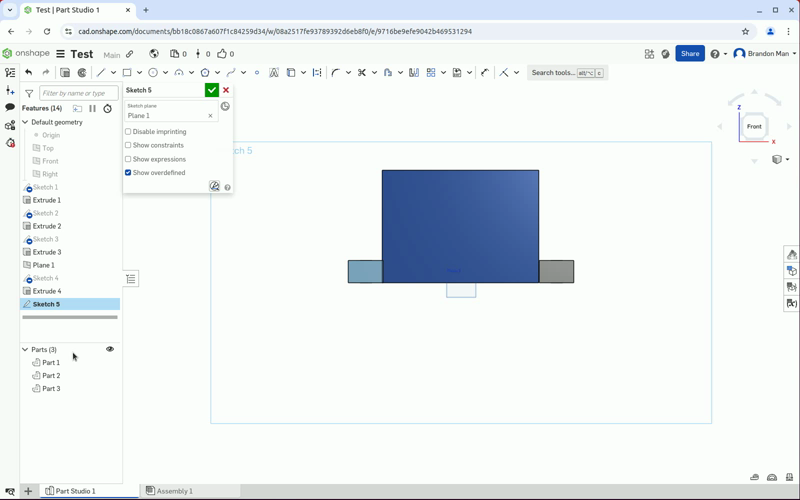
key(y)
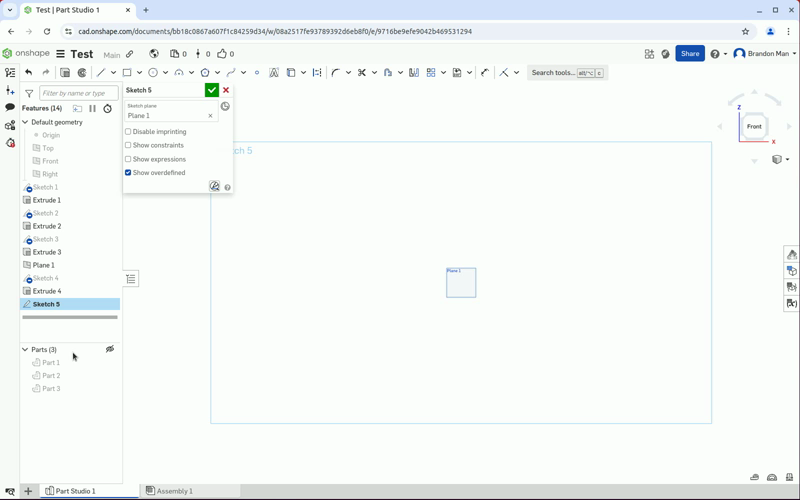
key(c)
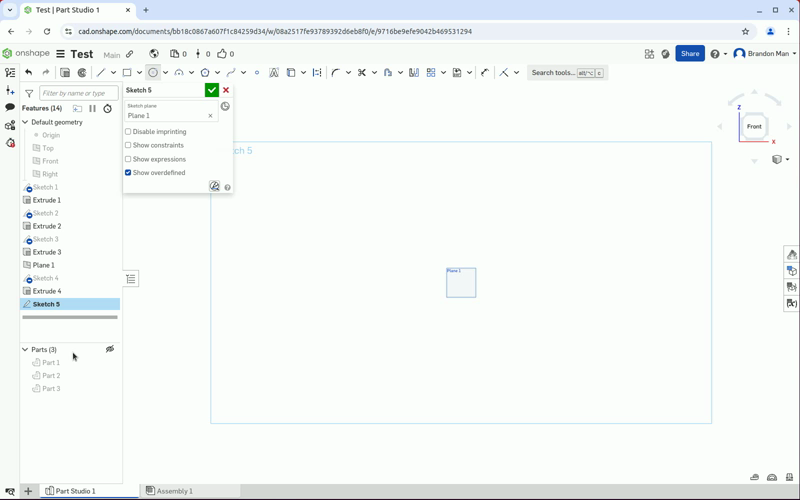
key_down(shift)
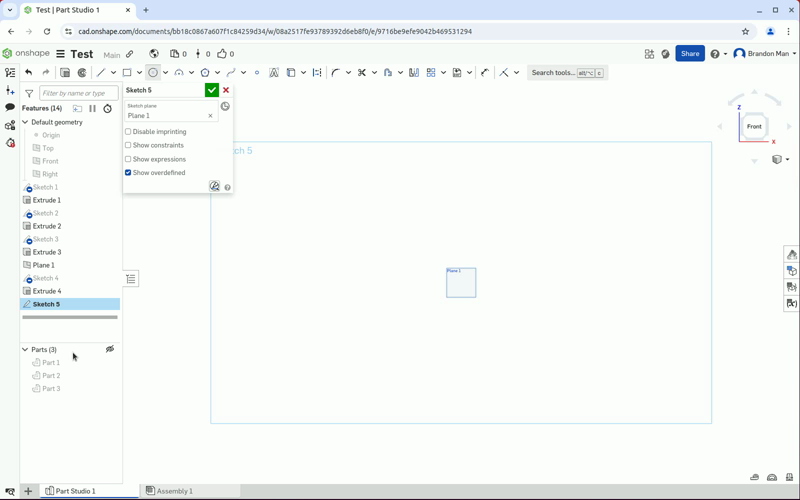
mouse_move(444, 224)
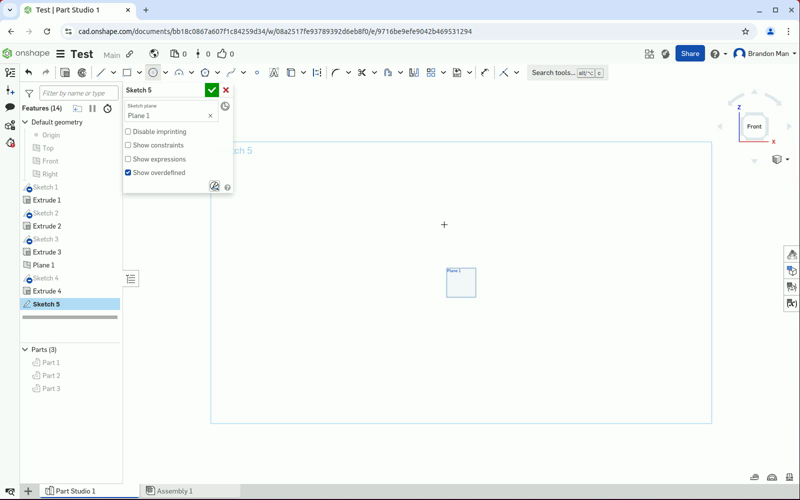
click(444, 224)
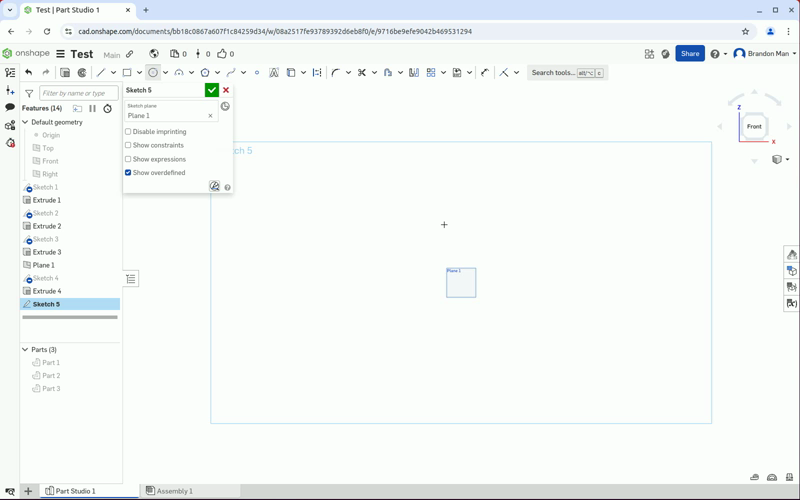
key_up(shift)
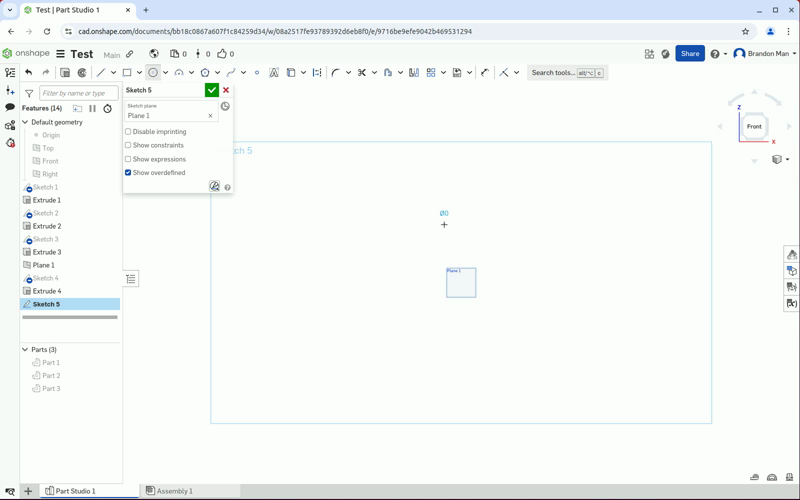
mouse_move(452, 224)
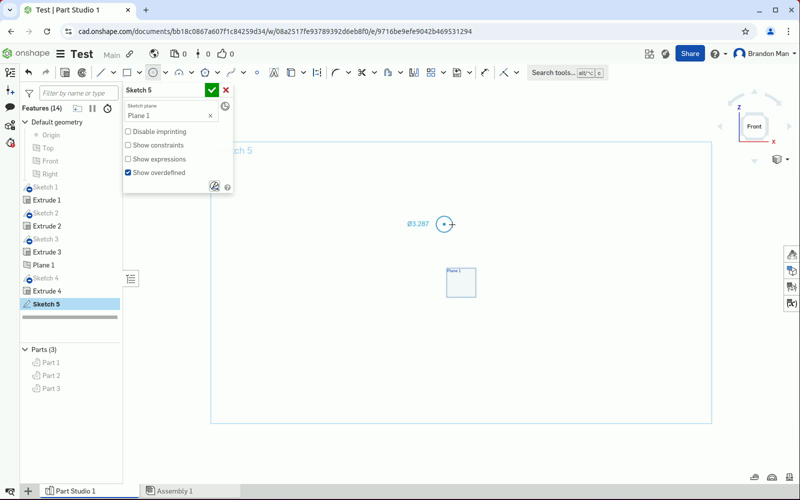
click(452, 224)
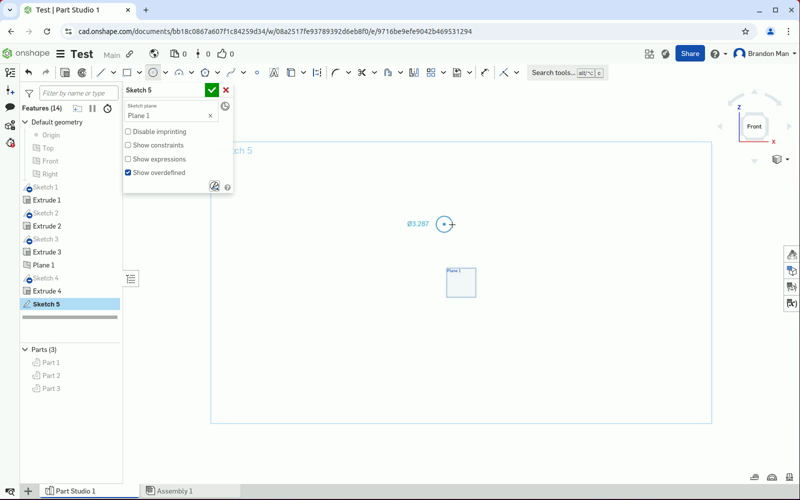
key(esc)
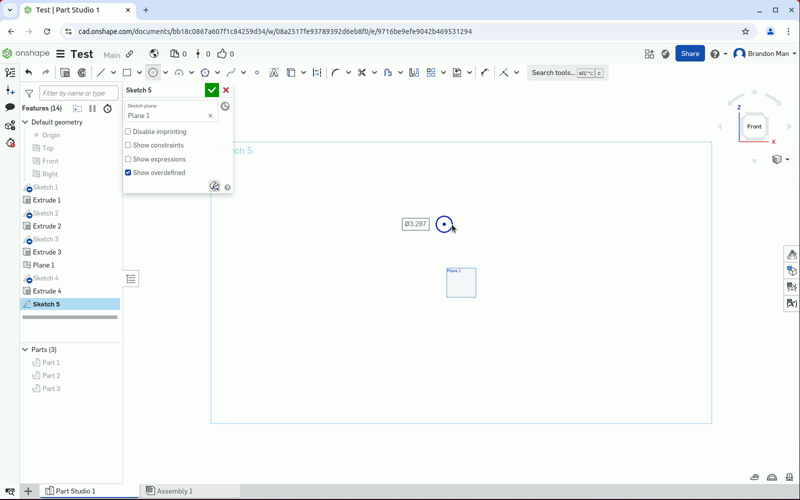
mouse_move(450, 225)
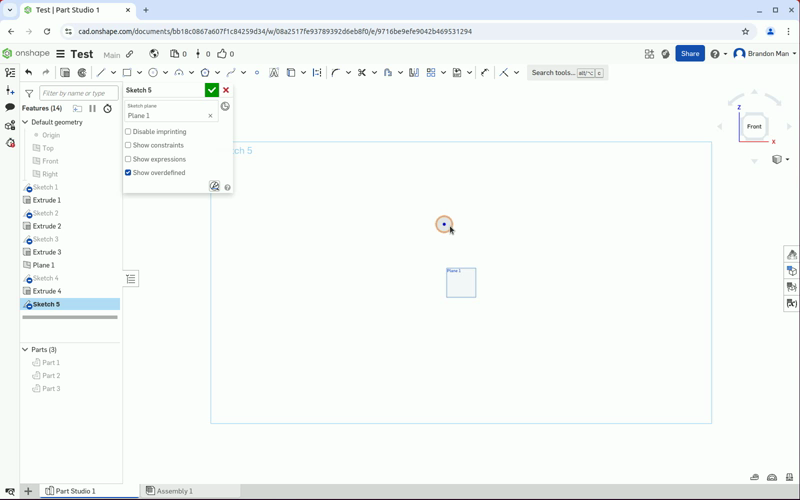
scroll(6)
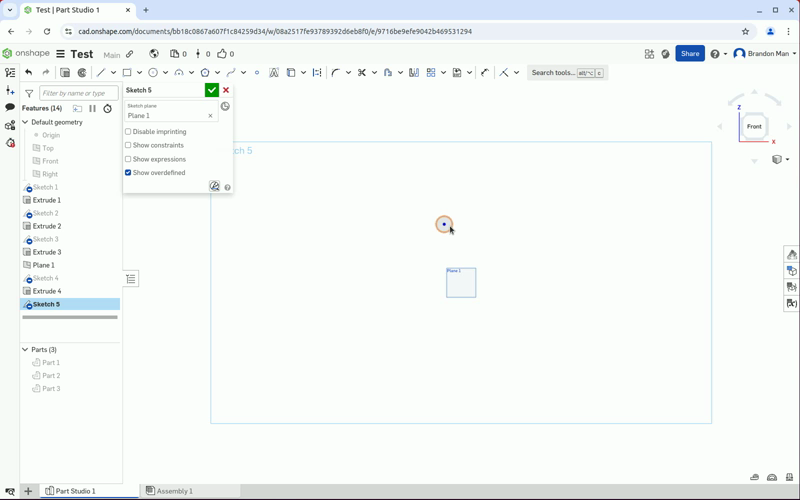
scroll(6)
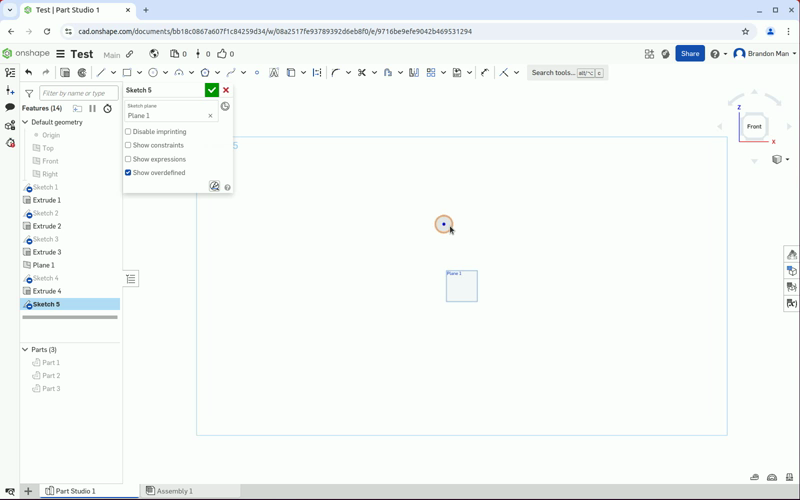
scroll(6)
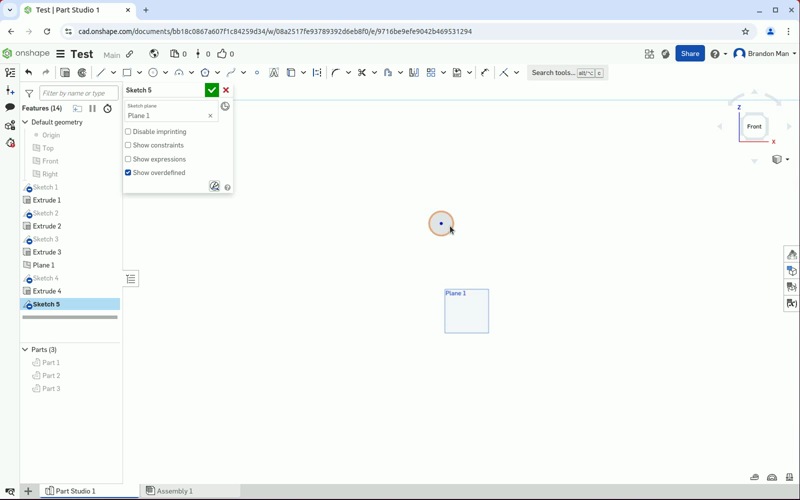
scroll(6)
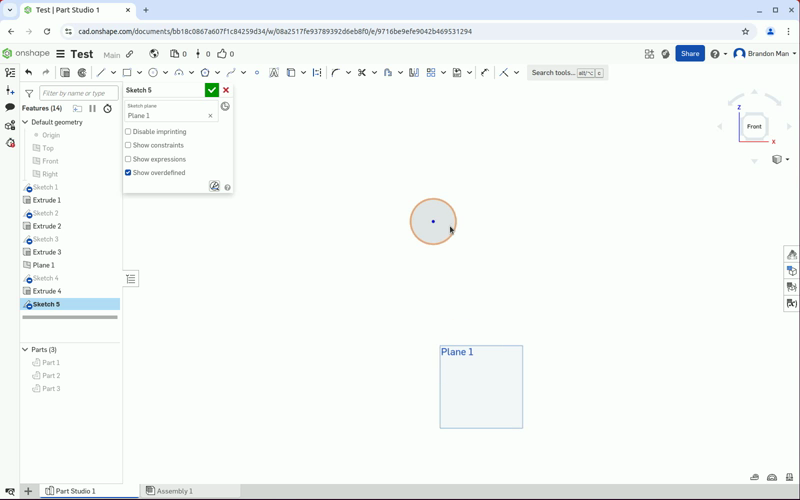
scroll(6)
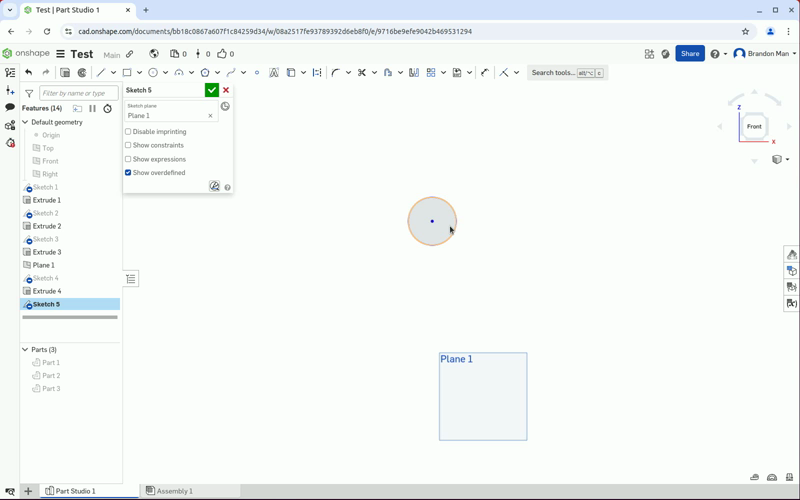
scroll(6)
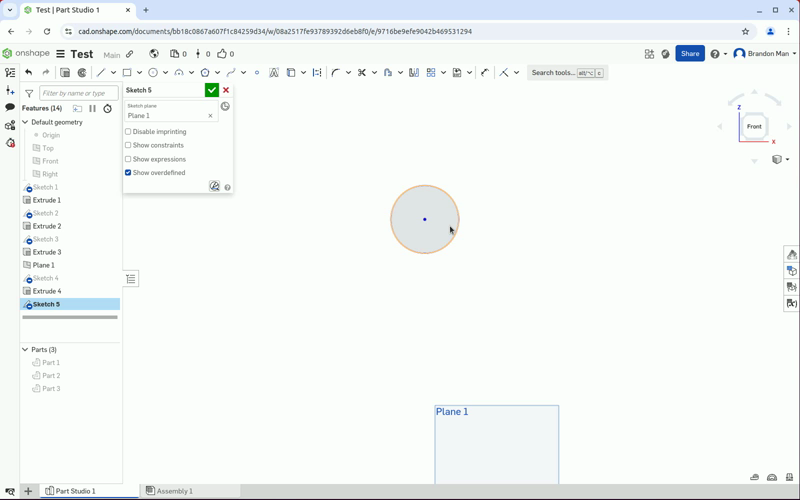
scroll(6)
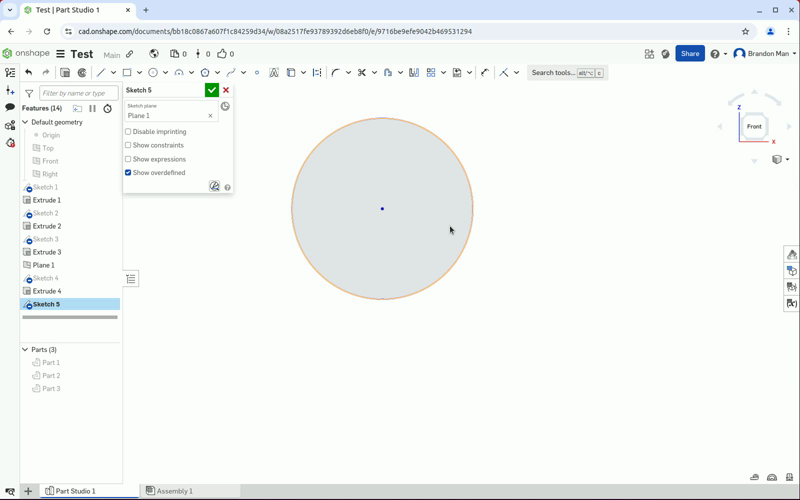
click(450, 225)
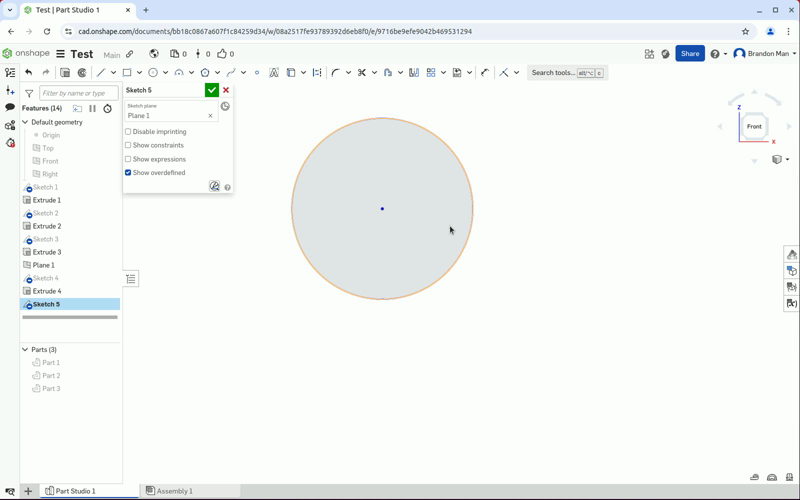
scroll(-6)
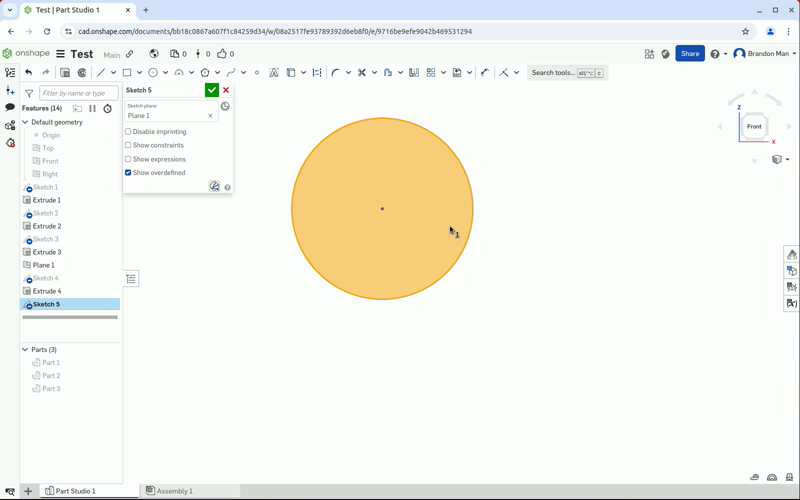
scroll(-6)
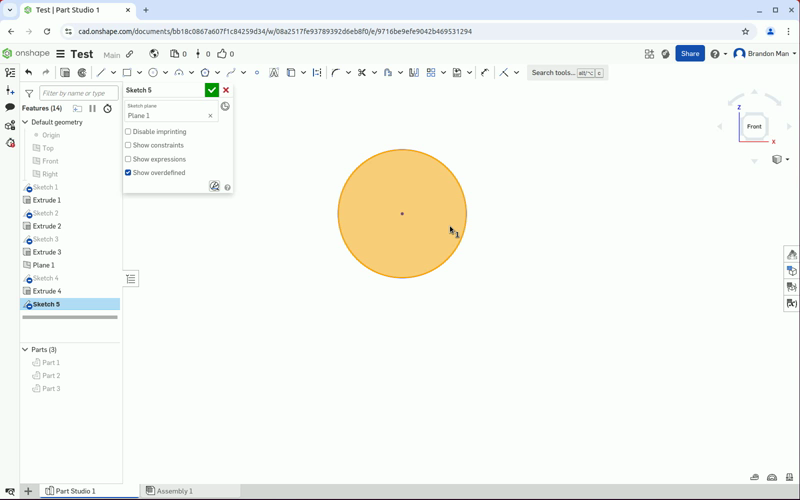
scroll(-6)
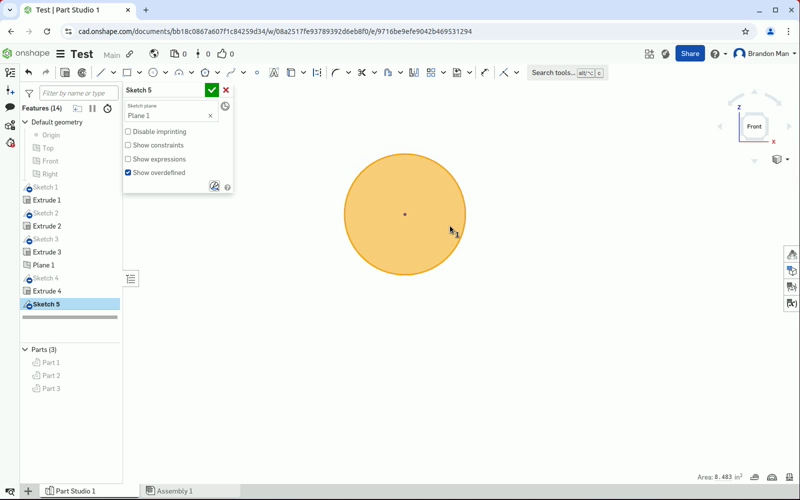
scroll(-6)
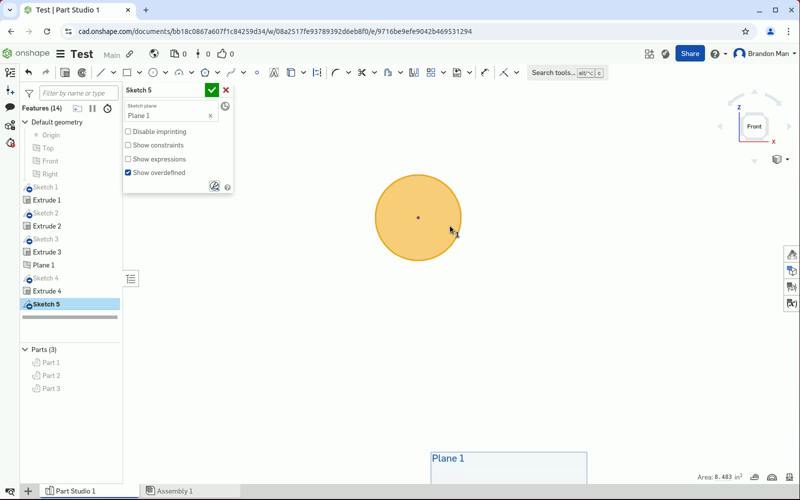
scroll(-6)
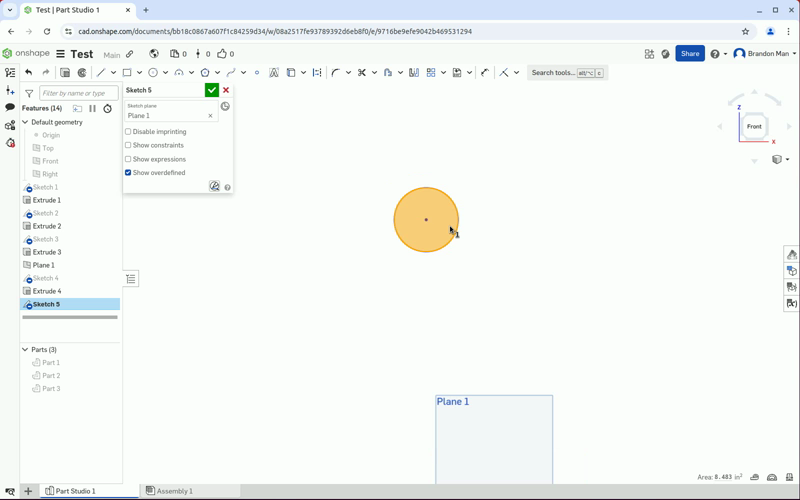
scroll(-6)
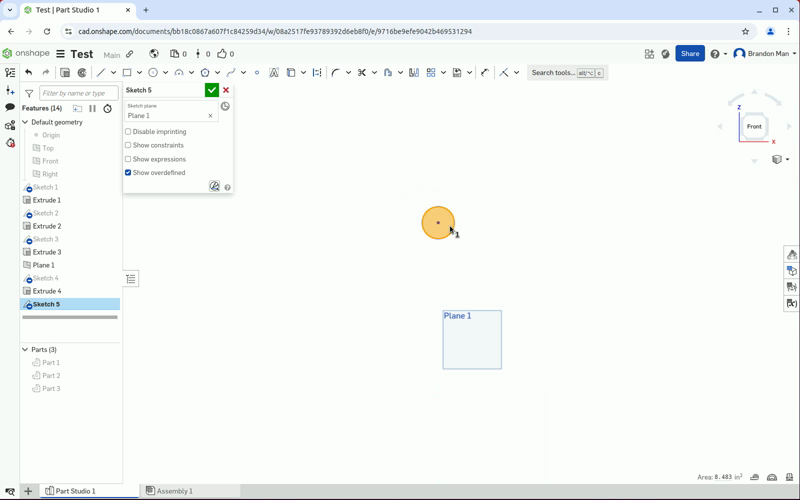
scroll(-6)
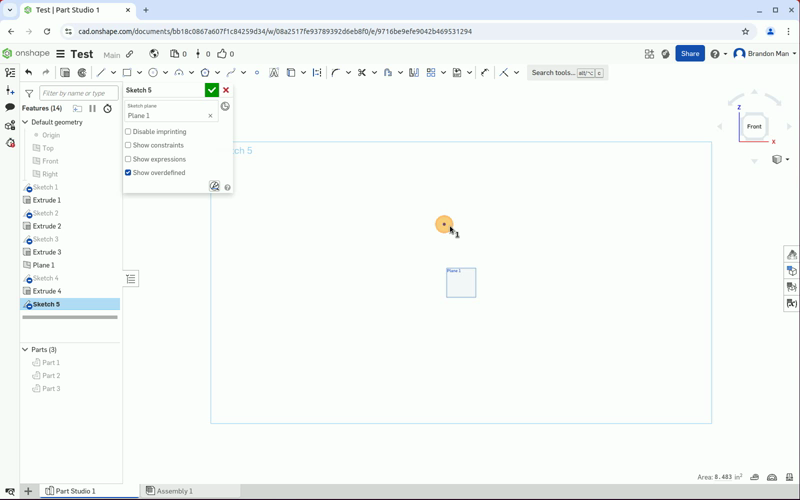
mouse_move(73, 352)
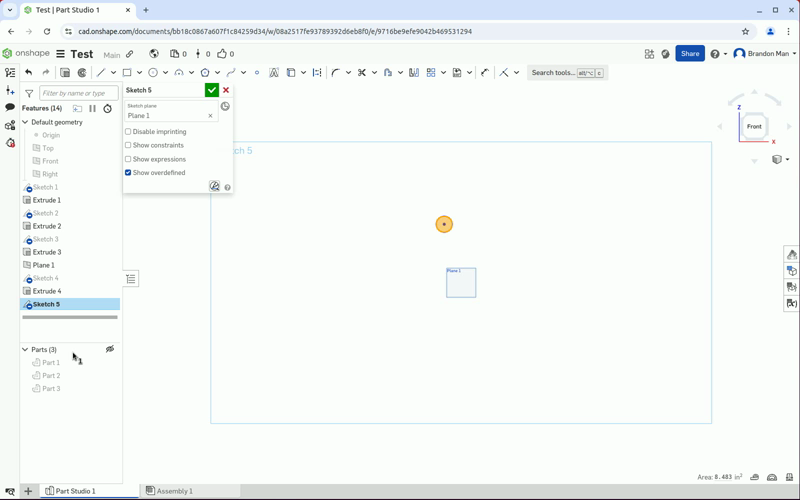
key(shift+y)
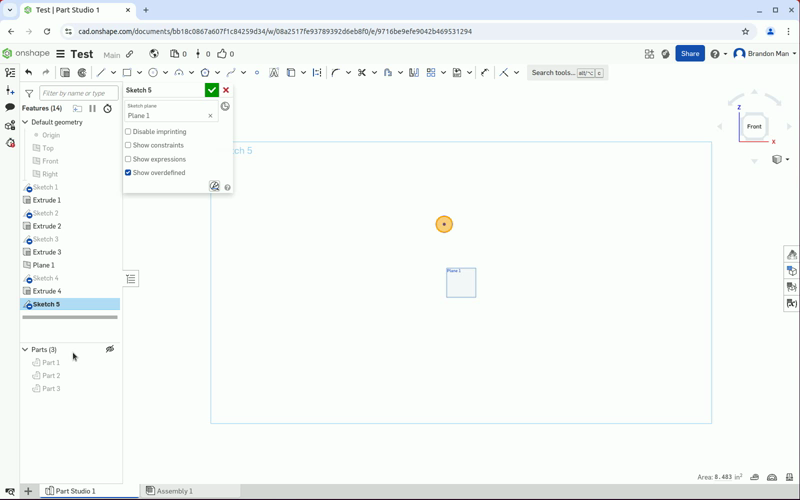
key(shift+e)
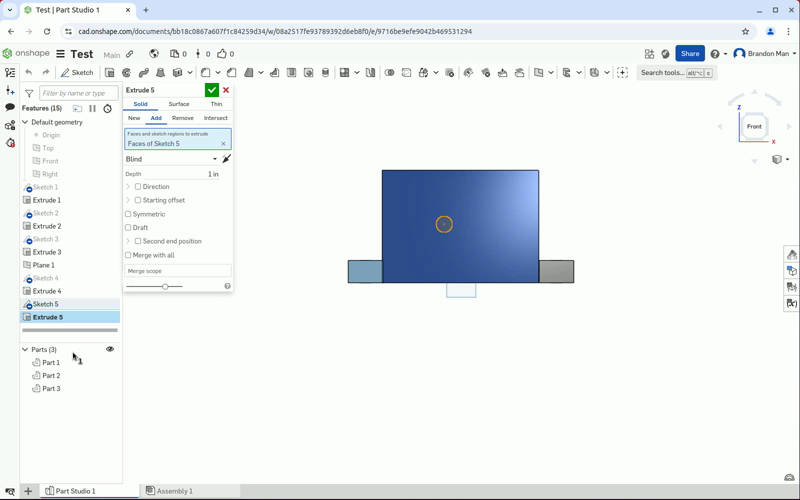
mouse_move(143, 106)
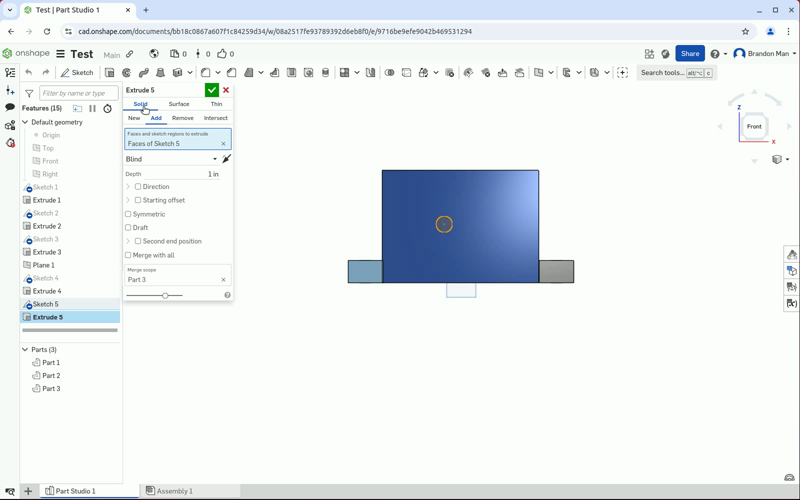
click(143, 106)
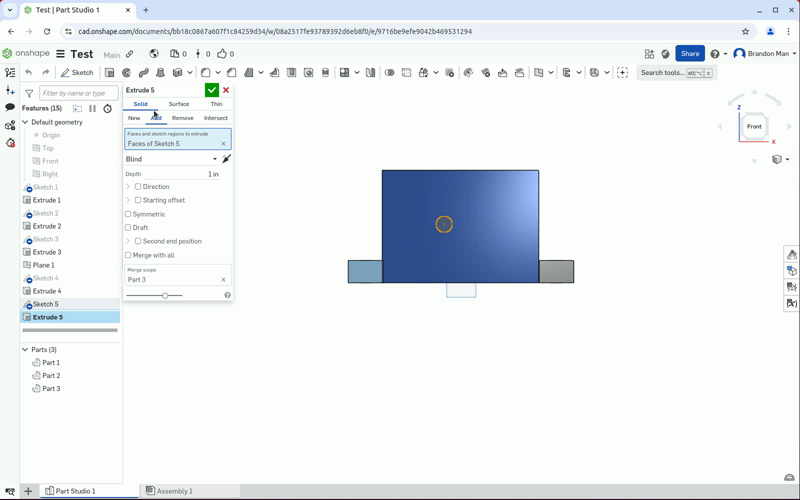
mouse_move(186, 120)
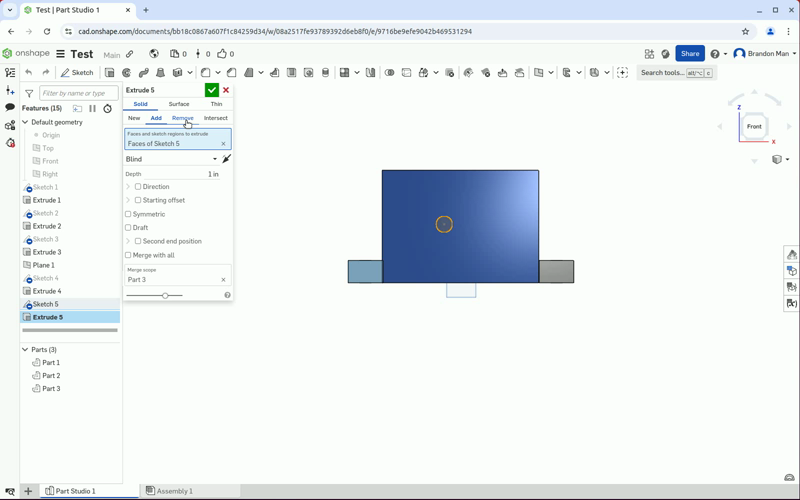
click(186, 120)
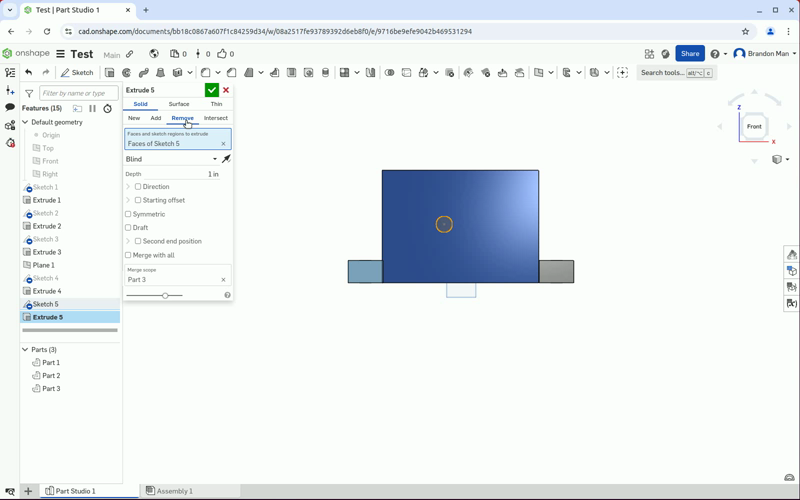
key(tab, 4)
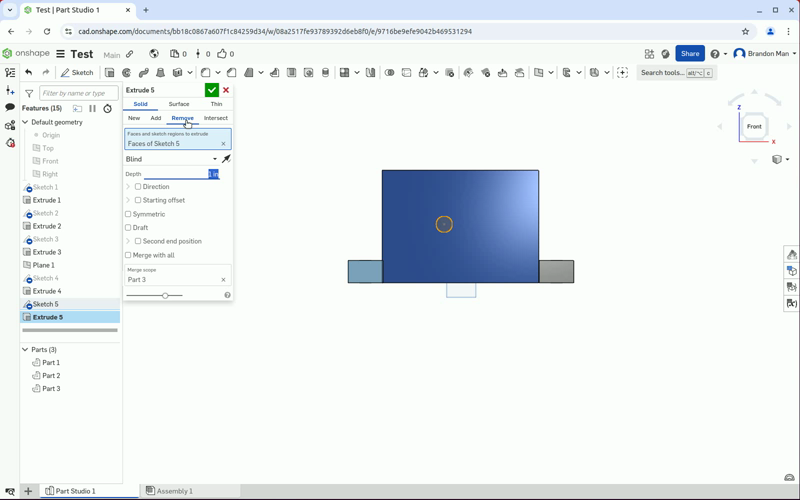
text(4.574)
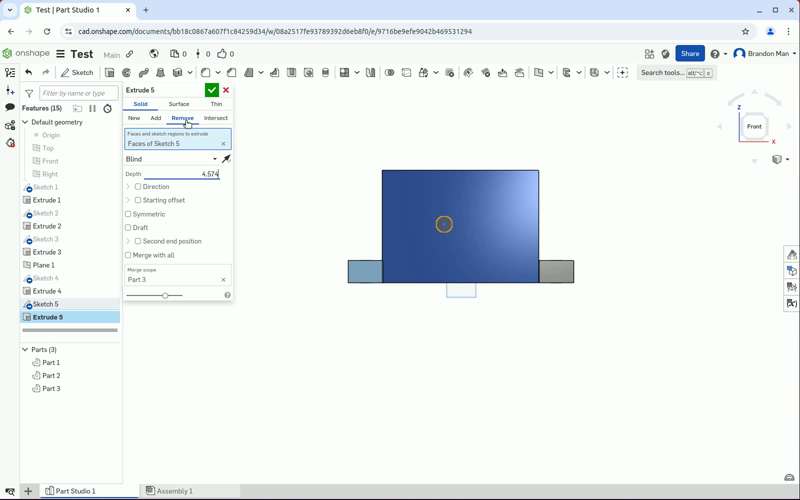
key(tab, 6)
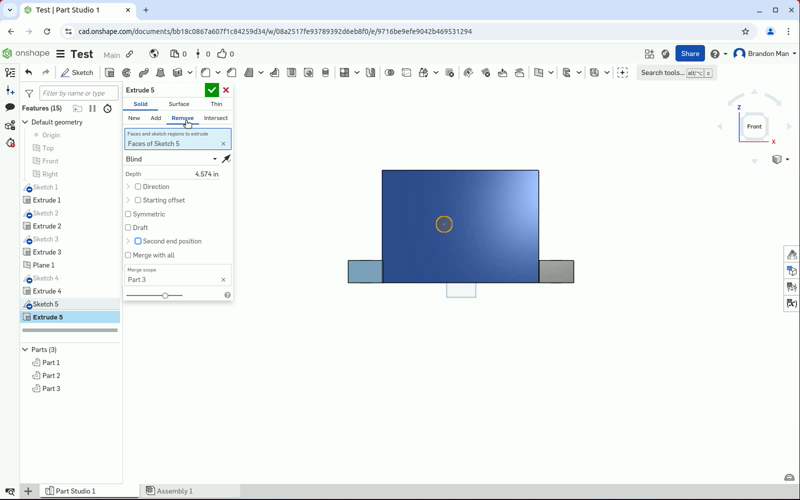
key(space)
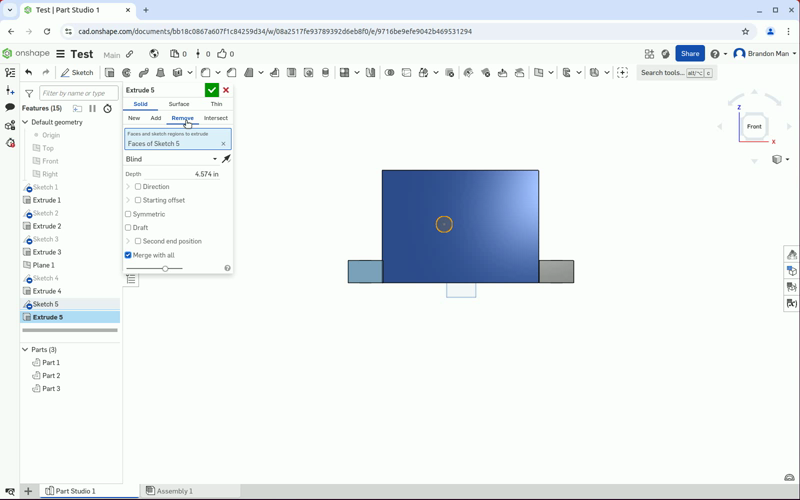
key(enter)
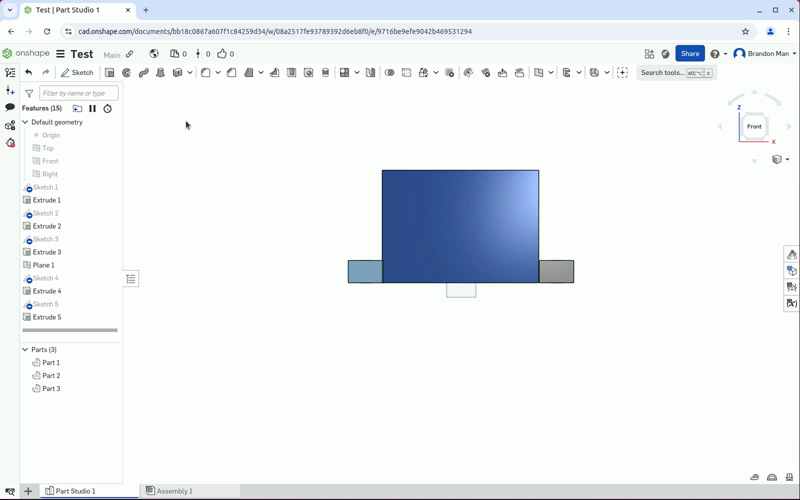
key(shift+h)
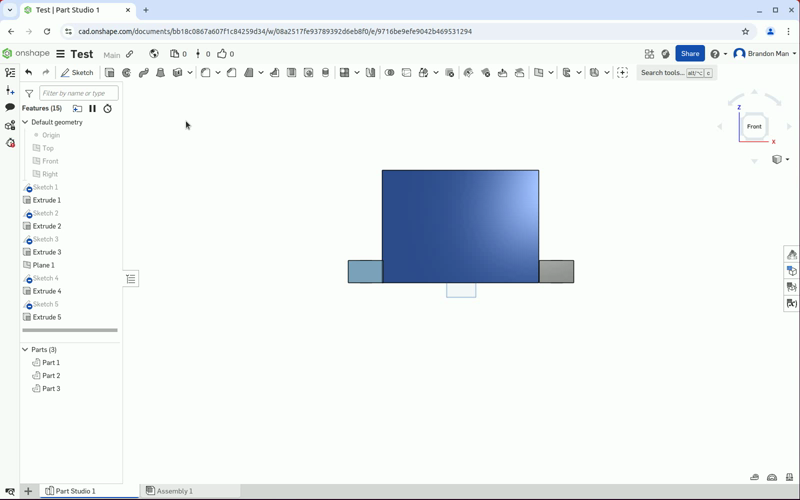
key(shift+h)
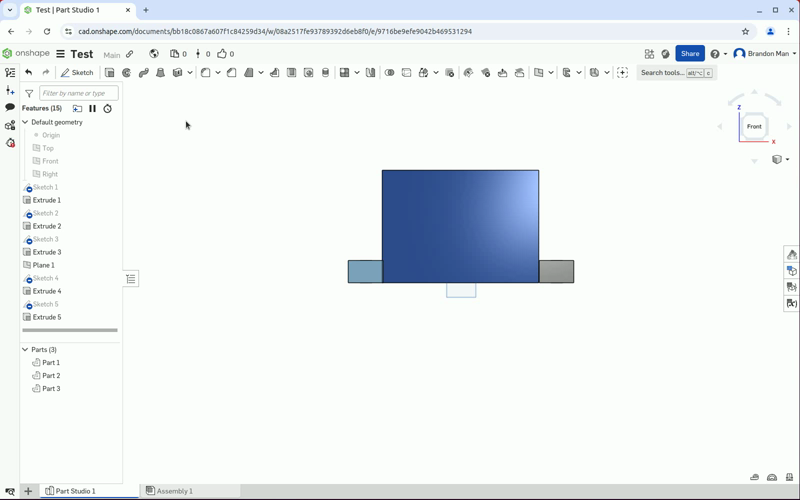
mouse_move(73, 189)
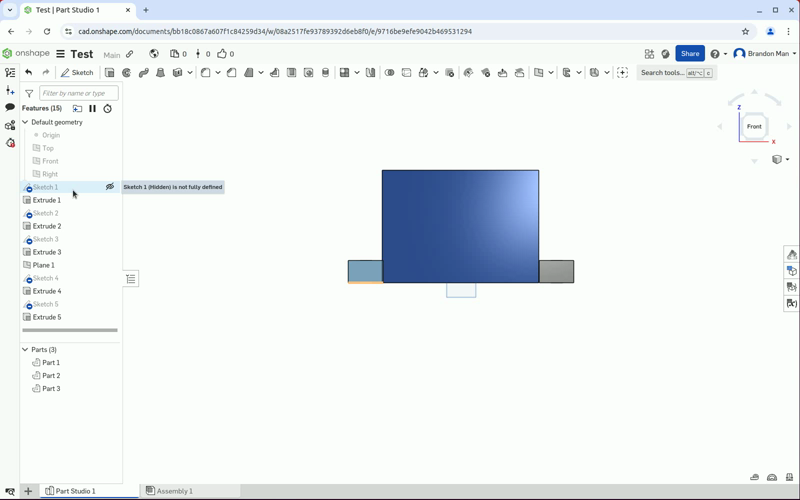
click(73, 189)
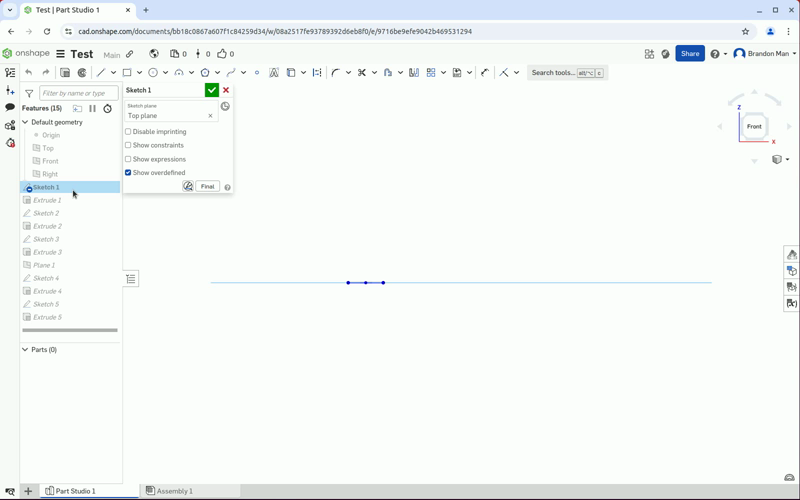
mouse_move(229, 92)
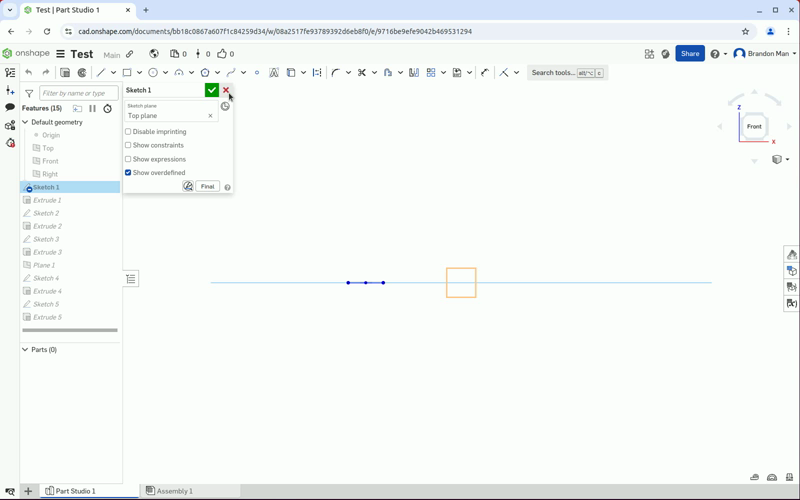
click(229, 92)
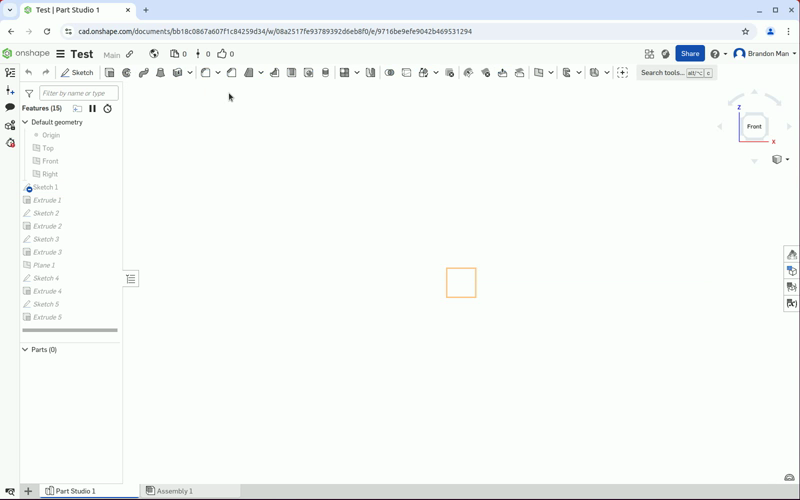
key(shift+s)
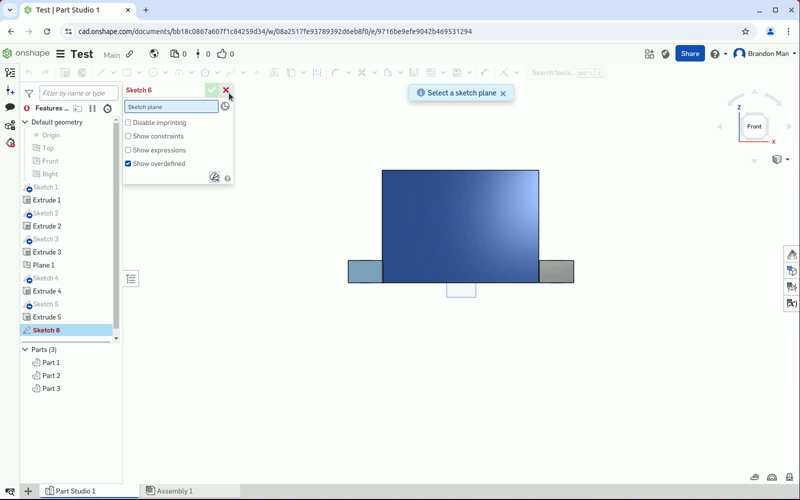
mouse_move(69, 267)
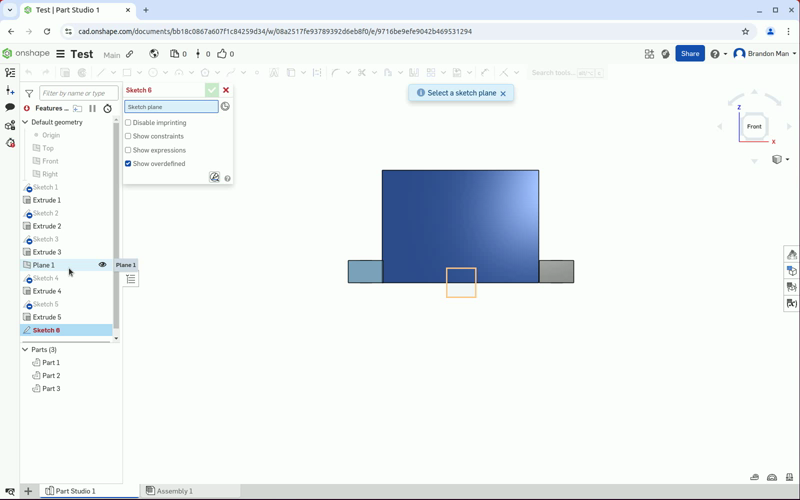
click(69, 267)
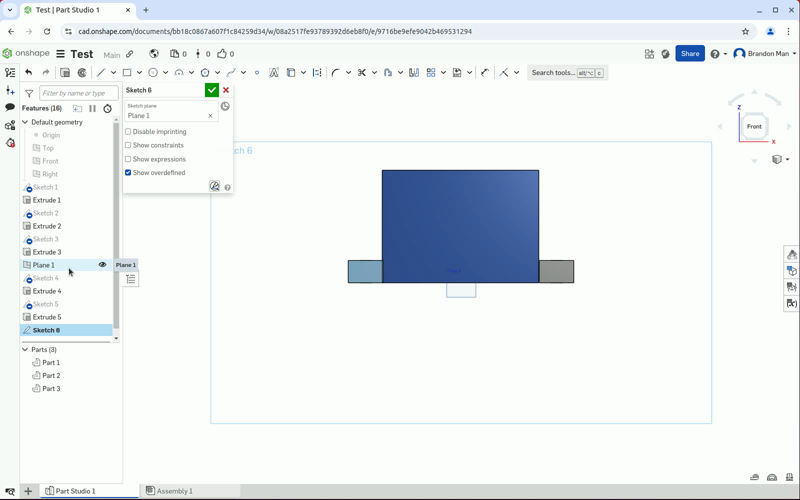
mouse_move(73, 352)
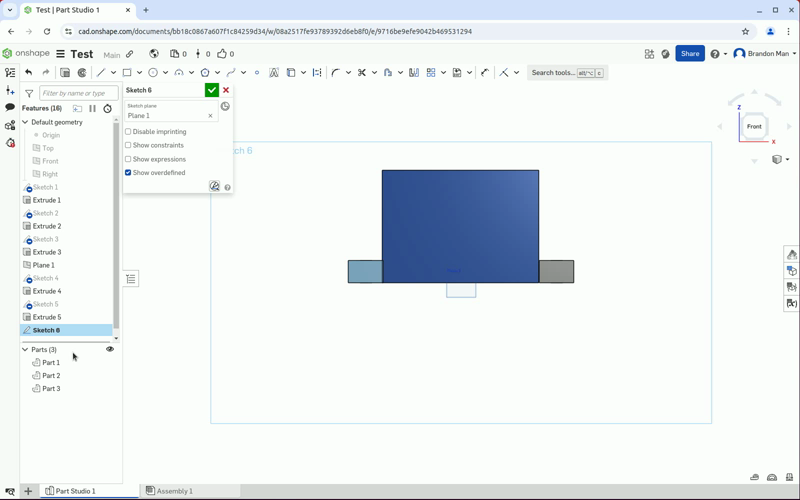
key(y)
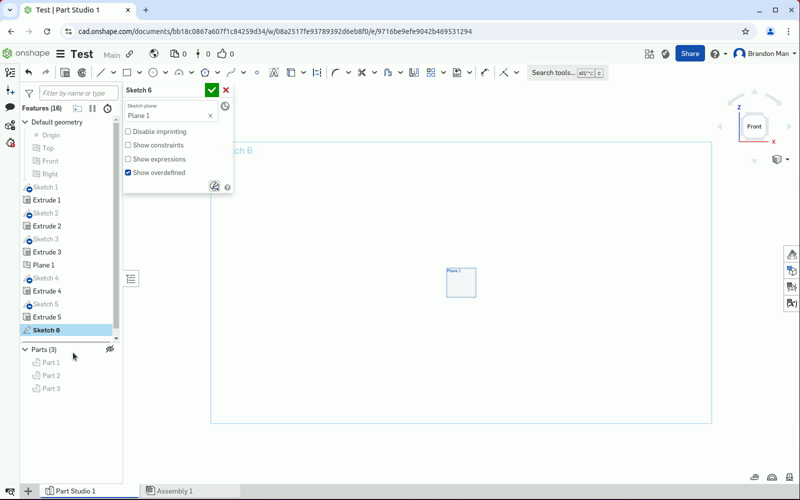
key(c)
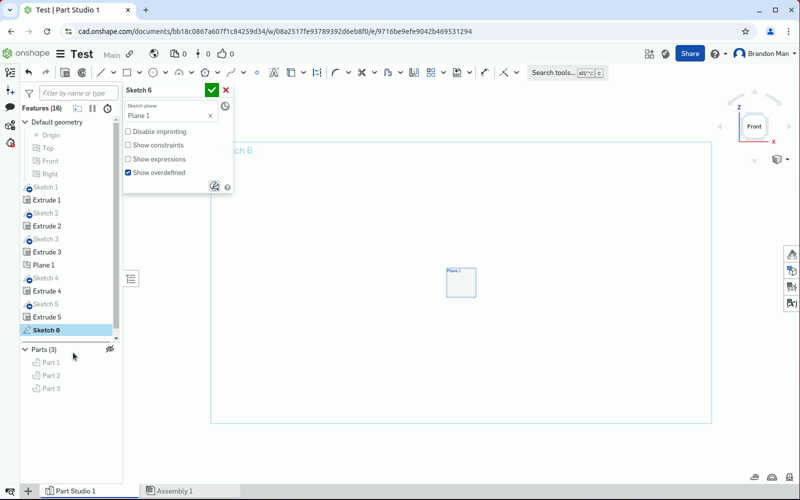
key_down(shift)
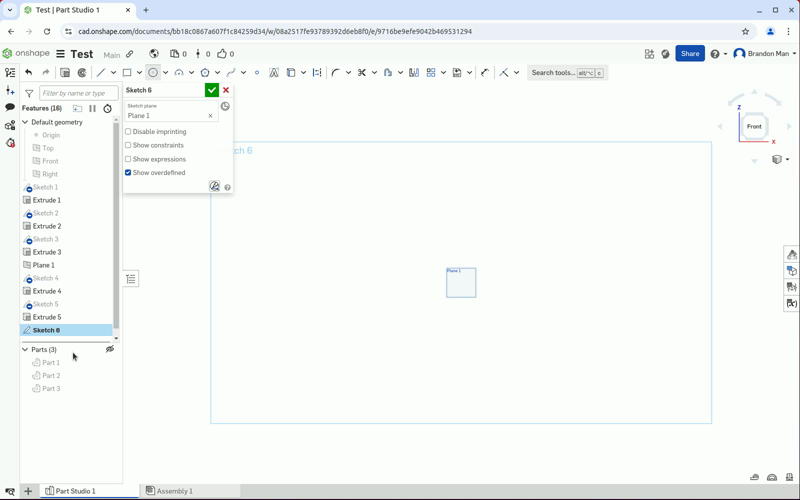
mouse_move(478, 224)
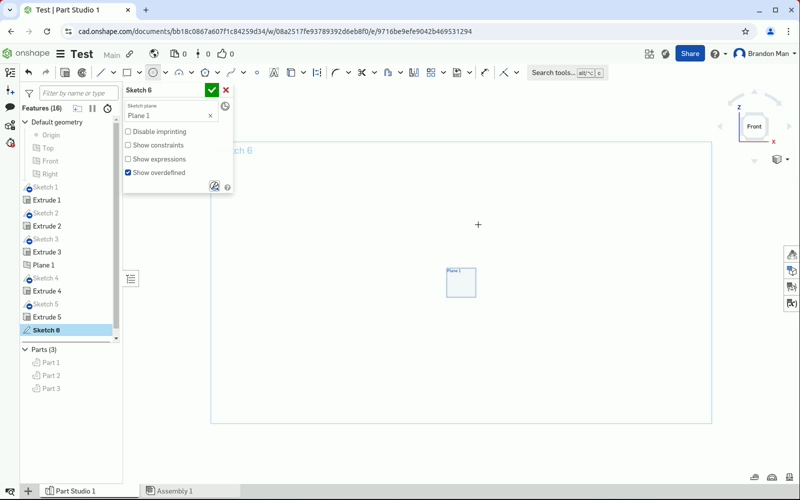
click(478, 224)
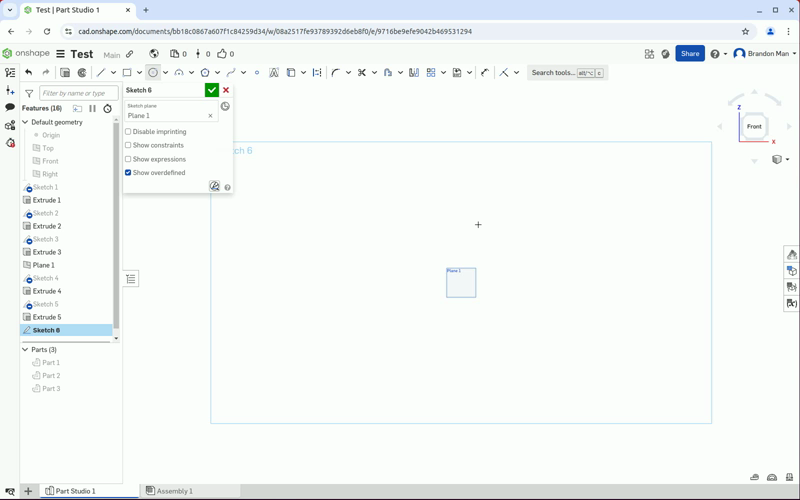
key_up(shift)
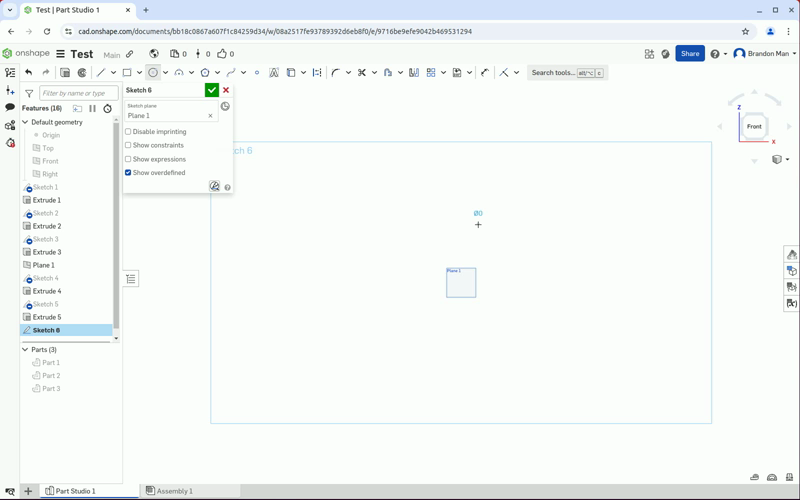
mouse_move(486, 224)
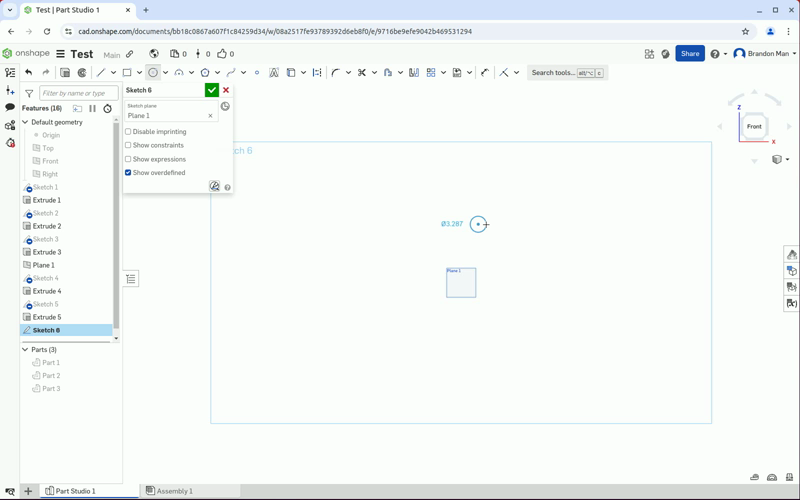
click(486, 224)
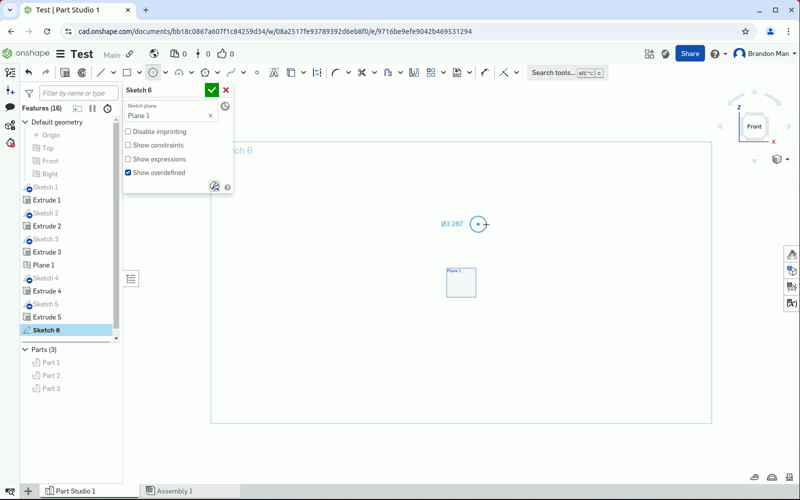
key(esc)
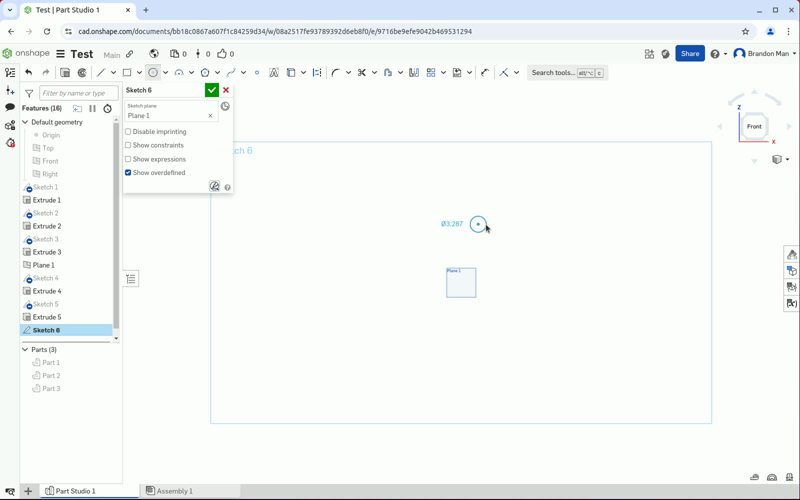
mouse_move(473, 221)
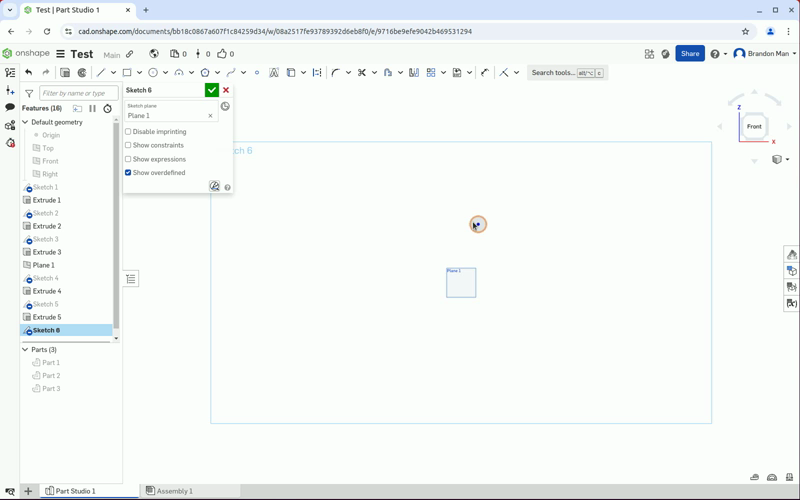
scroll(6)
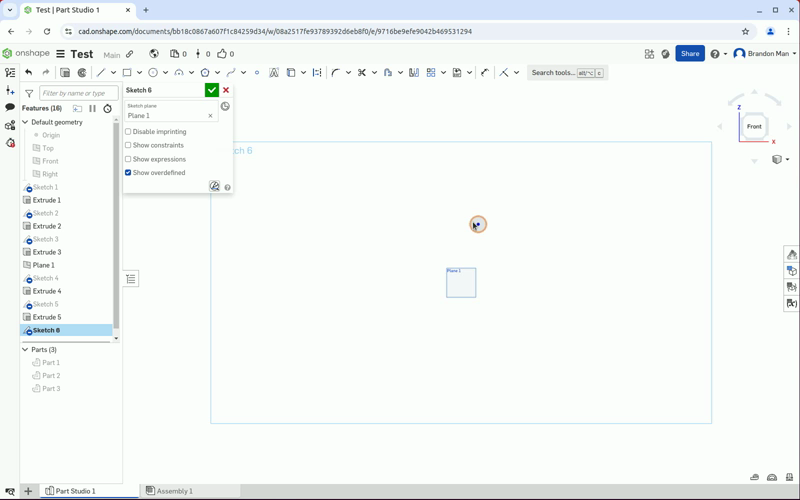
scroll(6)
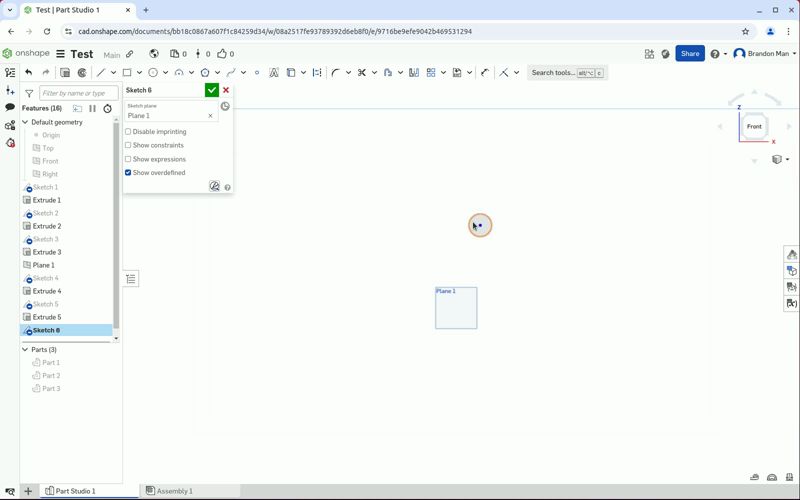
scroll(6)
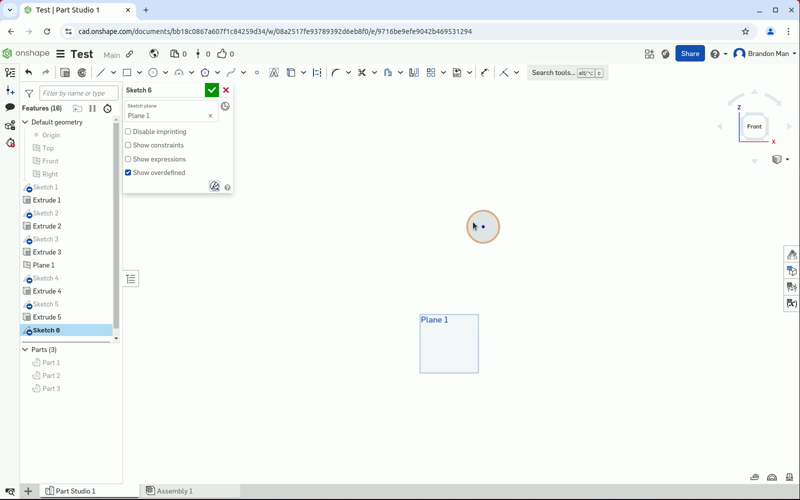
scroll(6)
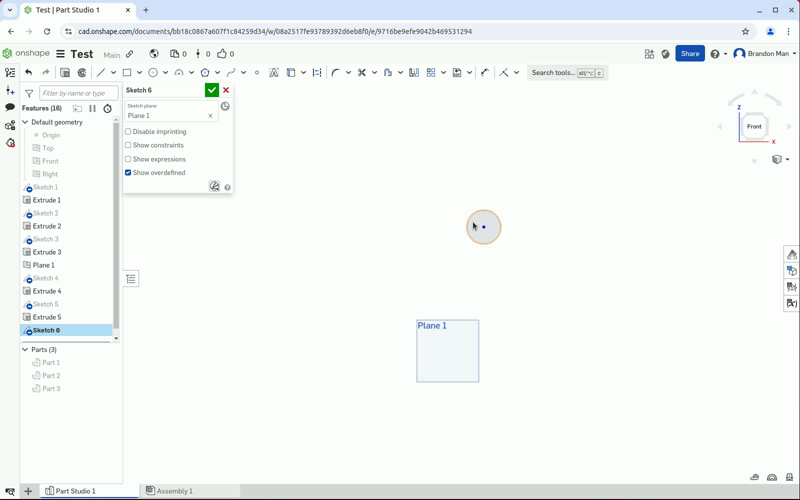
scroll(6)
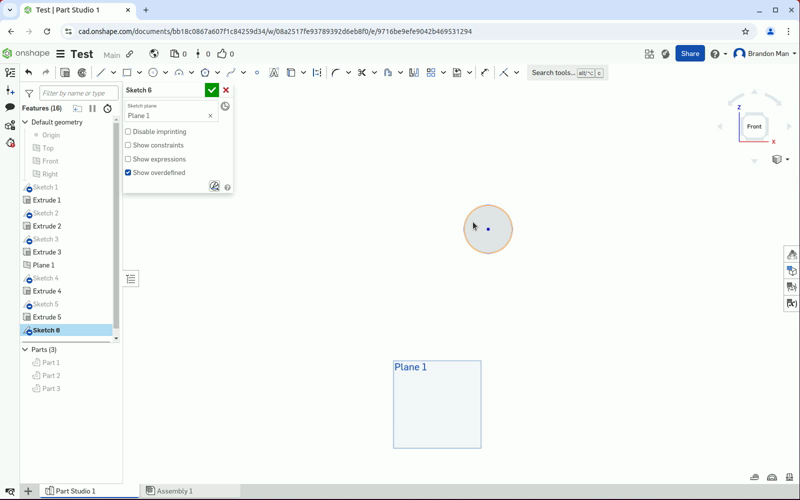
scroll(6)
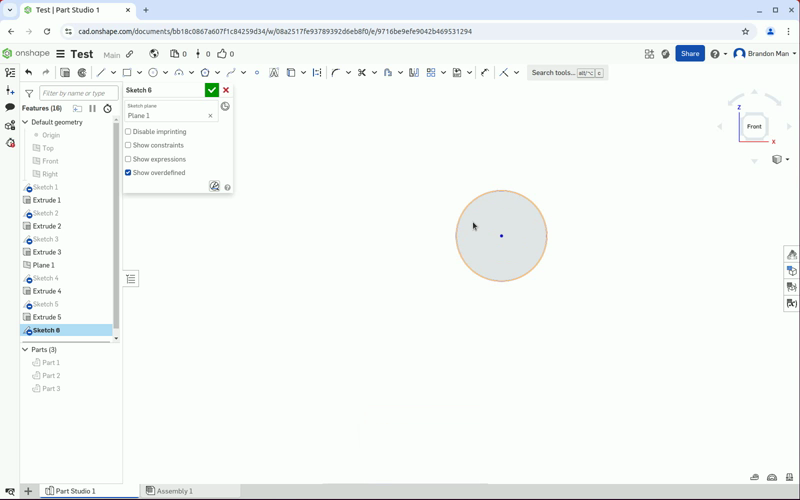
scroll(6)
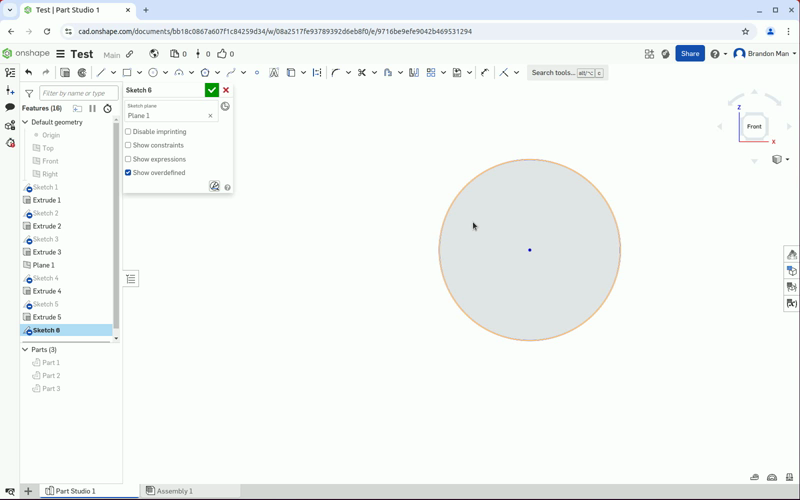
click(473, 221)
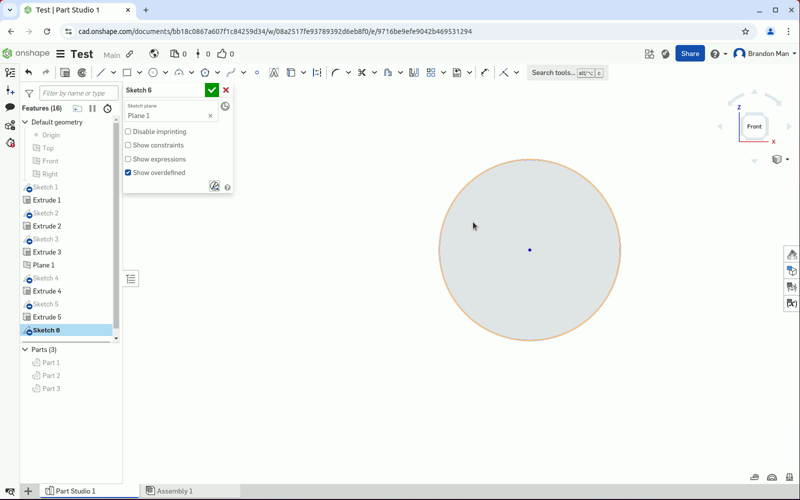
scroll(-6)
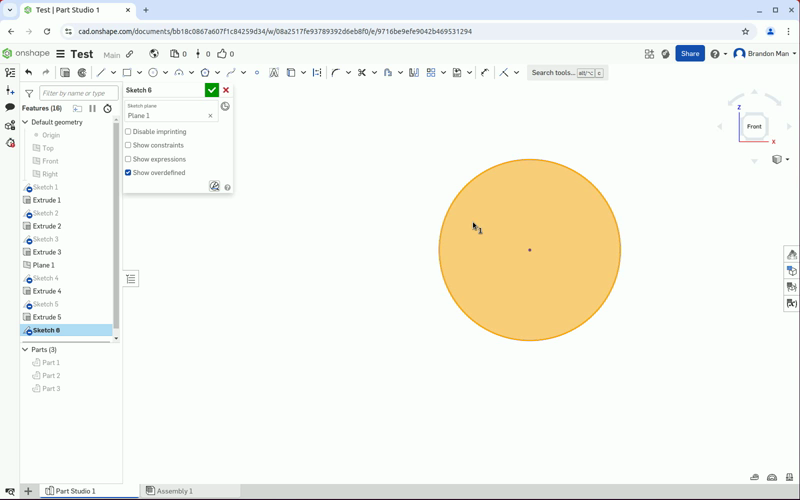
scroll(-6)
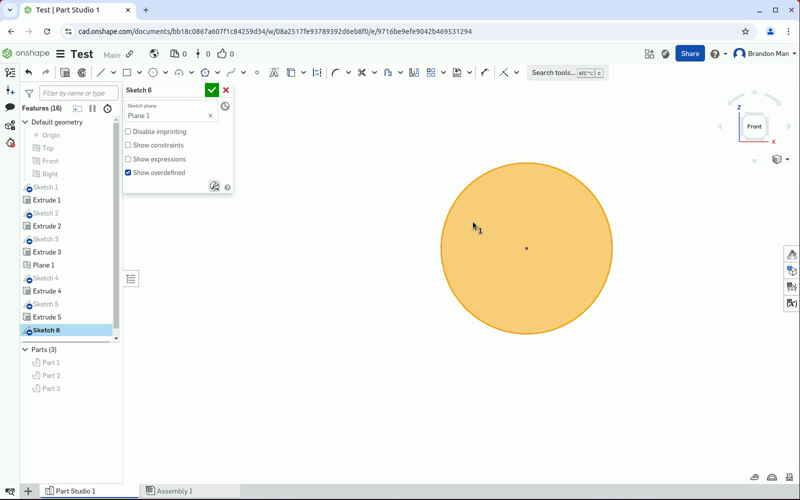
scroll(-6)
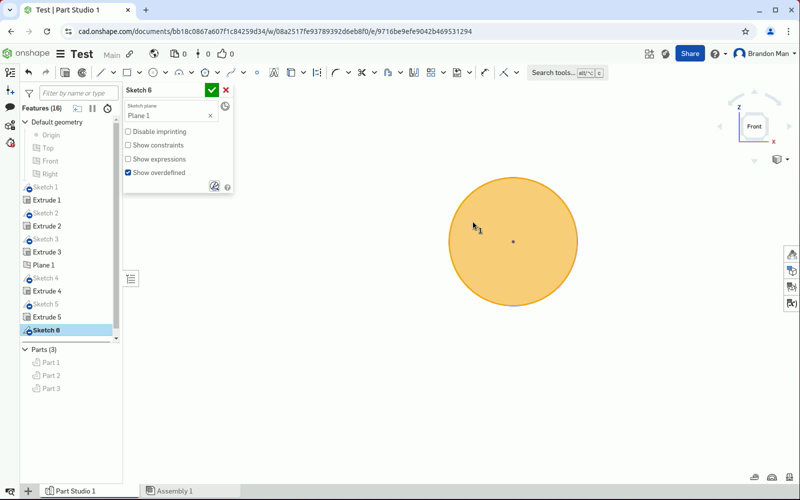
scroll(-6)
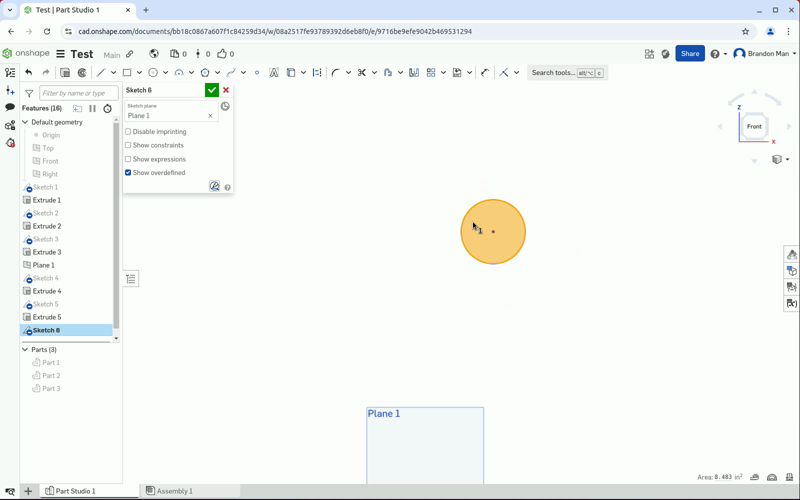
scroll(-6)
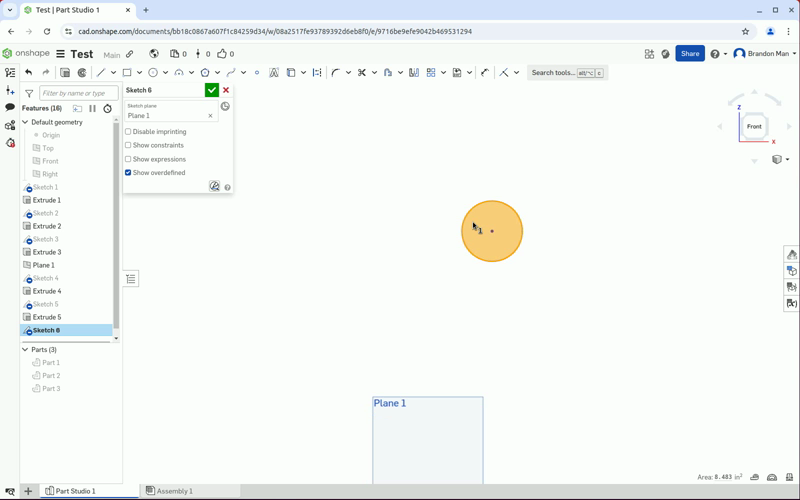
scroll(-6)
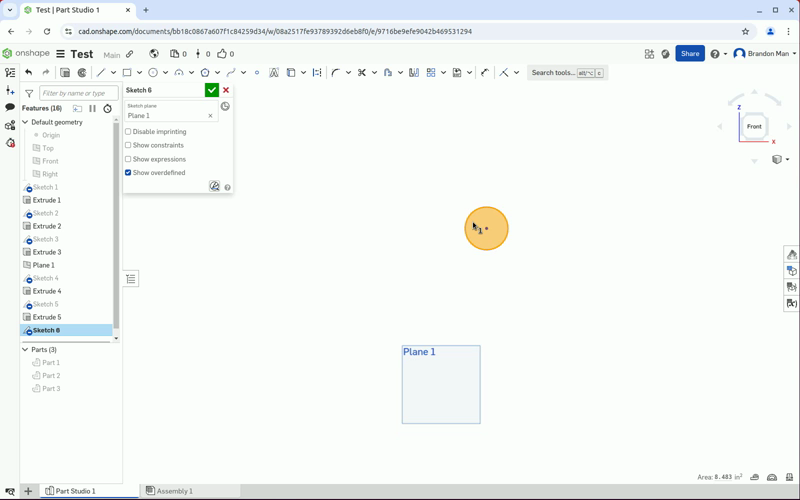
scroll(-6)
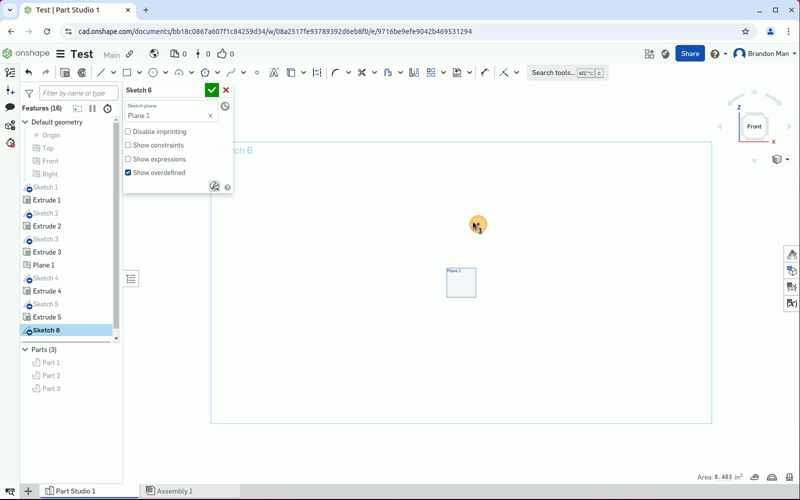
mouse_move(73, 352)
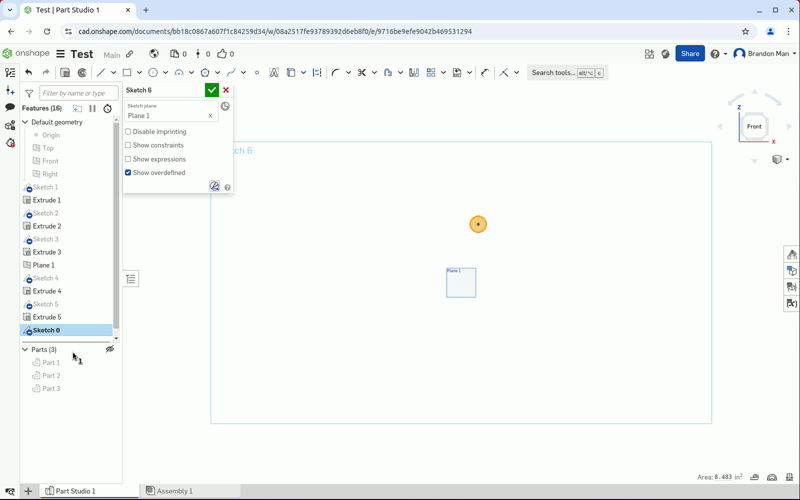
key(shift+y)
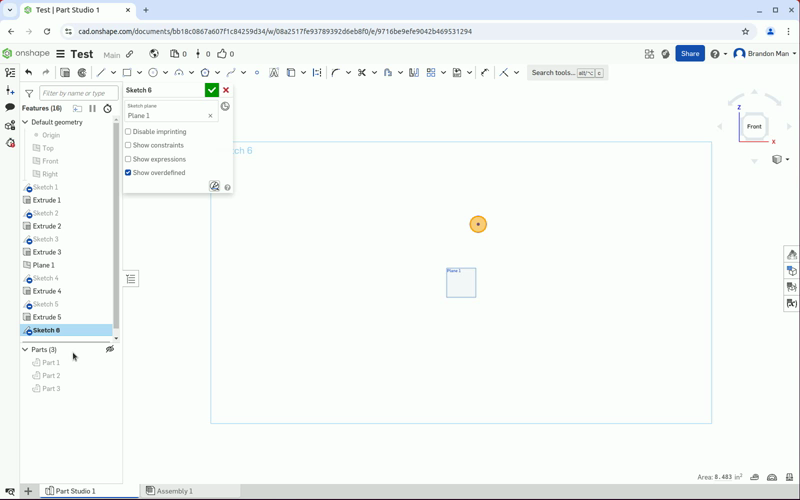
key(shift+e)
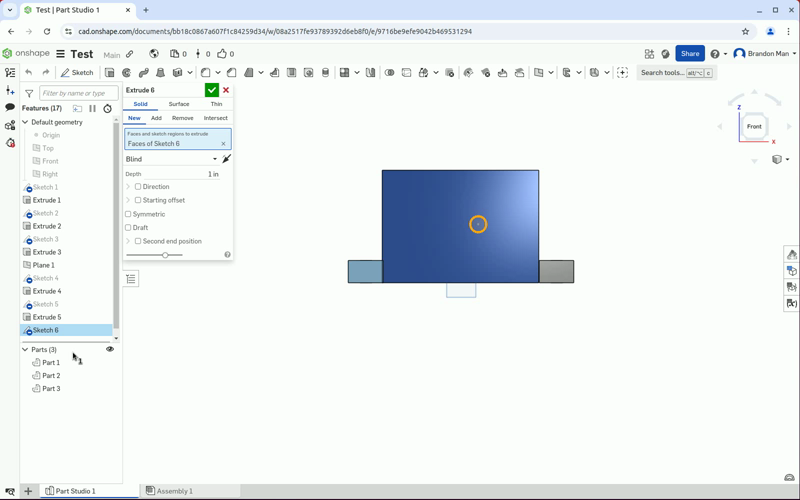
mouse_move(143, 106)
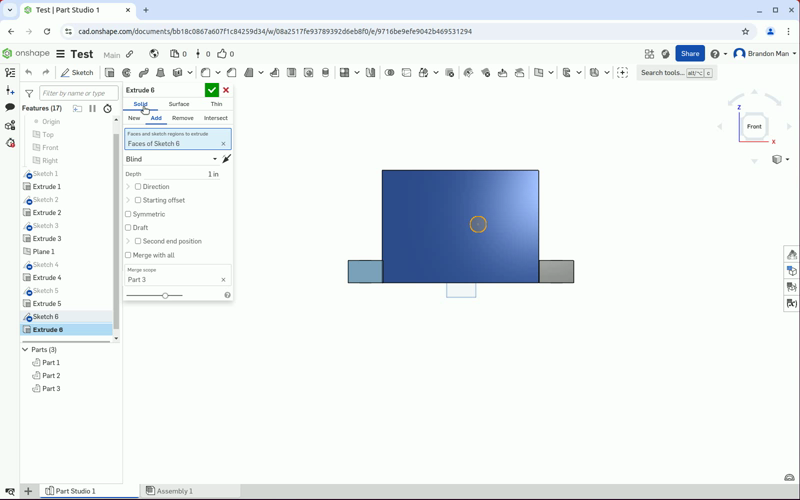
click(143, 106)
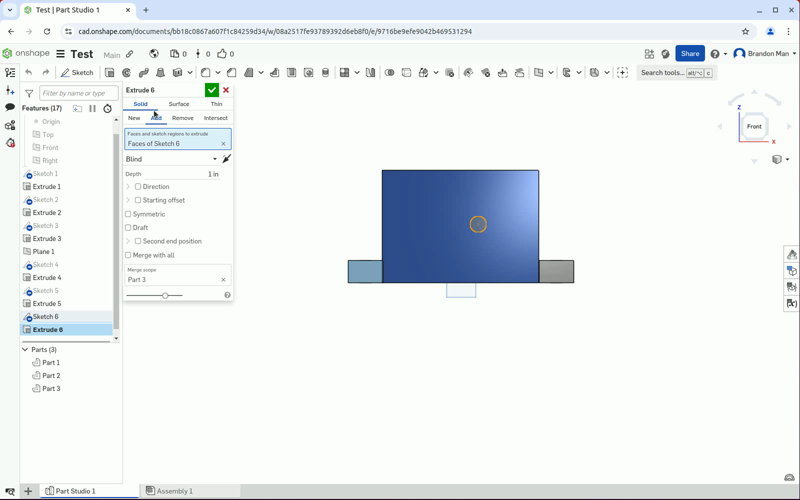
mouse_move(186, 120)
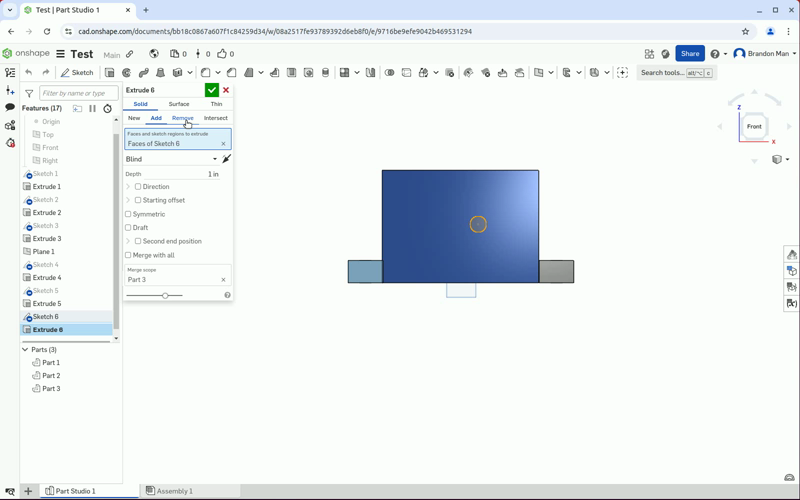
click(186, 120)
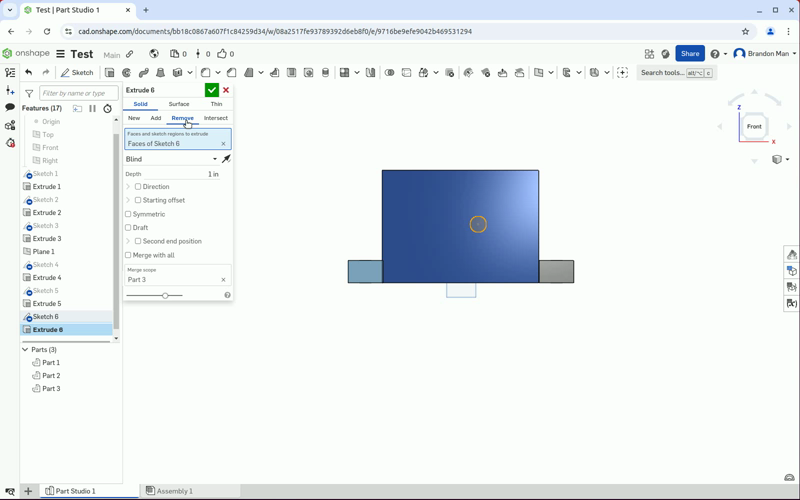
key(tab, 4)
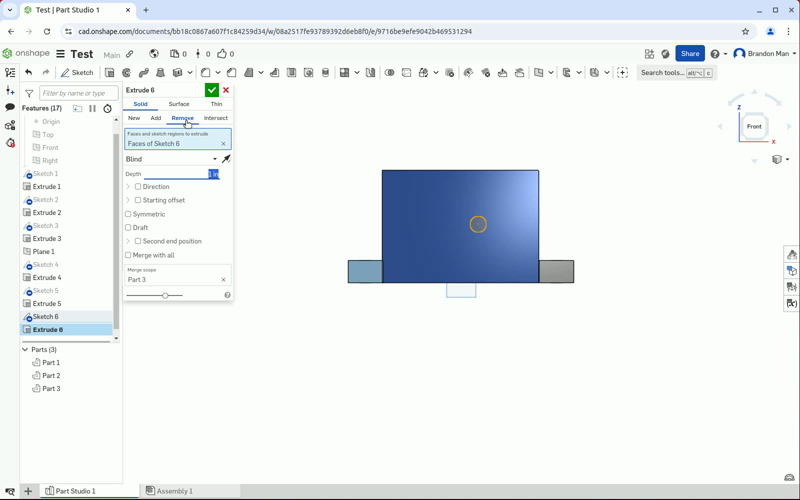
text(4.574)
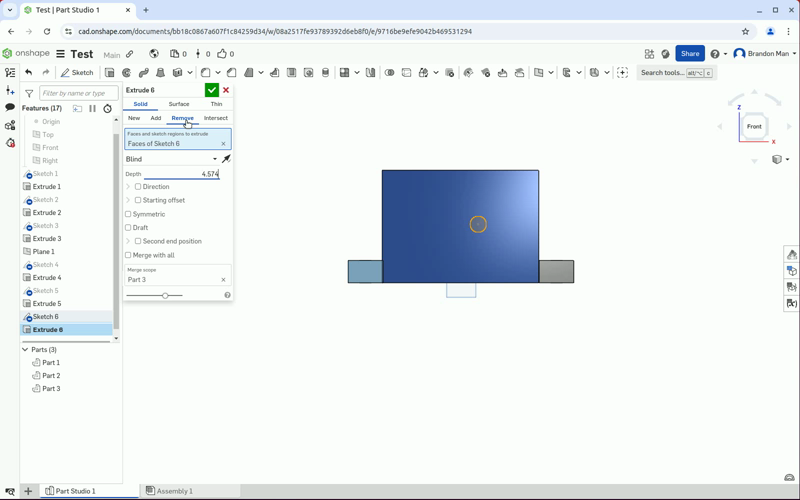
key(tab, 6)
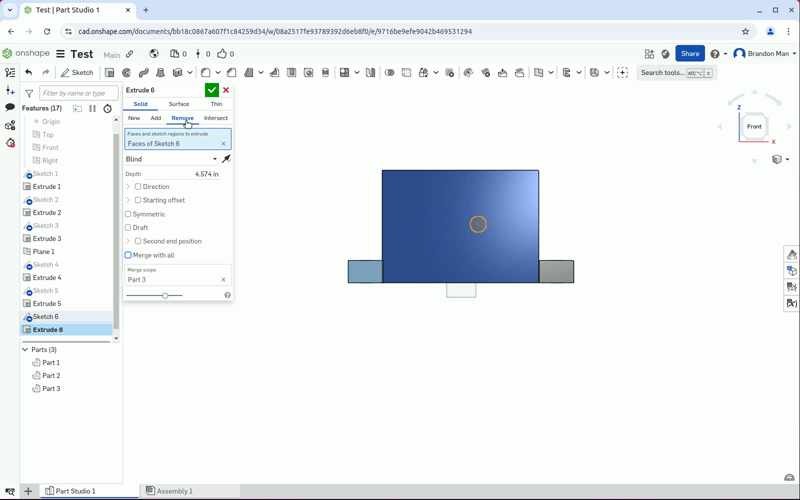
key(space)
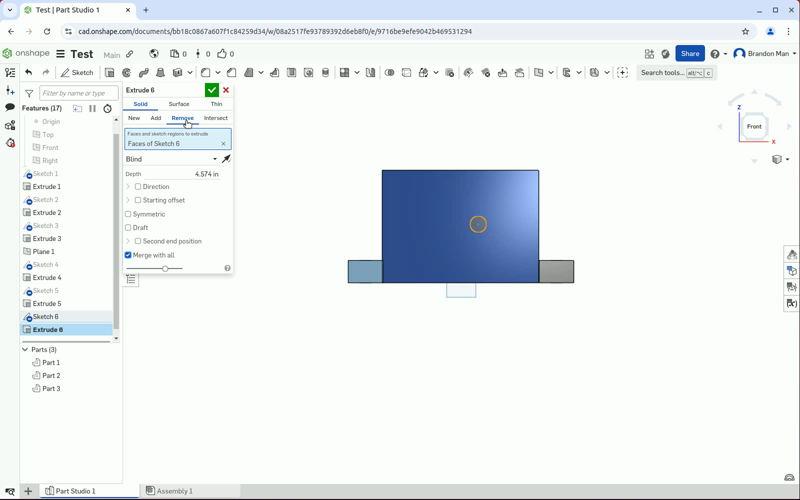
key(enter)
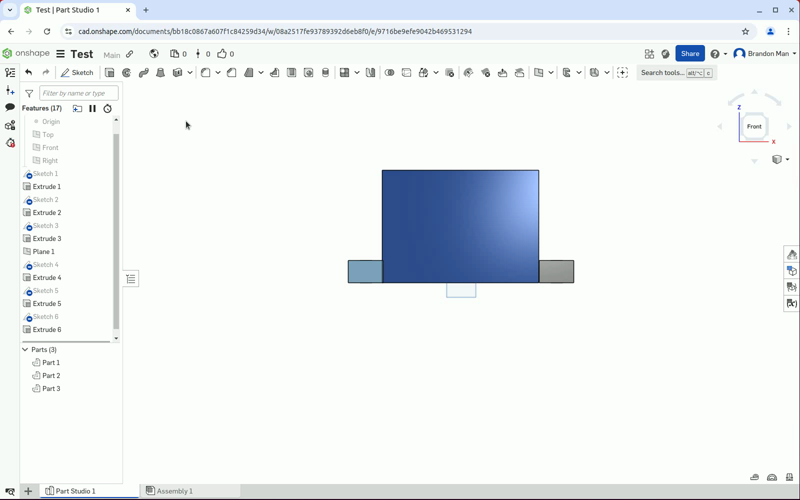
key(shift+h)
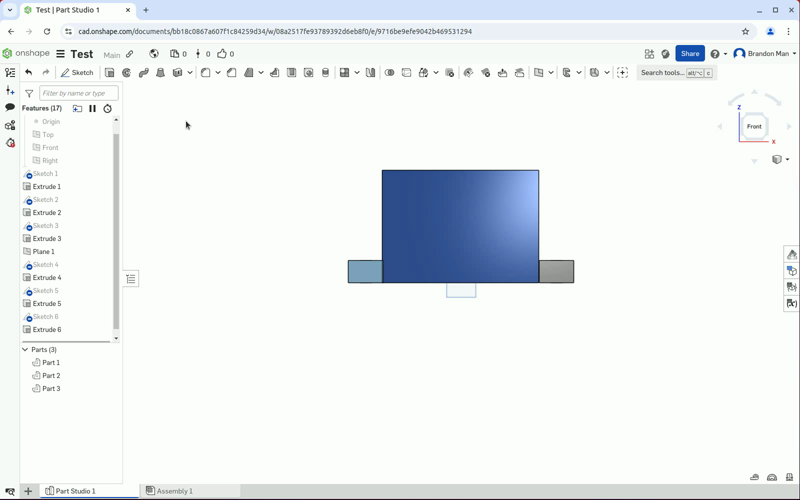
key(shift+h)
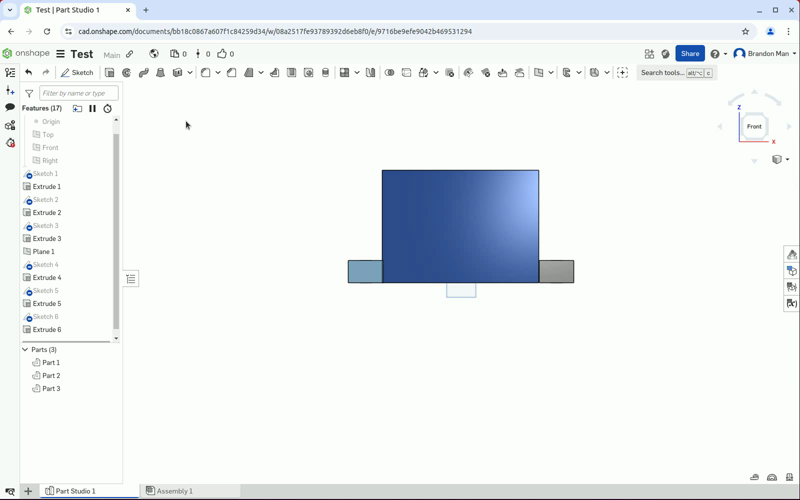
mouse_move(69, 176)
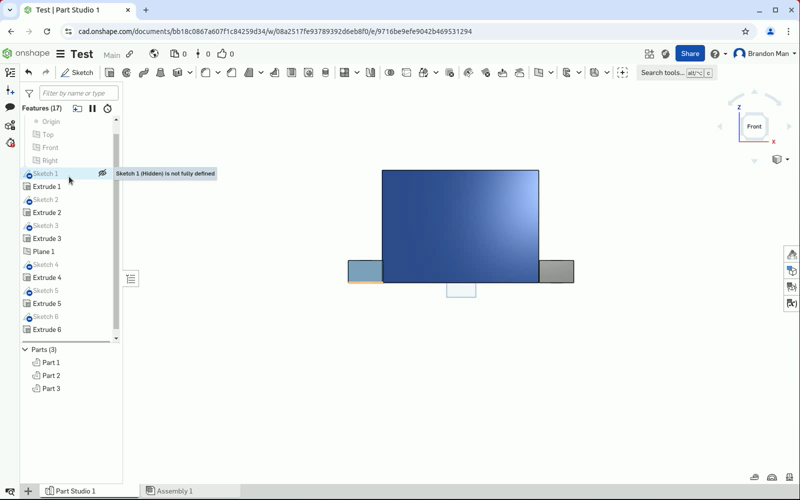
click(69, 176)
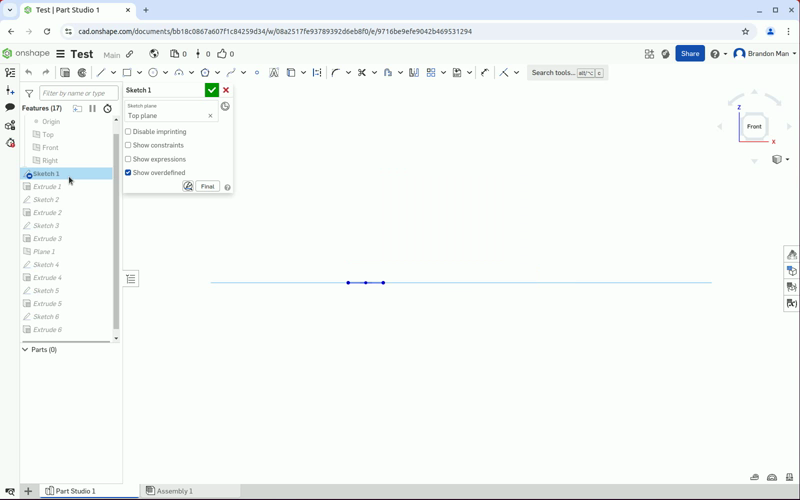
mouse_move(229, 92)
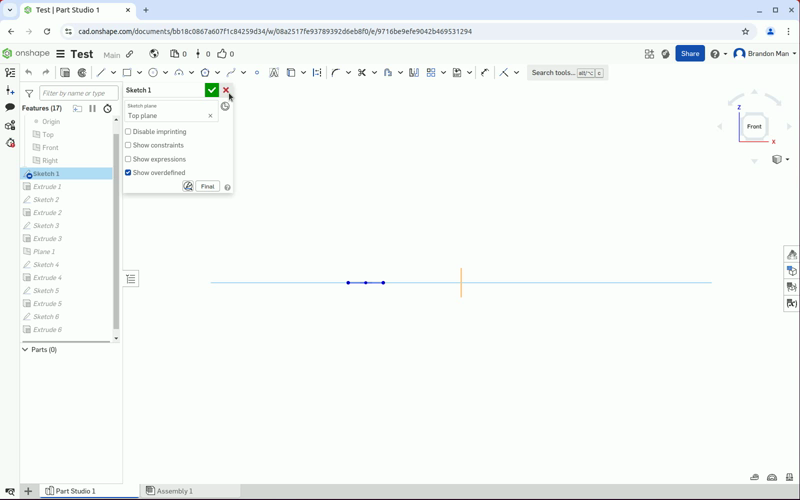
click(229, 92)
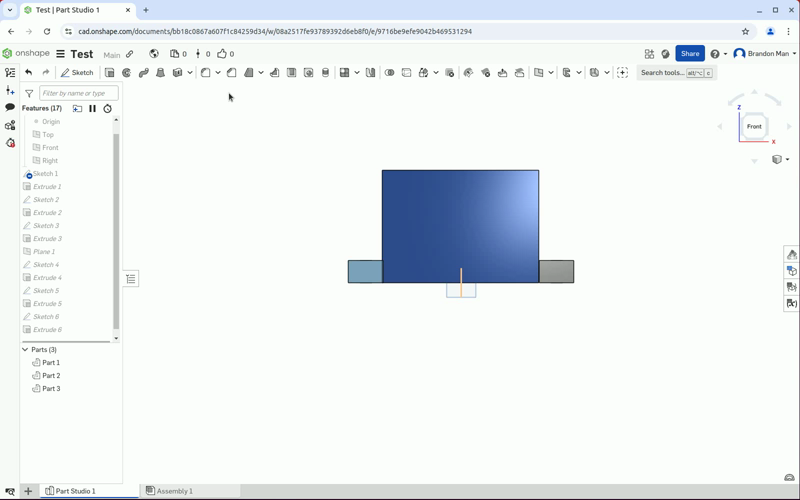
key(shift+s)
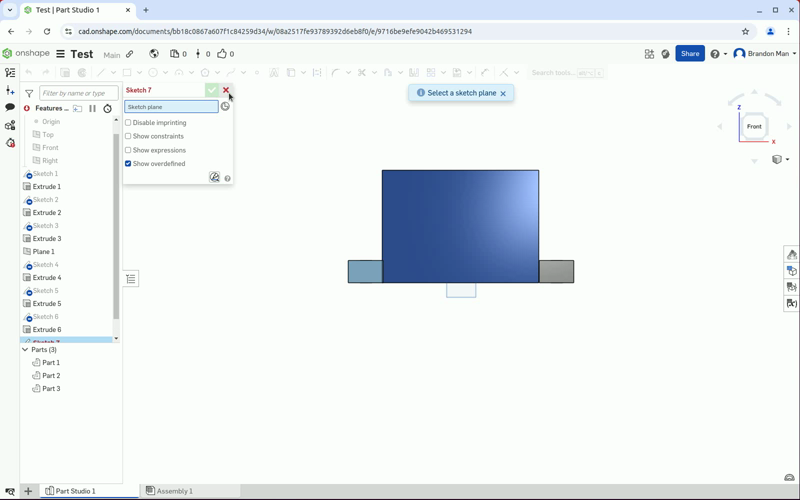
mouse_move(69, 241)
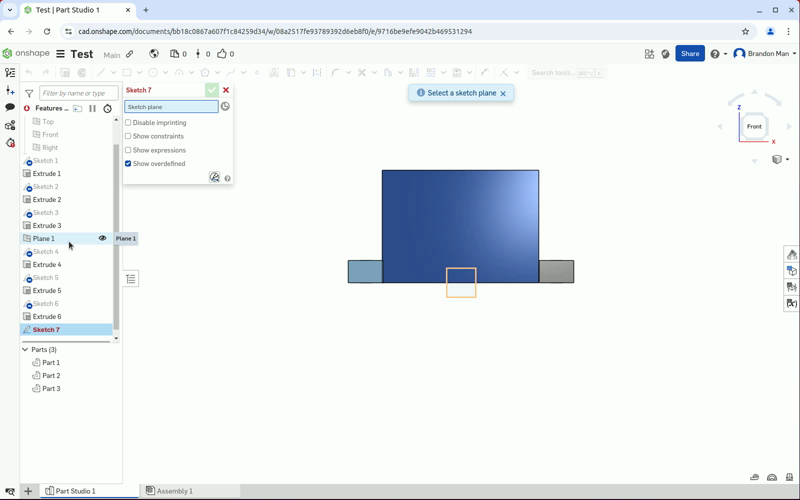
click(69, 241)
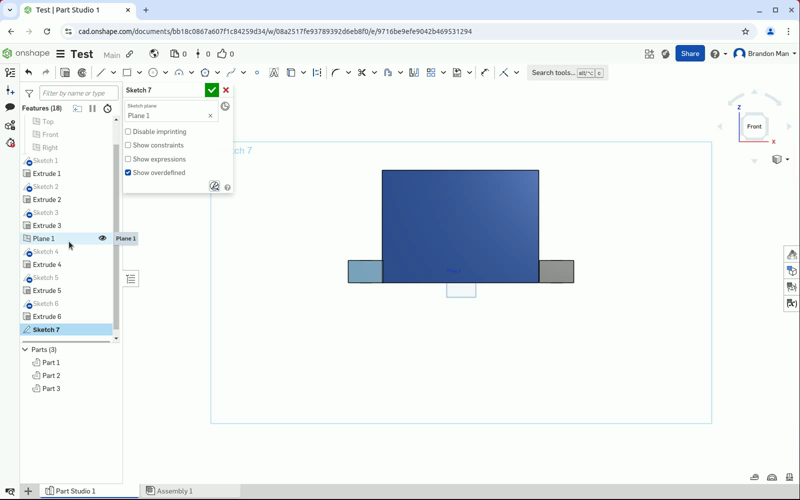
mouse_move(73, 352)
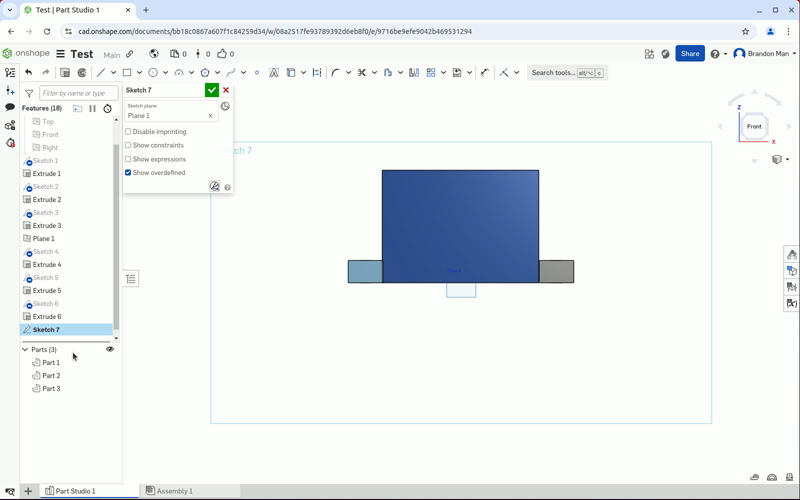
key(y)
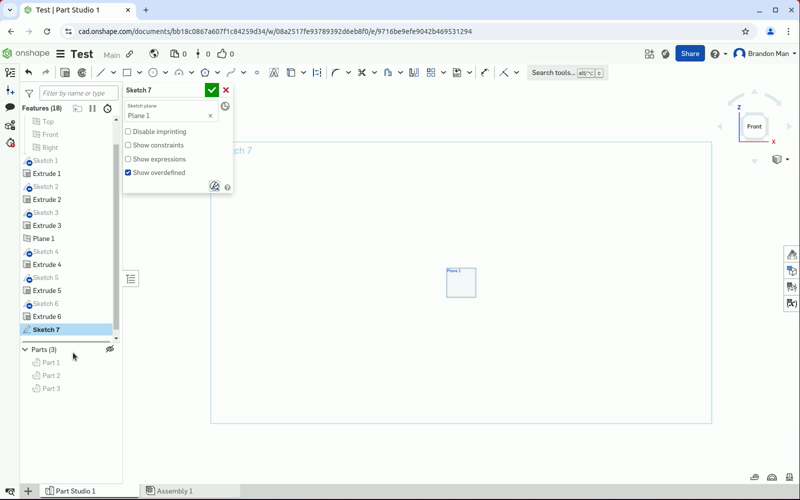
key(c)
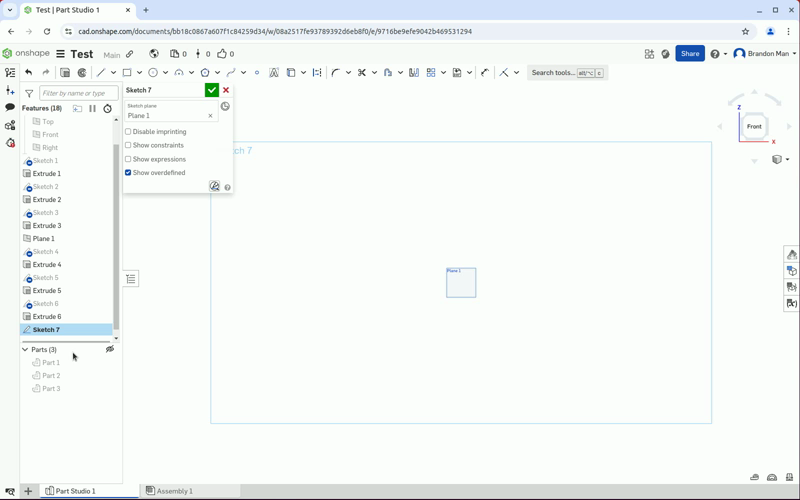
key_down(shift)
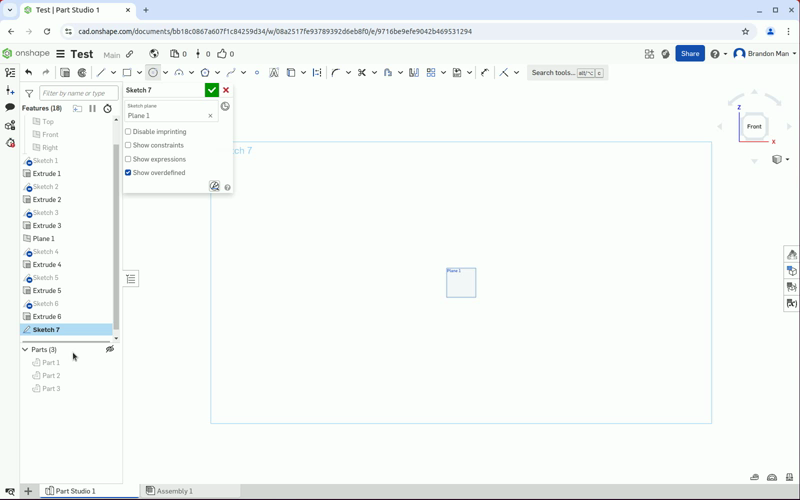
mouse_move(511, 224)
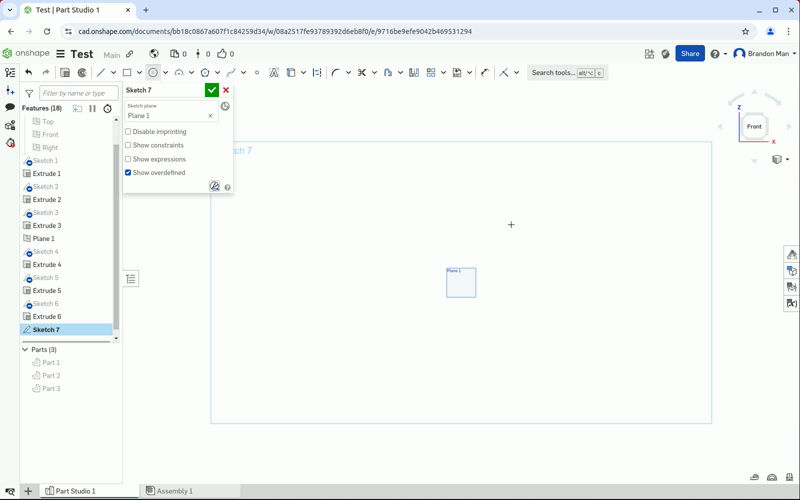
click(511, 224)
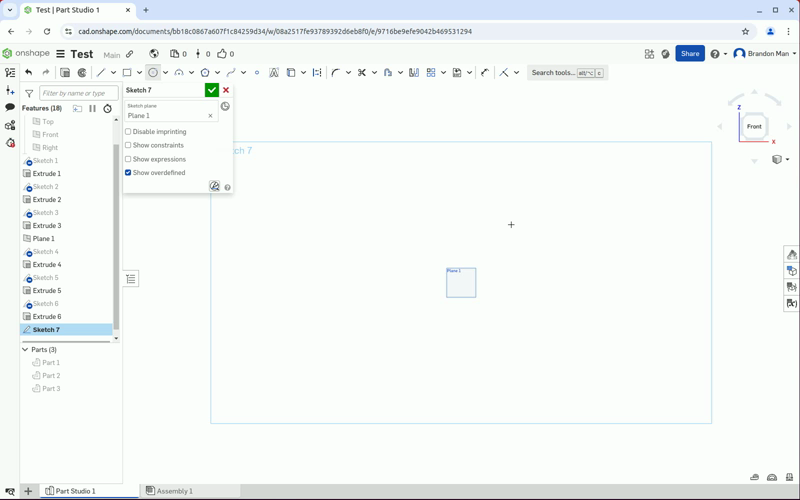
key_up(shift)
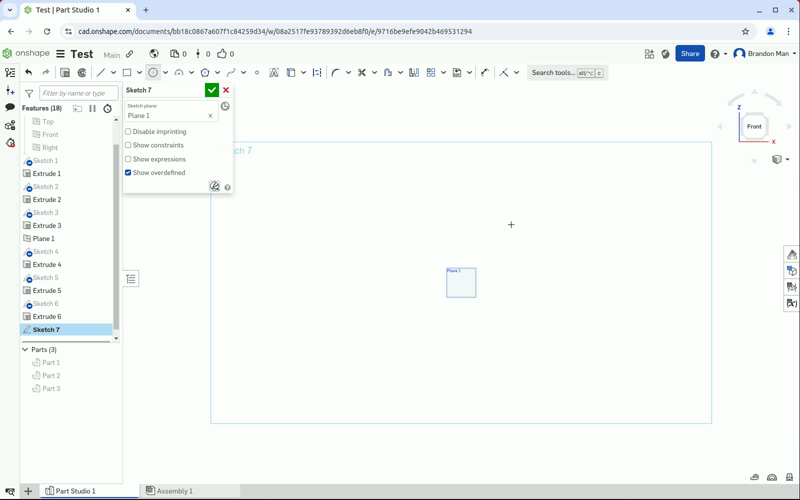
mouse_move(519, 224)
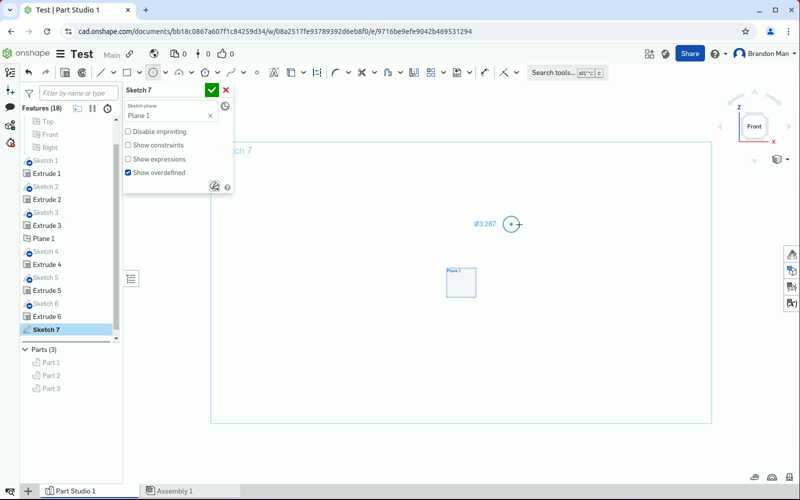
click(519, 224)
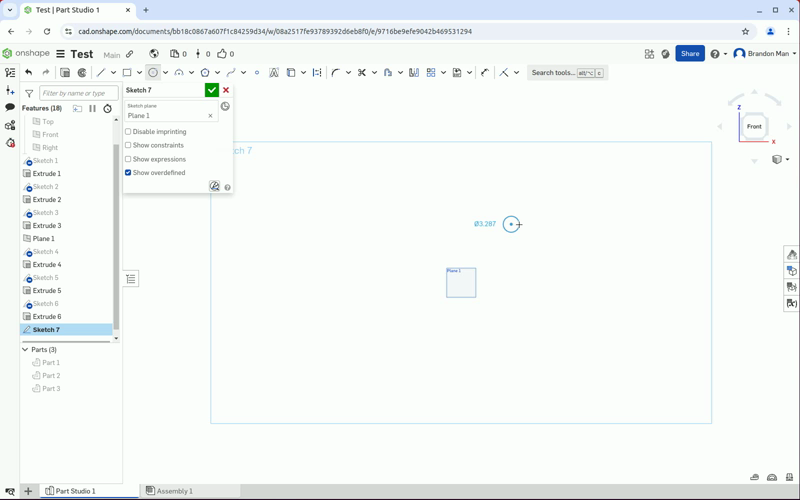
key(esc)
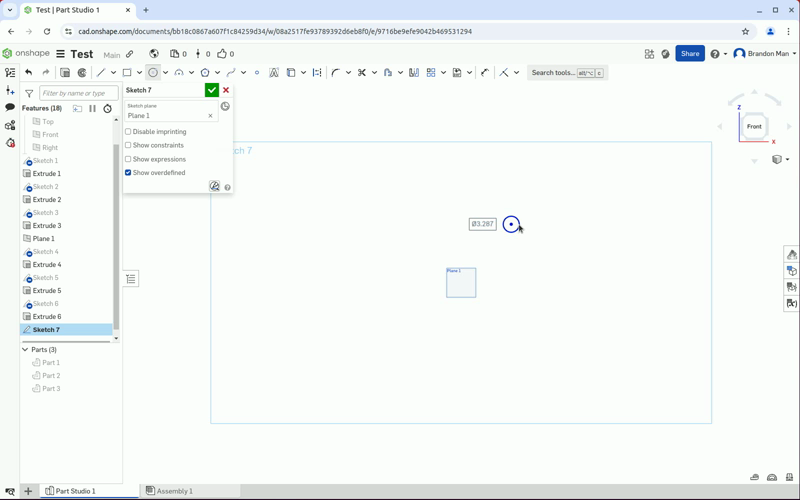
mouse_move(507, 226)
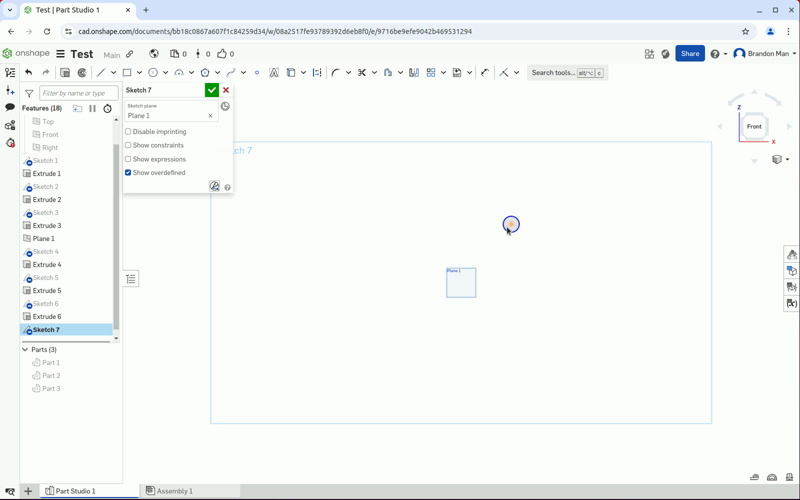
scroll(6)
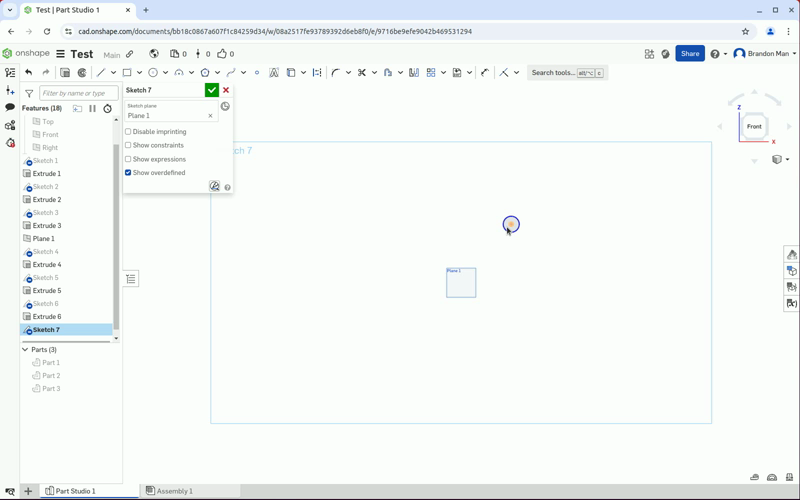
scroll(6)
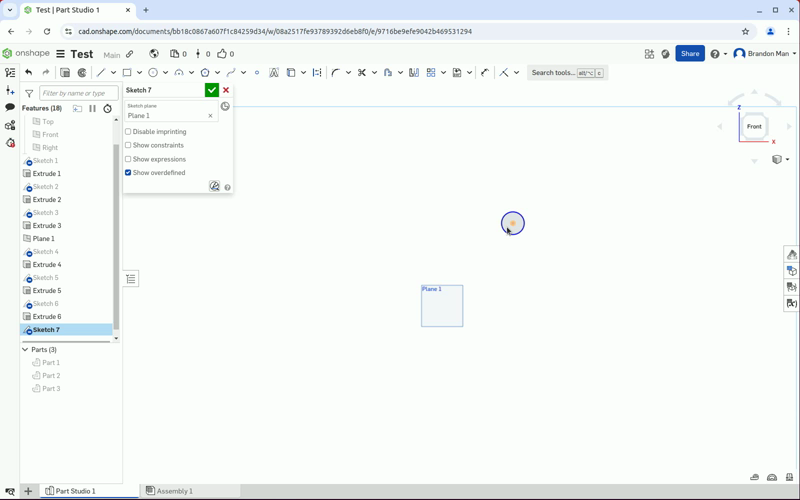
scroll(6)
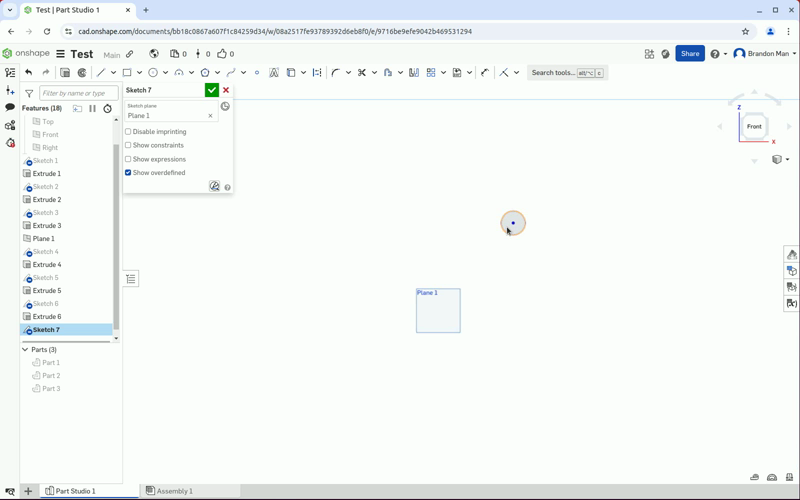
scroll(6)
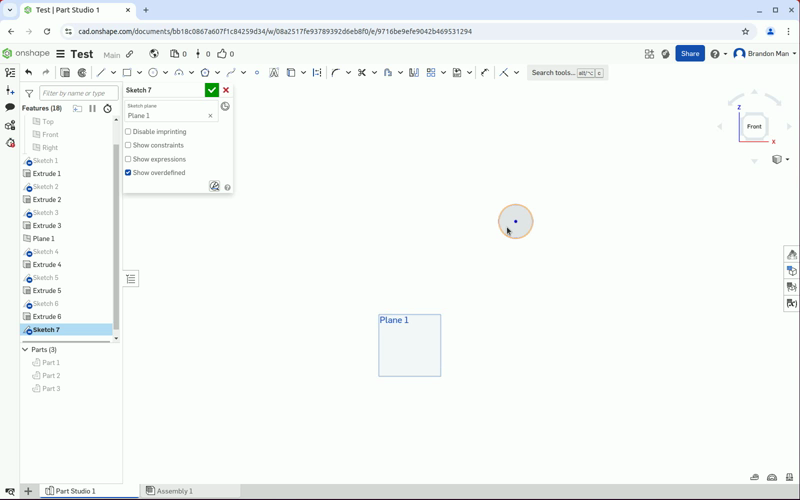
scroll(6)
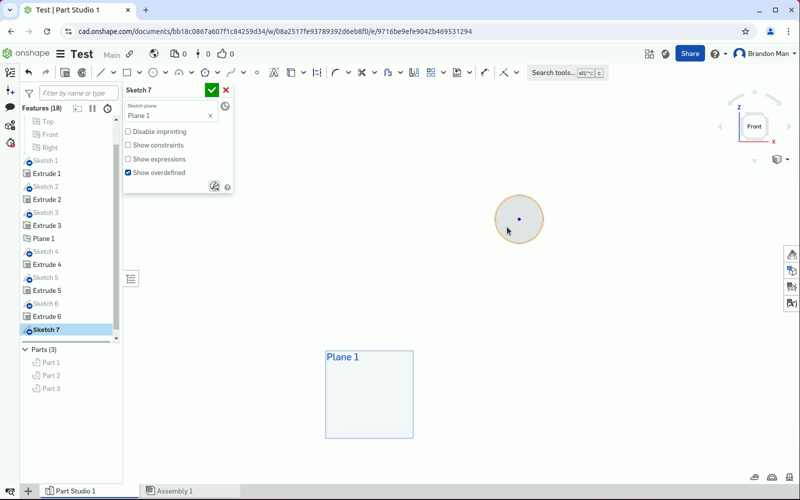
scroll(6)
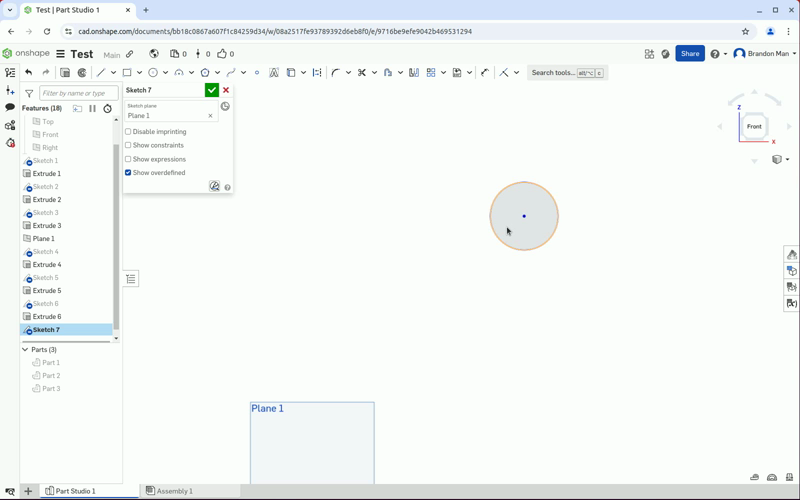
scroll(6)
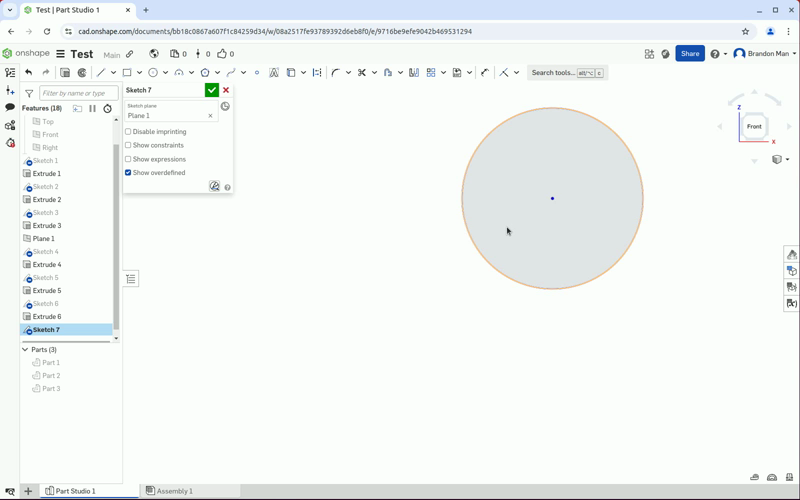
click(507, 226)
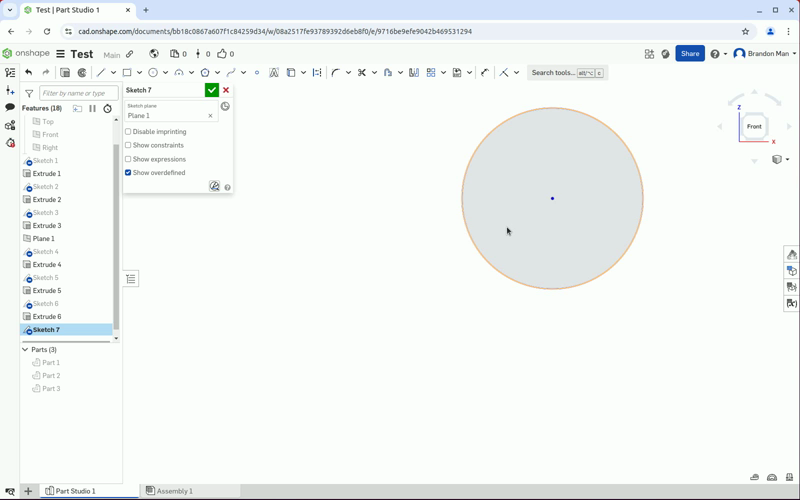
scroll(-6)
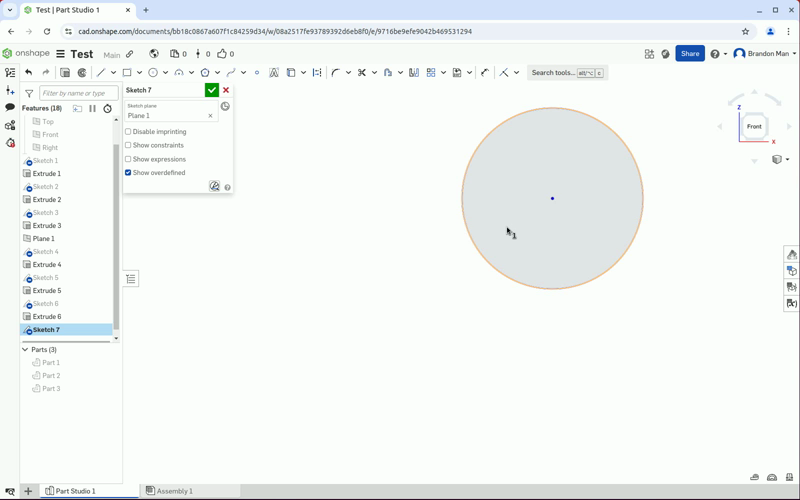
scroll(-6)
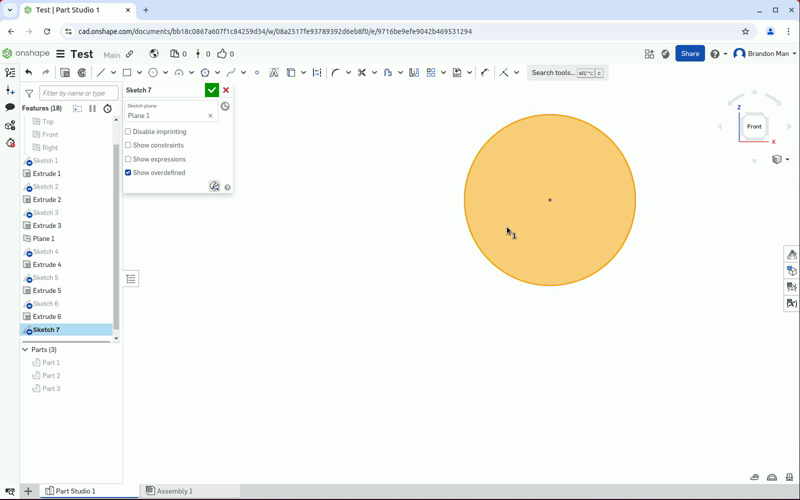
scroll(-6)
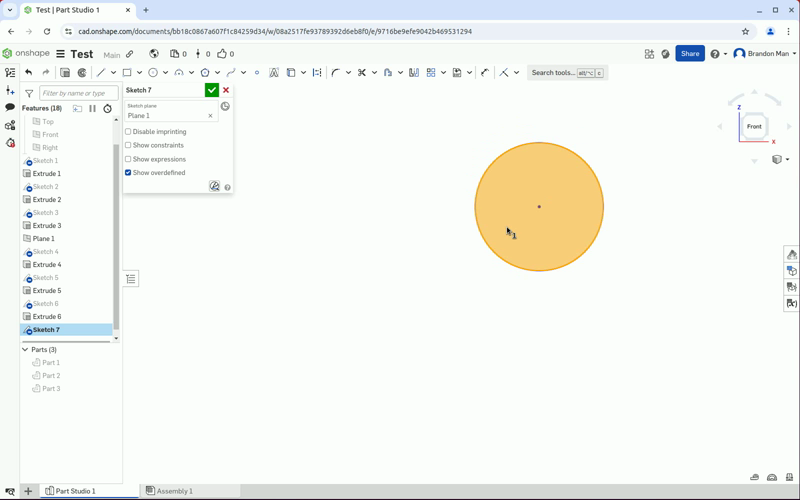
scroll(-6)
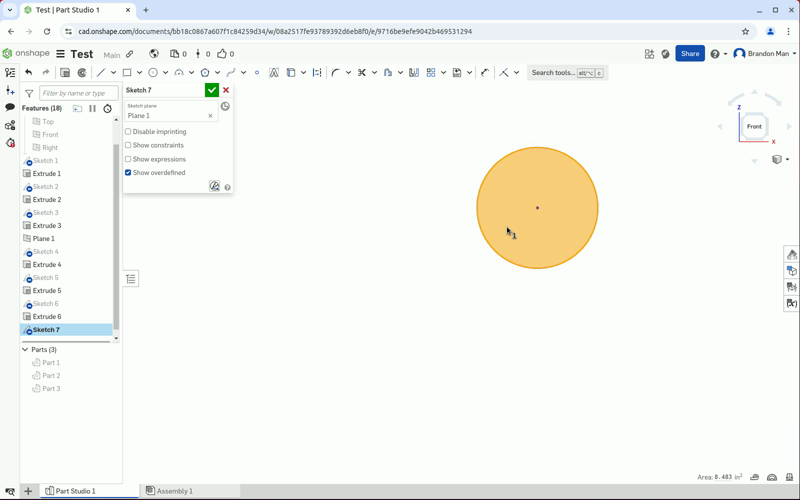
scroll(-6)
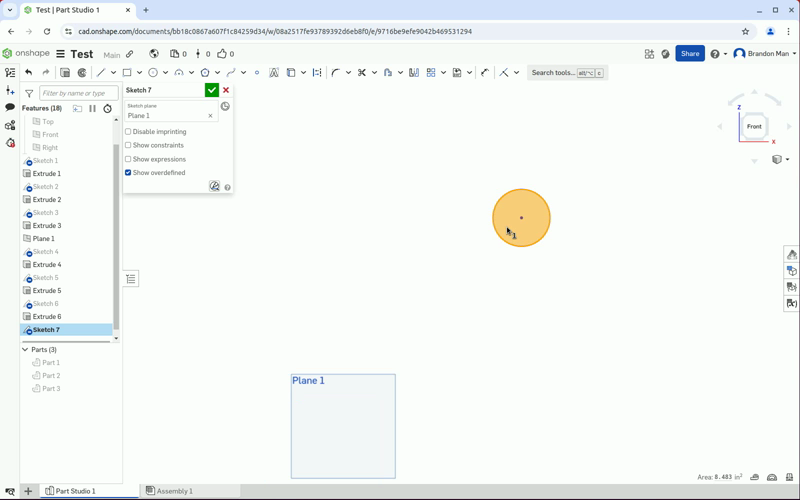
scroll(-6)
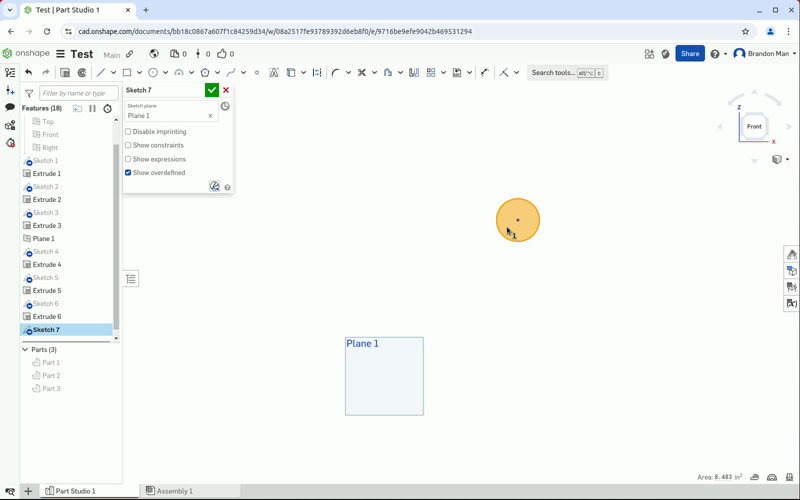
scroll(-6)
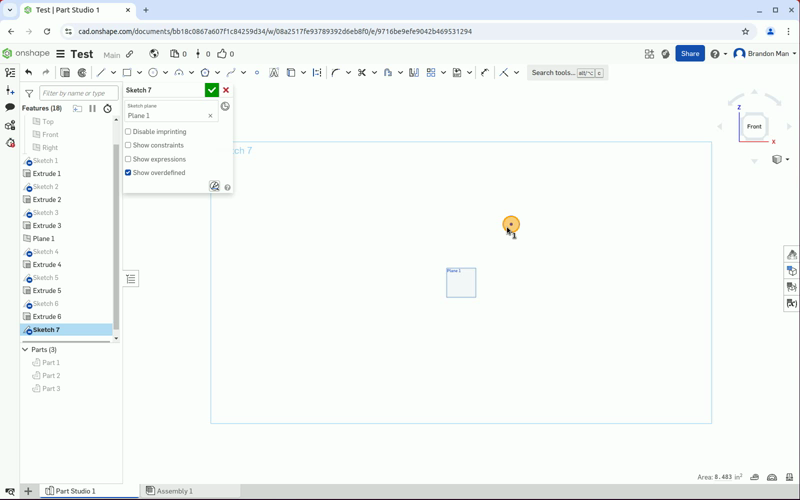
mouse_move(73, 352)
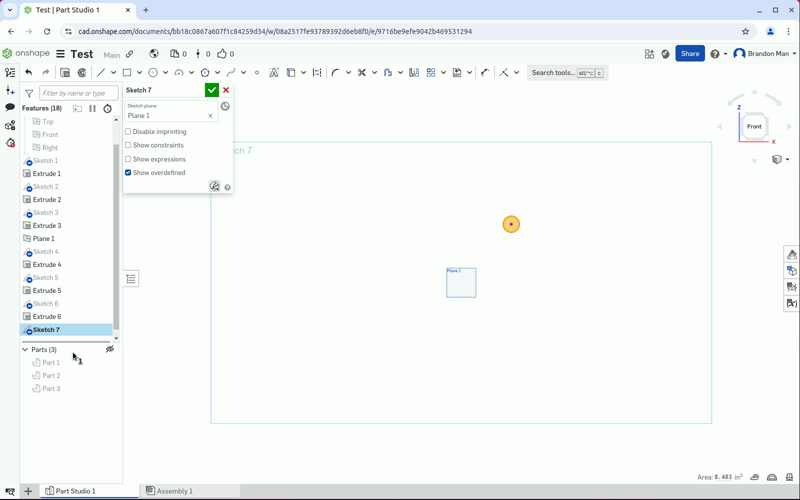
key(shift+y)
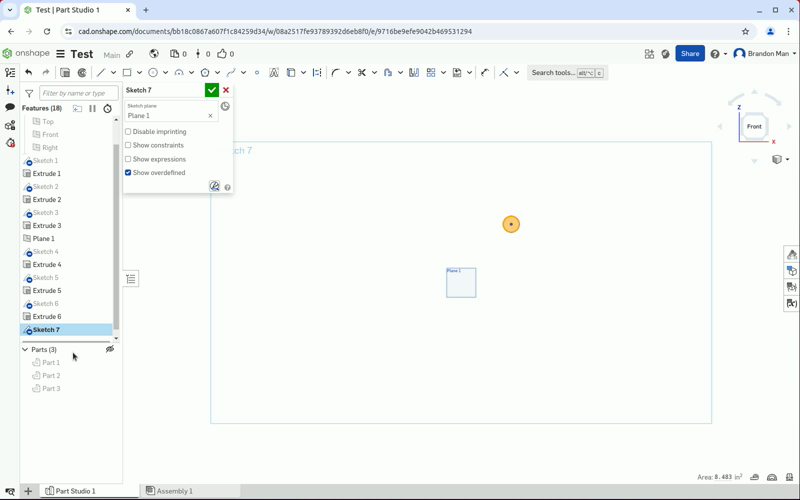
key(shift+e)
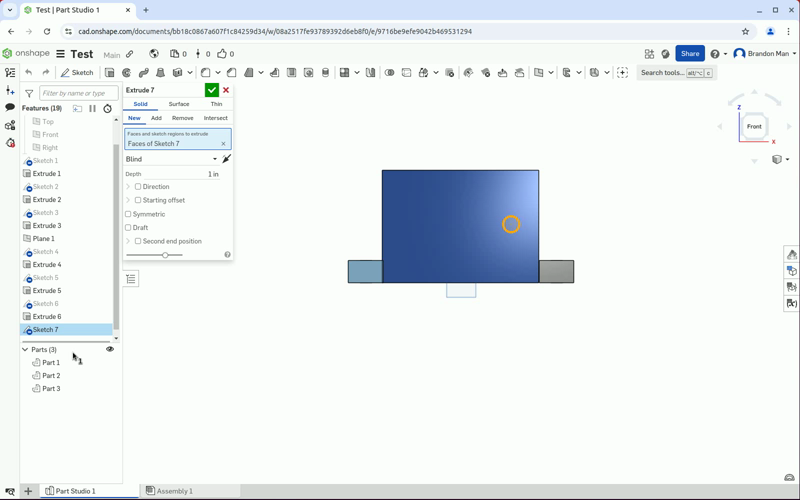
mouse_move(143, 106)
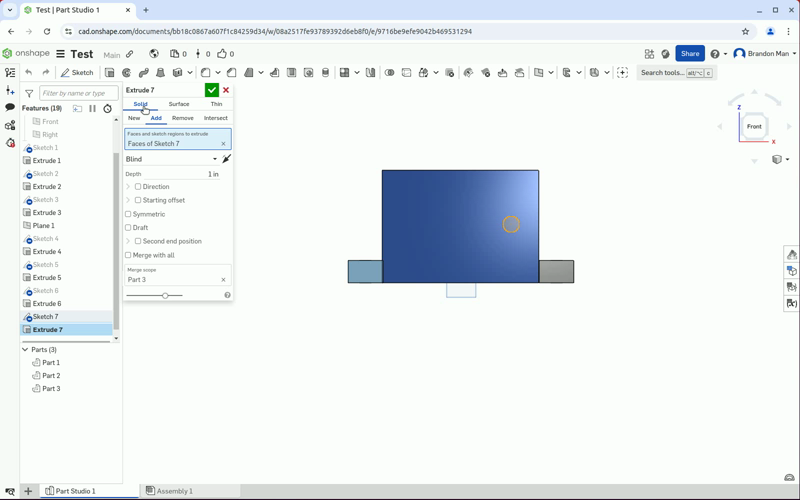
click(143, 106)
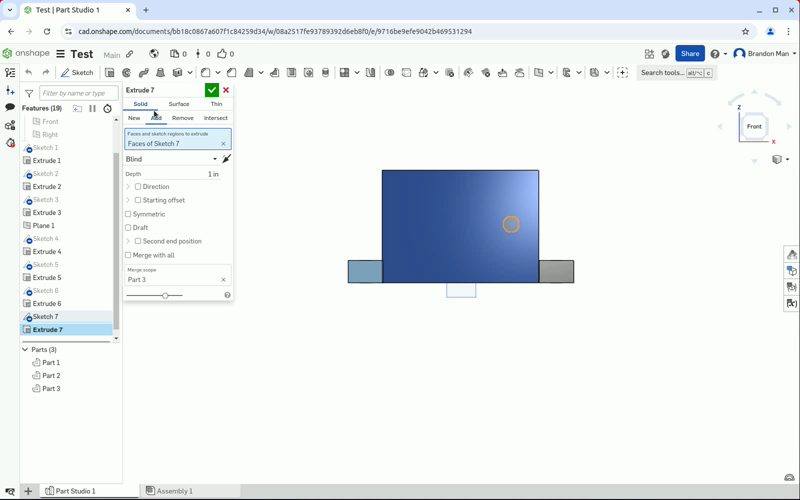
mouse_move(186, 120)
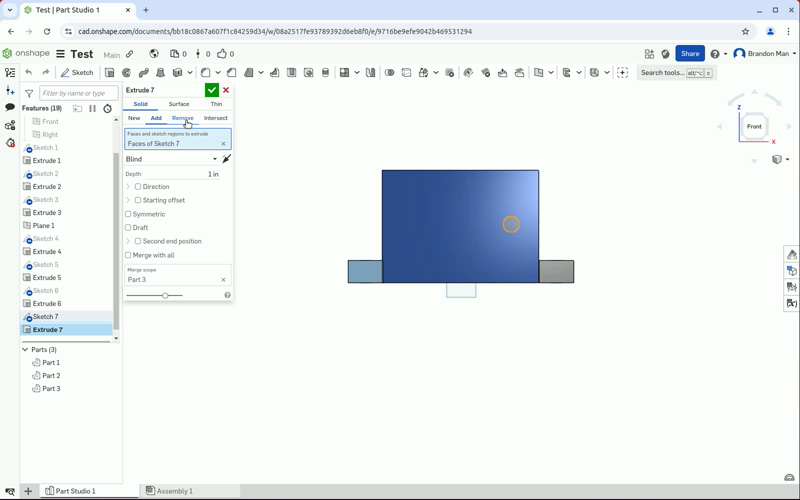
click(186, 120)
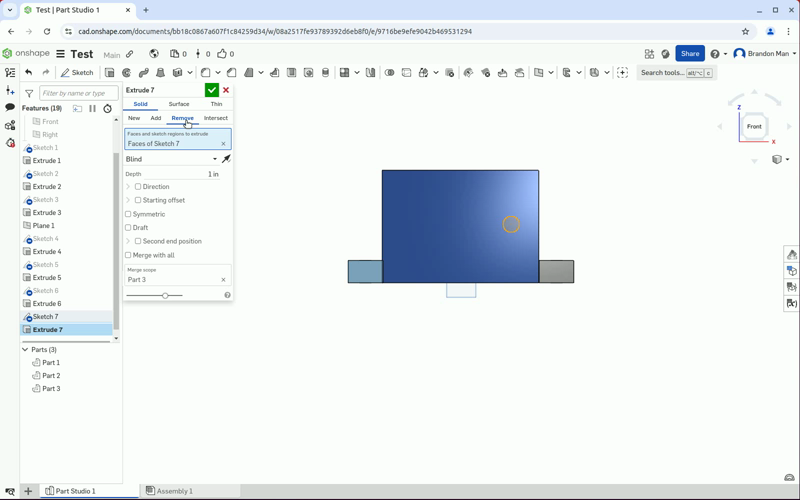
key(tab, 4)
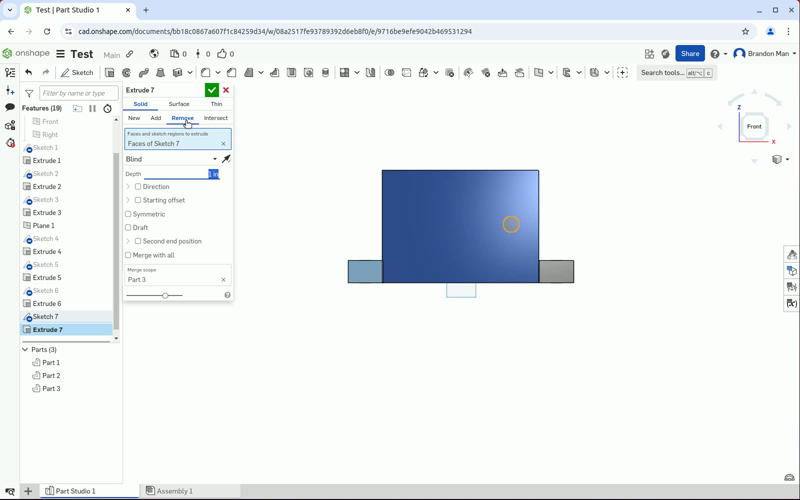
text(4.574)
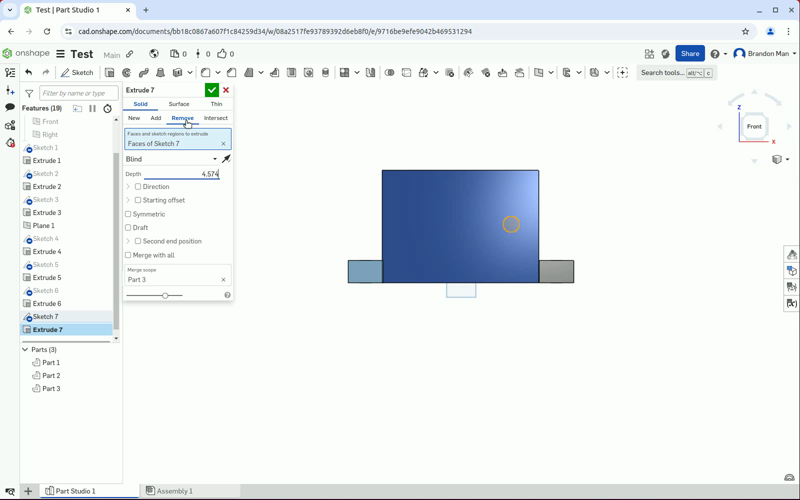
key(tab, 6)
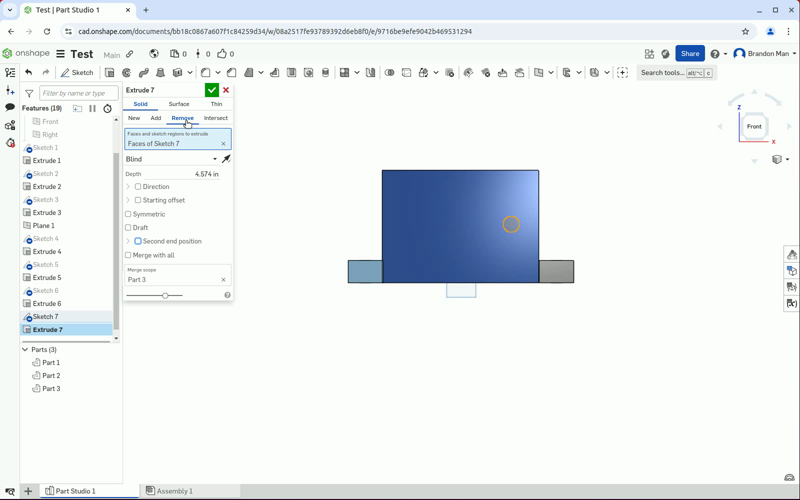
key(space)
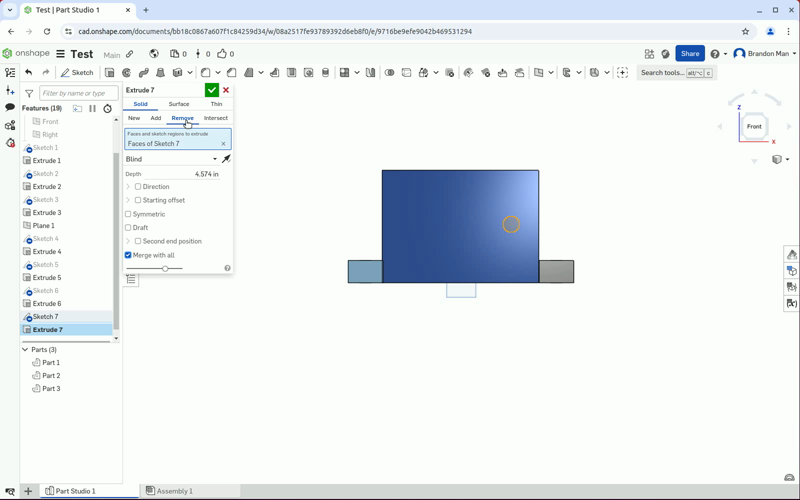
key(enter)
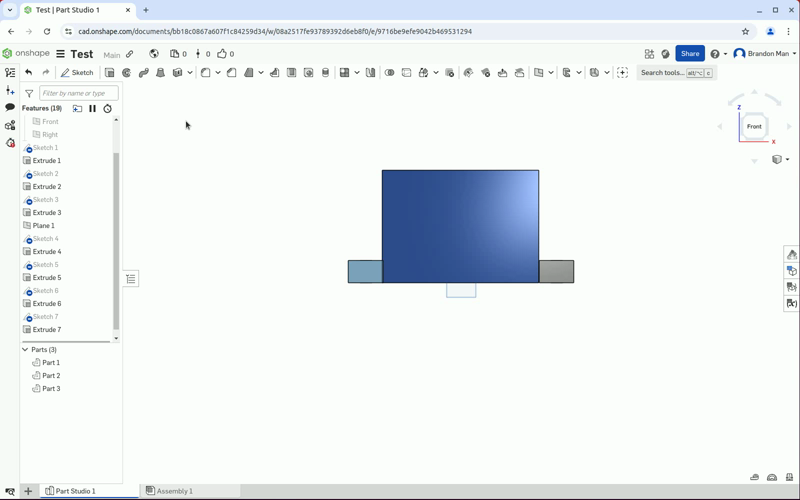
key(shift+h)
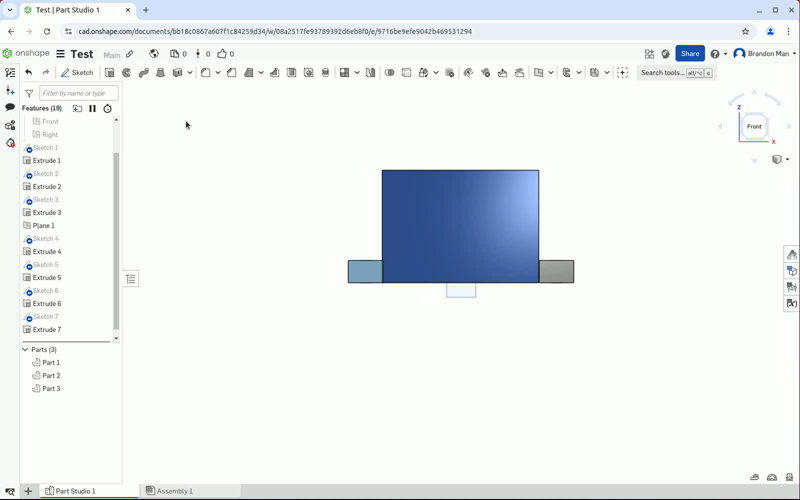
key(shift+h)
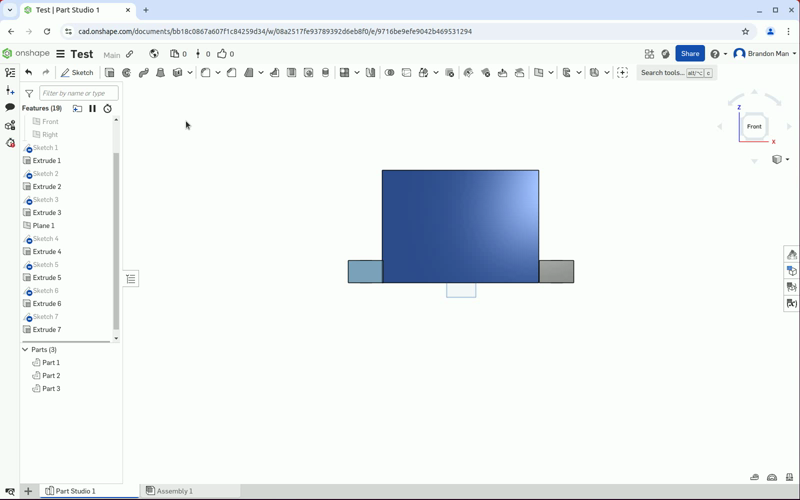
key(shift+7)
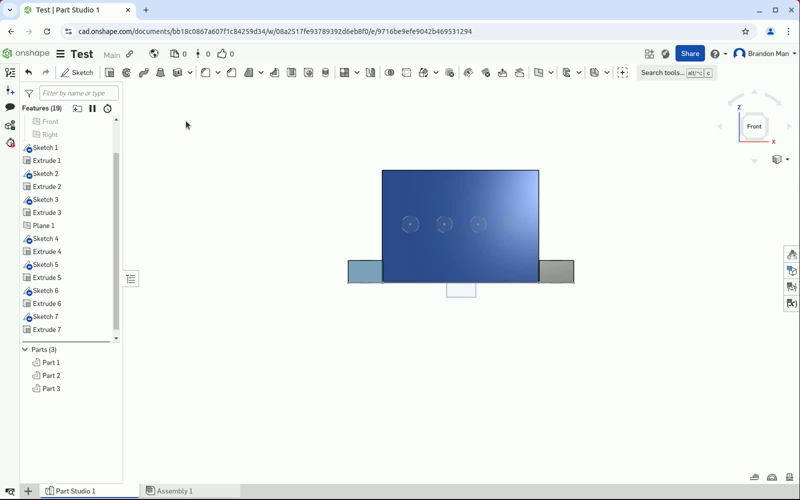
key(left, 2)
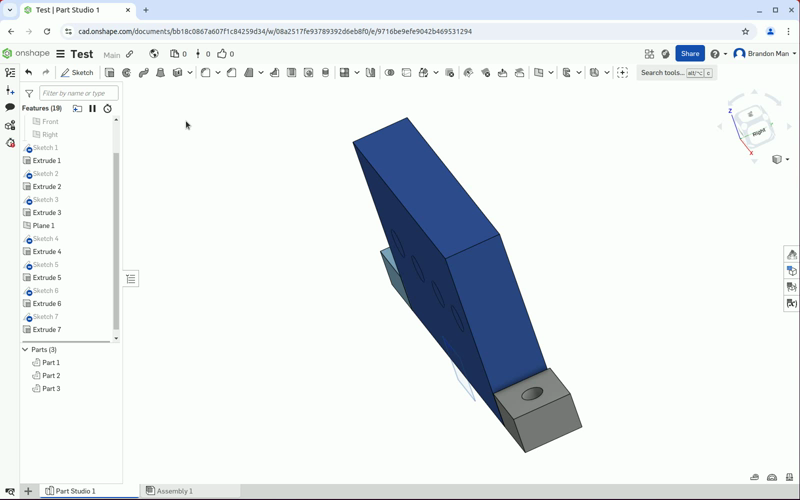
key(down, 2)
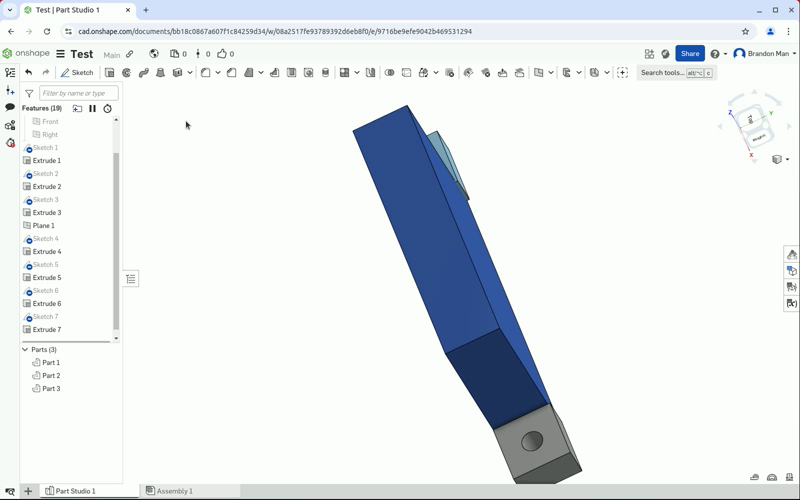
key(up, 2)
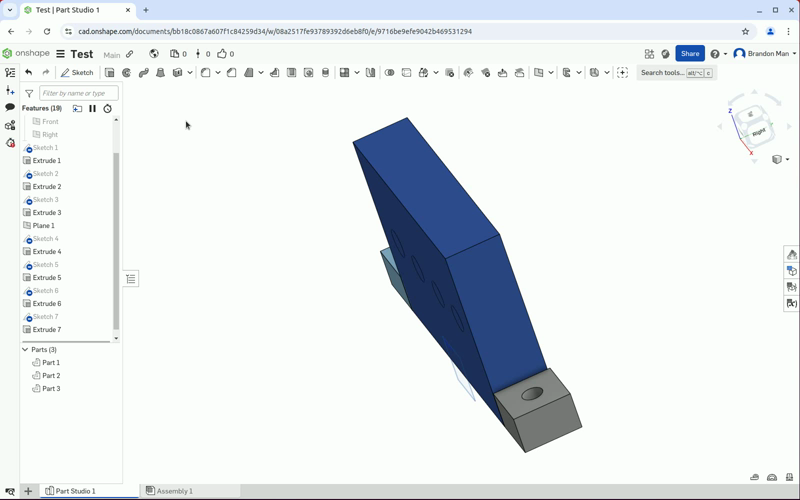
key(right, 2)
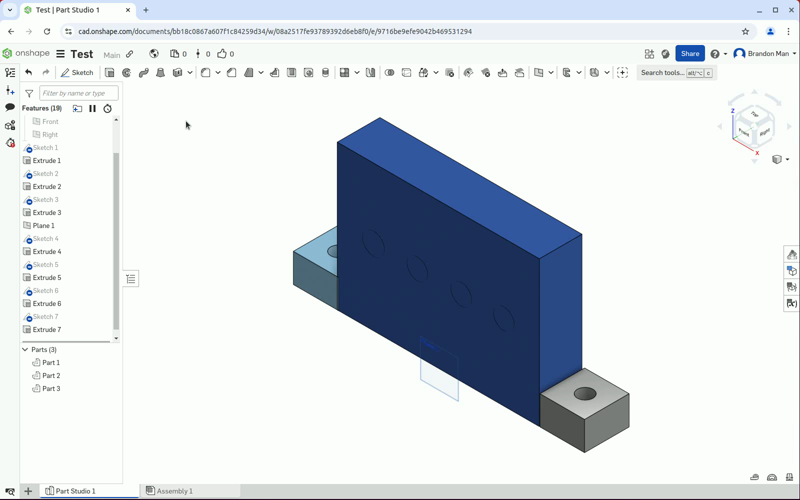
mouse_move(69, 150)
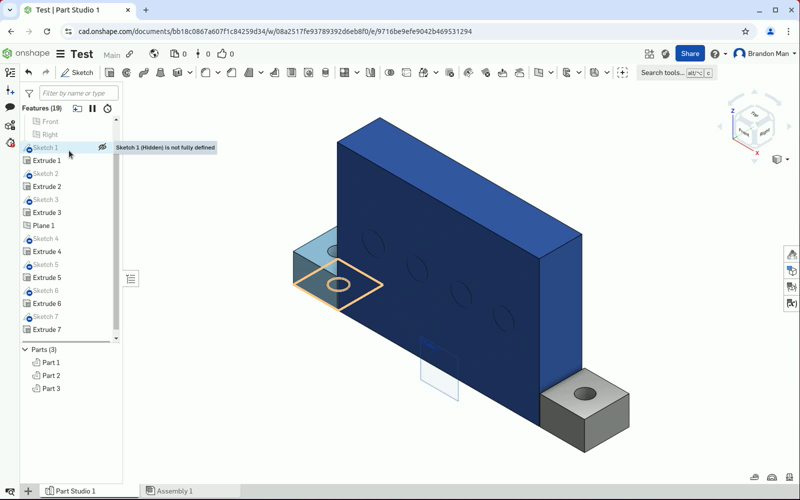
click(69, 150)